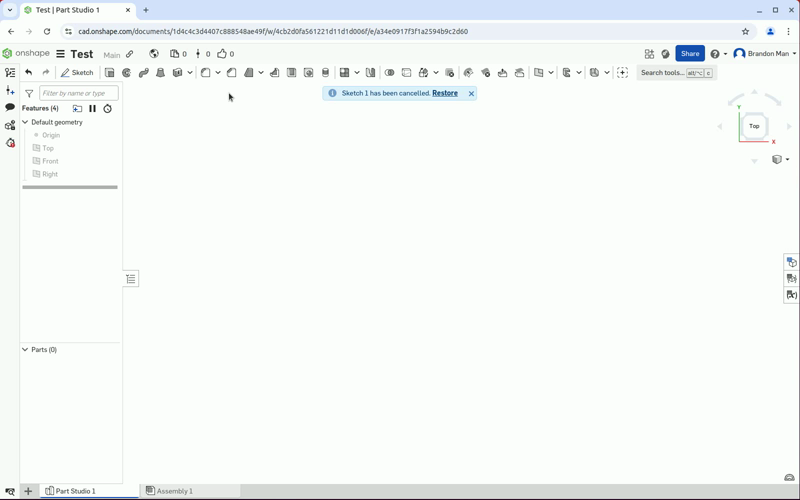
key(shift+h)
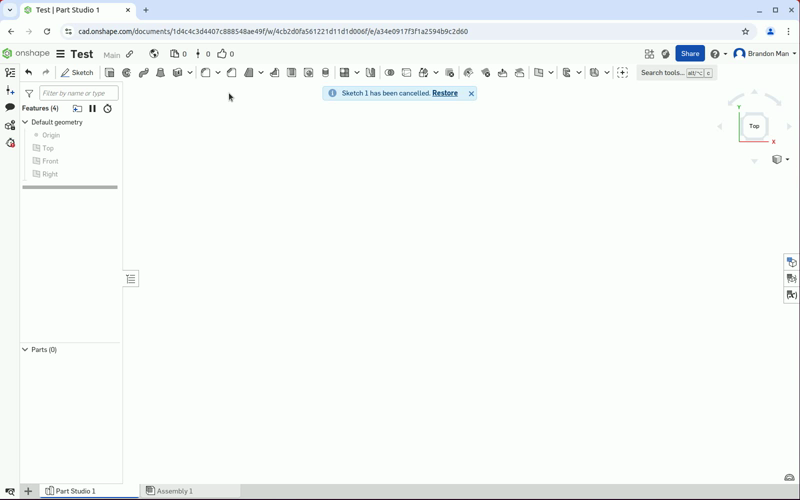
mouse_move(73, 352)
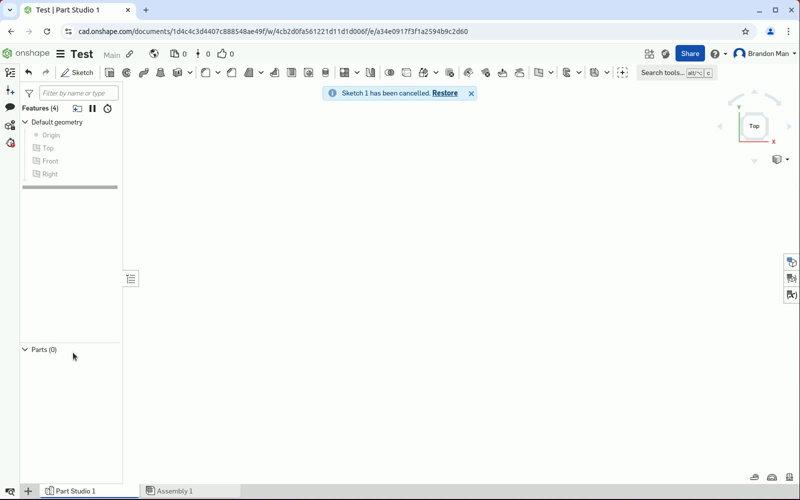
key(y)
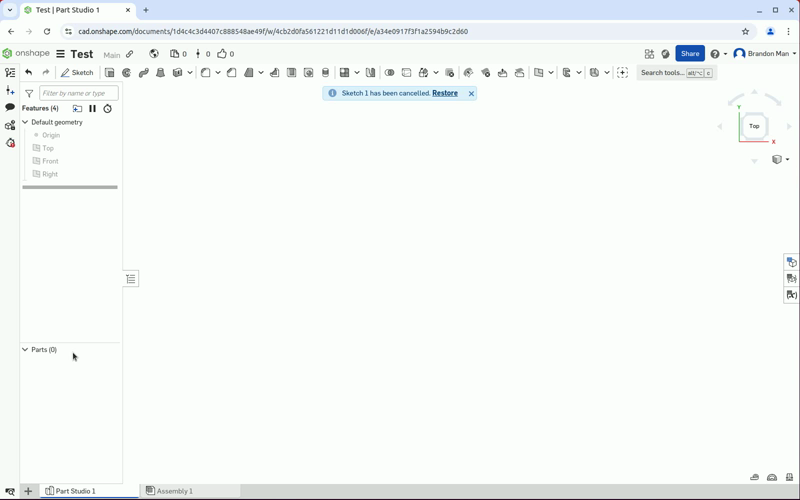
key(shift+p)
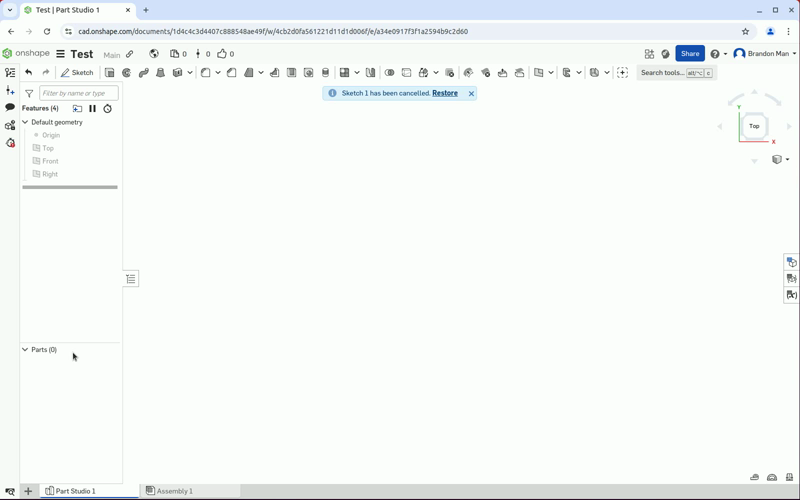
key(space)
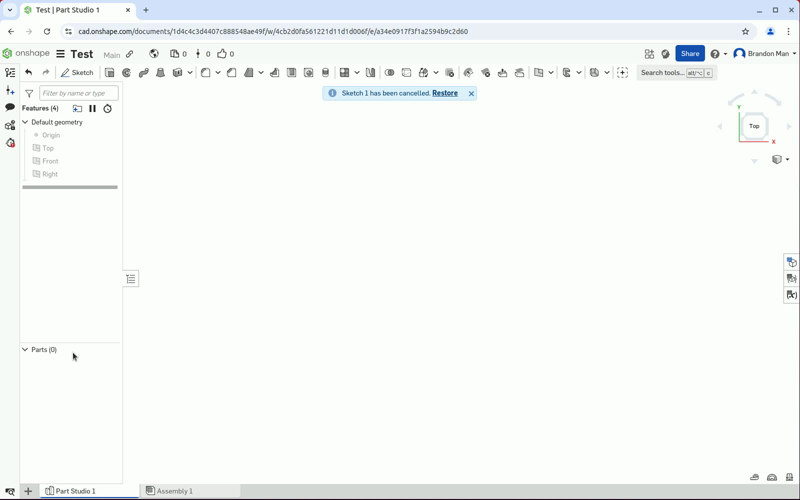
key_down(shift)
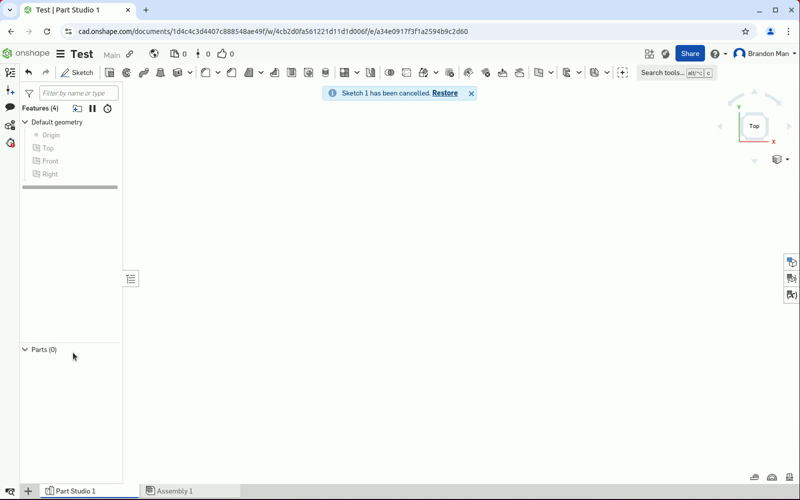
key(up)
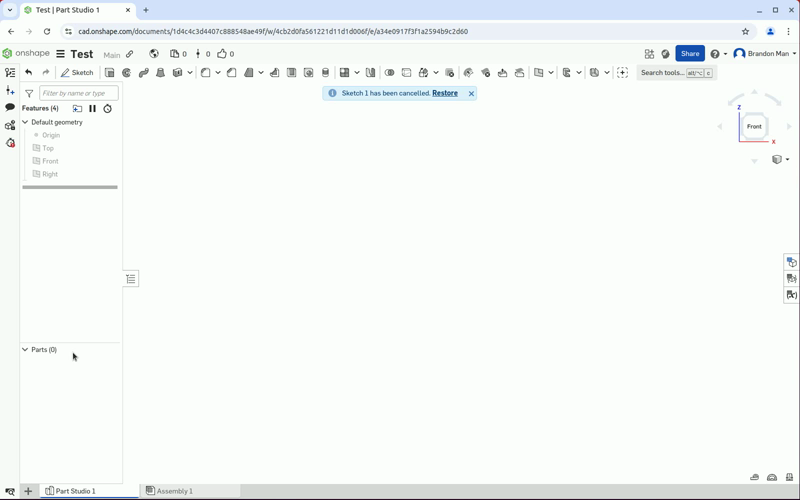
key_up(shift)
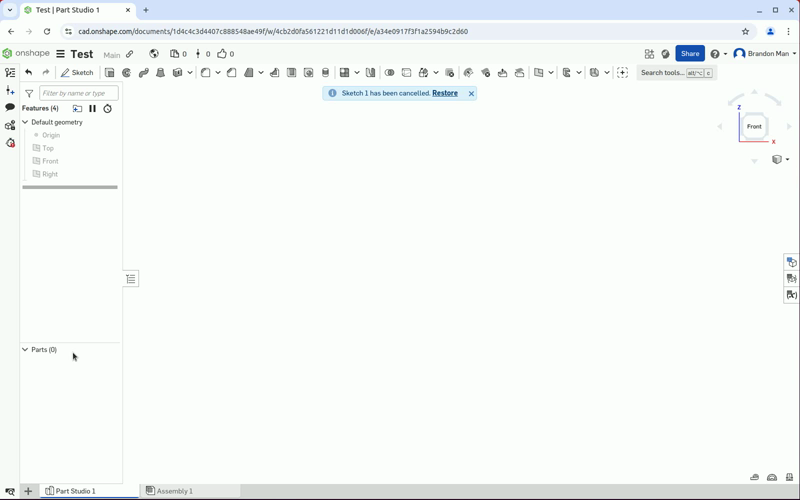
mouse_move(73, 352)
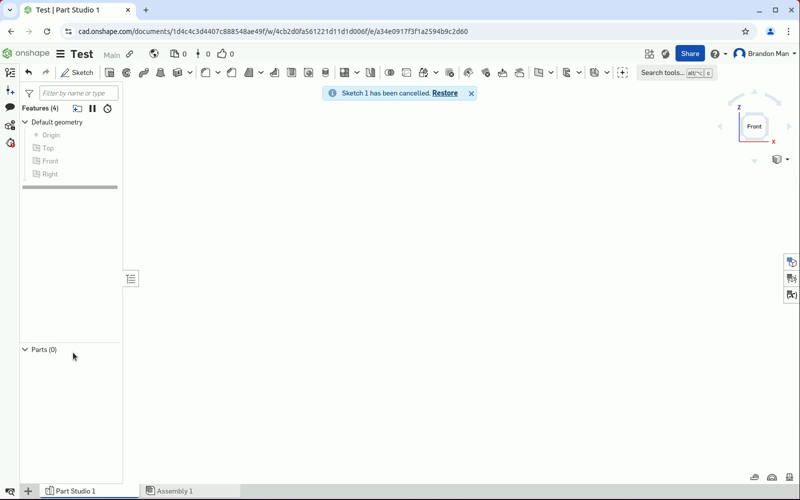
key(shift+y)
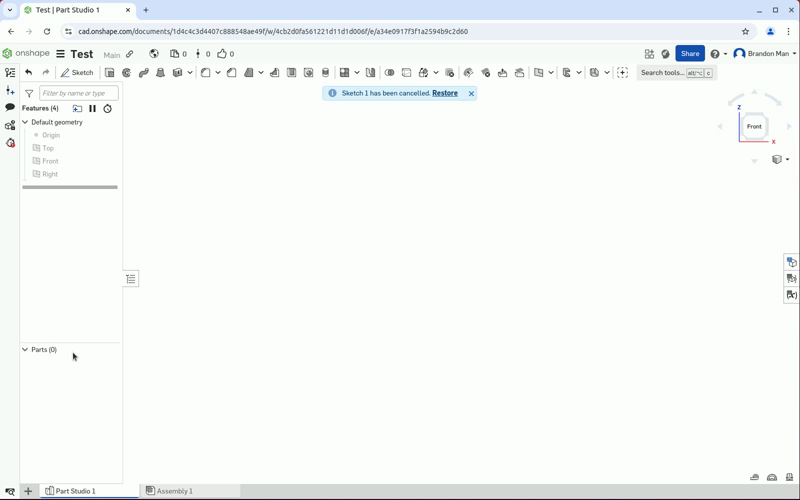
key(shift+s)
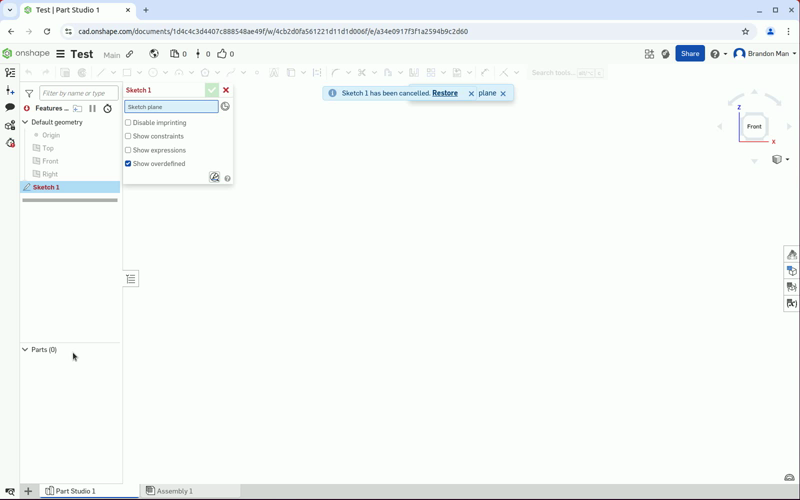
mouse_move(73, 163)
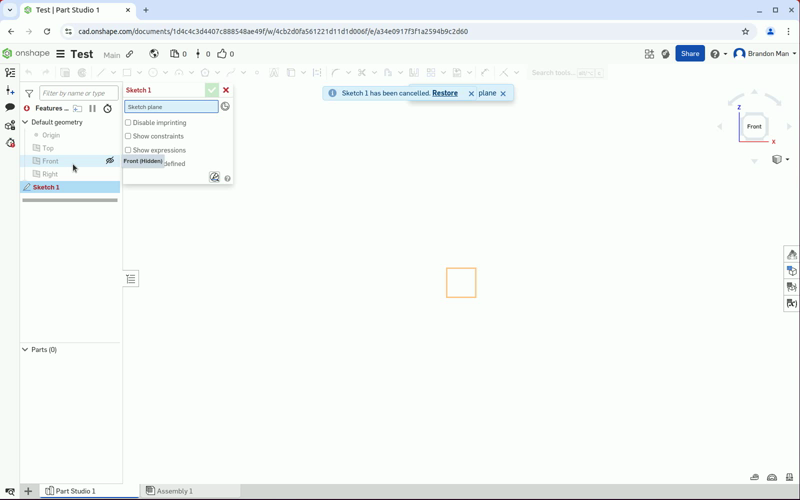
click(73, 163)
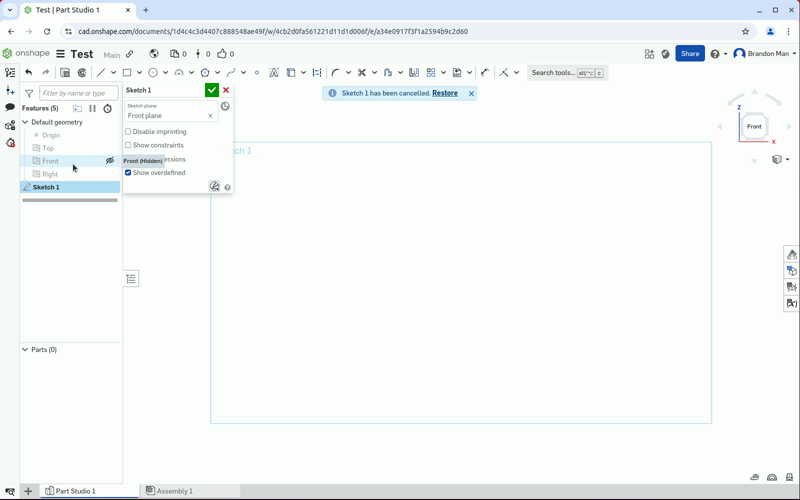
mouse_move(73, 352)
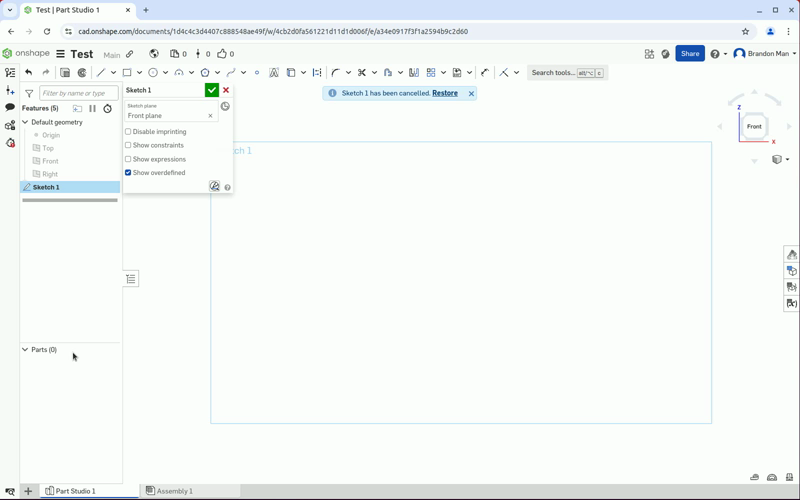
key(y)
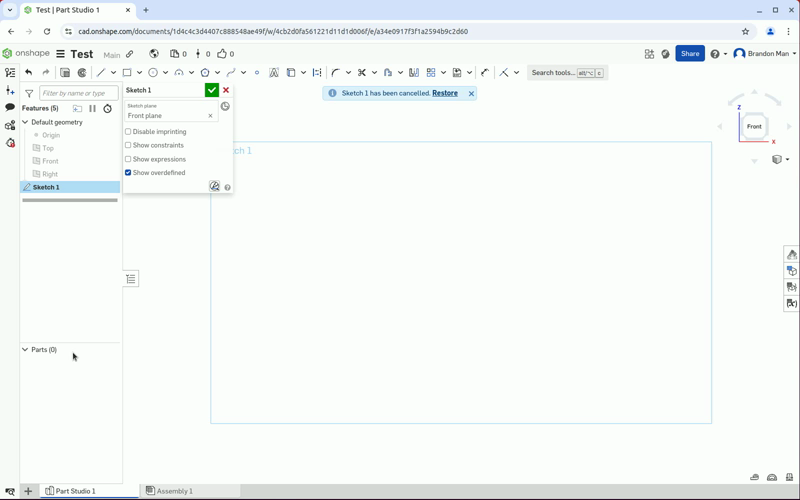
key(l)
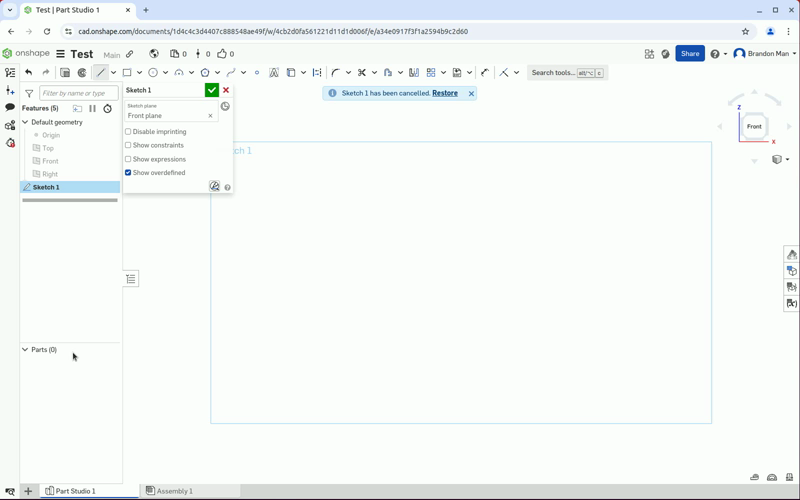
key_down(shift)
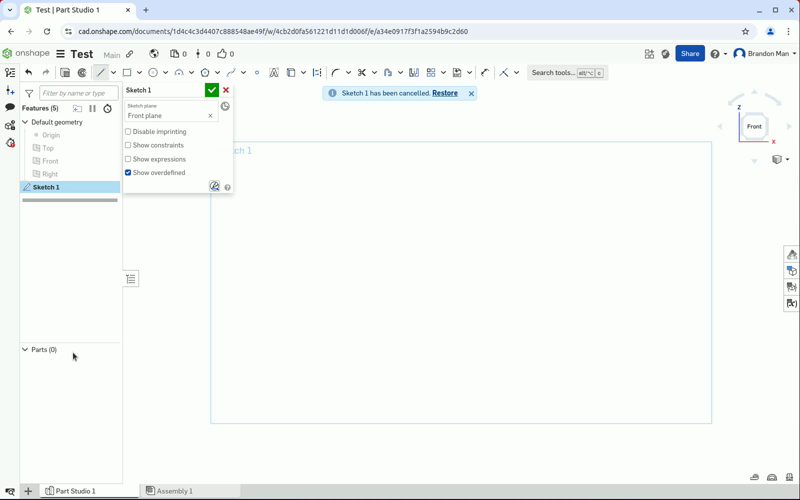
mouse_move(361, 282)
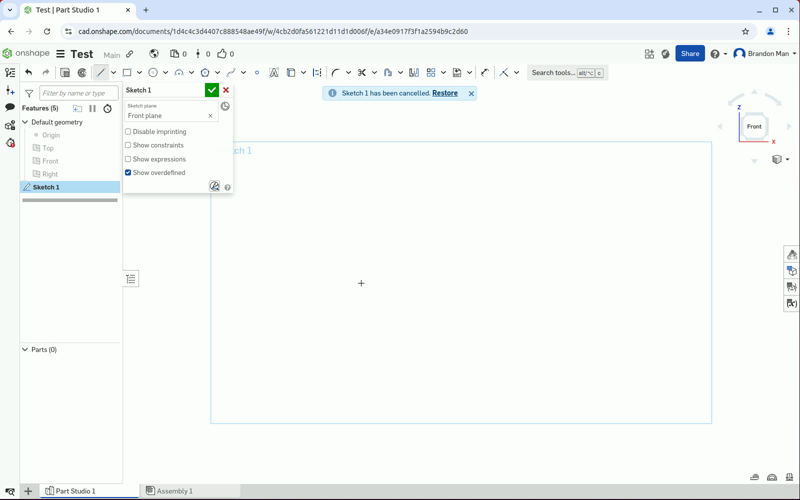
click(361, 282)
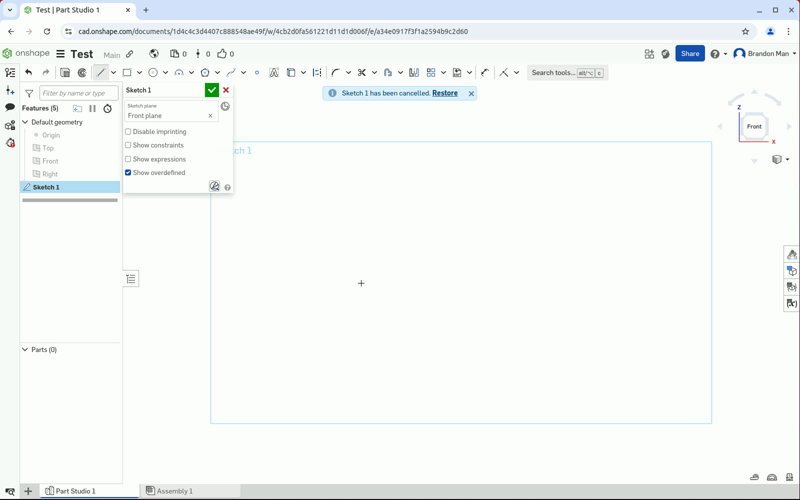
key_up(shift)
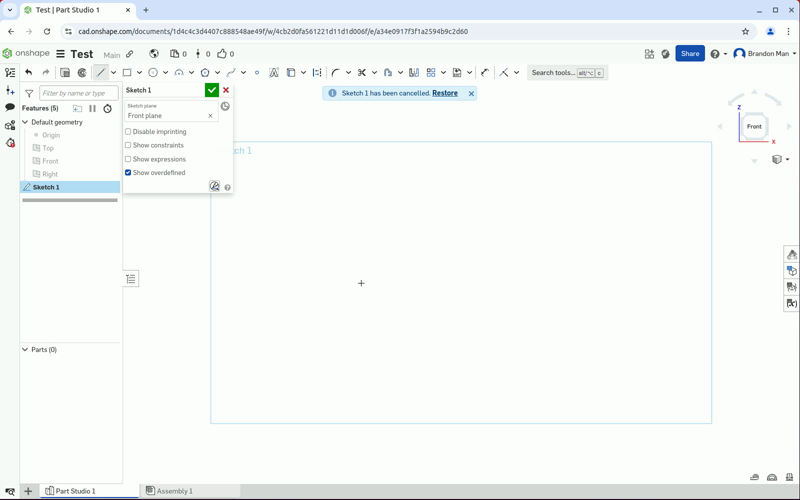
key_down(shift)
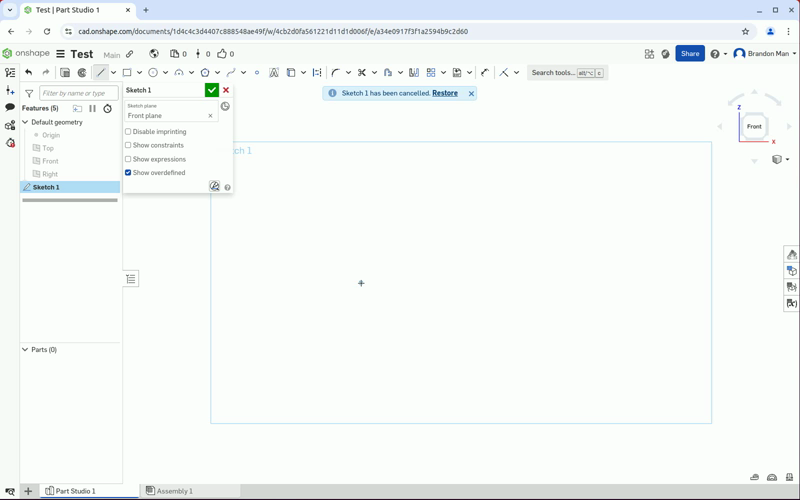
mouse_move(391, 282)
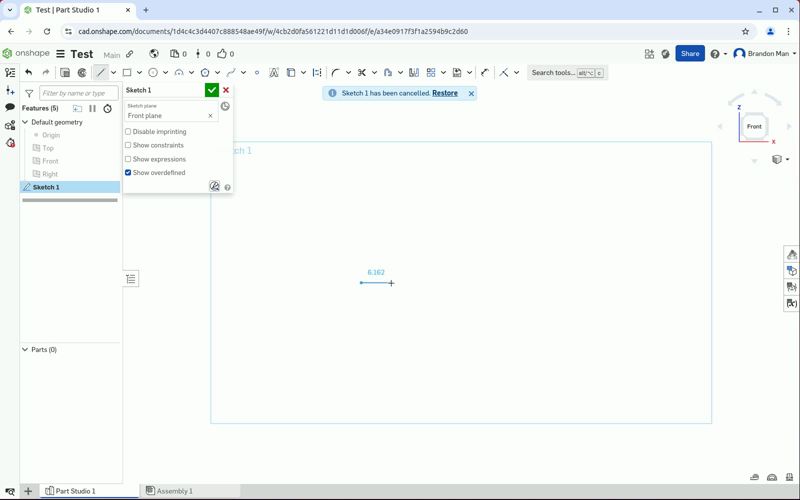
mouse_move(373, 282)
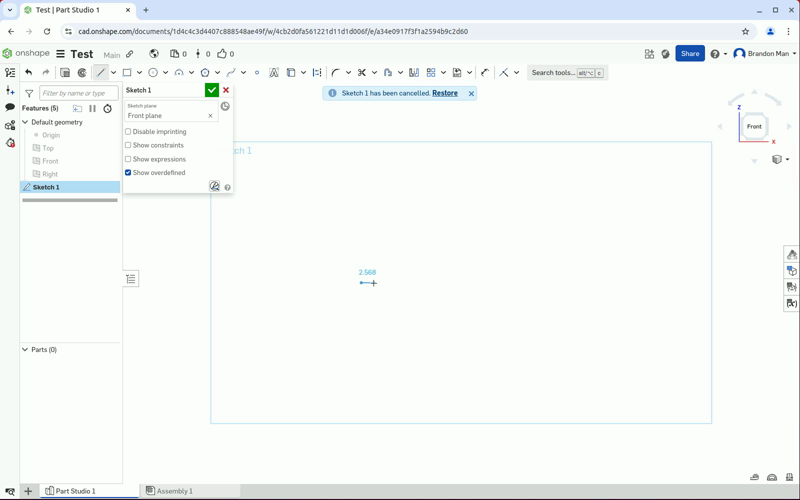
click(373, 282)
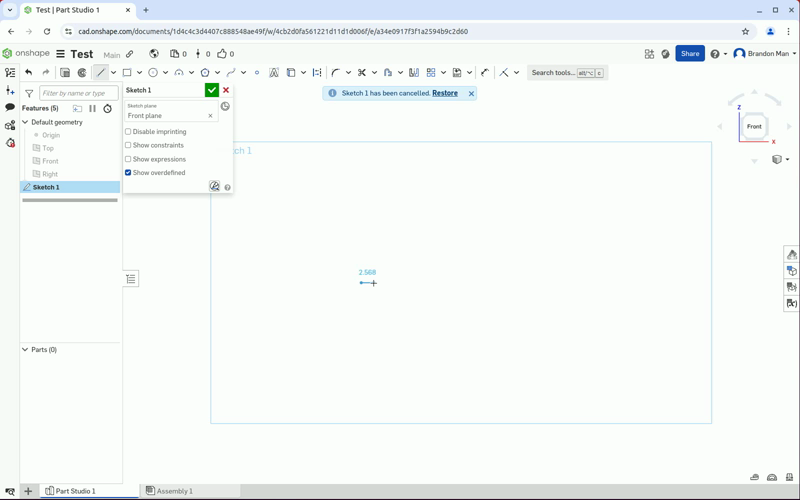
key_up(shift)
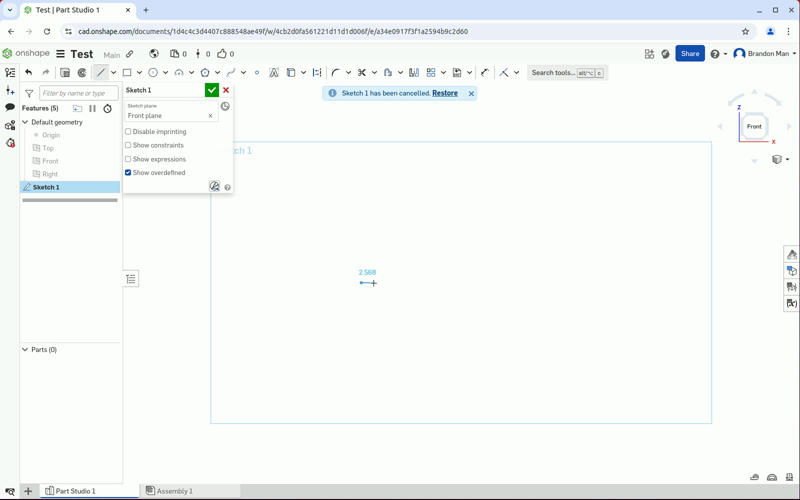
key_down(shift)
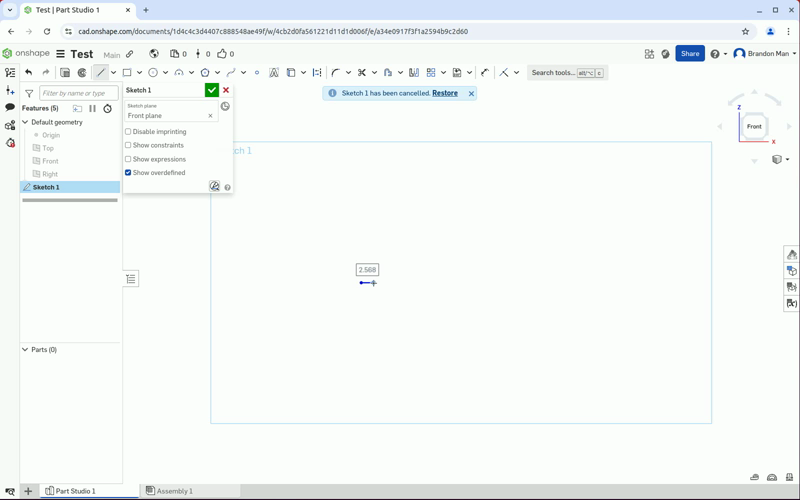
mouse_move(460, 240)
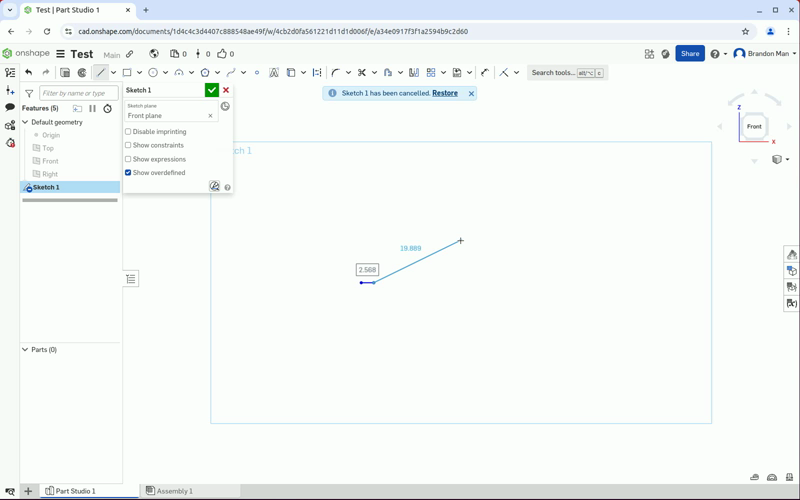
click(460, 240)
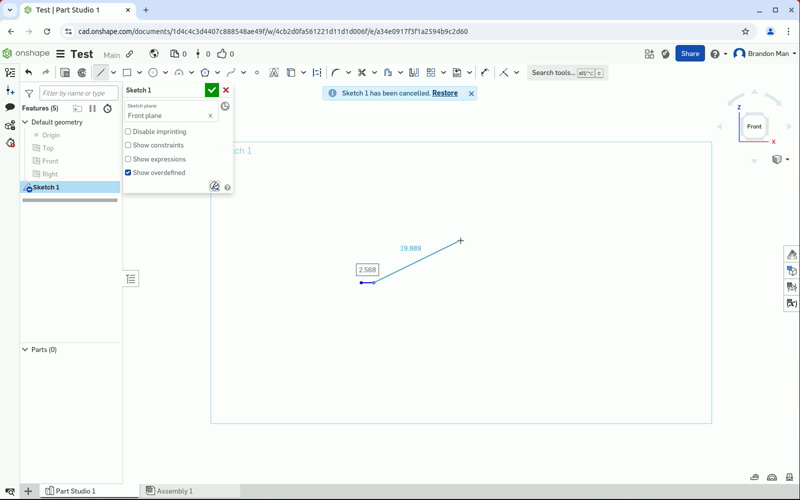
key_up(shift)
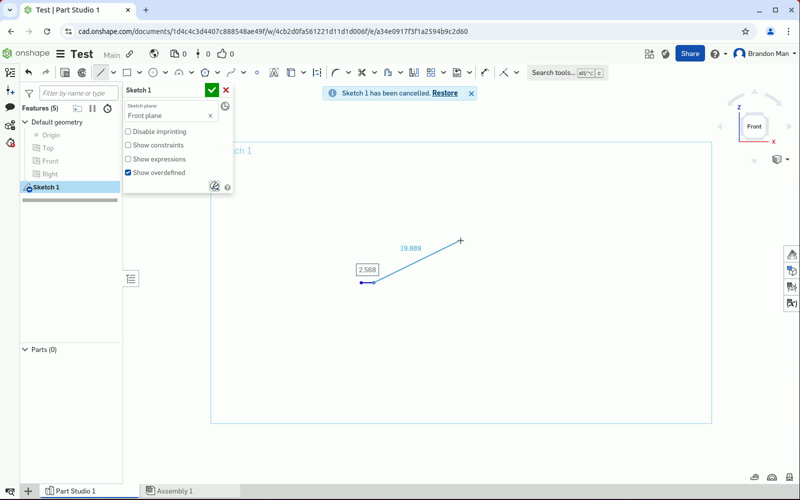
key_down(shift)
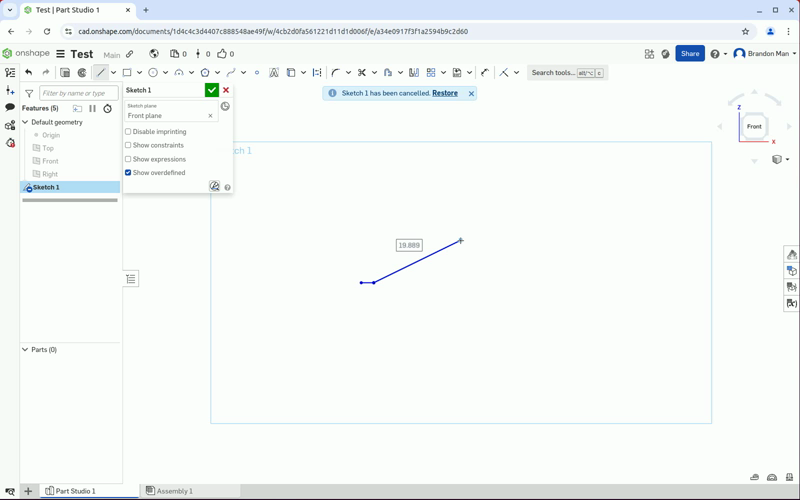
mouse_move(490, 240)
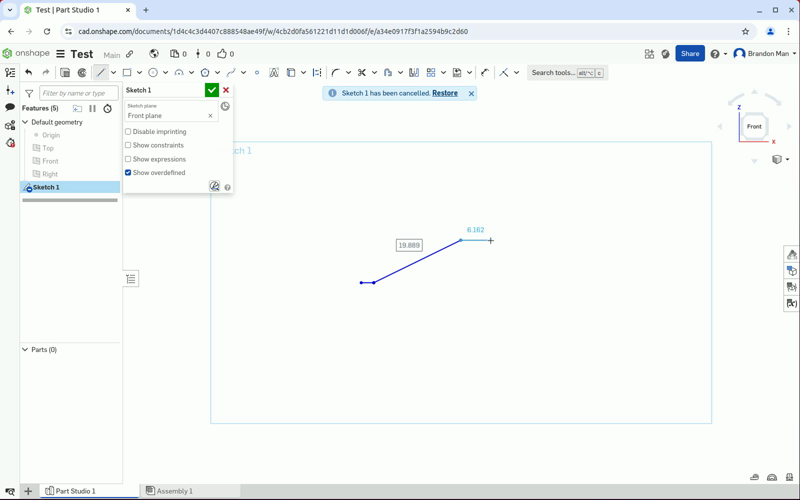
mouse_move(460, 232)
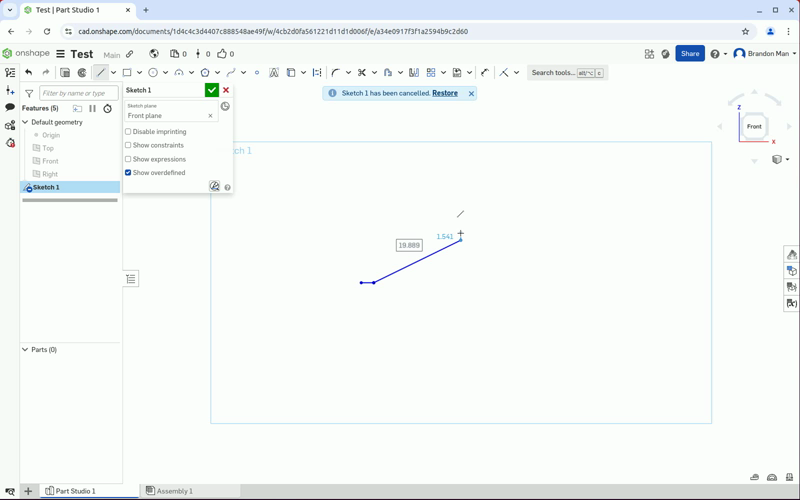
click(460, 232)
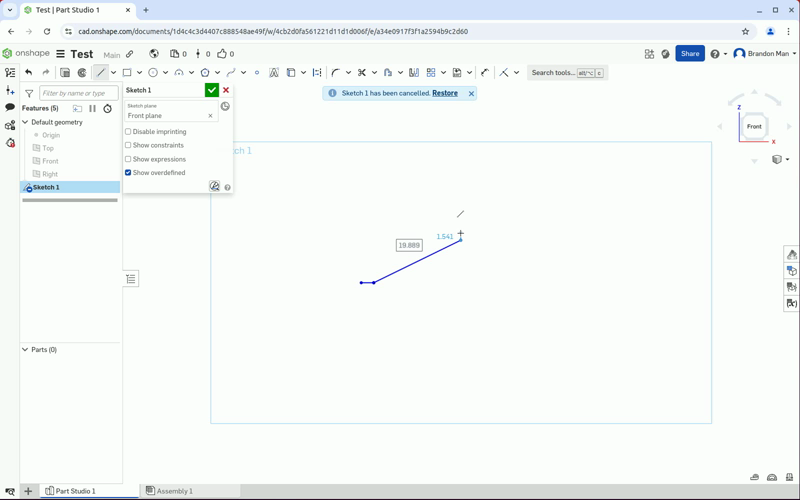
key_up(shift)
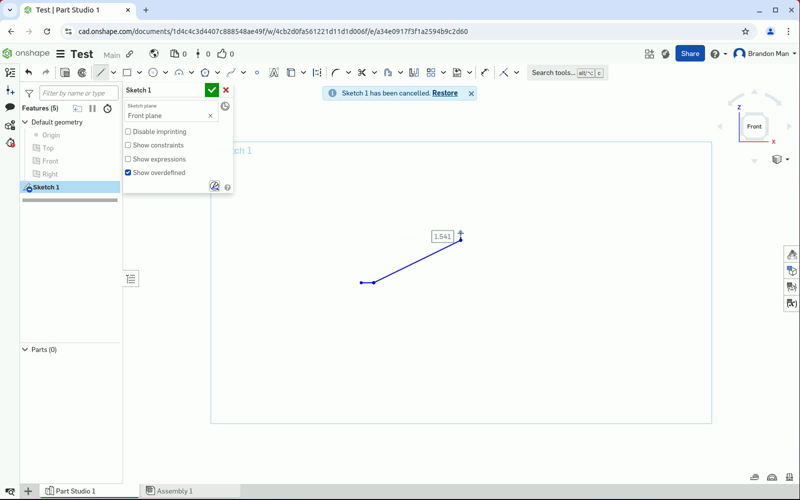
key_down(shift)
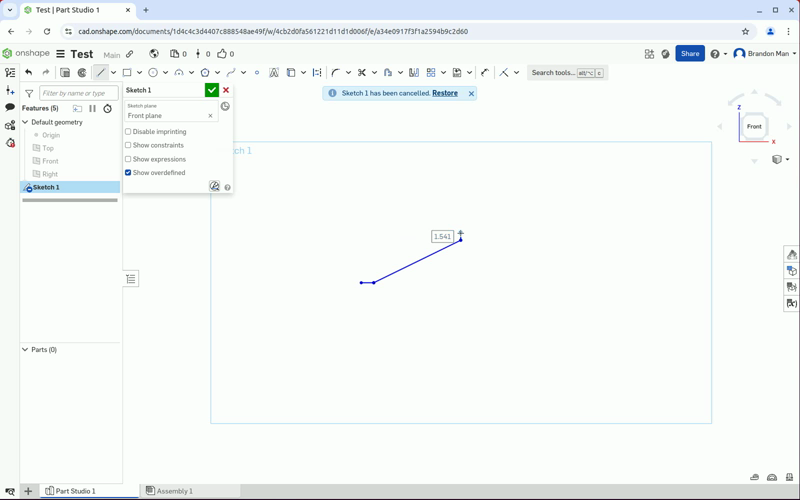
mouse_move(361, 282)
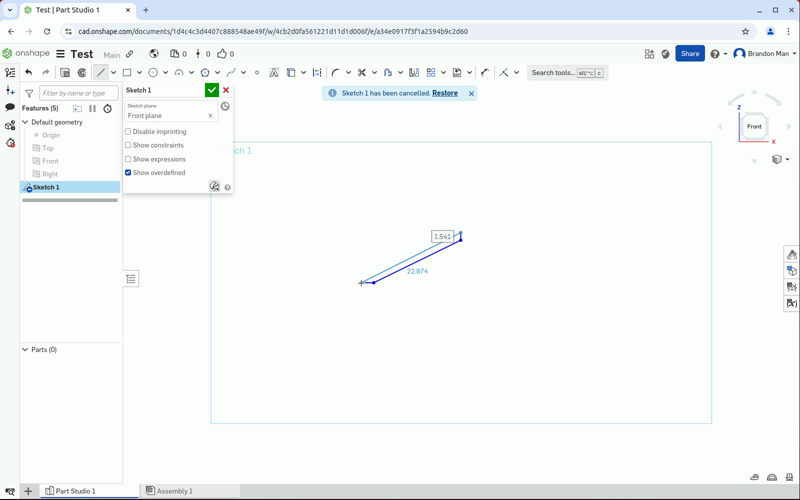
key_up(shift)
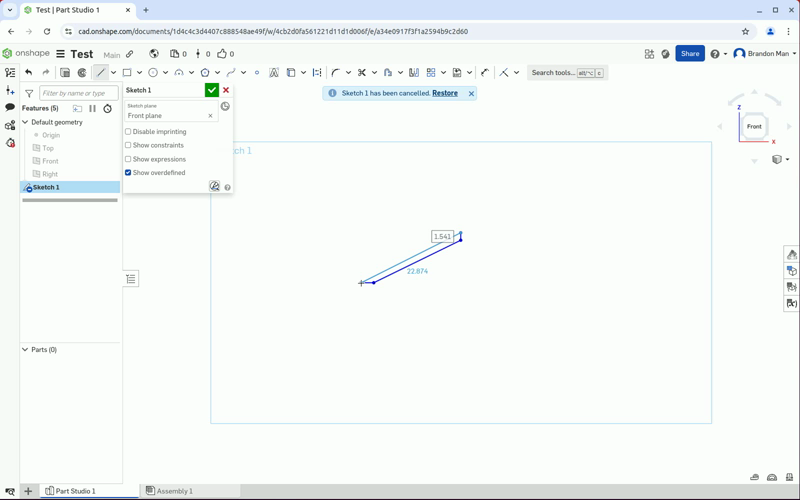
click(361, 282)
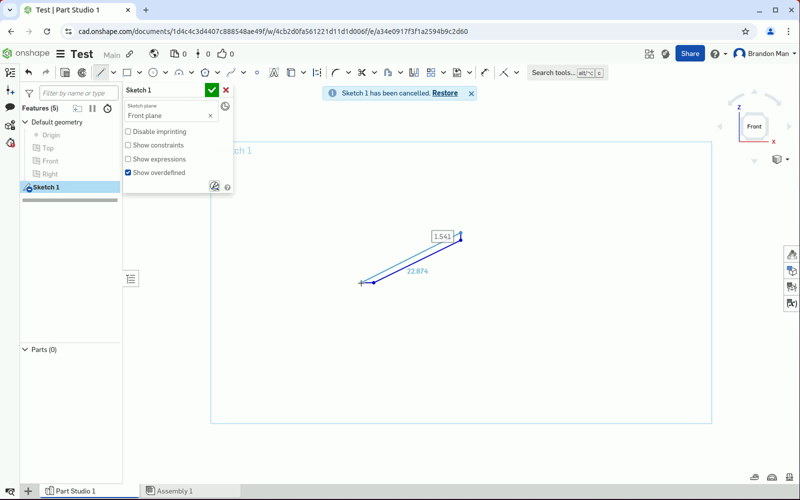
key(esc)
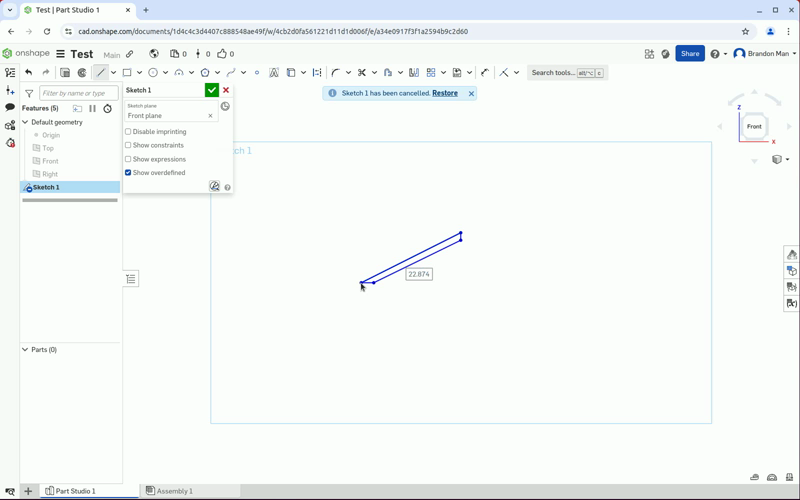
mouse_move(407, 263)
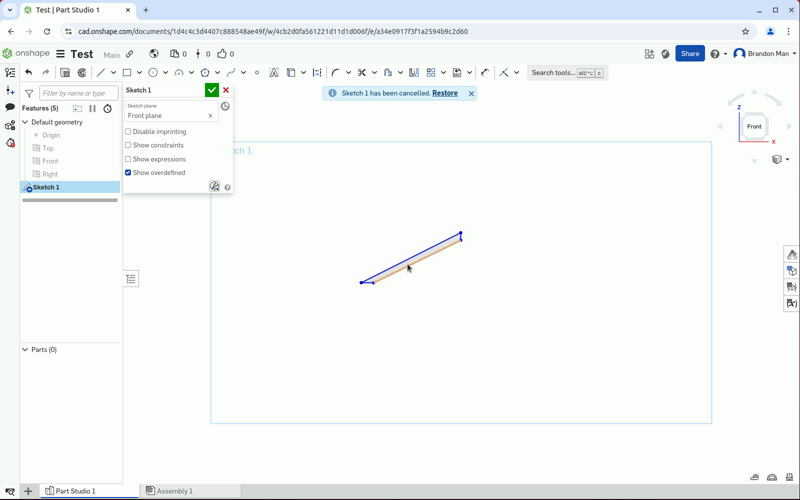
scroll(6)
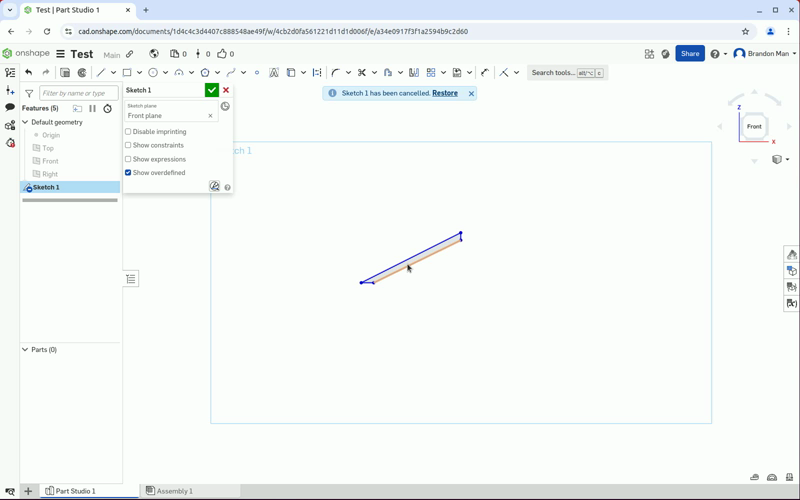
scroll(6)
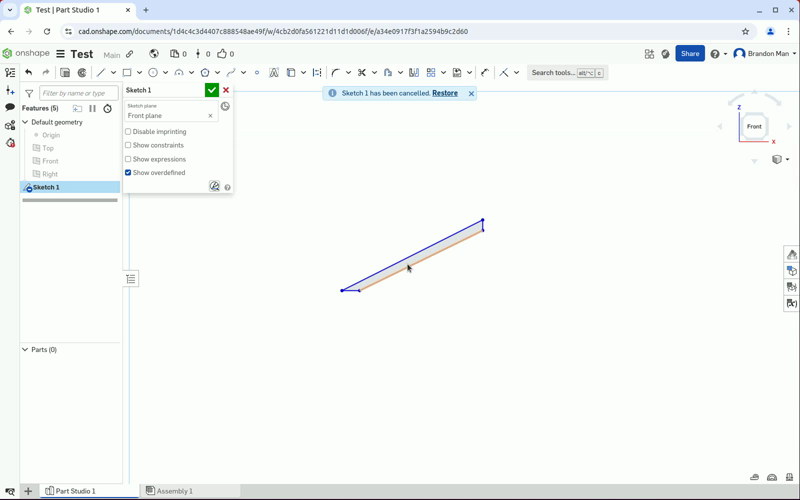
scroll(6)
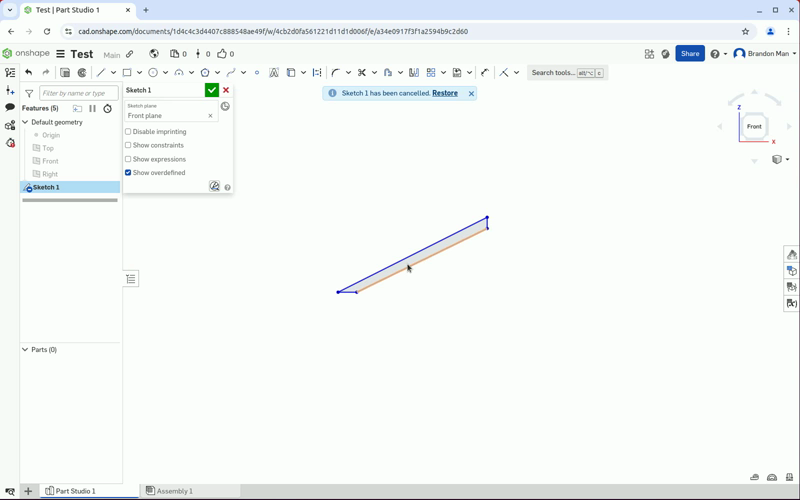
scroll(6)
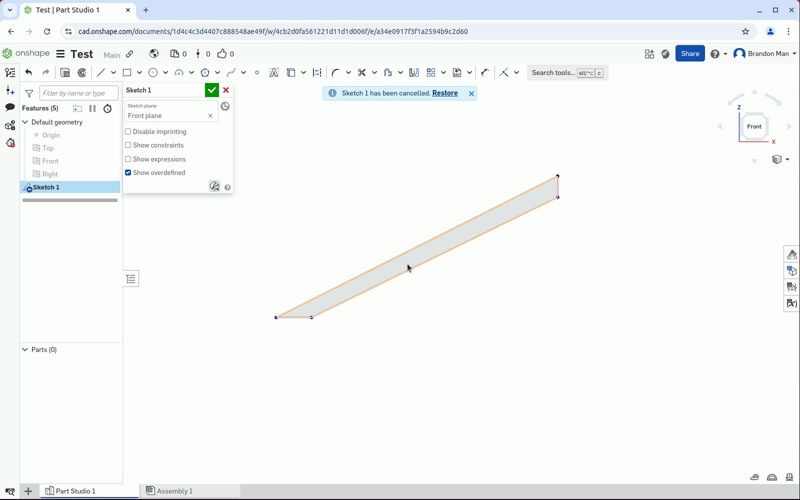
scroll(6)
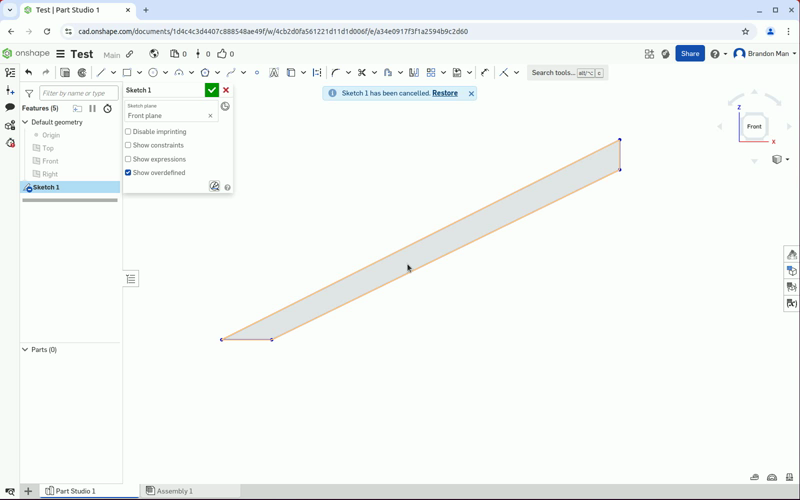
scroll(6)
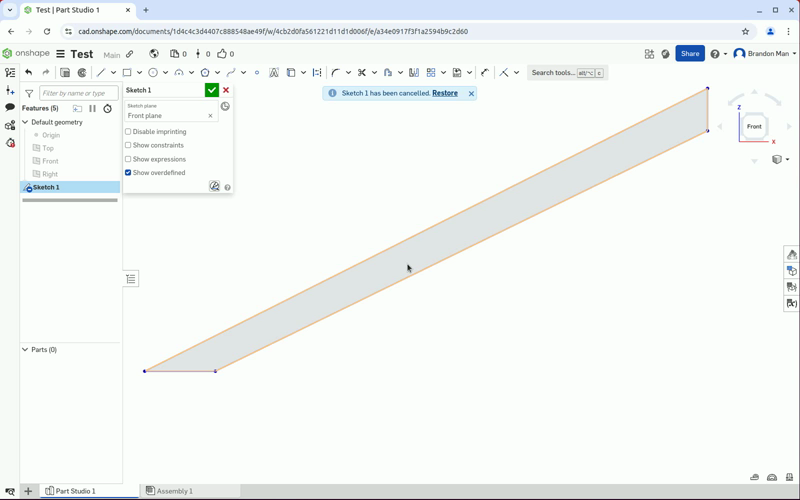
scroll(6)
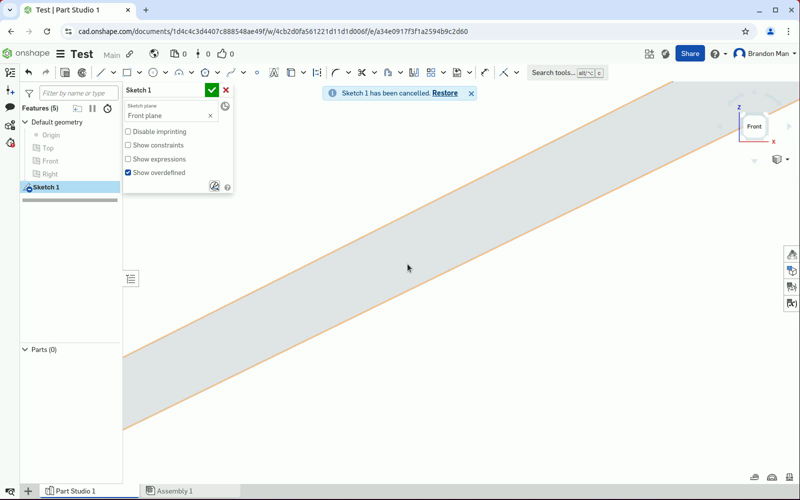
click(407, 263)
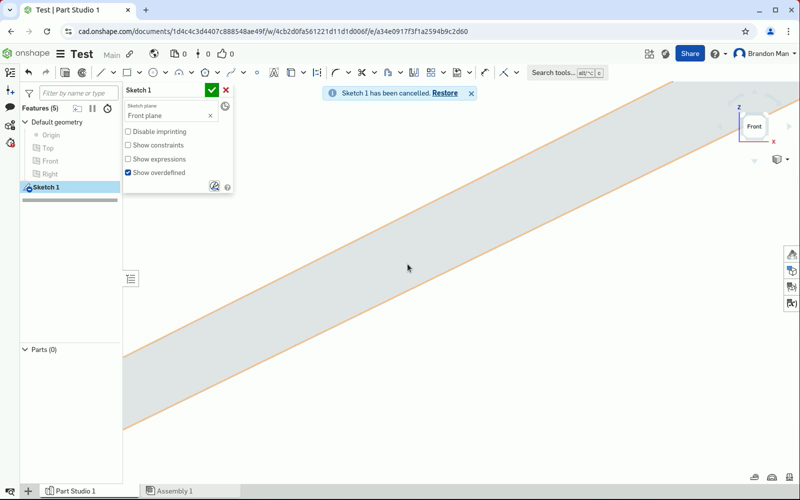
scroll(-6)
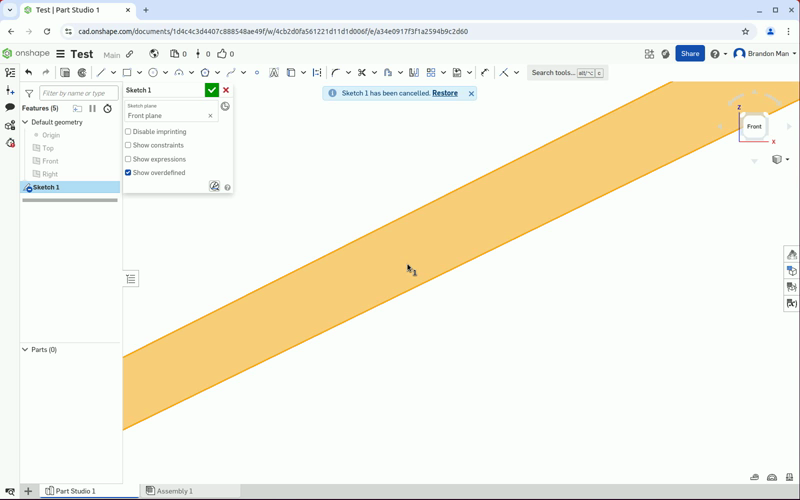
scroll(-6)
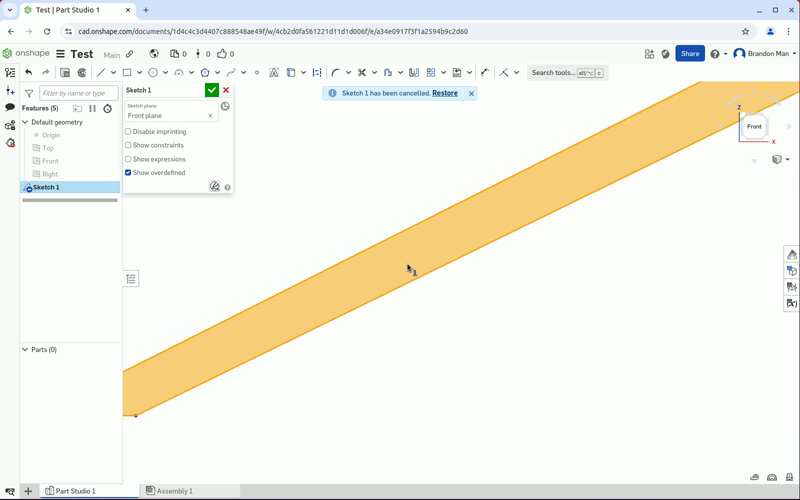
scroll(-6)
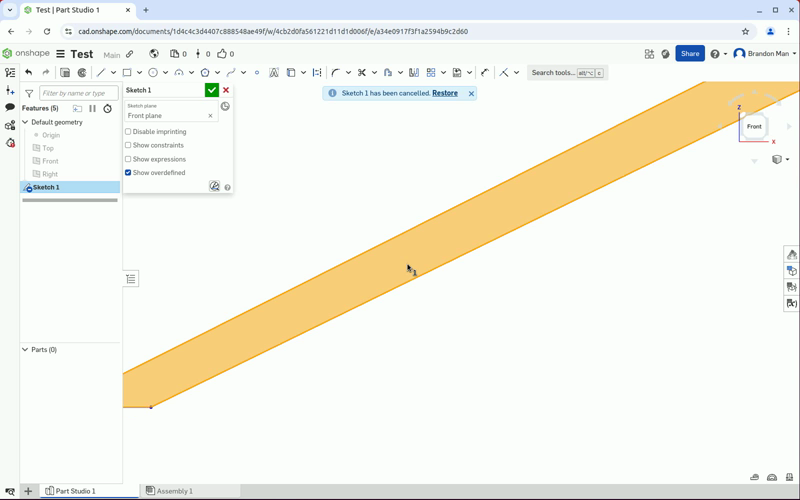
scroll(-6)
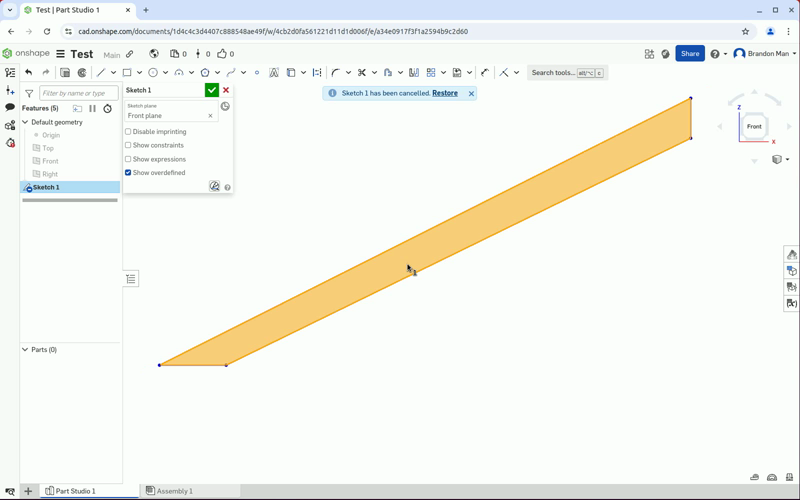
scroll(-6)
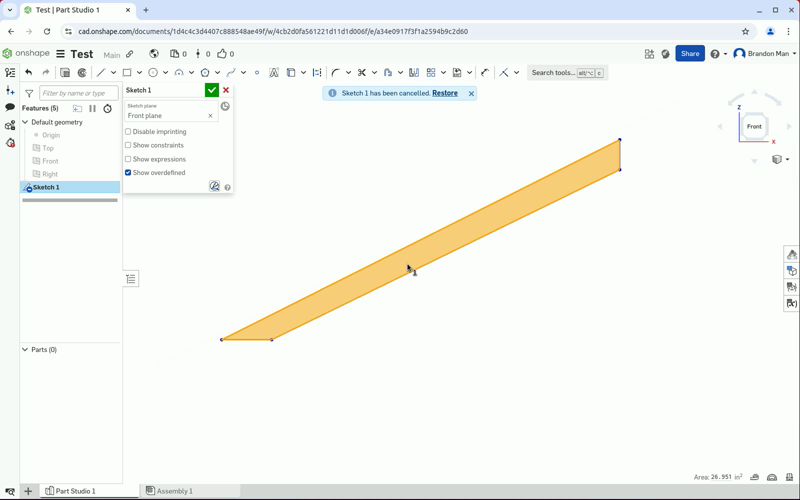
scroll(-6)
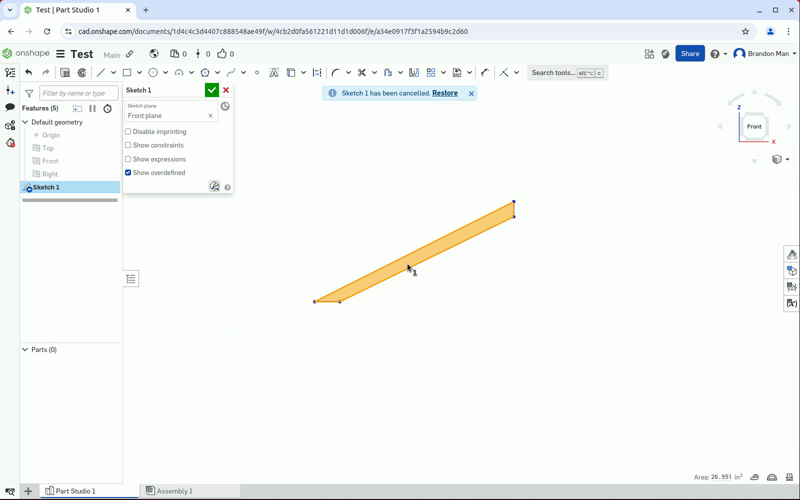
scroll(-6)
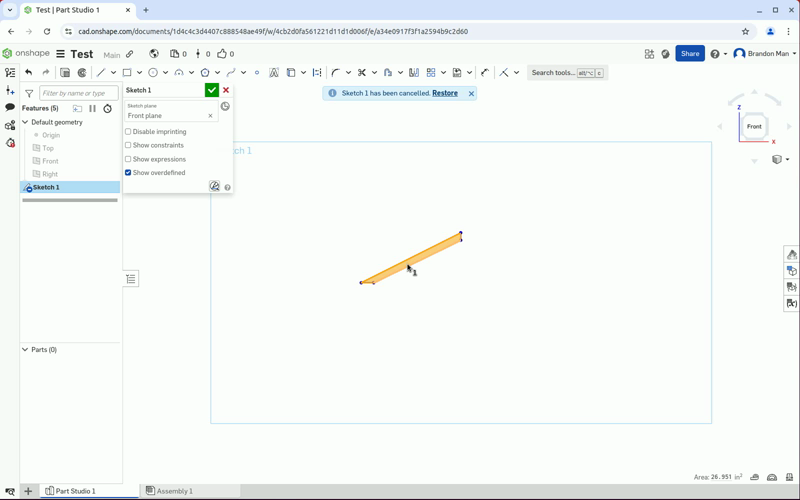
mouse_move(73, 352)
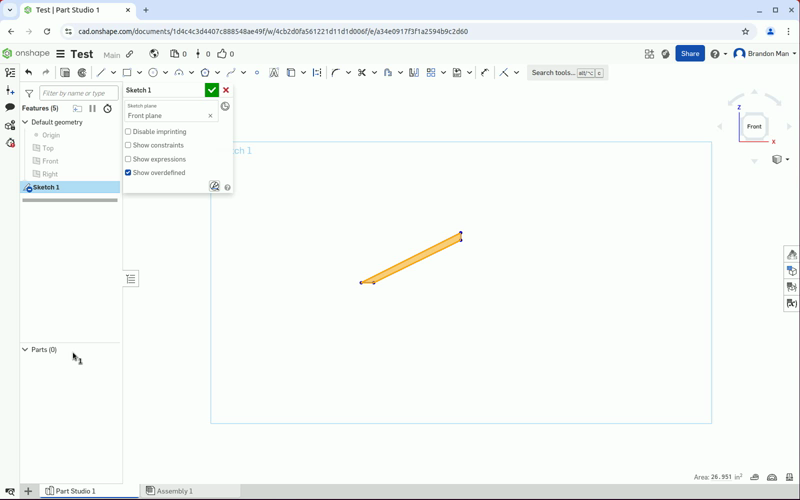
key(shift+y)
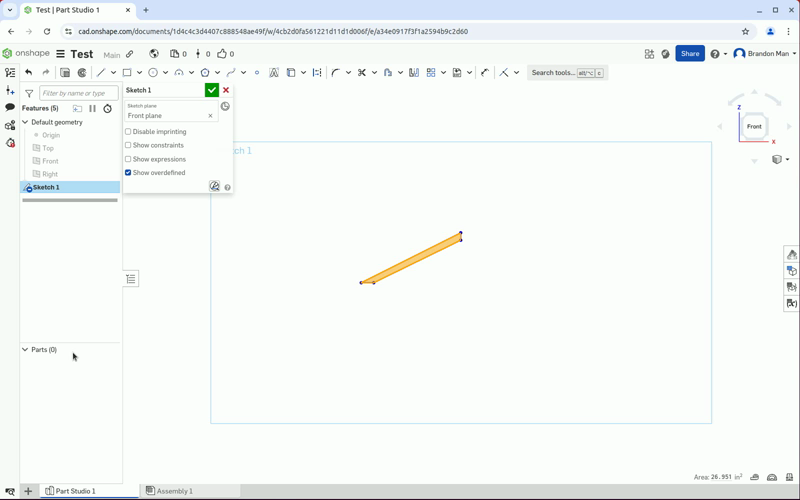
key(shift+e)
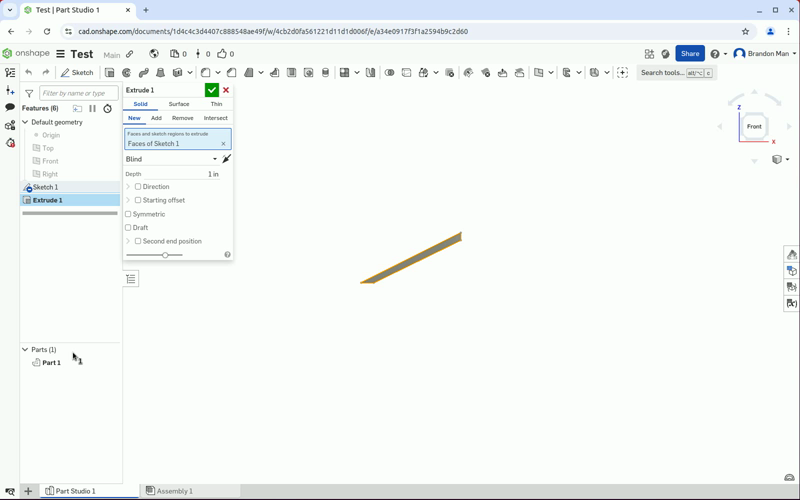
mouse_move(143, 106)
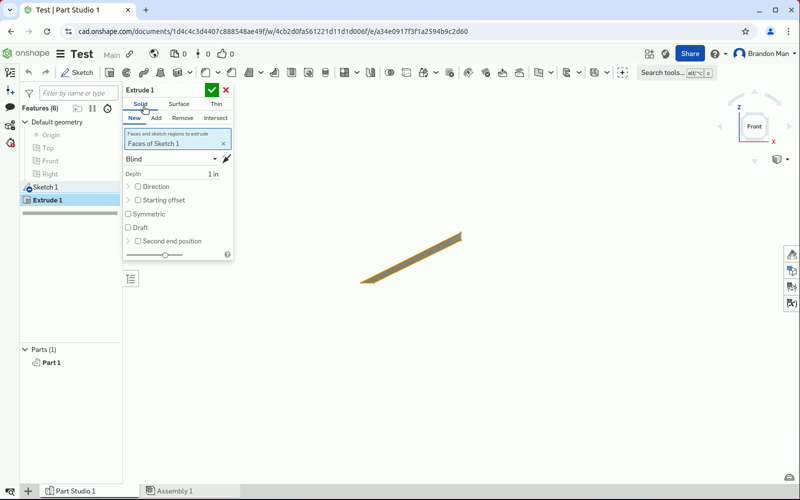
click(143, 106)
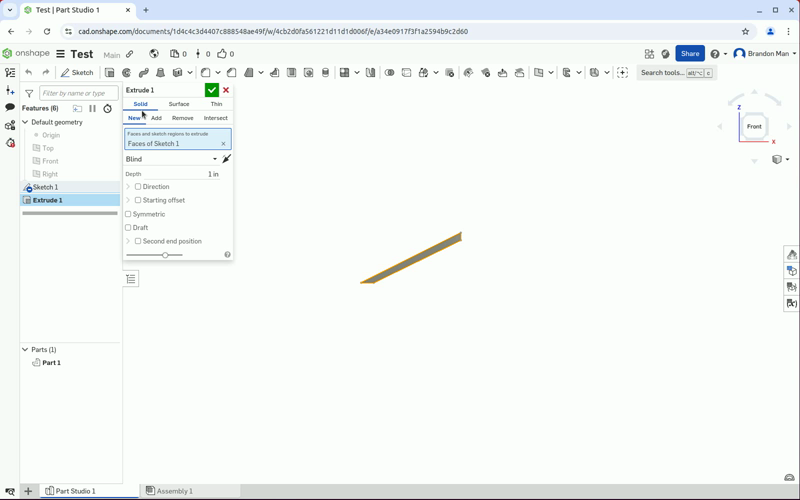
mouse_move(137, 120)
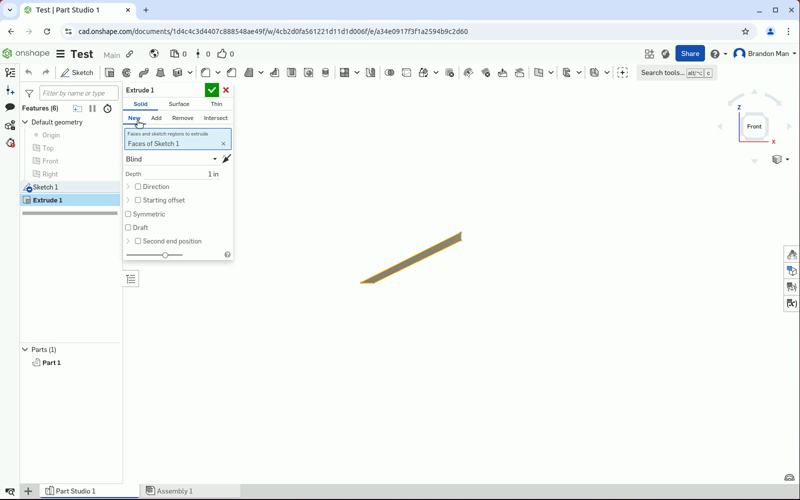
click(137, 120)
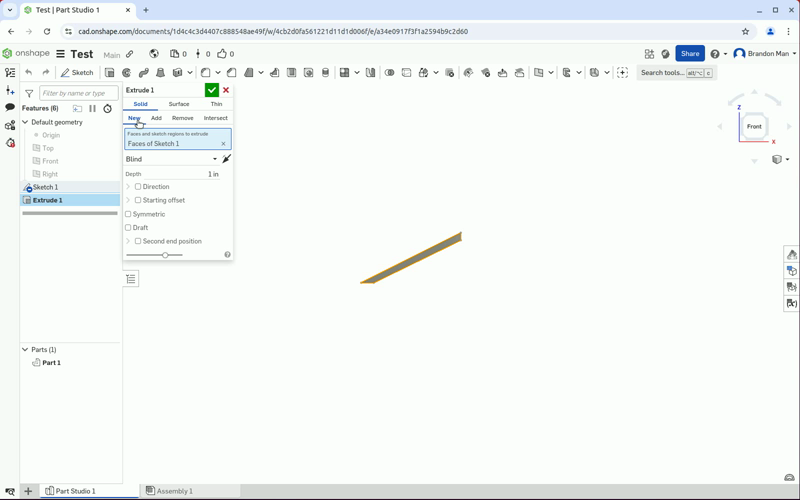
key(tab, 4)
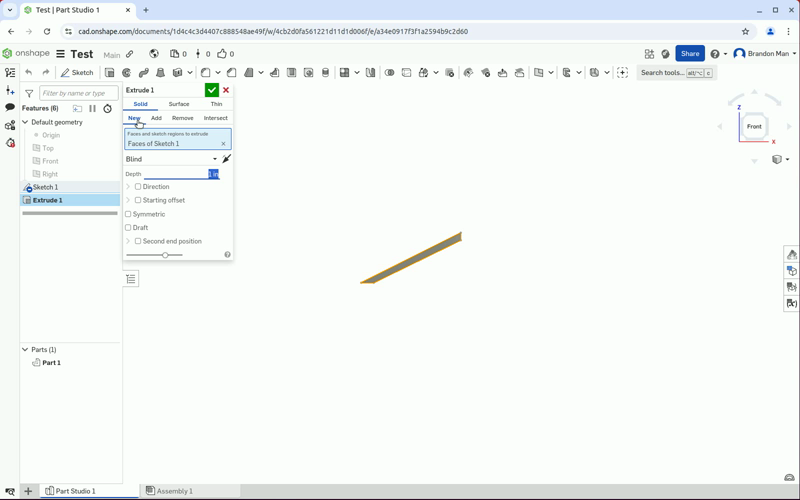
text(40.92)
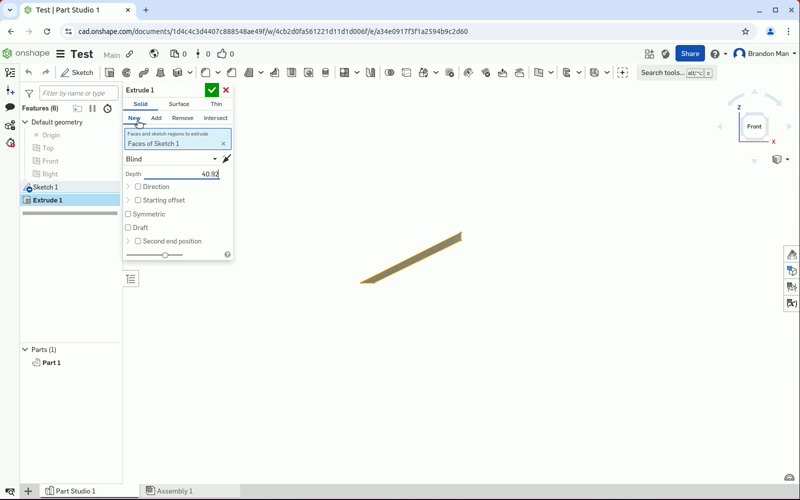
key(tab, 3)
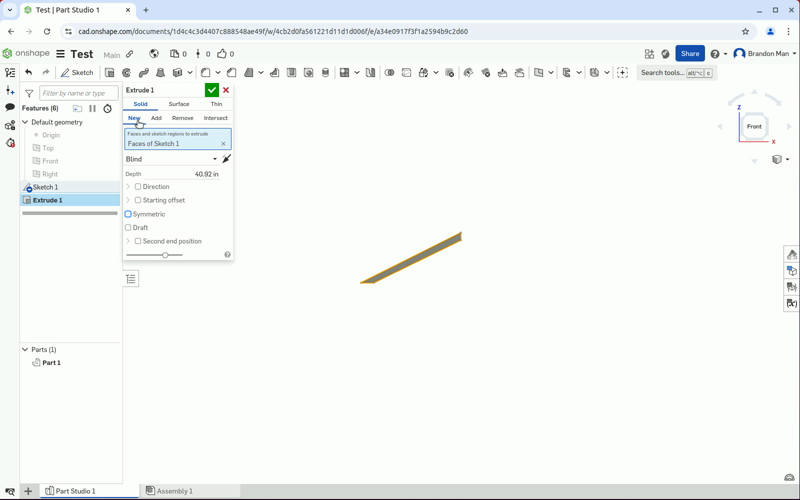
key(space)
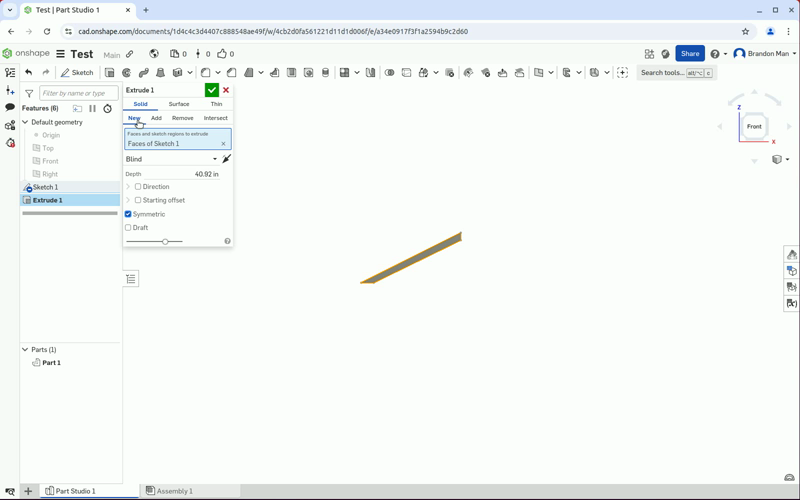
key(enter)
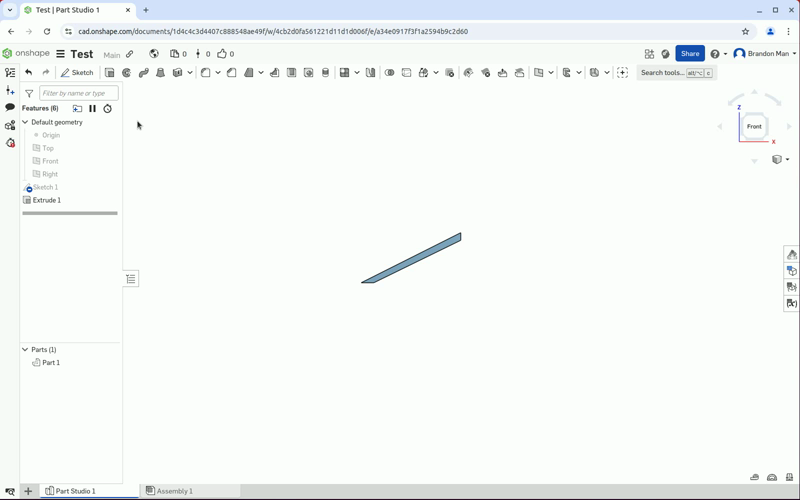
key(shift+h)
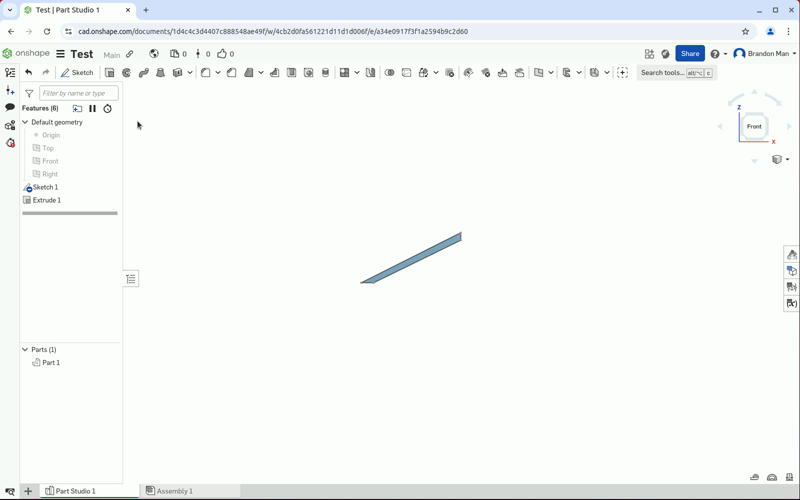
key(shift+h)
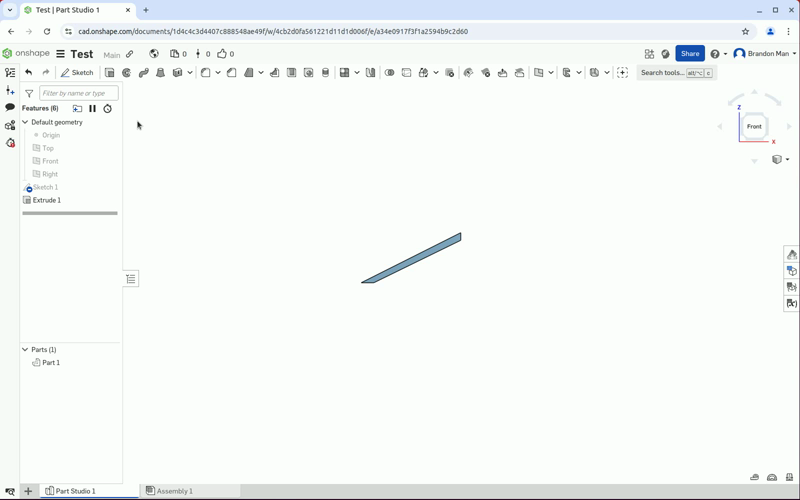
mouse_move(73, 189)
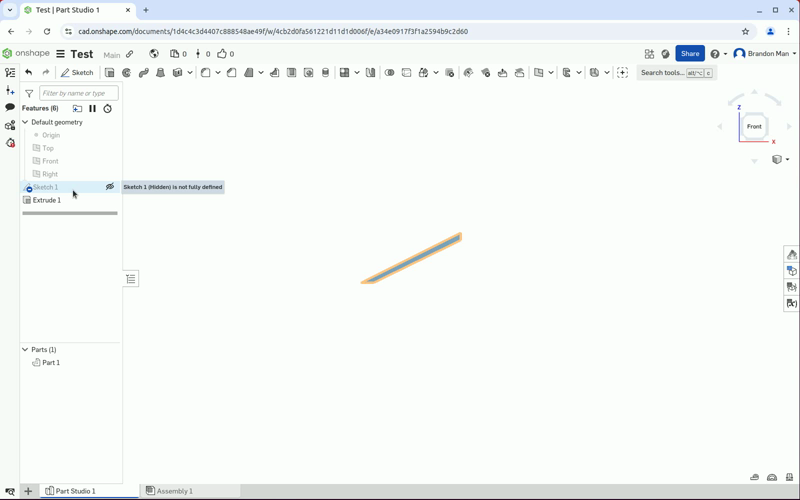
click(73, 189)
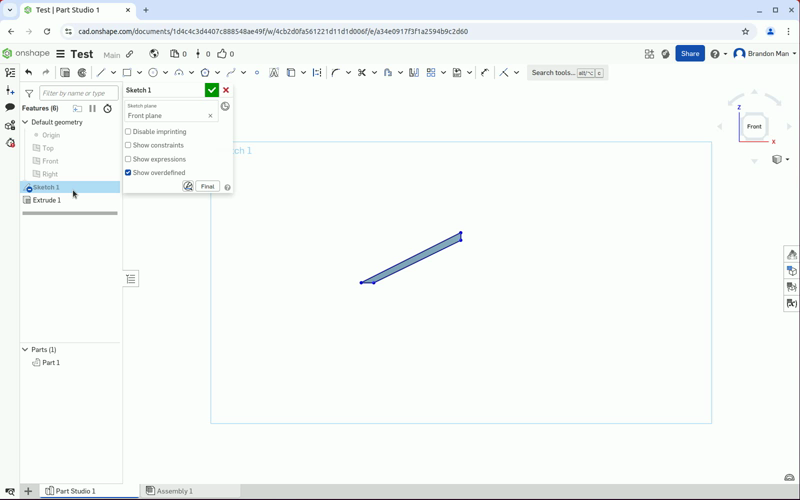
mouse_move(229, 92)
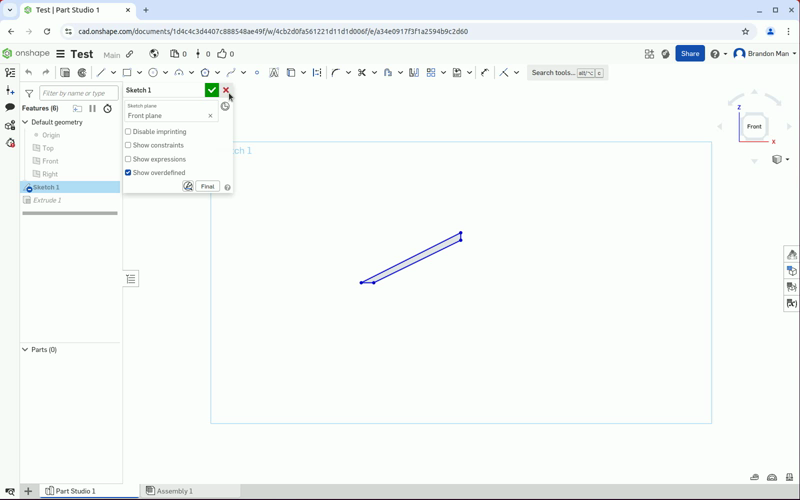
click(229, 92)
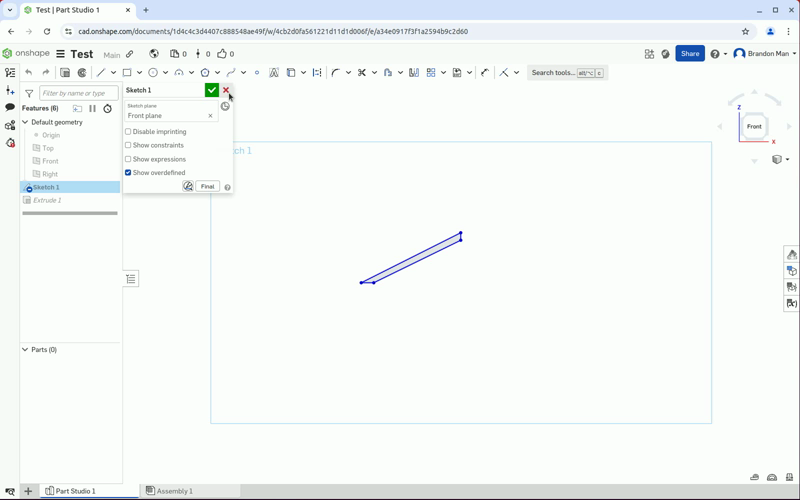
key(shift+s)
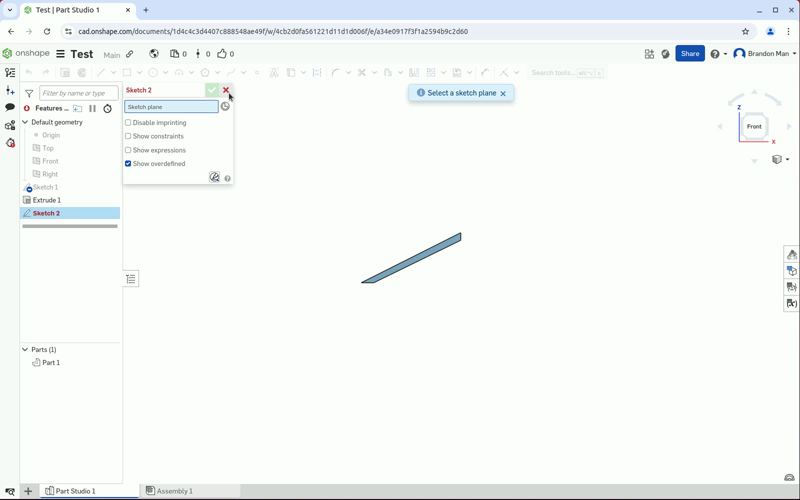
mouse_move(73, 163)
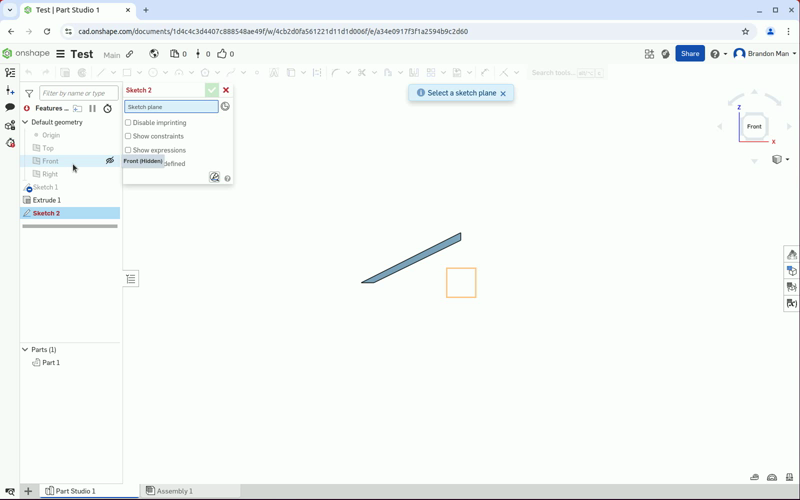
click(73, 163)
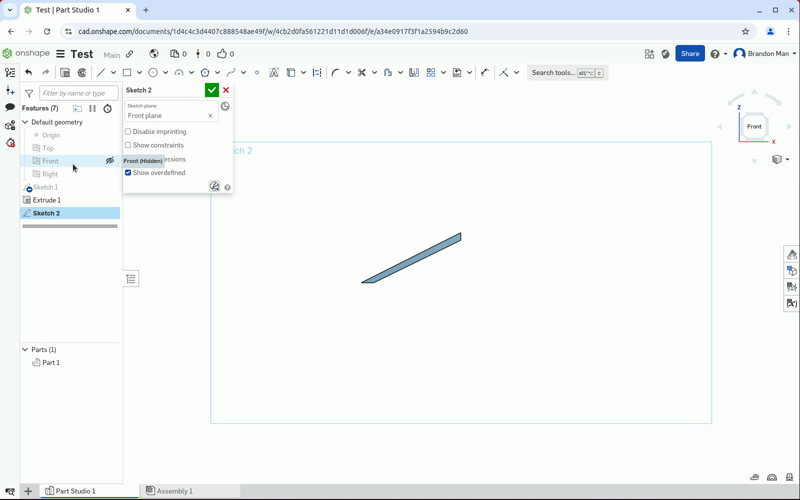
mouse_move(73, 352)
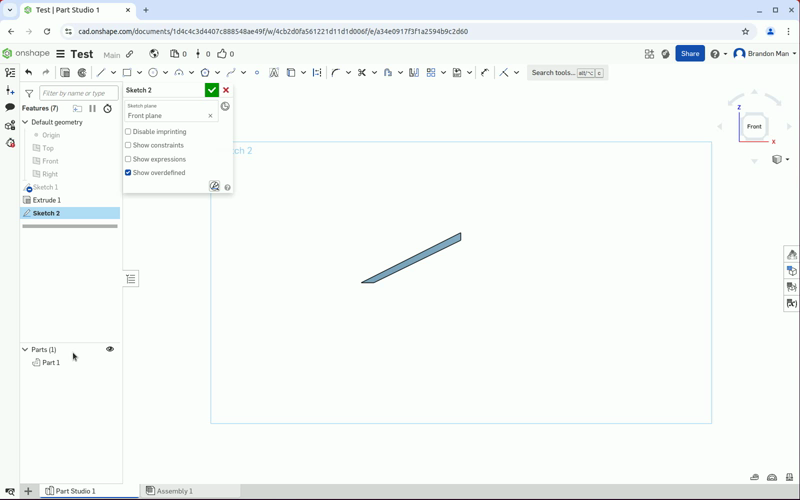
key(y)
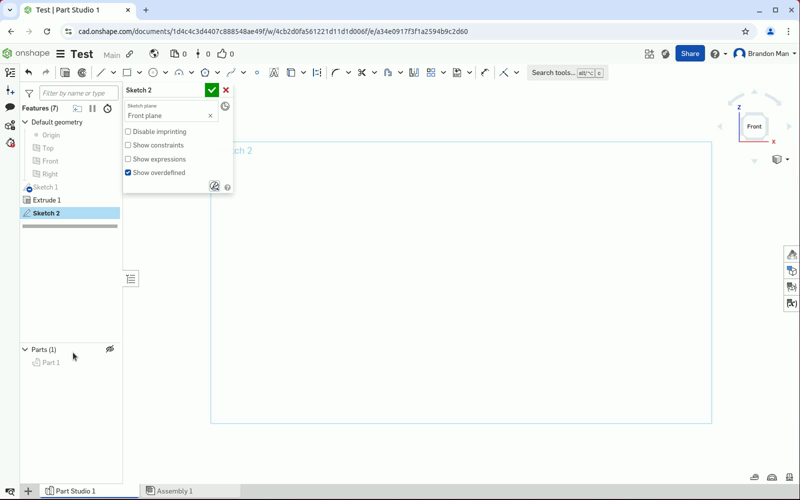
key(l)
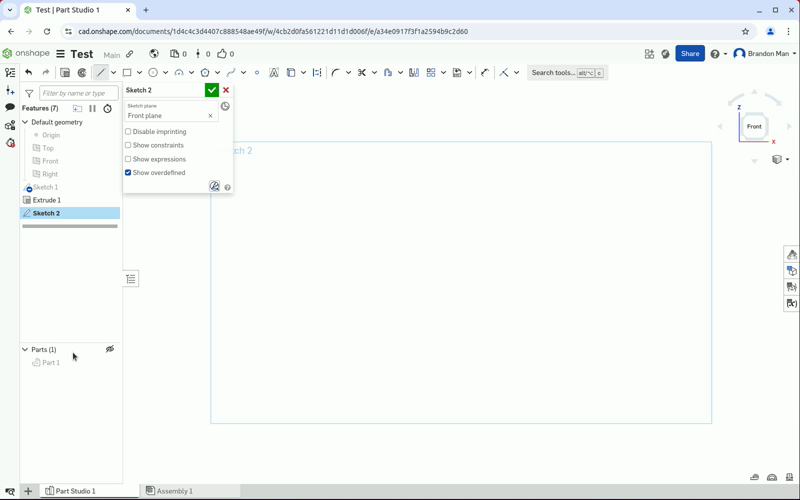
key_down(shift)
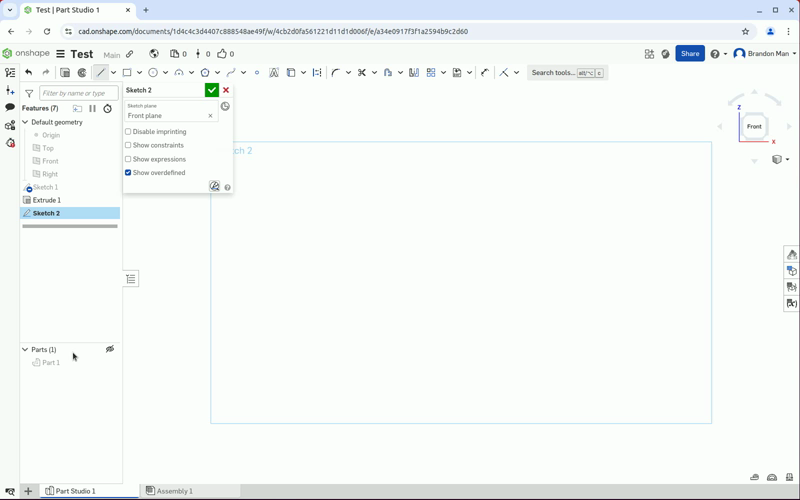
mouse_move(460, 239)
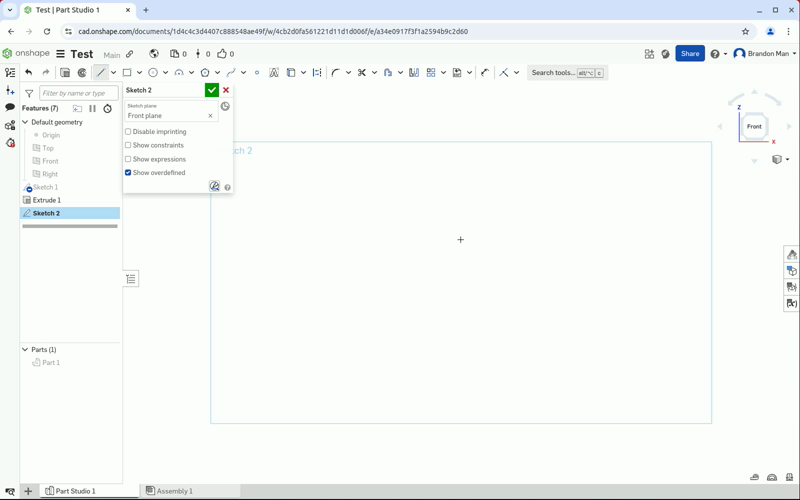
click(460, 239)
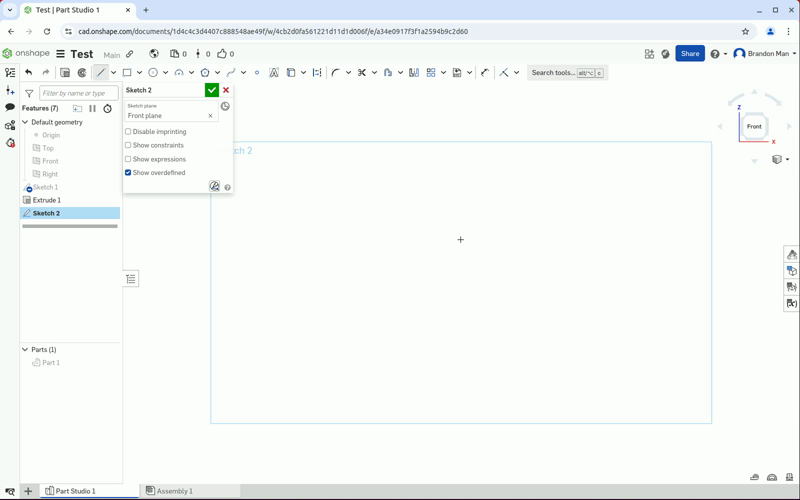
key_up(shift)
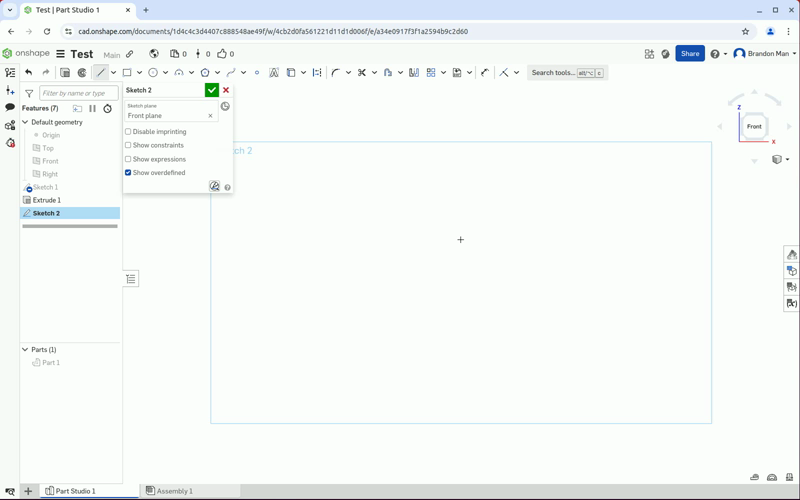
key_down(shift)
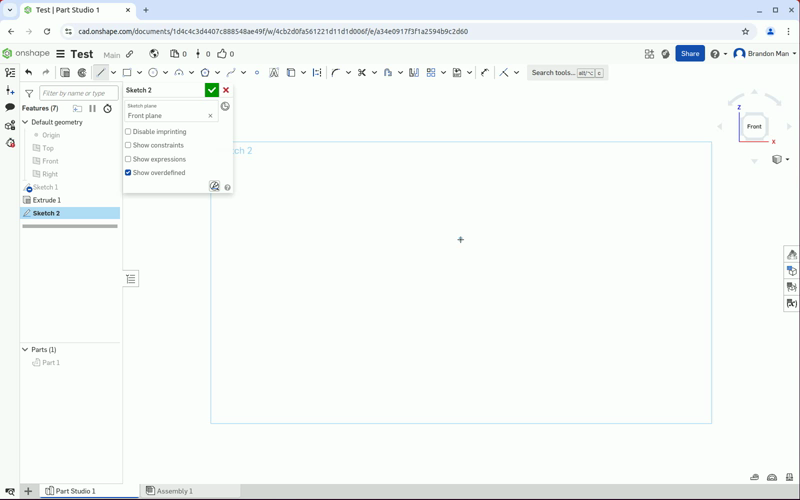
mouse_move(547, 282)
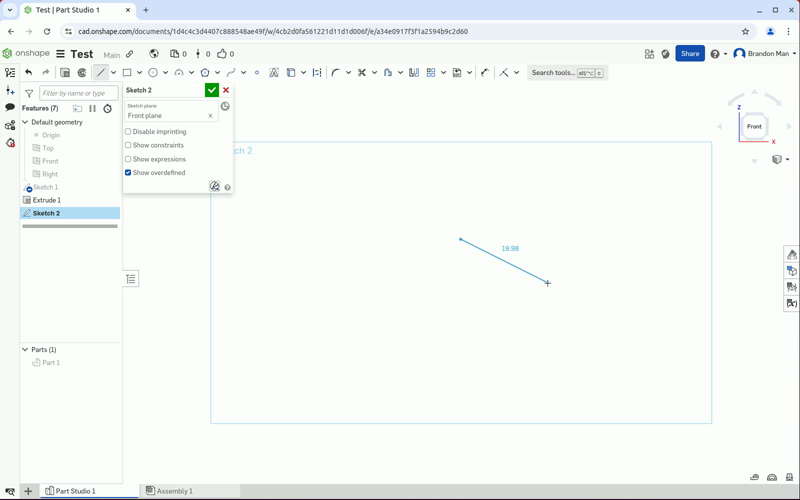
click(547, 282)
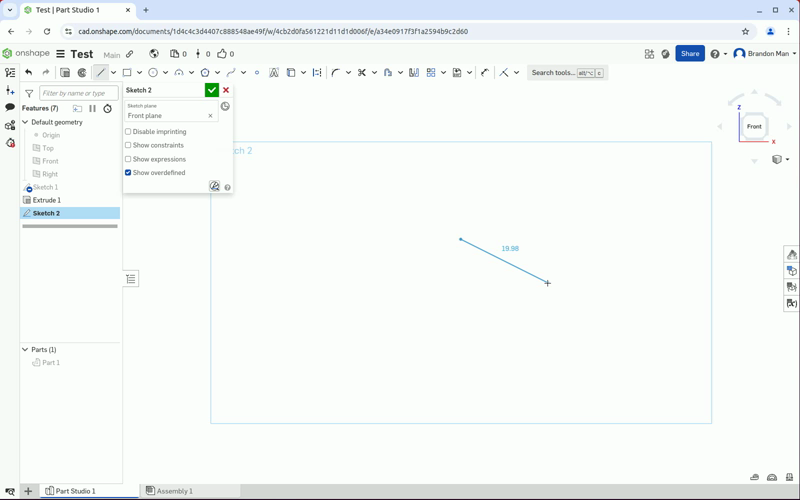
key_up(shift)
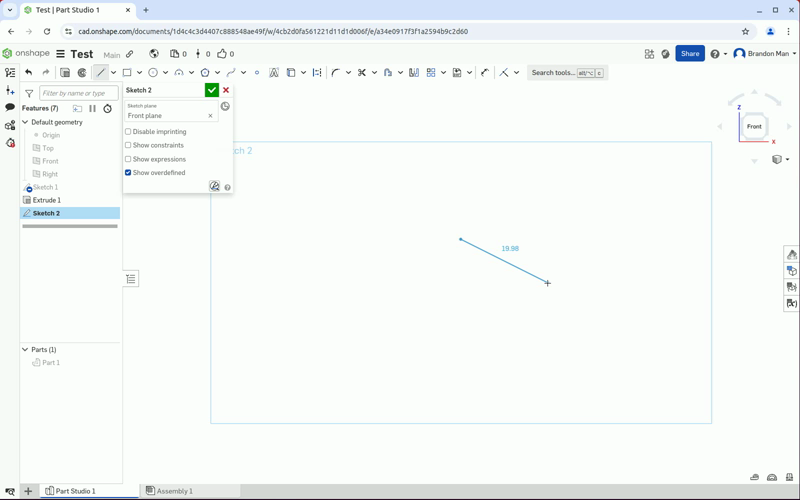
key_down(shift)
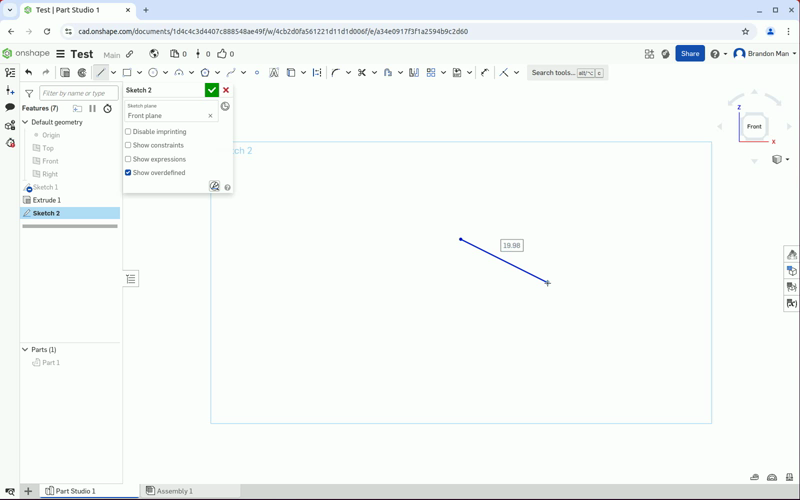
mouse_move(577, 282)
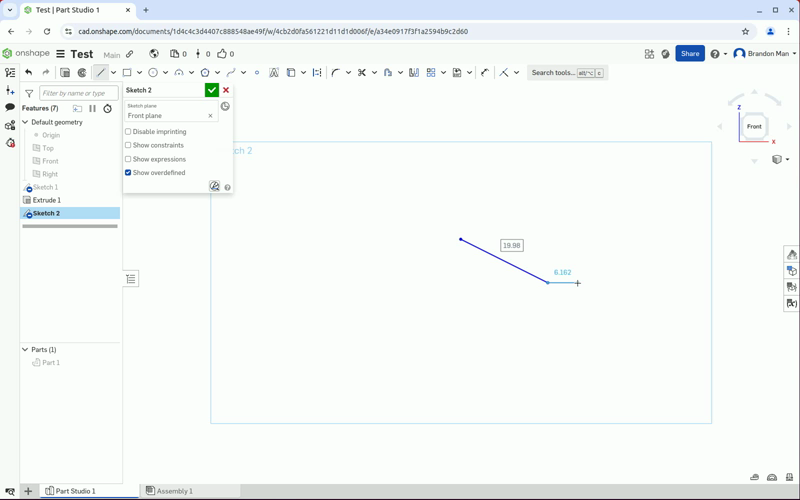
mouse_move(560, 282)
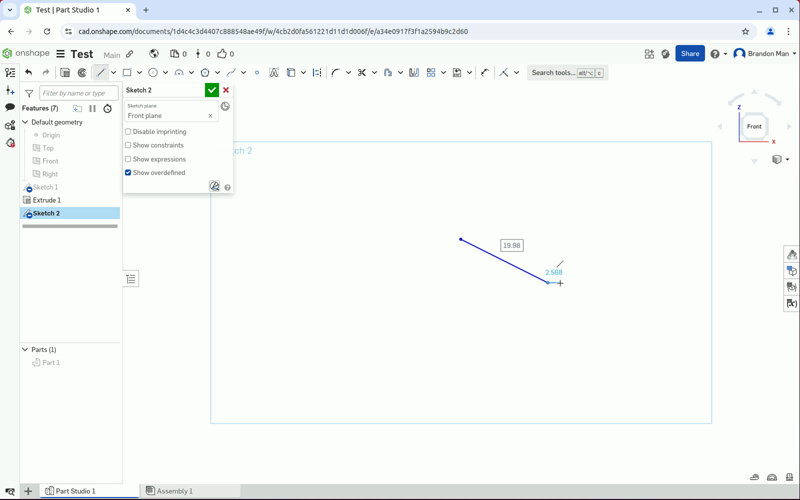
click(560, 282)
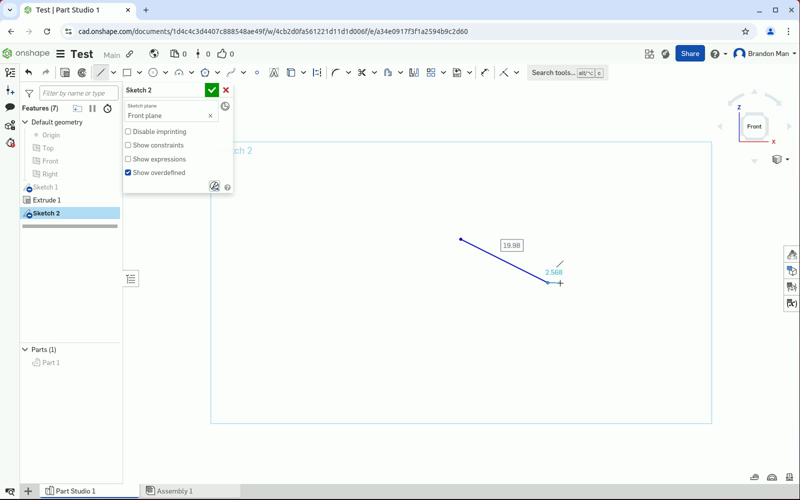
key_up(shift)
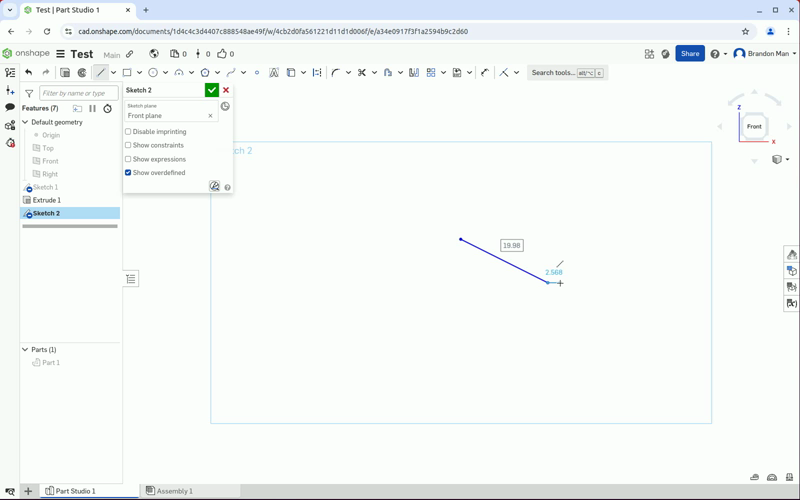
key_down(shift)
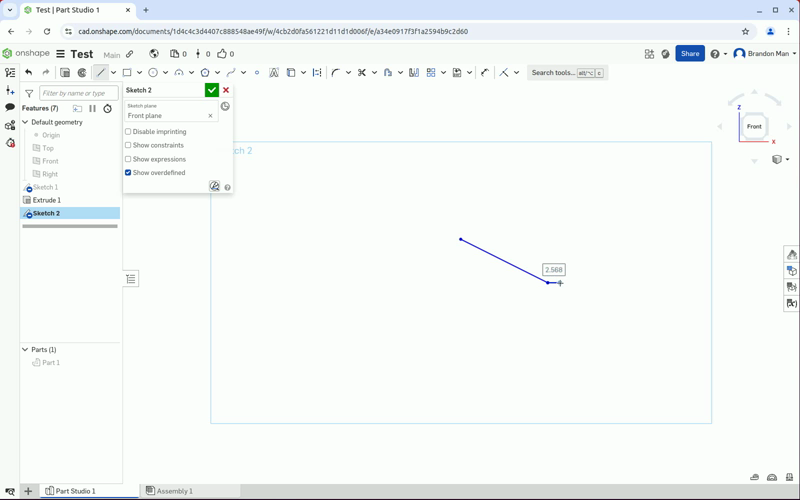
mouse_move(460, 233)
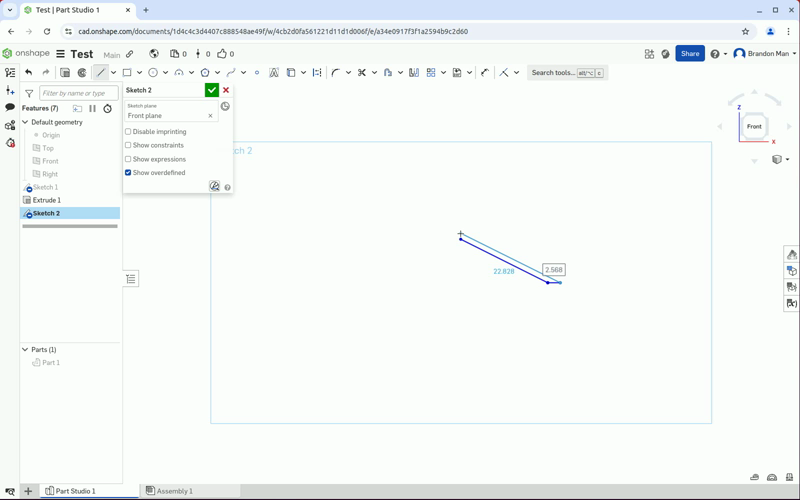
click(460, 233)
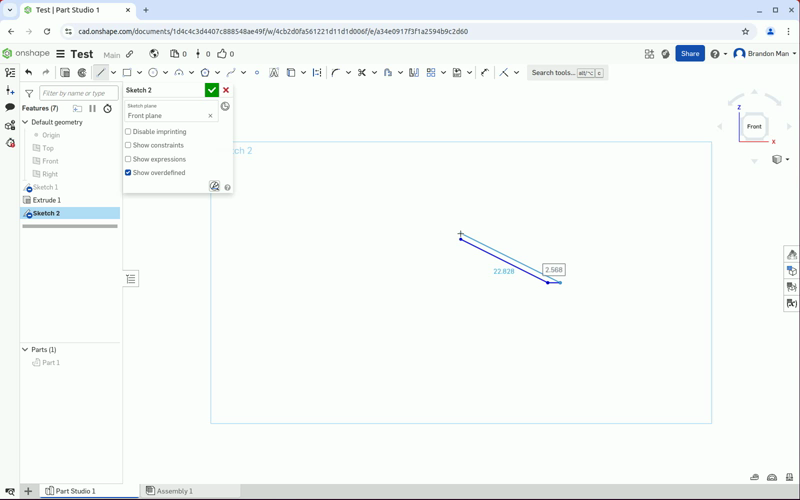
key_up(shift)
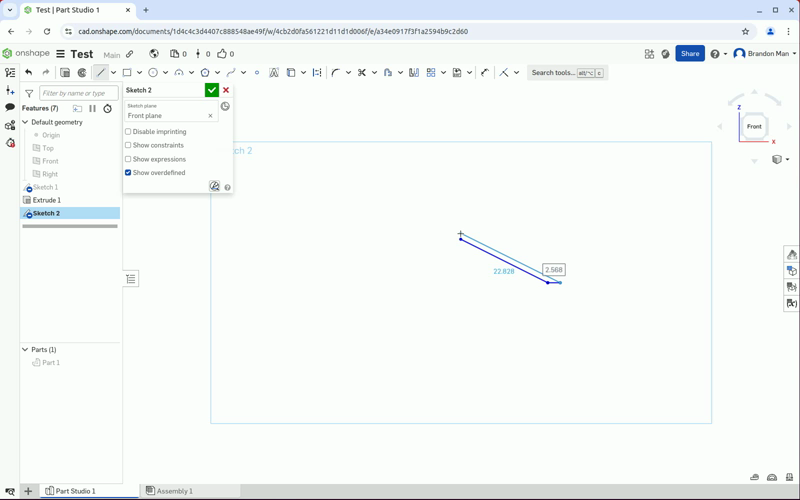
mouse_move(490, 233)
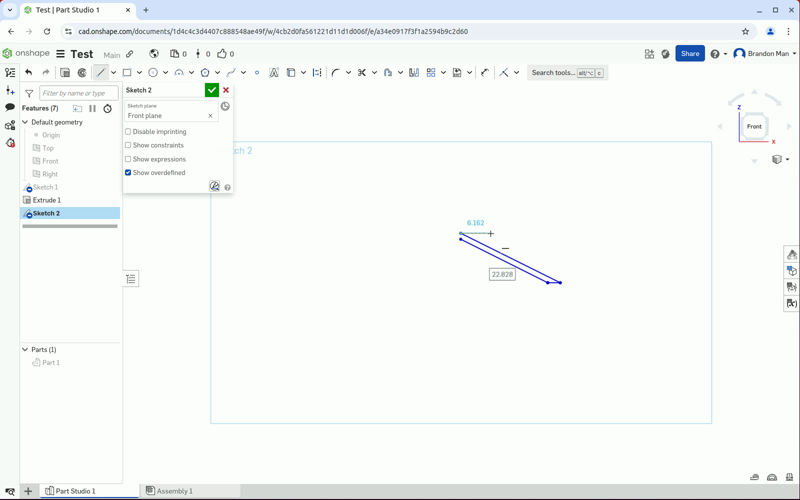
key_down(shift)
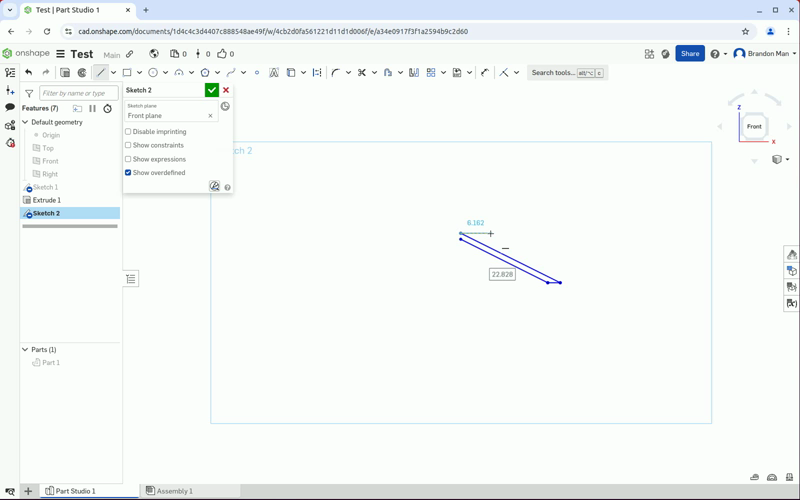
mouse_move(460, 239)
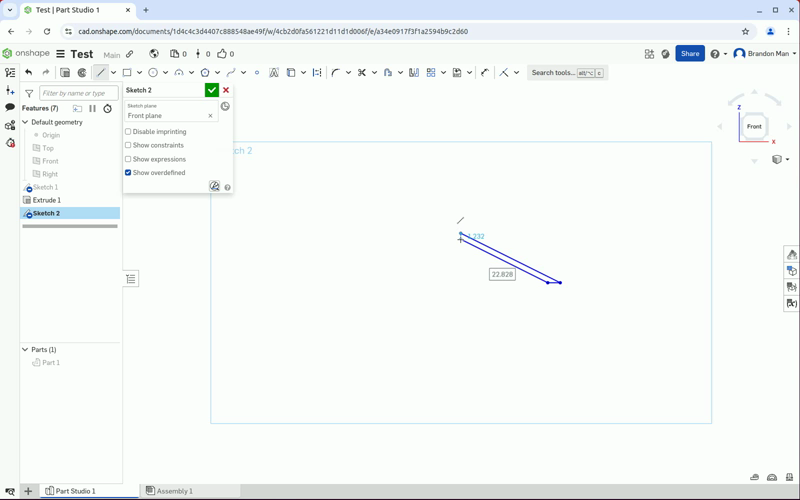
scroll(6)
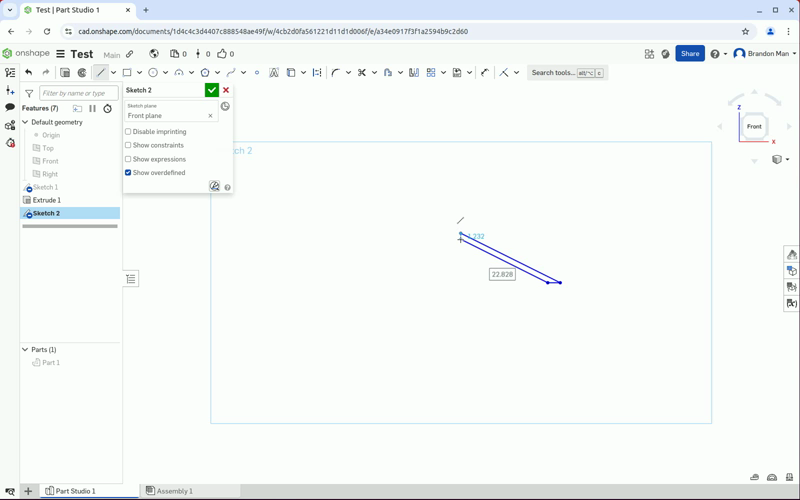
scroll(6)
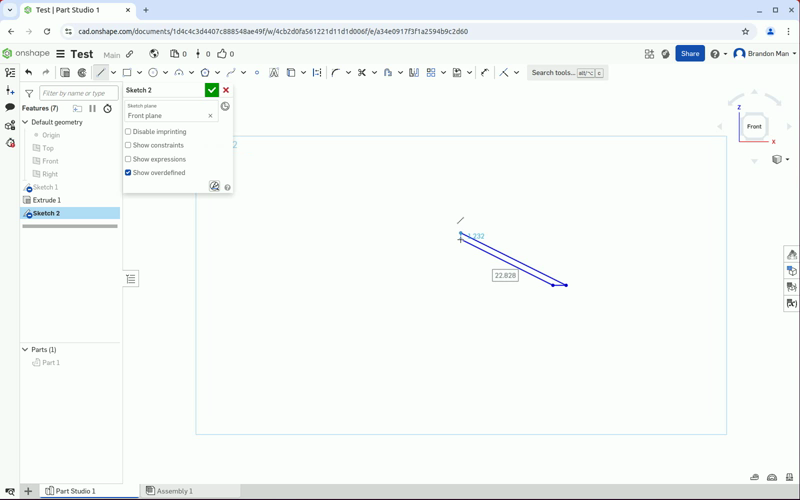
scroll(6)
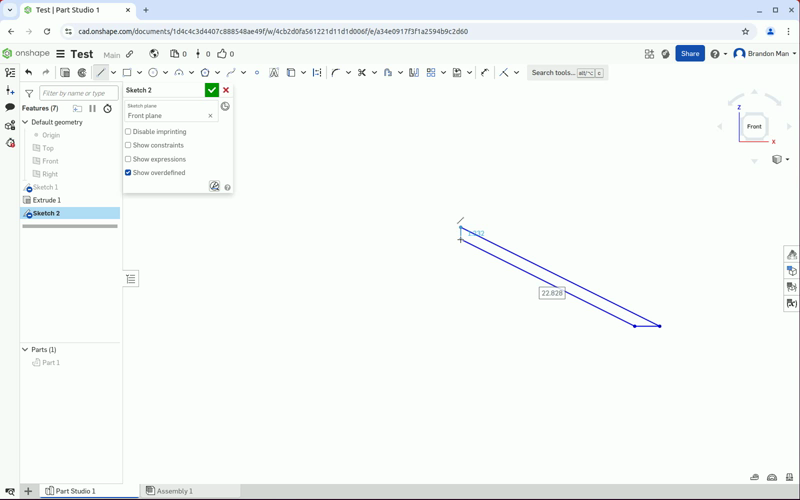
scroll(6)
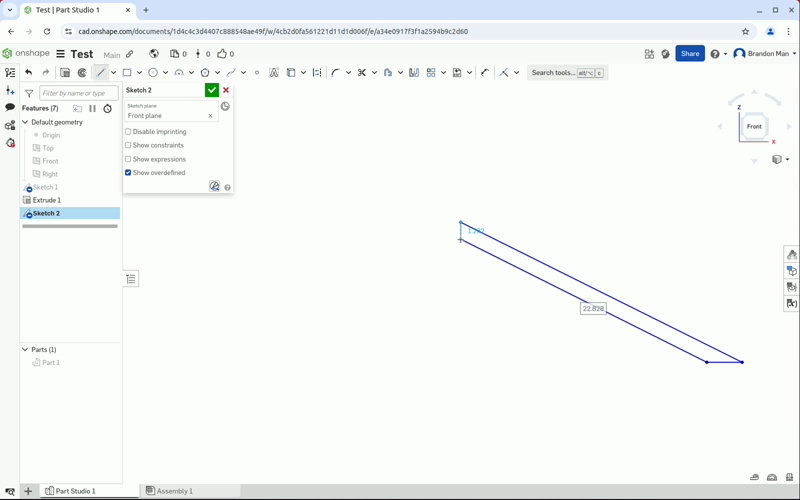
scroll(6)
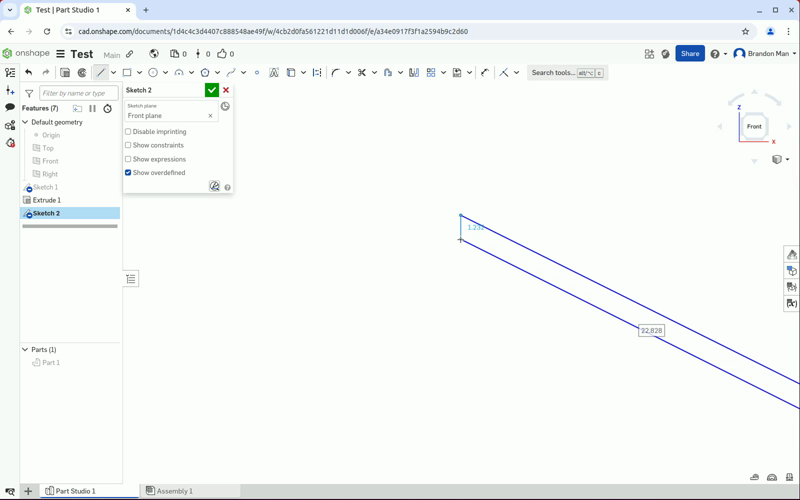
scroll(6)
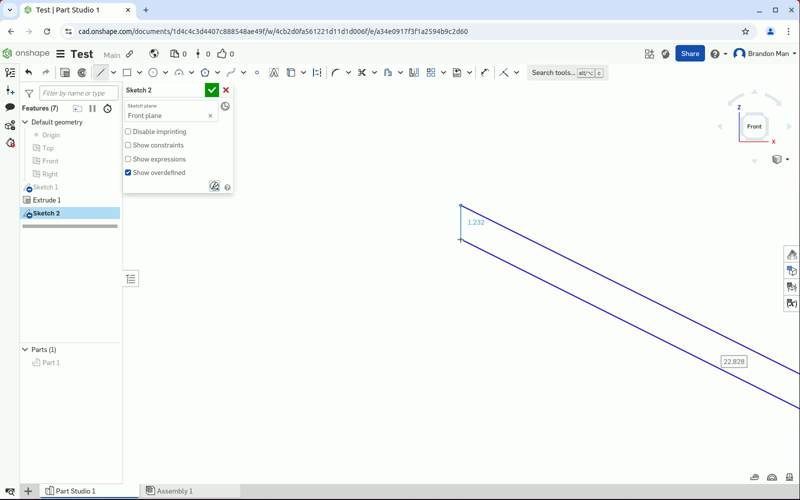
scroll(6)
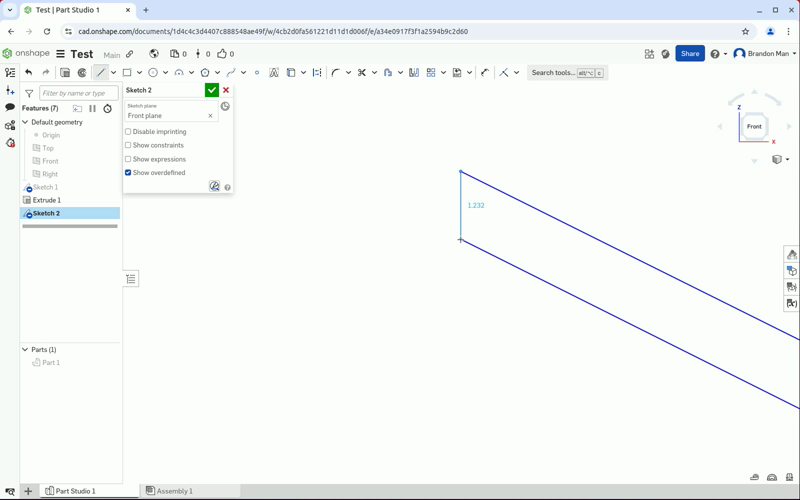
key_up(shift)
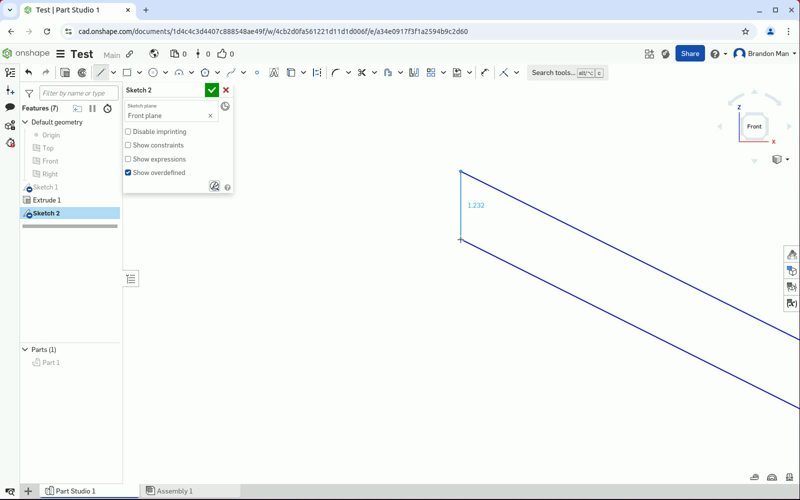
click(460, 239)
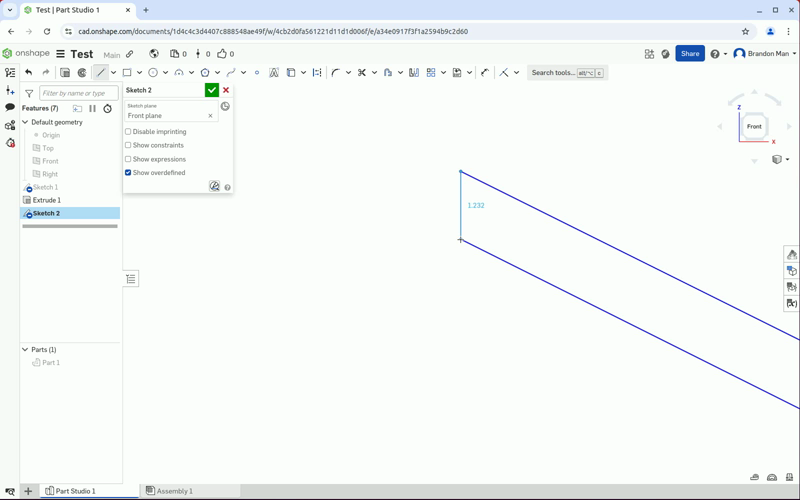
scroll(-6)
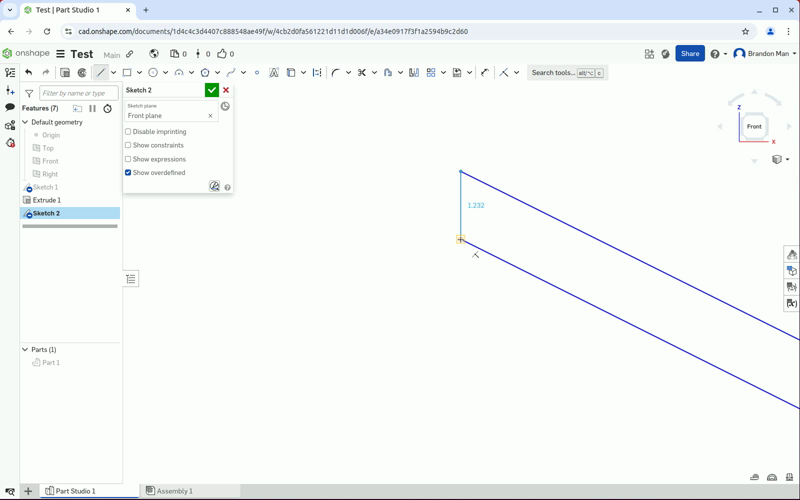
scroll(-6)
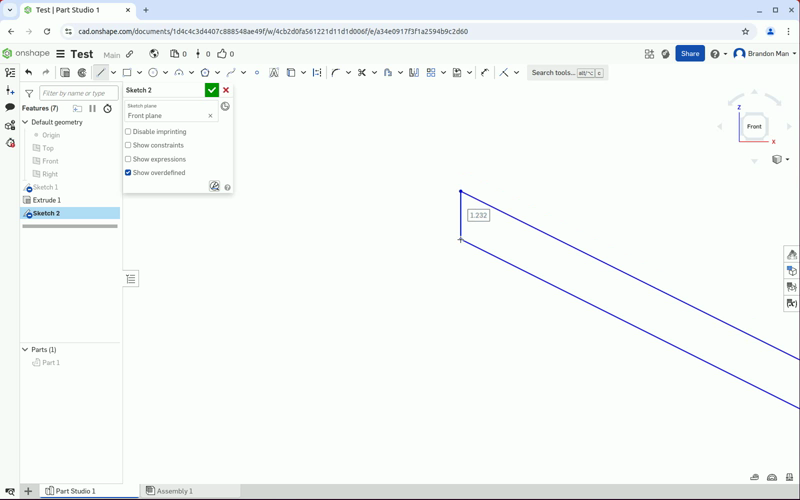
scroll(-6)
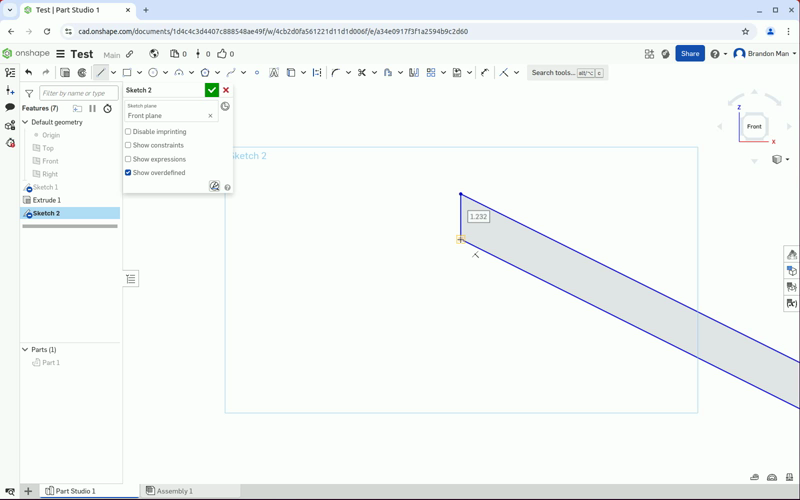
scroll(-6)
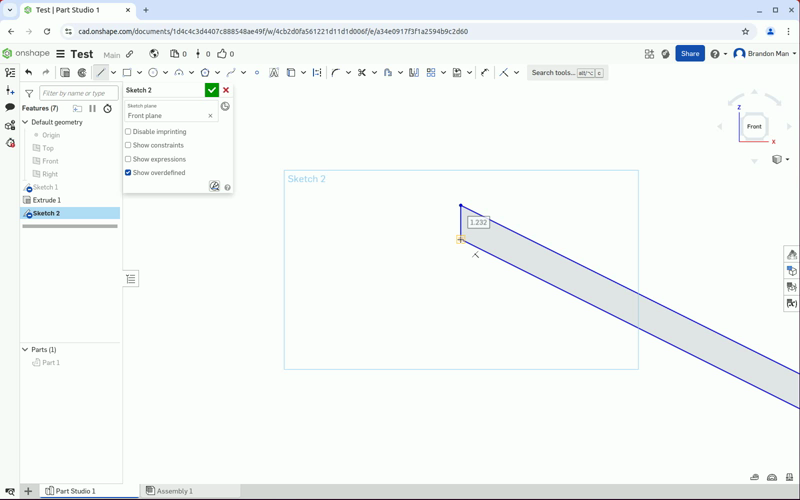
scroll(-6)
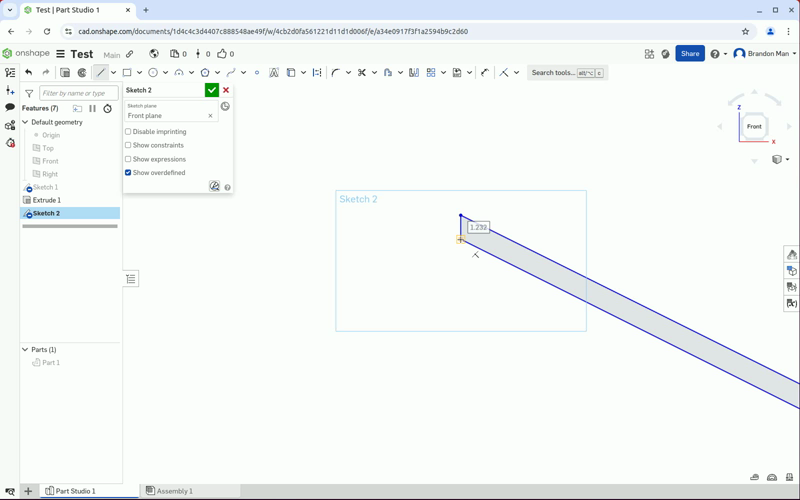
scroll(-6)
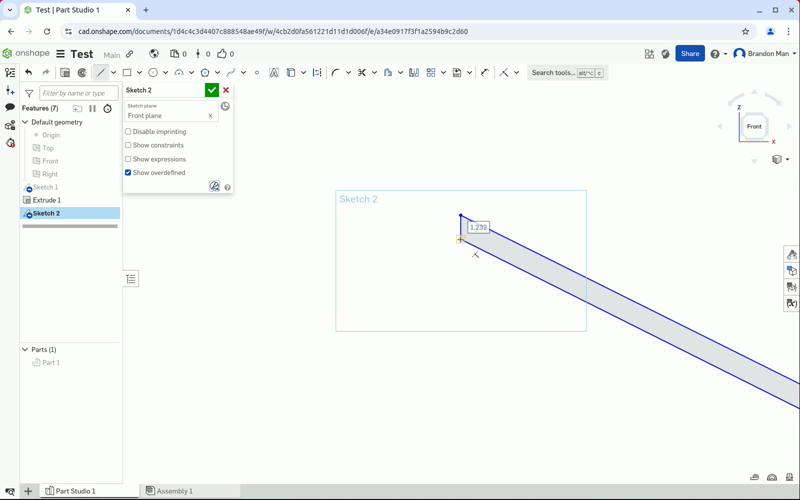
scroll(-6)
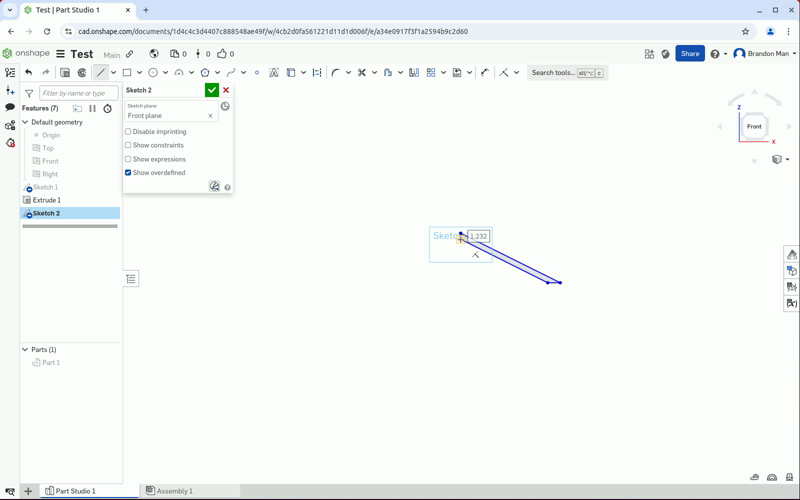
key(esc)
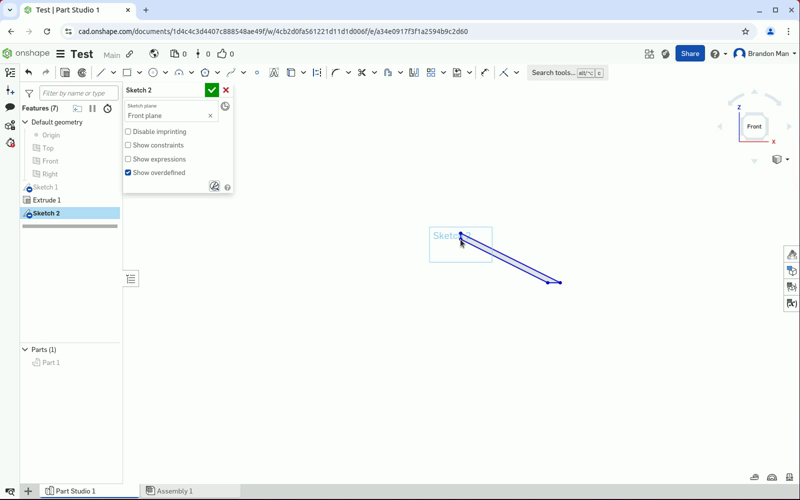
mouse_move(544, 278)
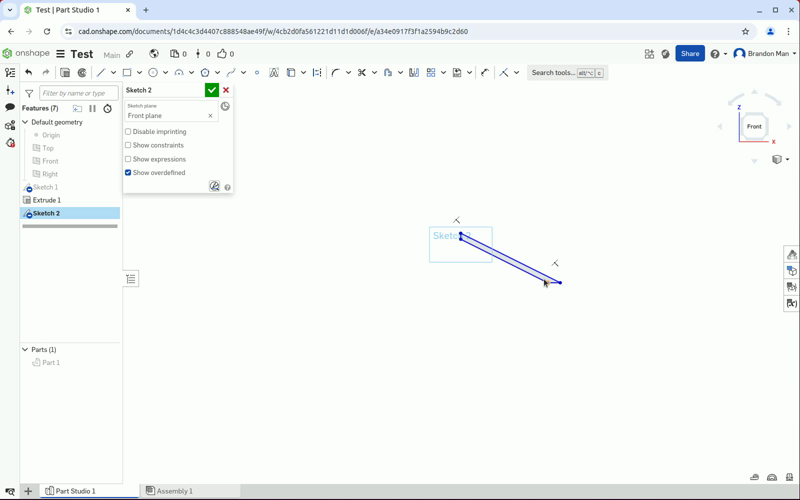
scroll(6)
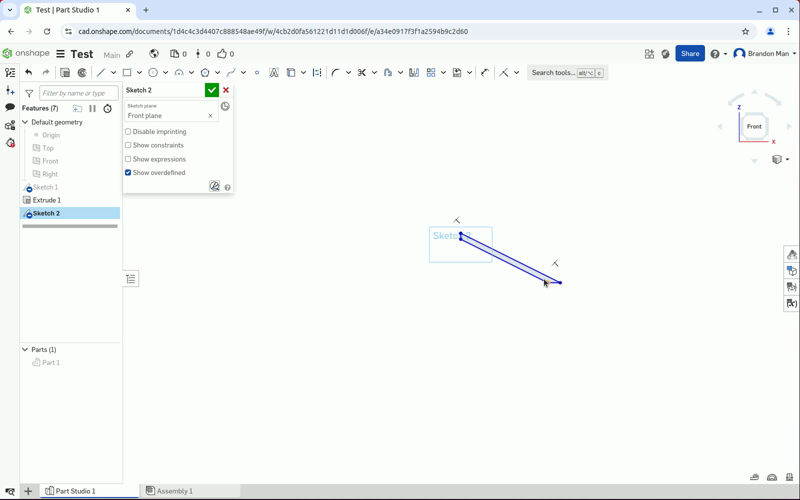
scroll(6)
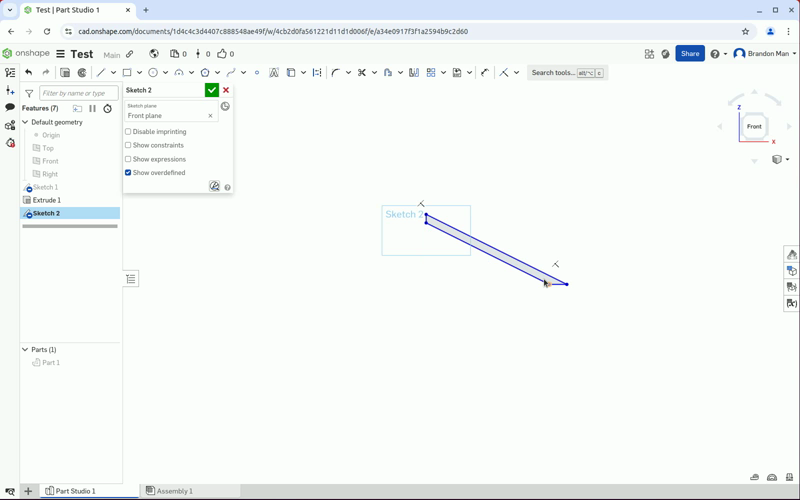
scroll(6)
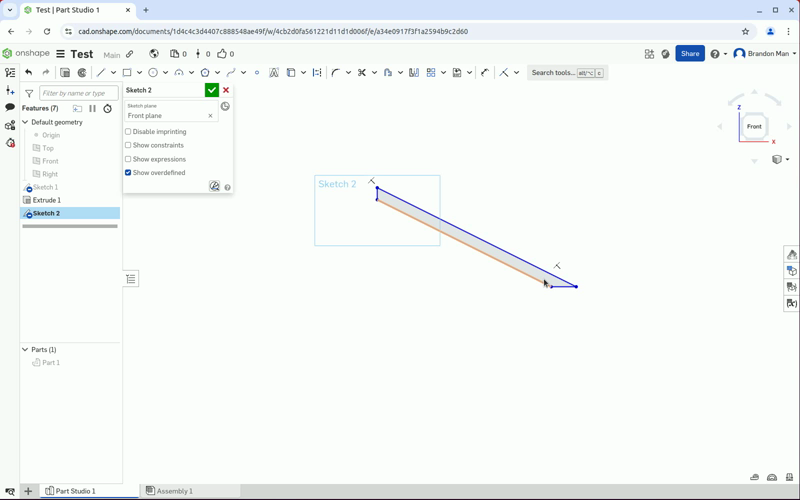
scroll(6)
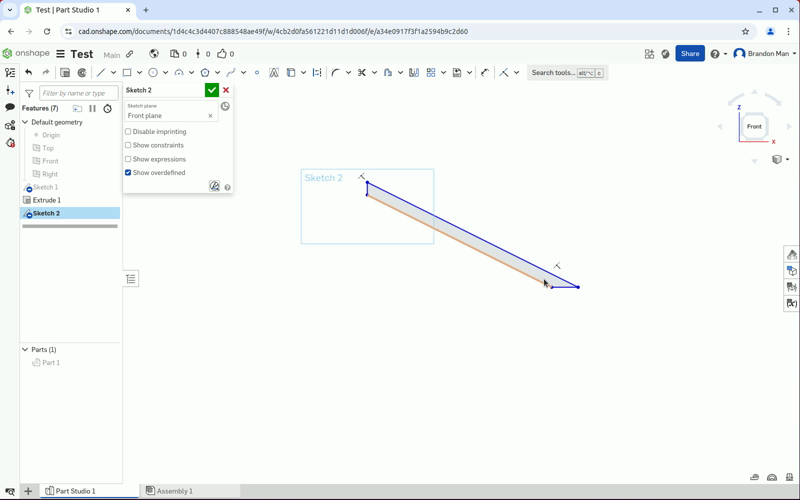
scroll(6)
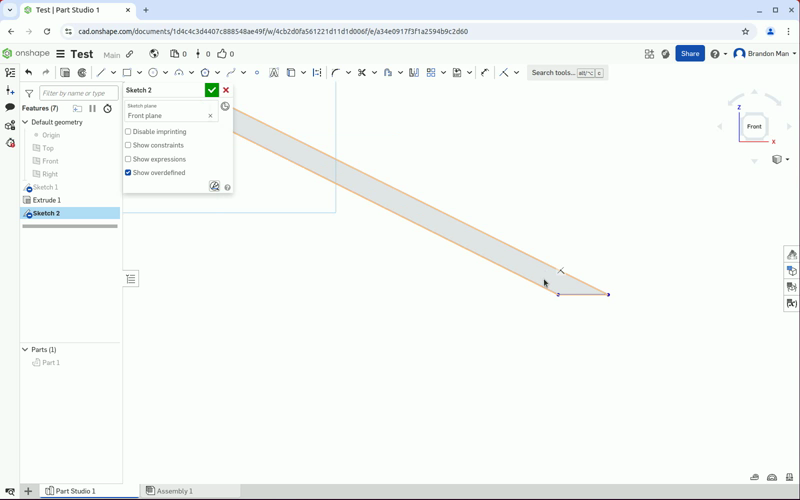
scroll(6)
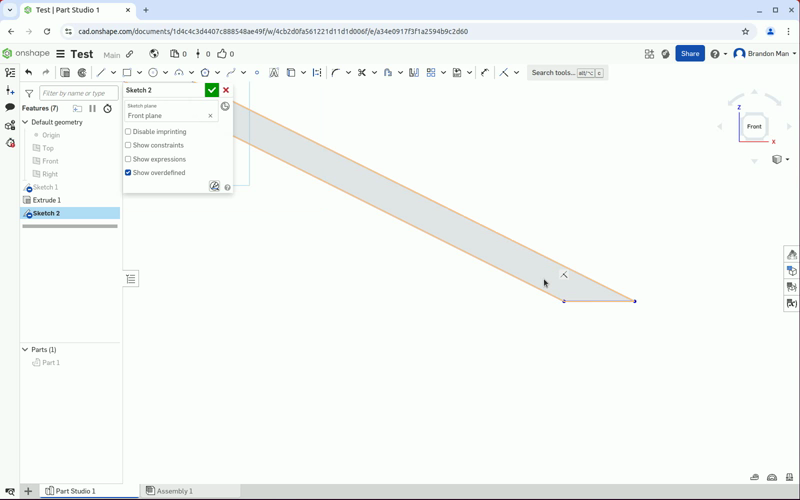
scroll(6)
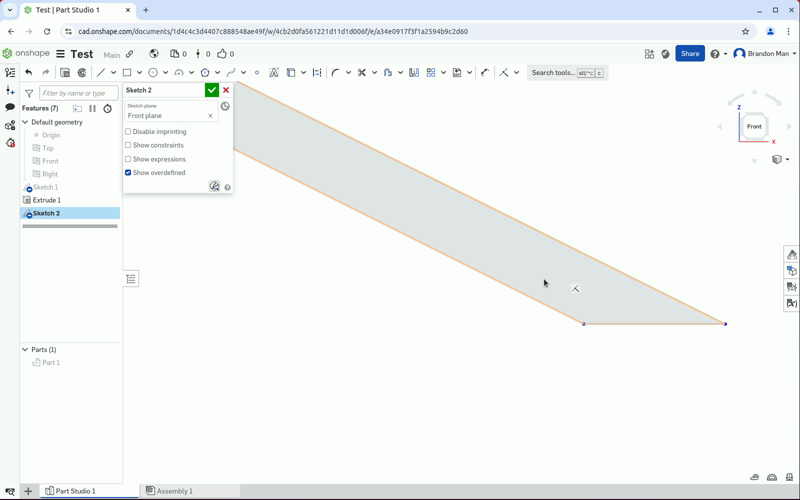
click(544, 278)
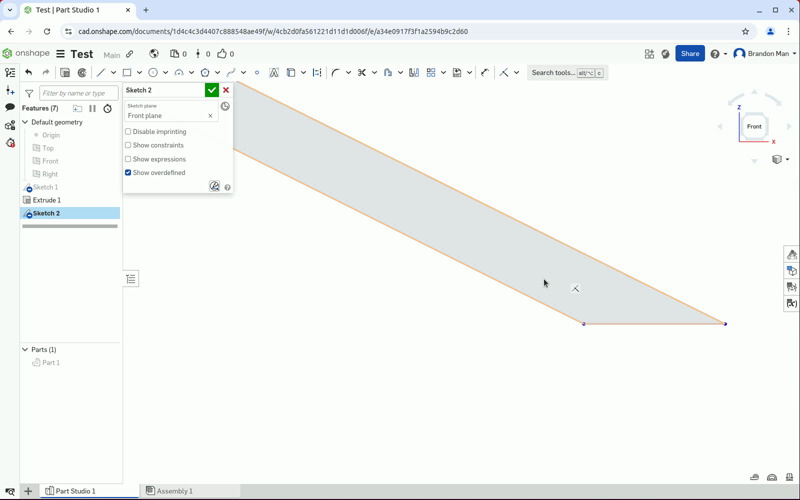
scroll(-6)
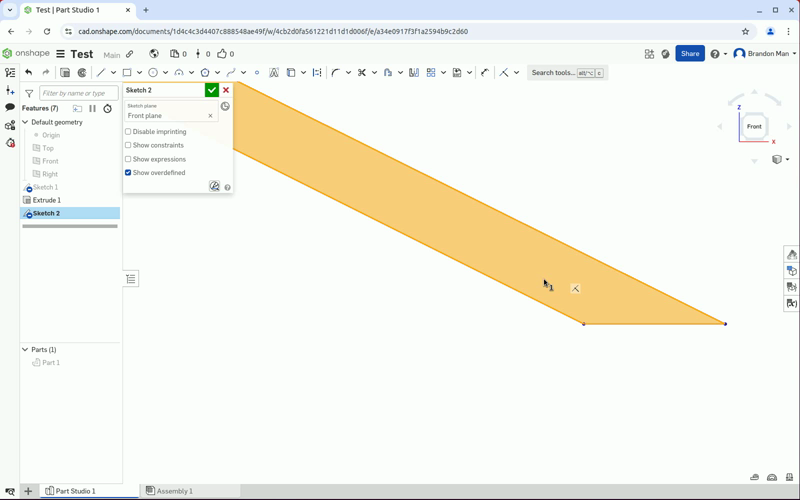
scroll(-6)
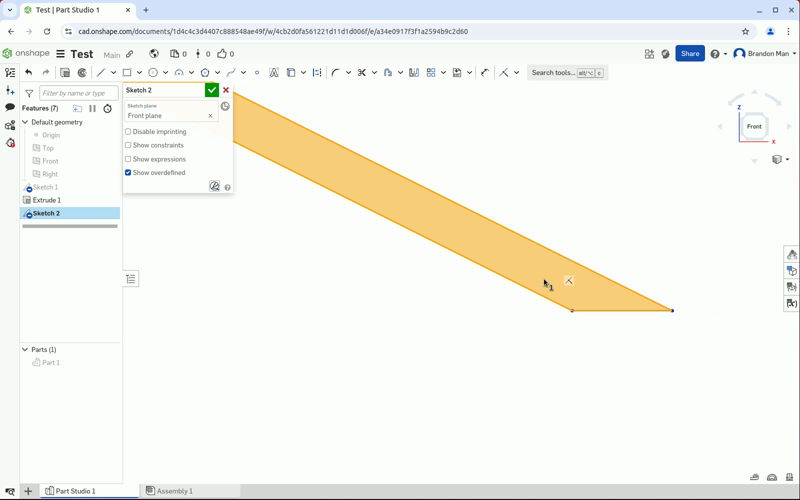
scroll(-6)
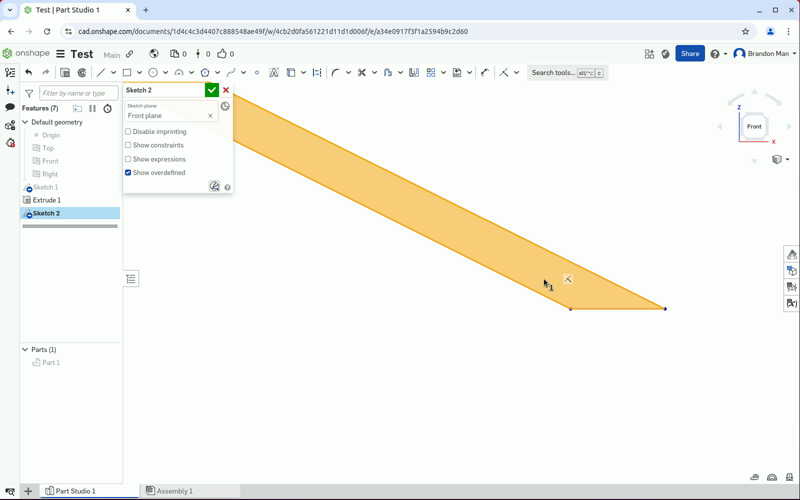
scroll(-6)
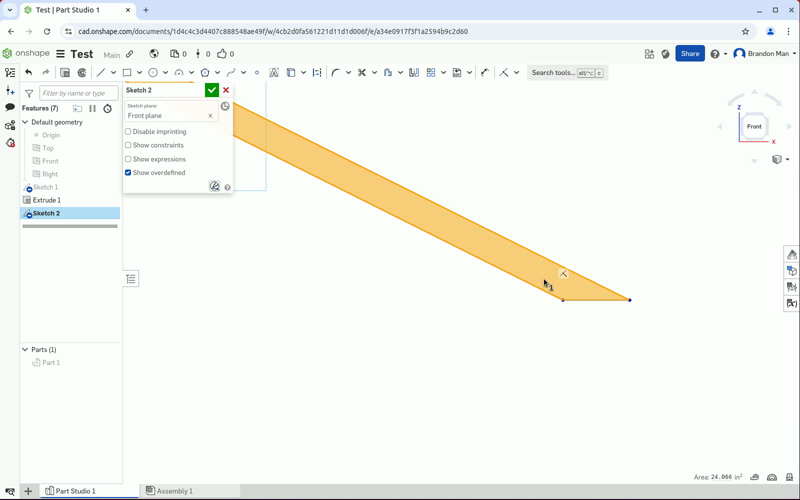
scroll(-6)
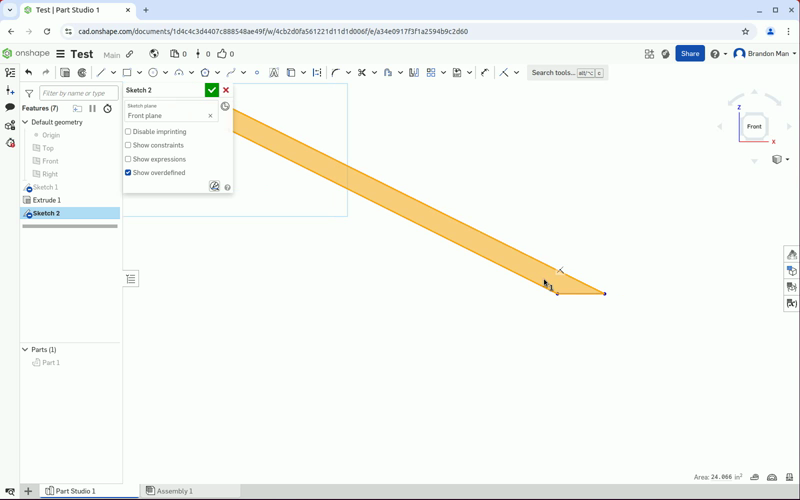
scroll(-6)
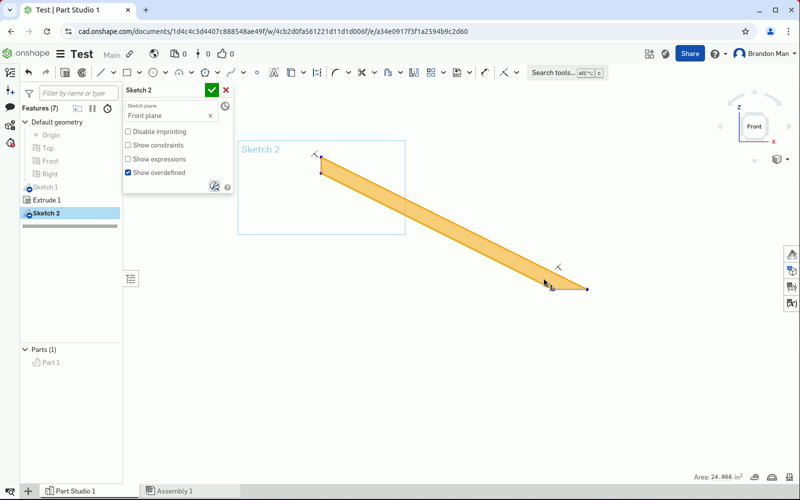
scroll(-6)
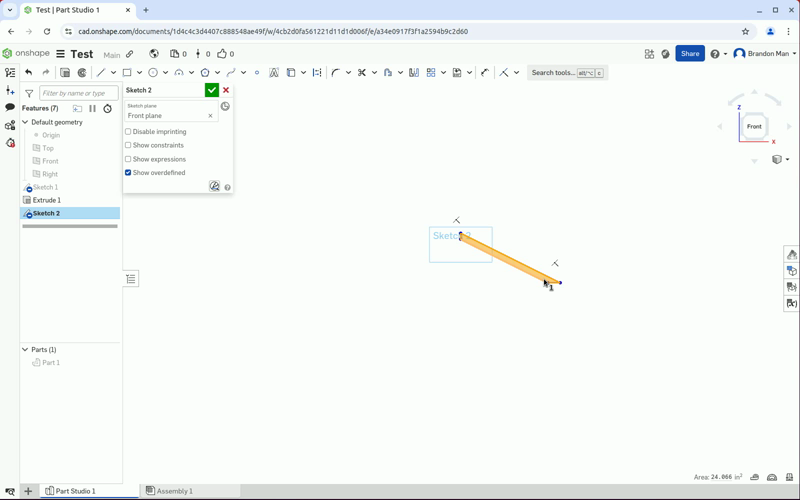
mouse_move(73, 352)
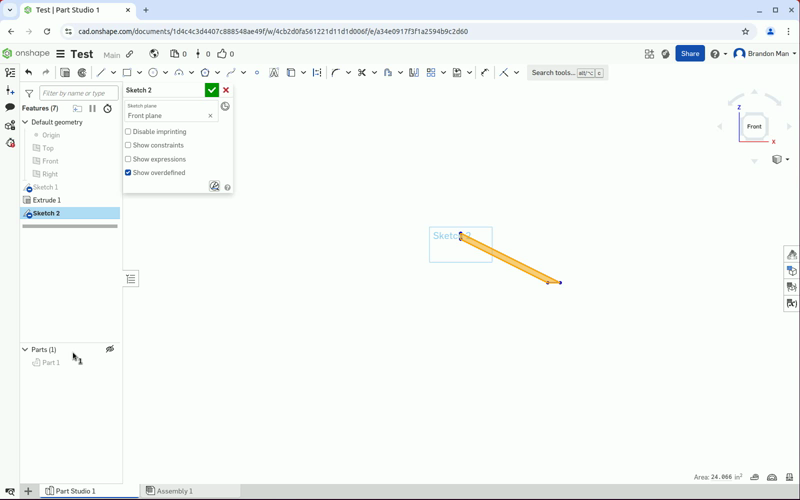
key(shift+y)
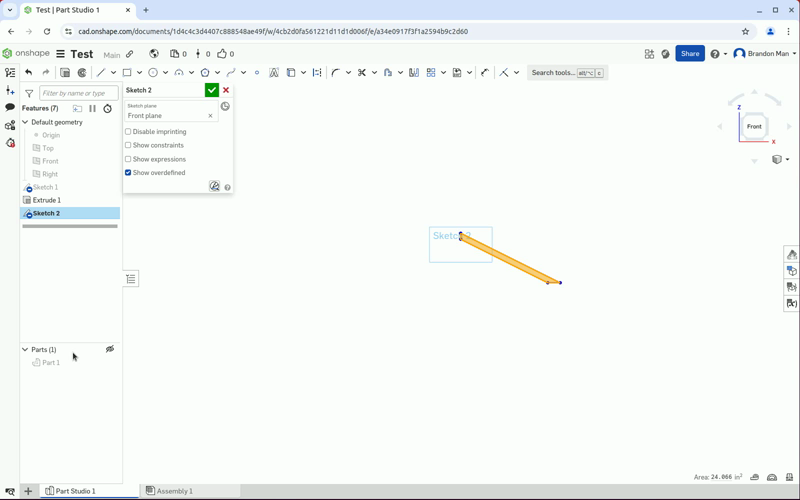
key(shift+e)
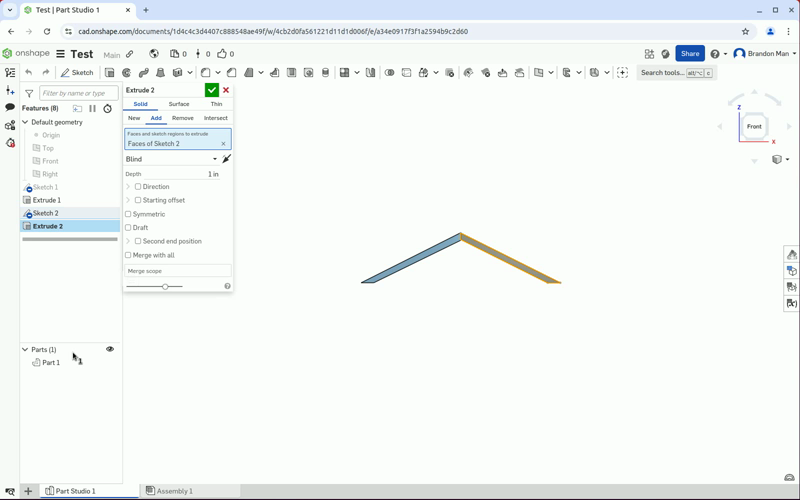
mouse_move(143, 106)
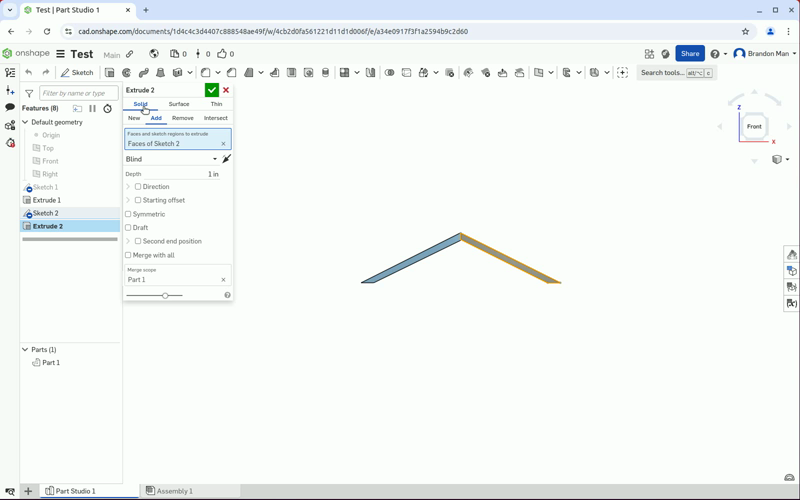
click(143, 106)
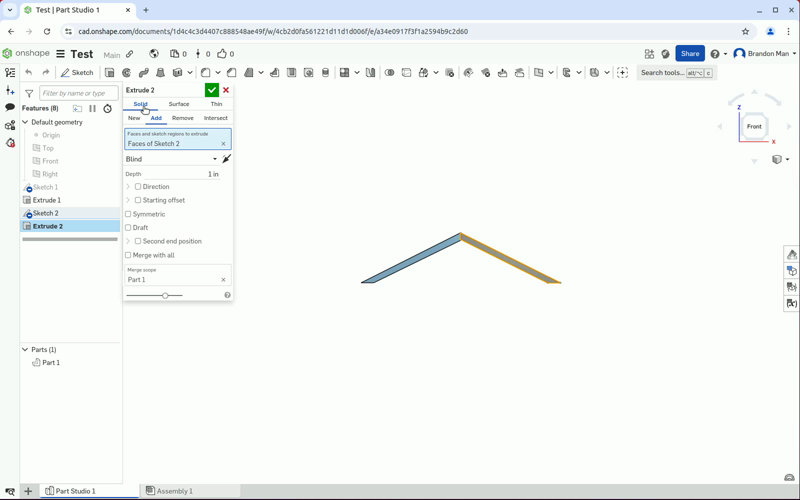
mouse_move(137, 120)
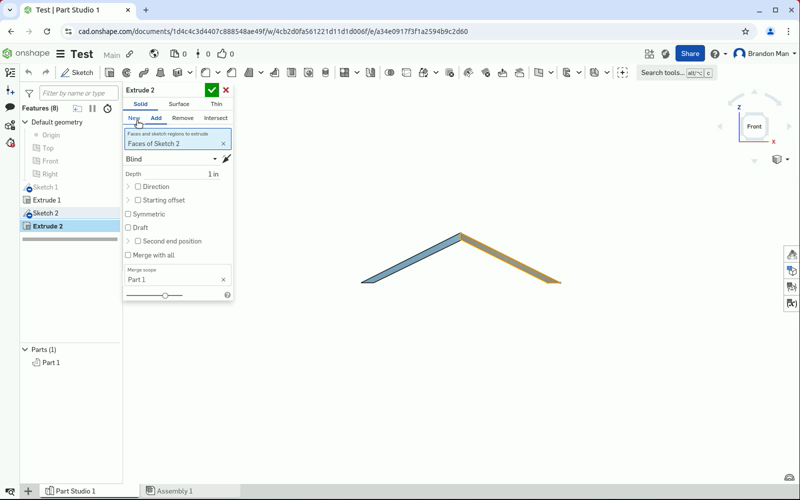
click(137, 120)
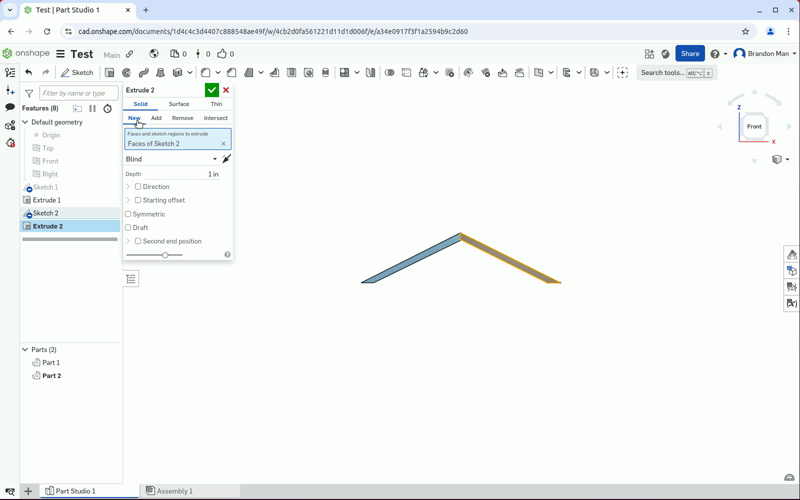
key(tab, 4)
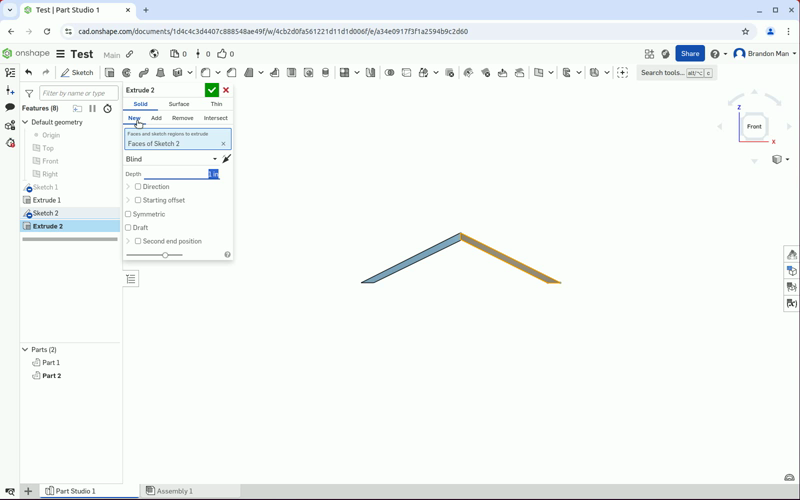
text(40.92)
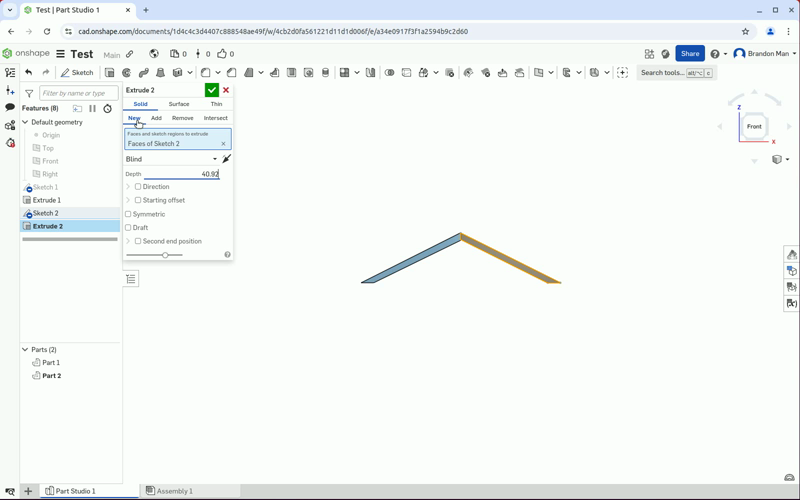
key(tab, 3)
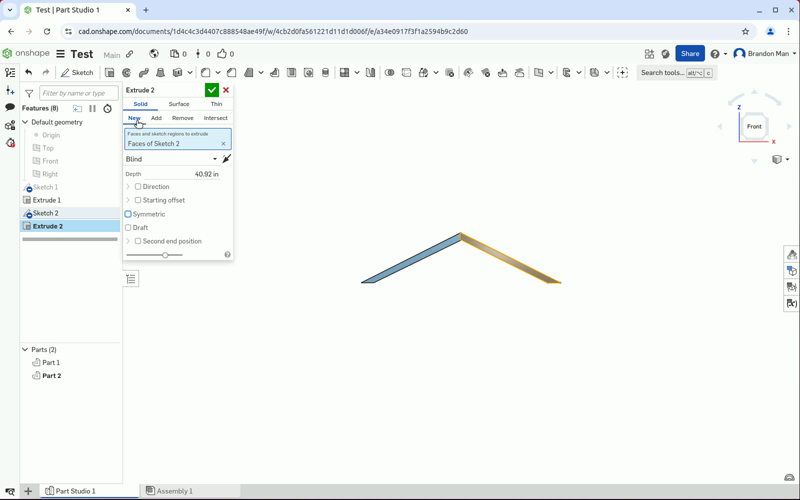
key(space)
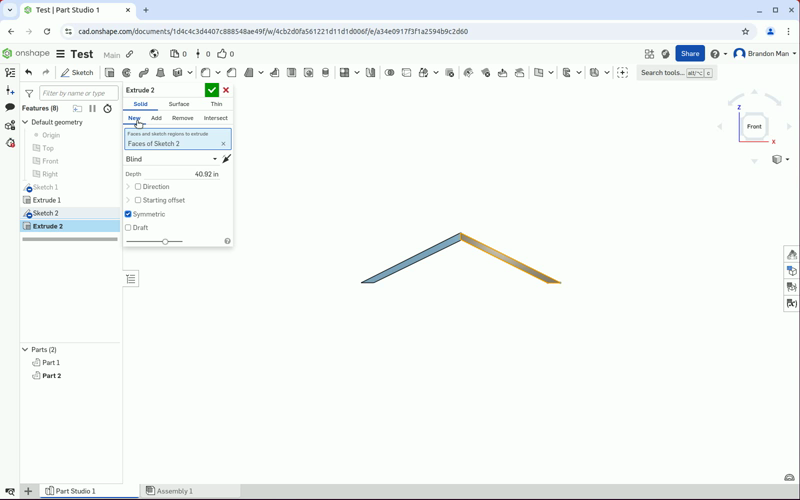
key(enter)
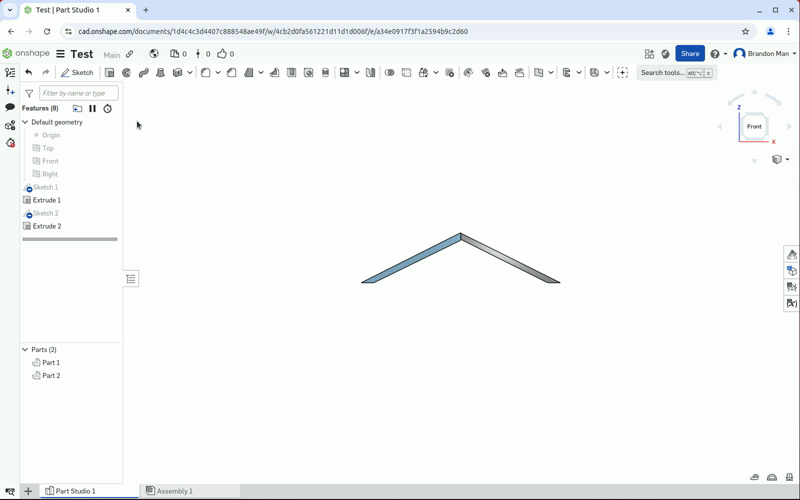
key(shift+h)
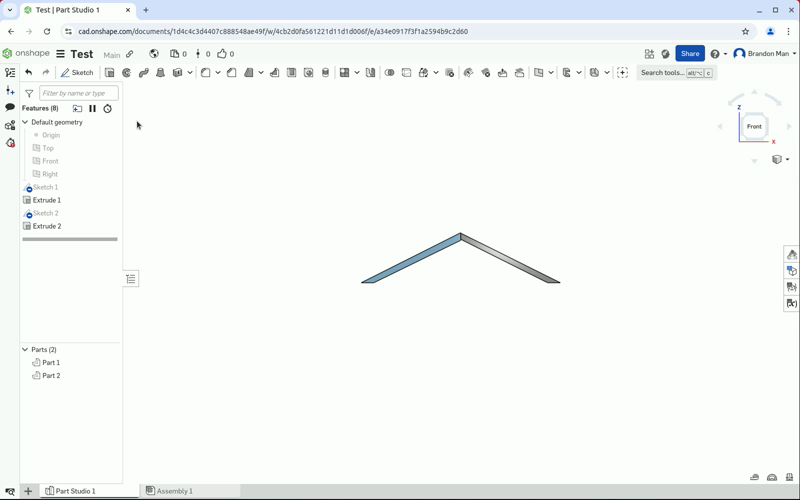
key(shift+h)
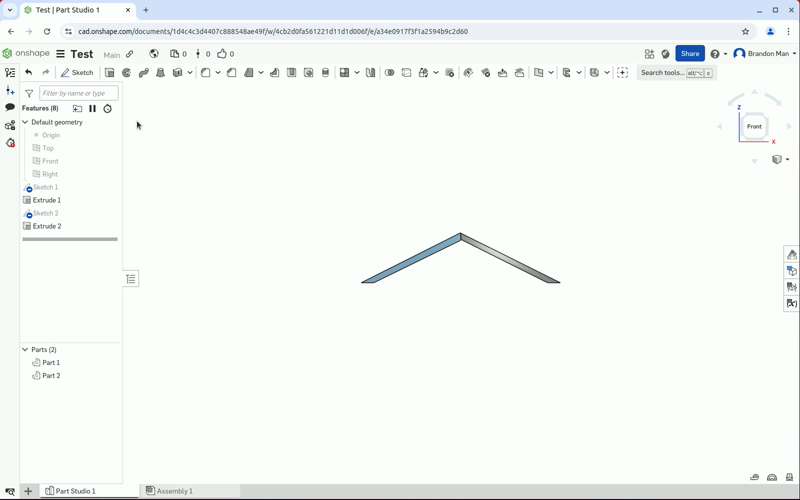
mouse_move(73, 189)
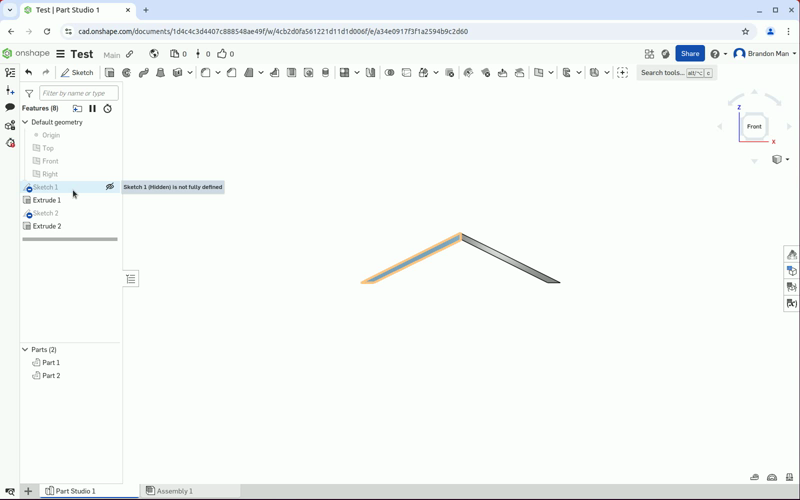
click(73, 189)
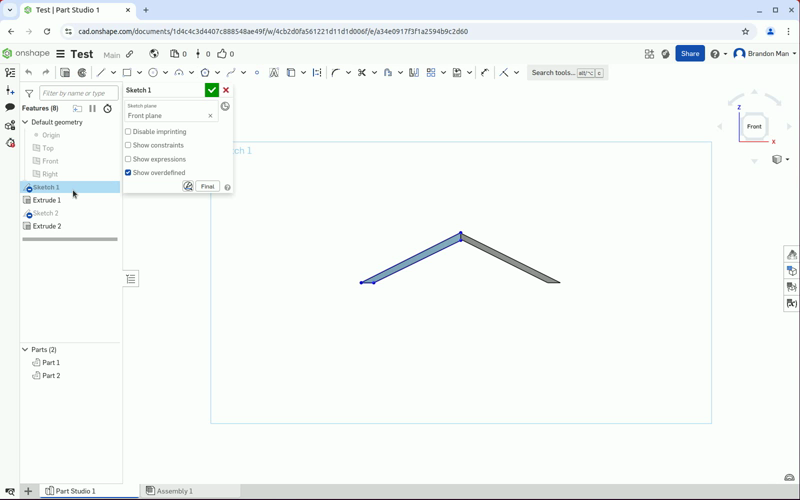
mouse_move(229, 92)
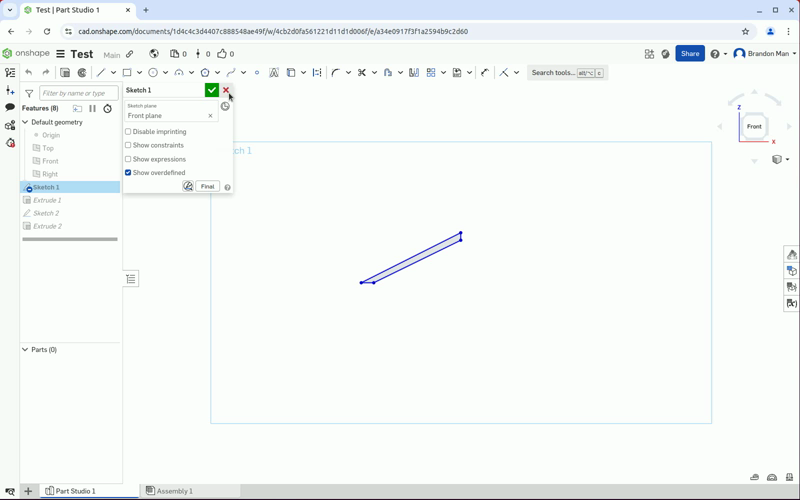
click(229, 92)
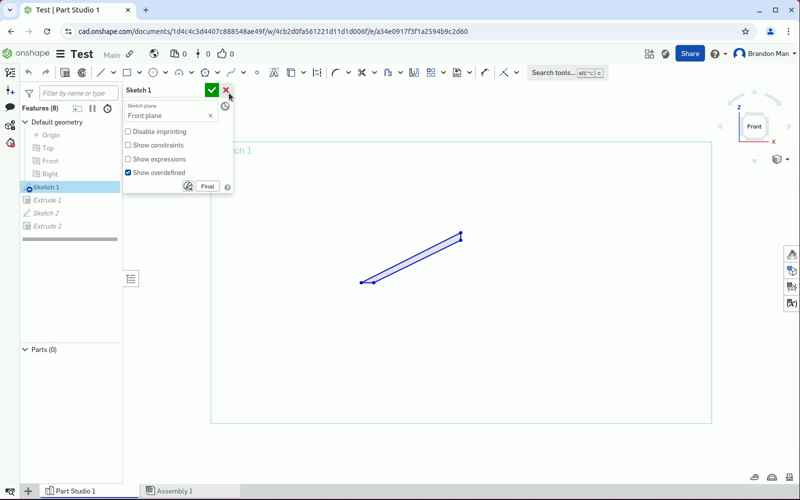
key(shift+s)
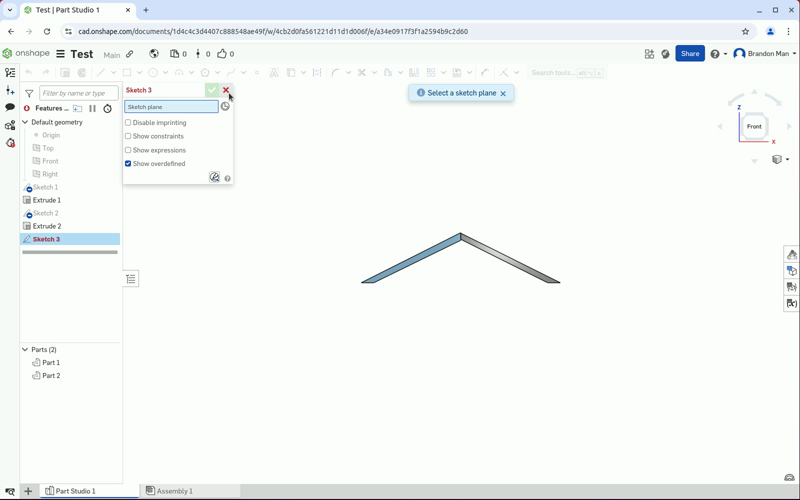
mouse_move(73, 163)
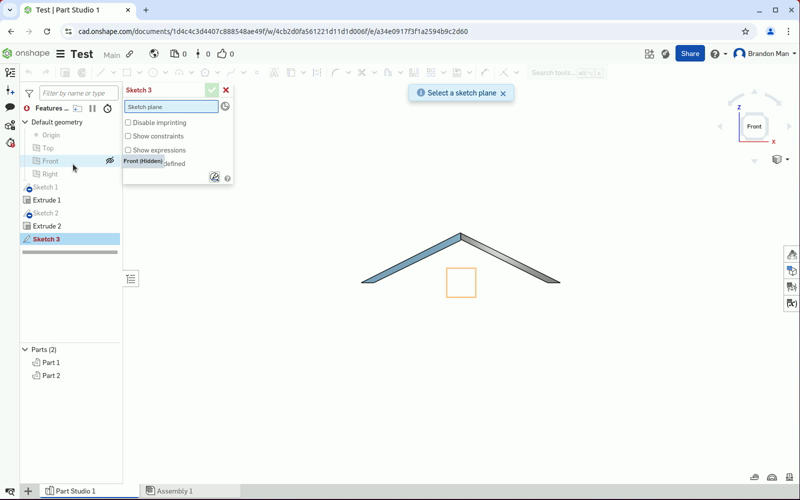
click(73, 163)
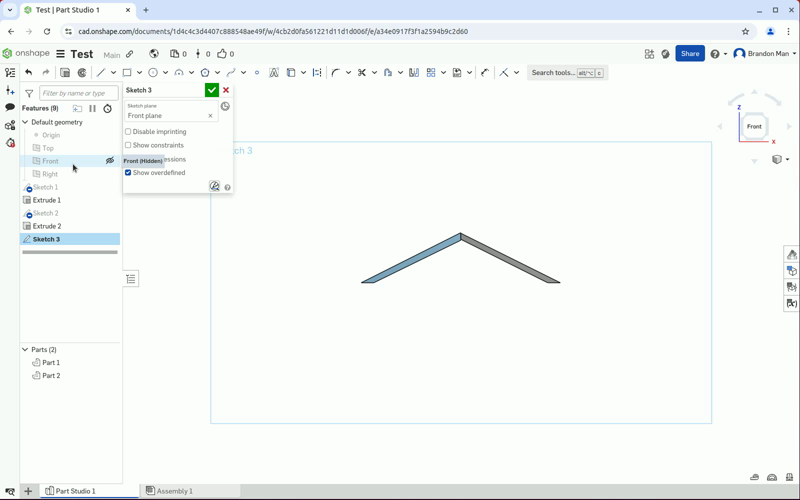
mouse_move(73, 352)
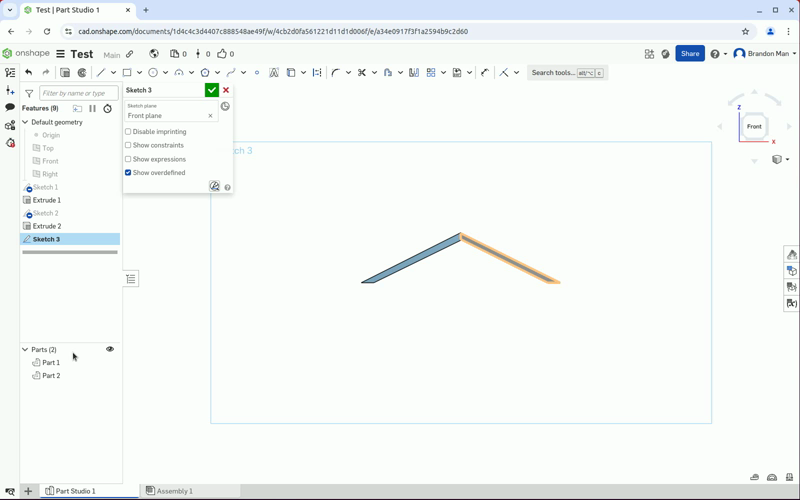
key(y)
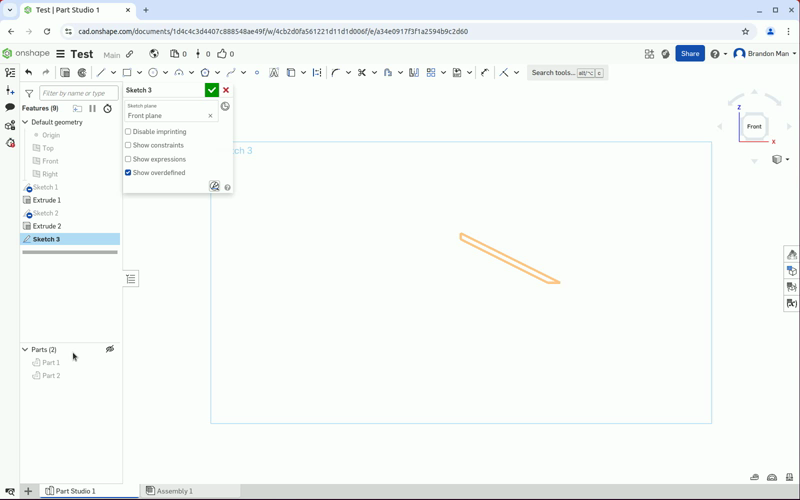
key(l)
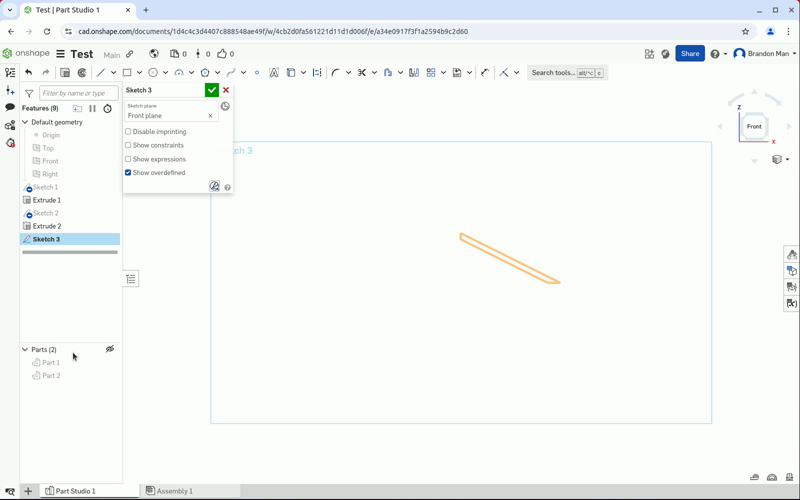
key_down(shift)
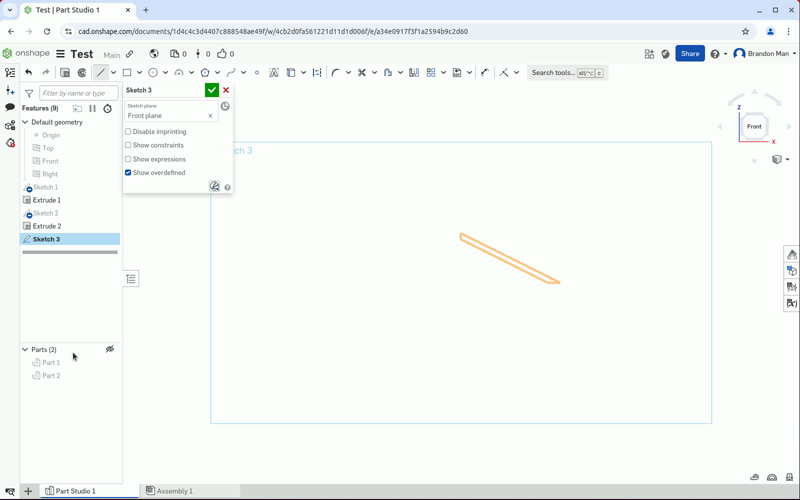
mouse_move(374, 387)
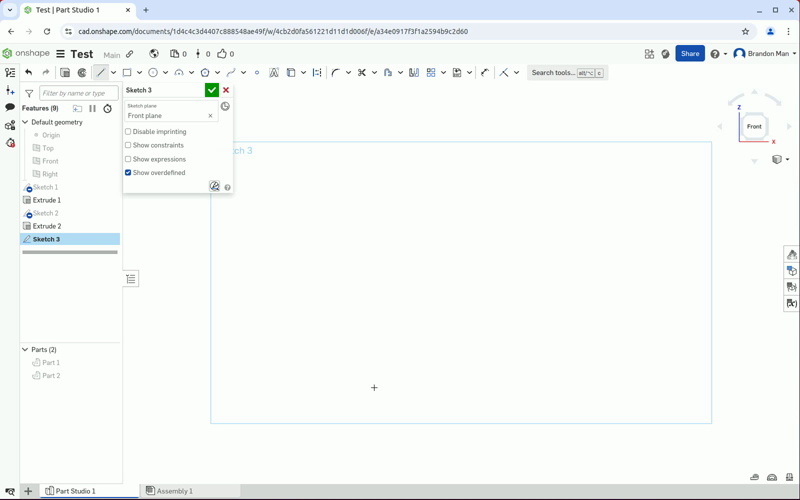
click(374, 387)
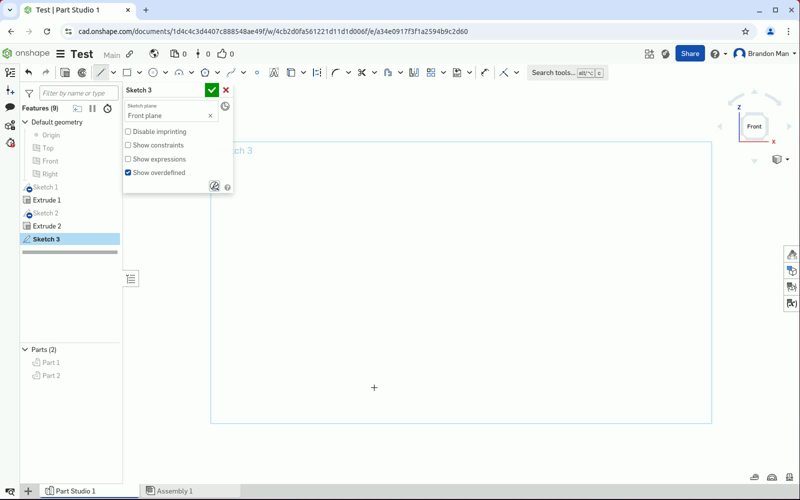
key_up(shift)
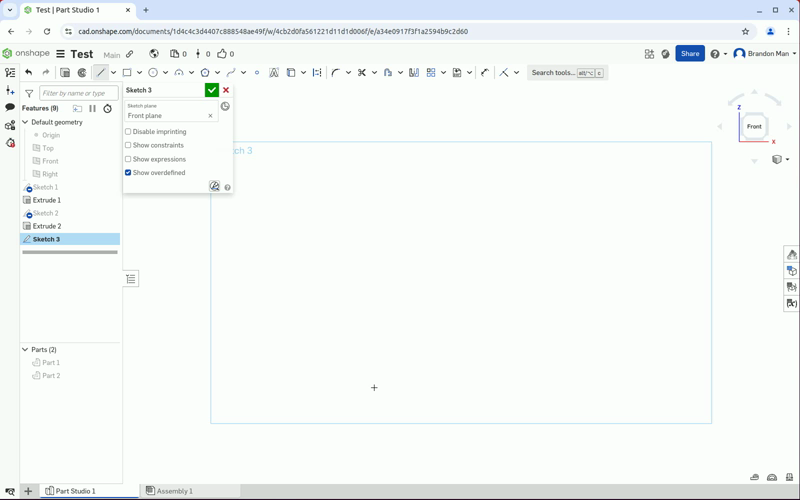
key_down(shift)
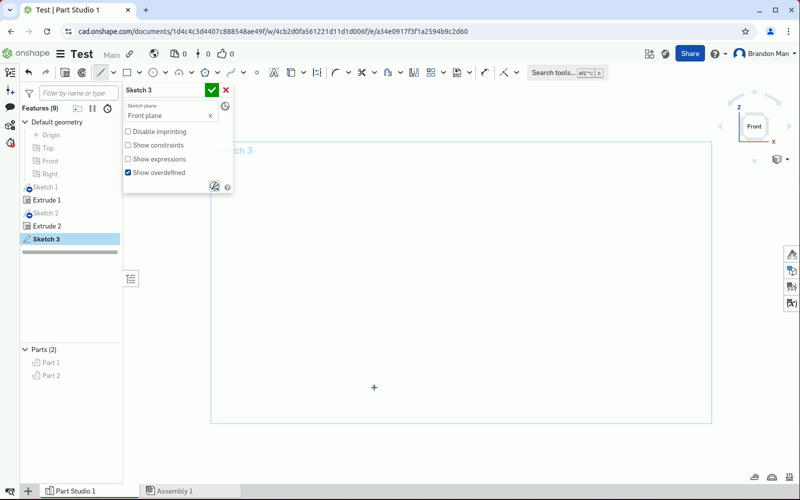
mouse_move(454, 387)
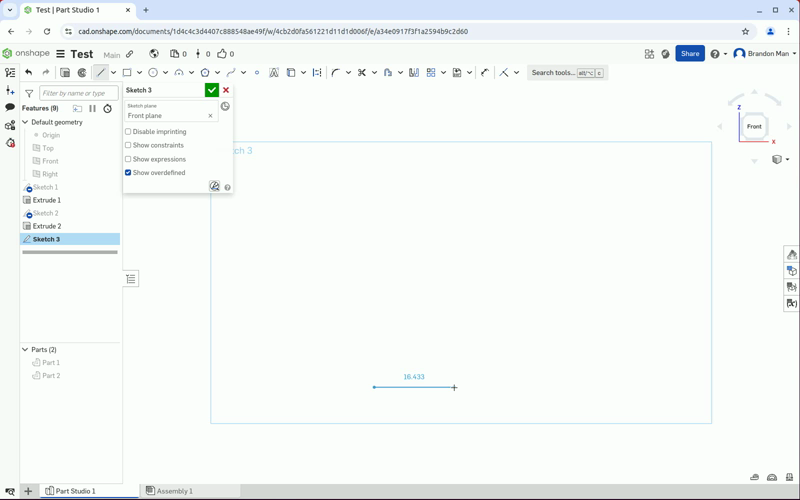
click(454, 387)
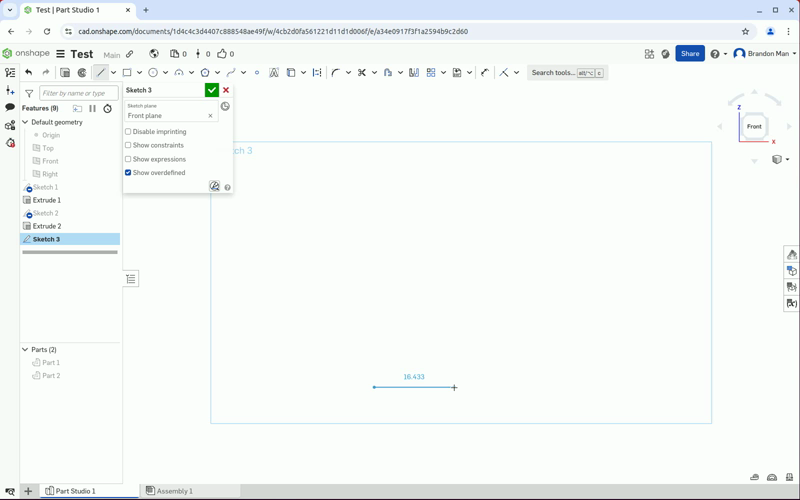
key_up(shift)
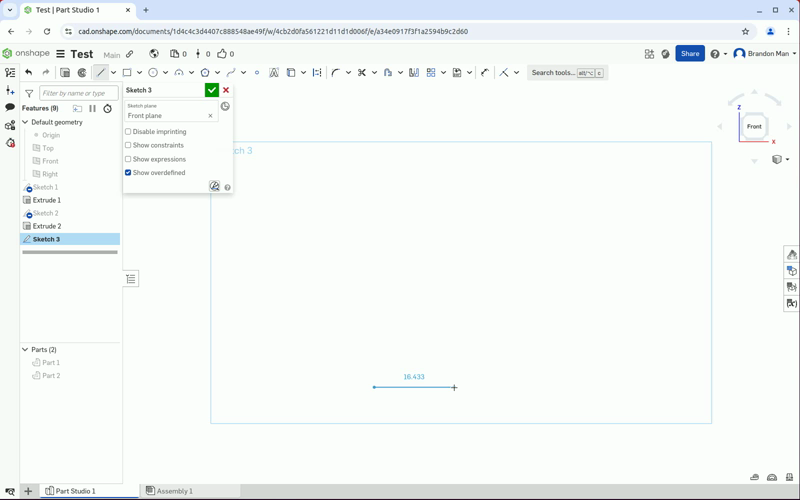
key_down(shift)
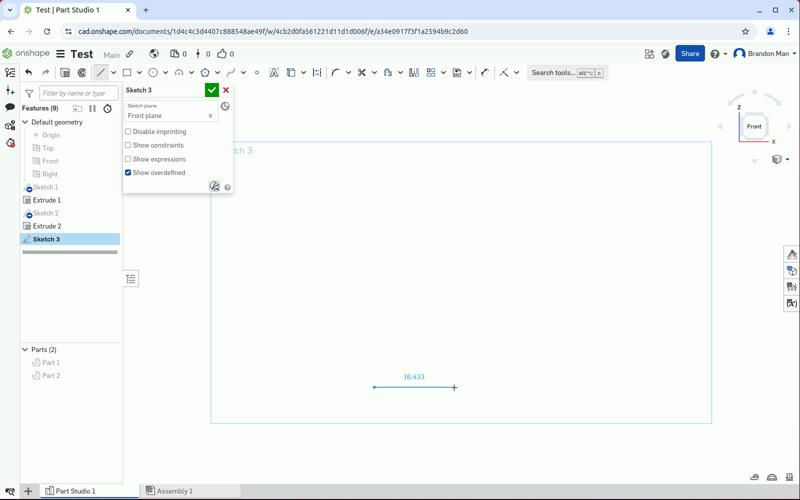
mouse_move(484, 387)
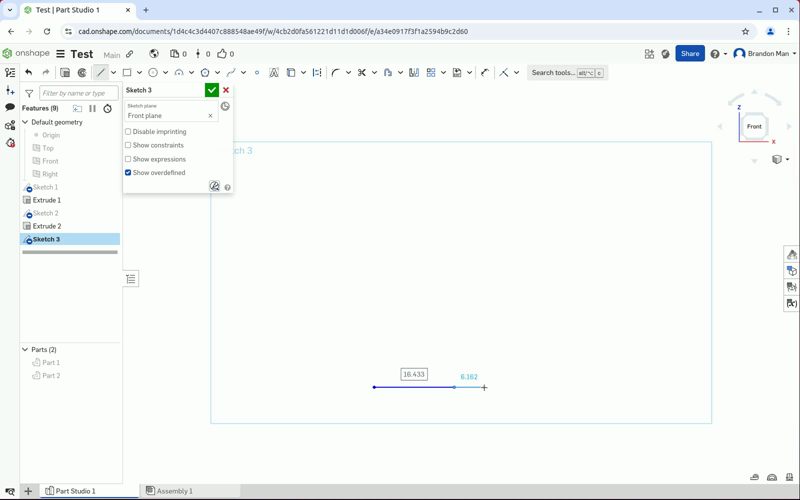
mouse_move(454, 356)
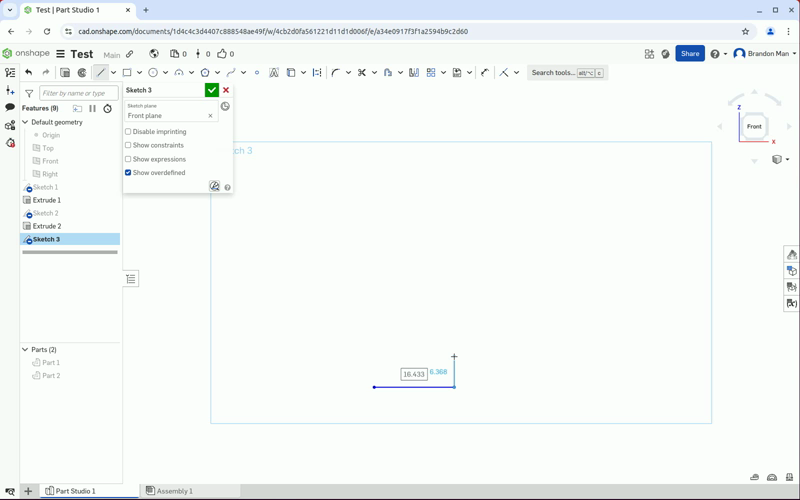
click(454, 356)
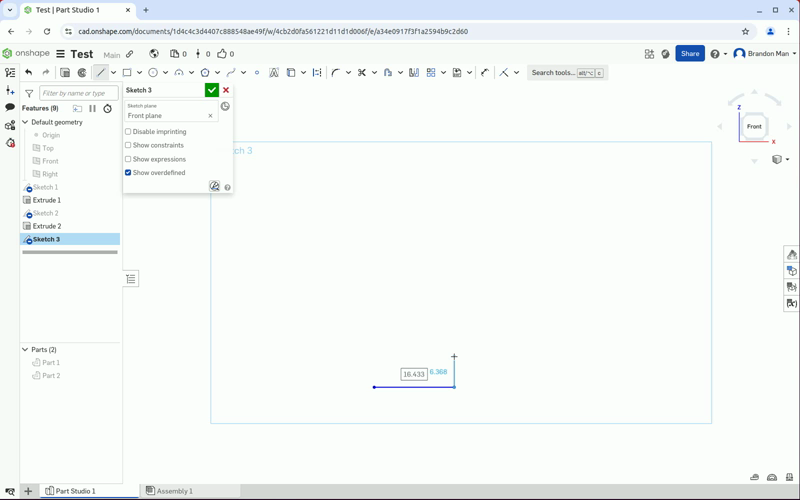
key_up(shift)
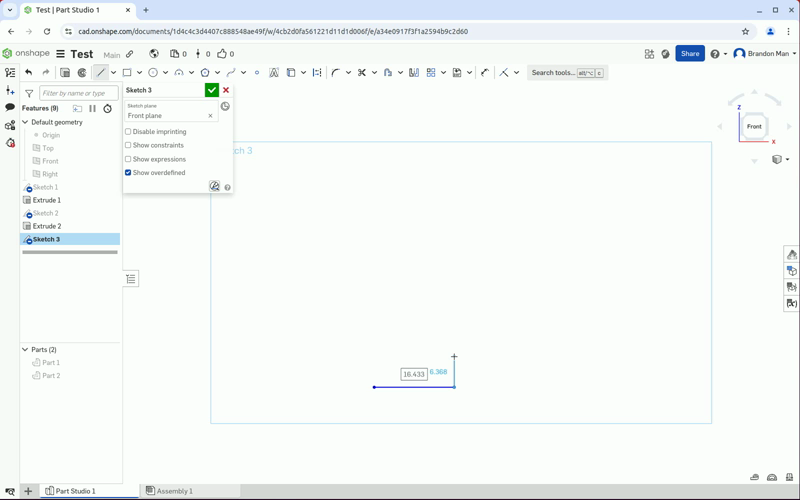
key_down(shift)
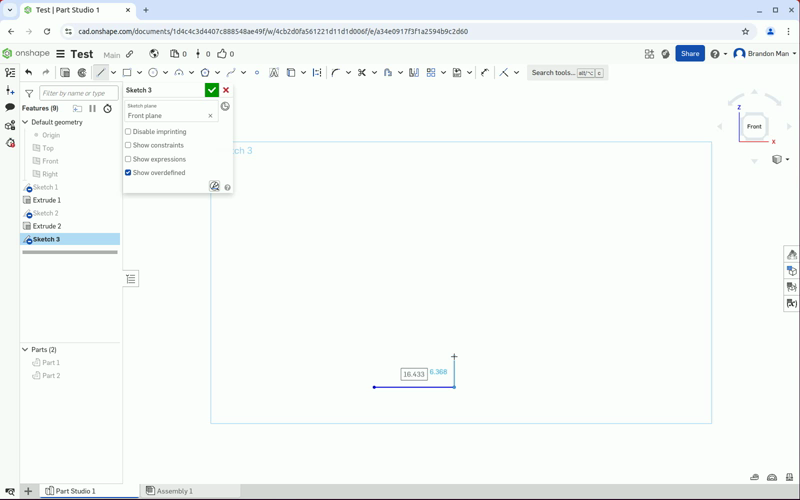
mouse_move(484, 356)
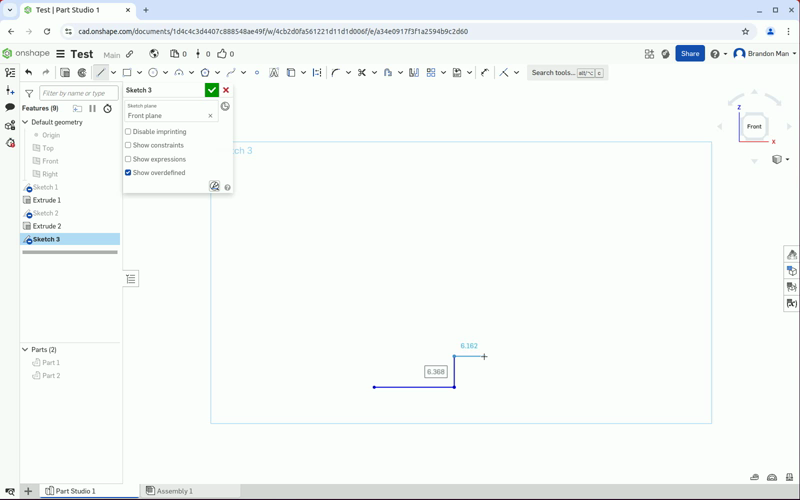
mouse_move(466, 356)
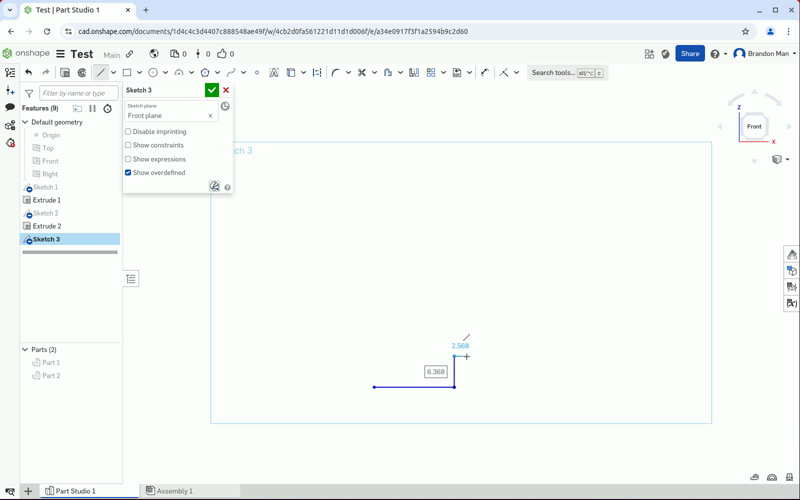
click(466, 356)
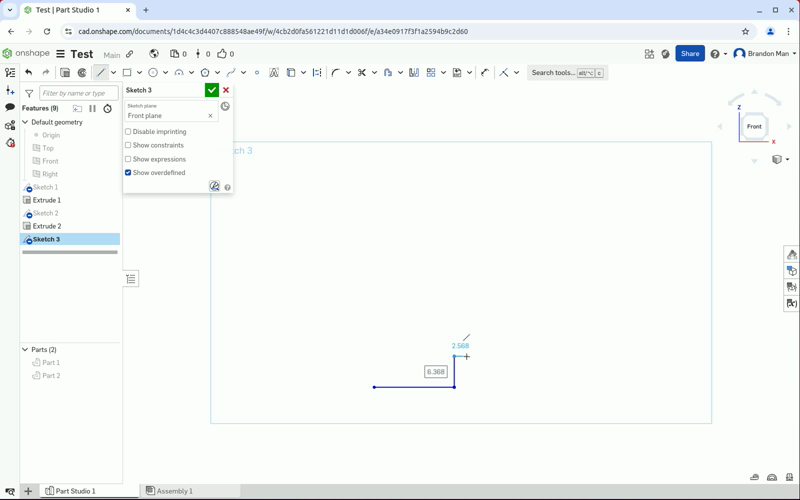
key_up(shift)
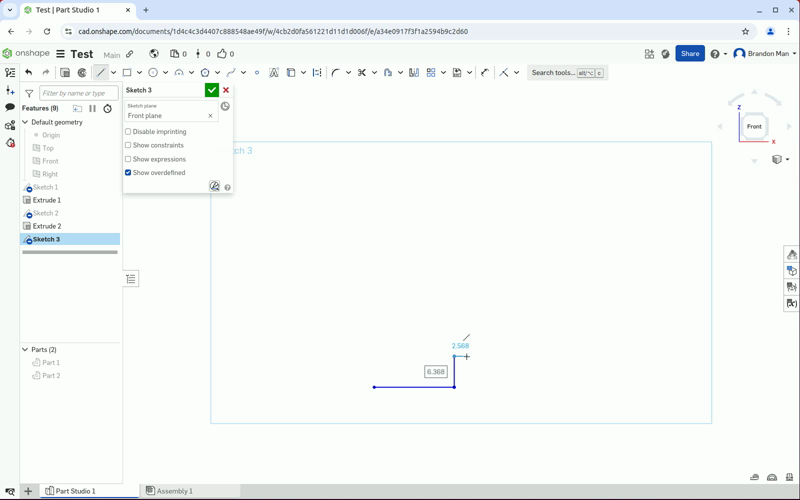
key_down(shift)
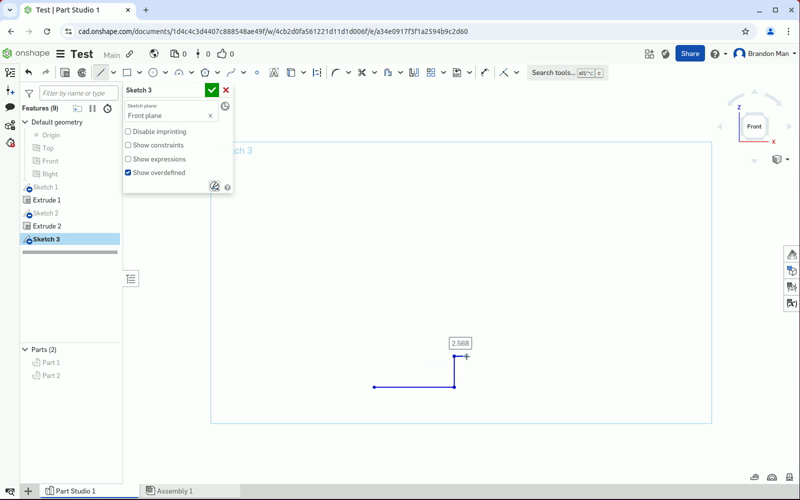
mouse_move(496, 356)
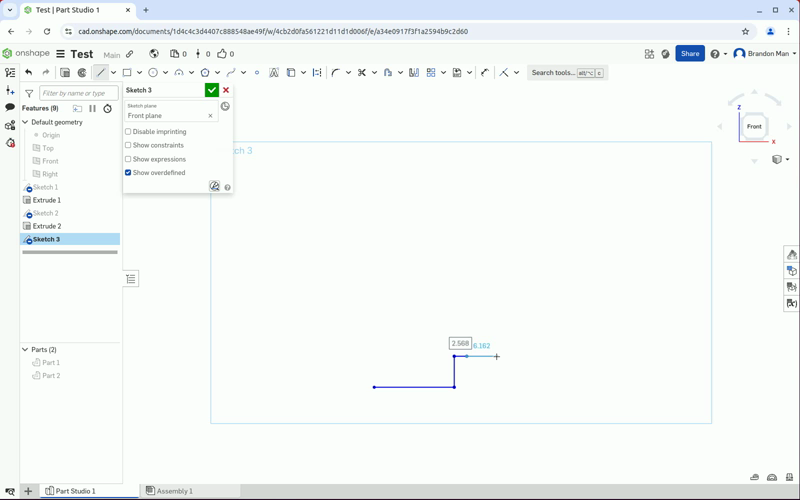
mouse_move(466, 387)
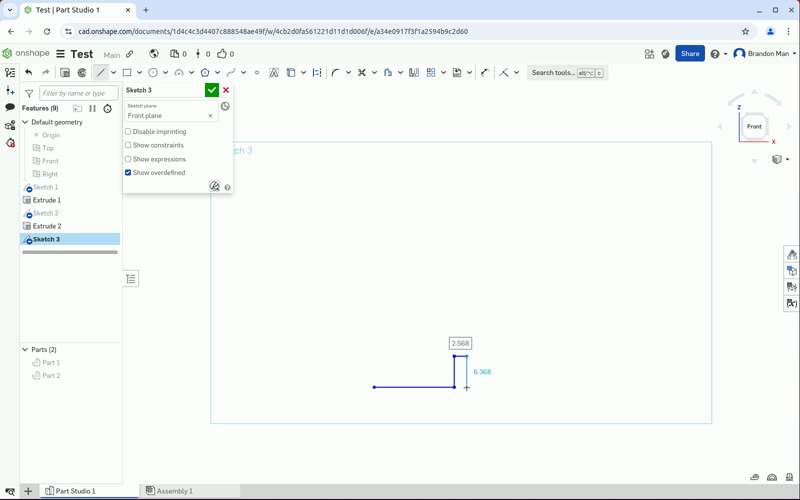
click(466, 387)
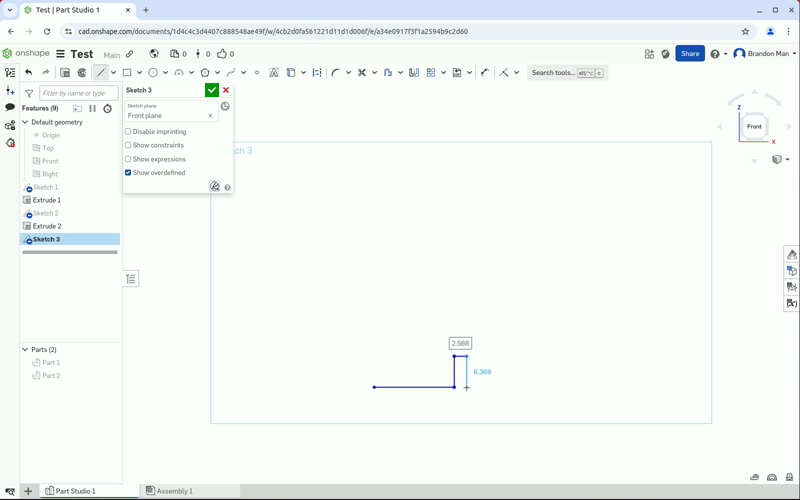
key_up(shift)
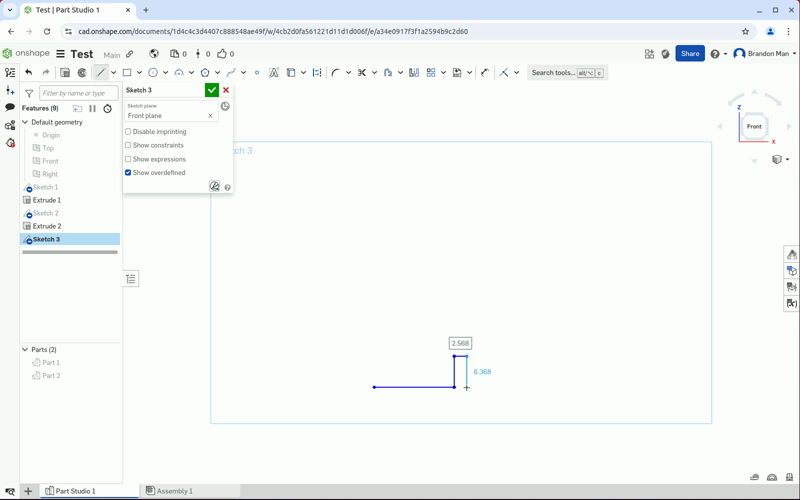
key_down(shift)
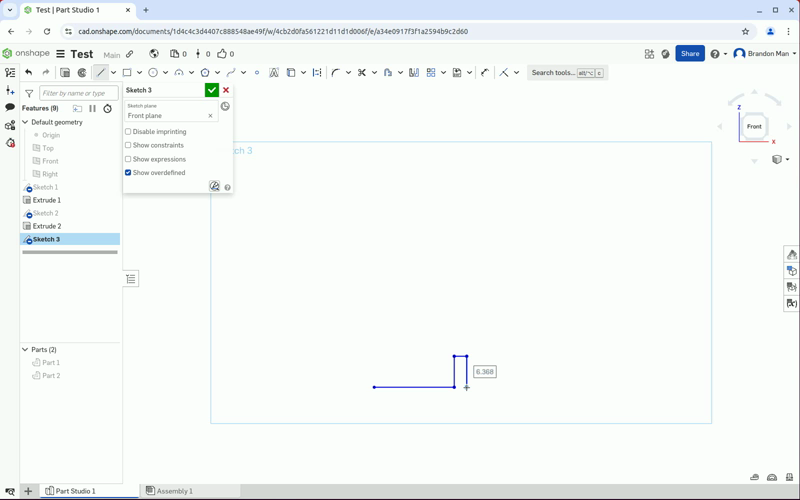
mouse_move(546, 387)
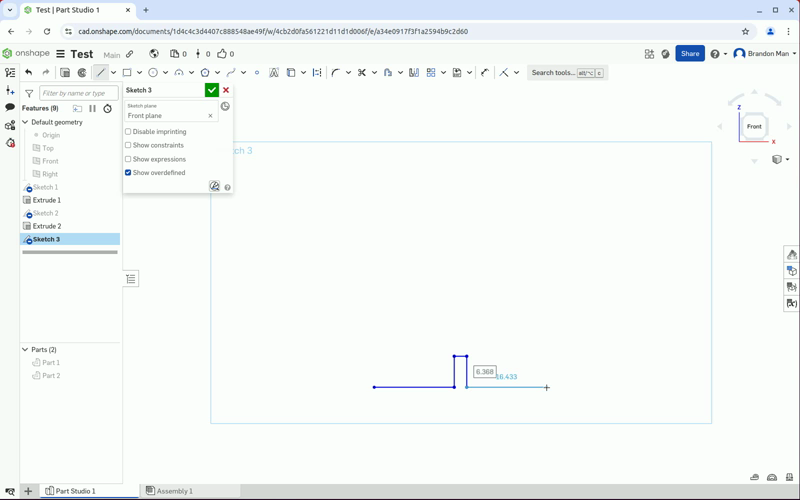
click(546, 387)
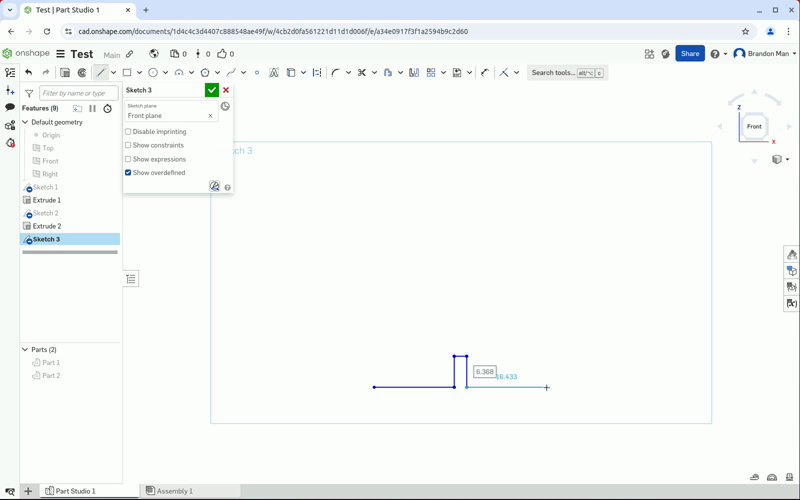
key_up(shift)
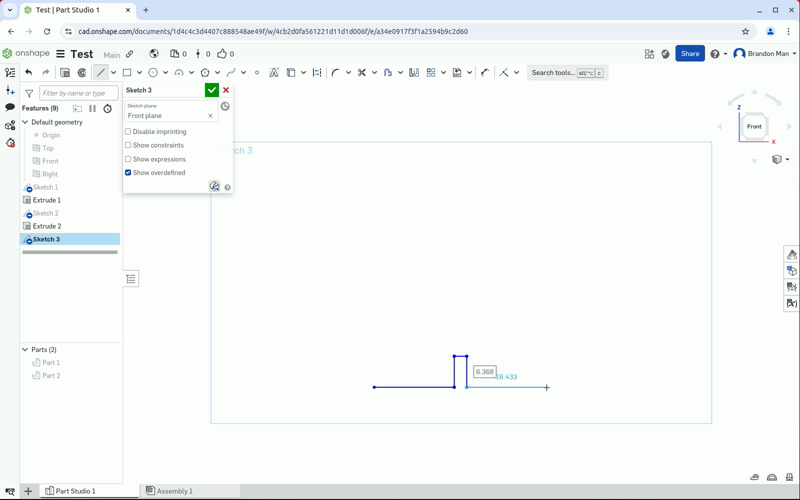
key_down(shift)
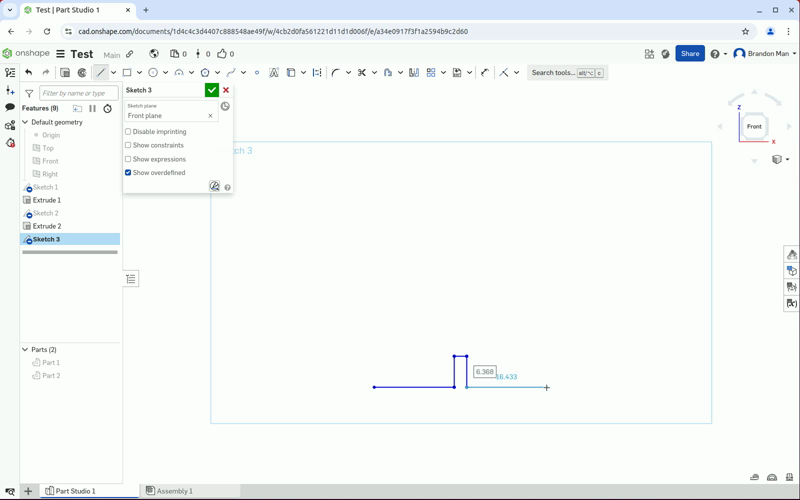
mouse_move(546, 283)
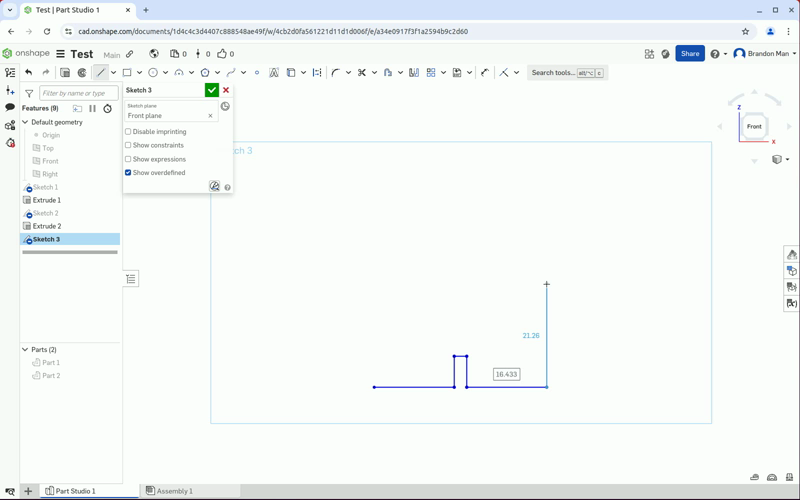
click(546, 283)
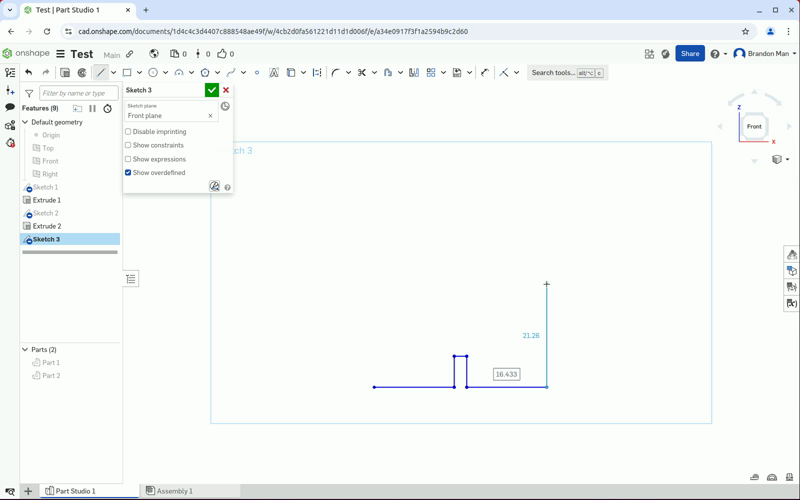
key_up(shift)
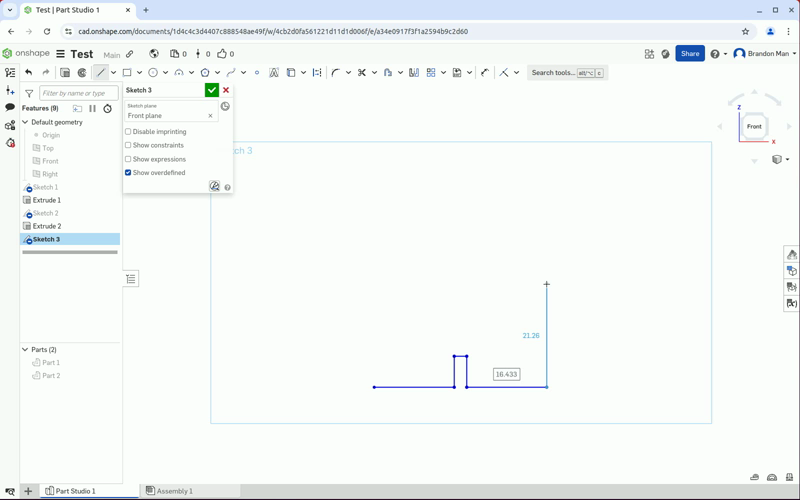
key_down(shift)
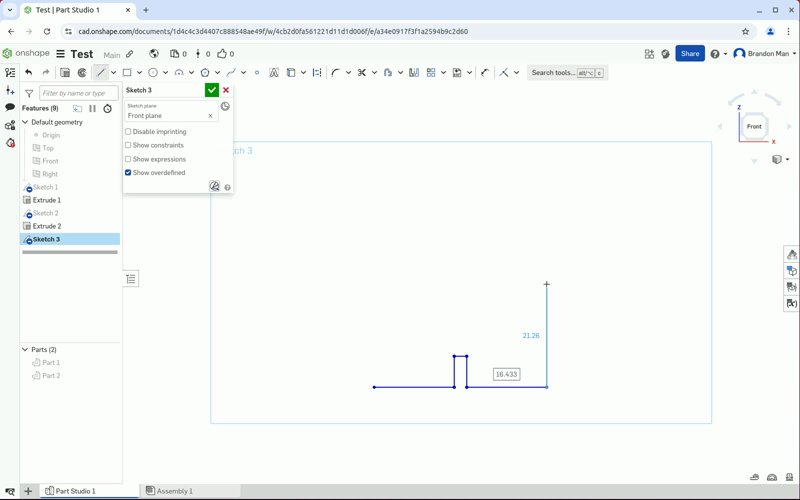
mouse_move(461, 283)
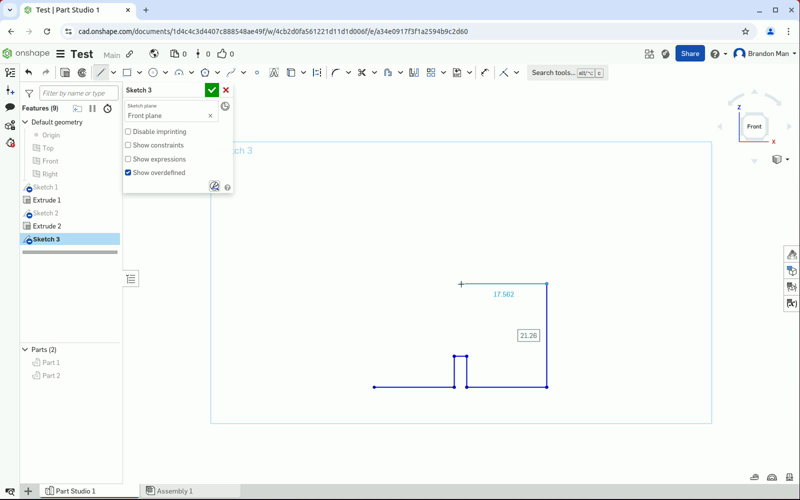
click(461, 283)
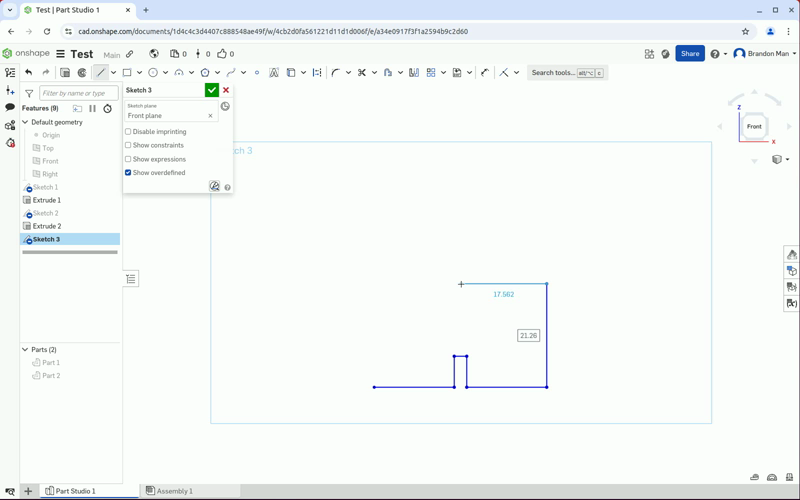
key_up(shift)
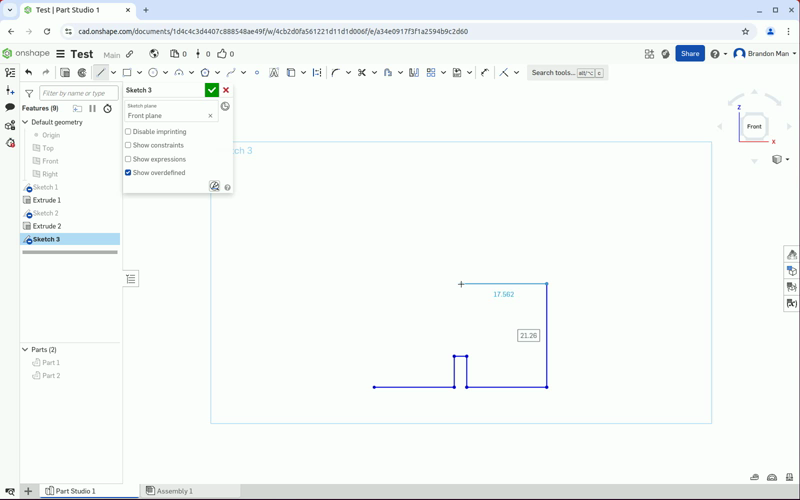
key_down(shift)
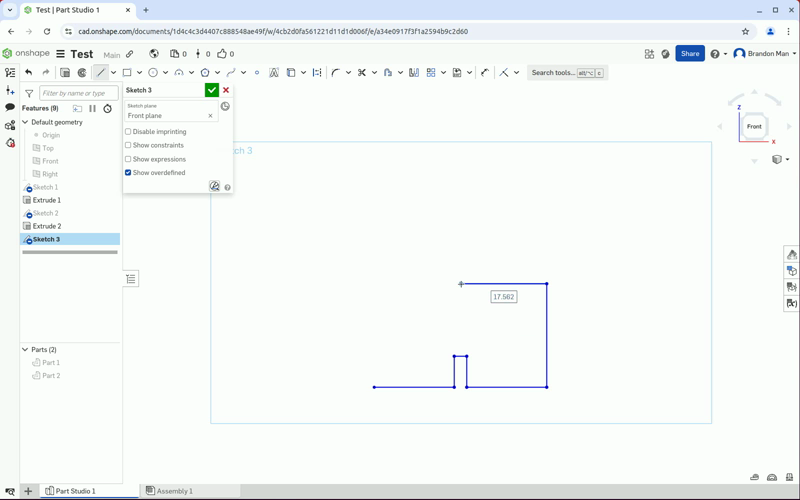
mouse_move(374, 283)
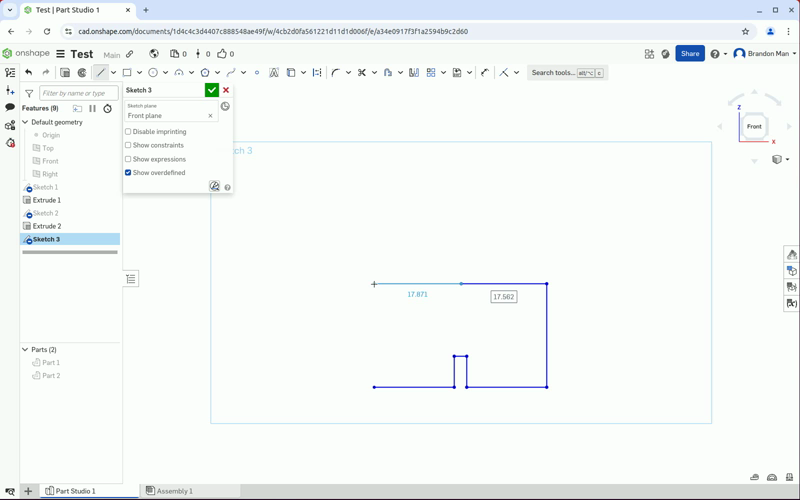
click(374, 283)
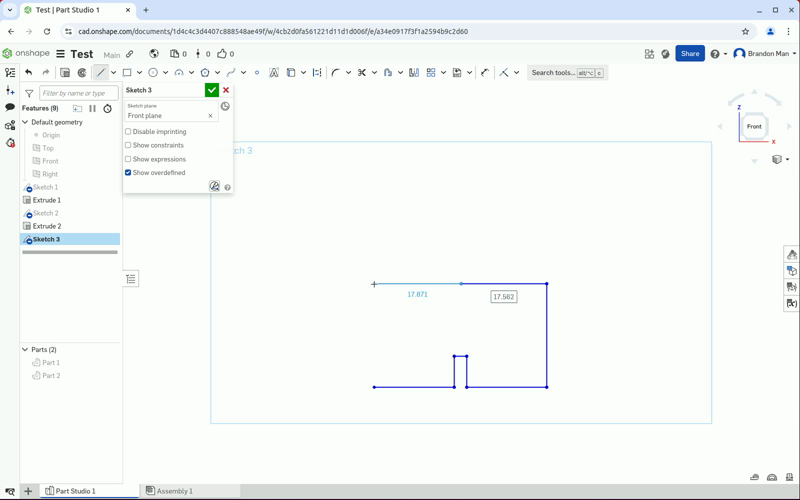
key_up(shift)
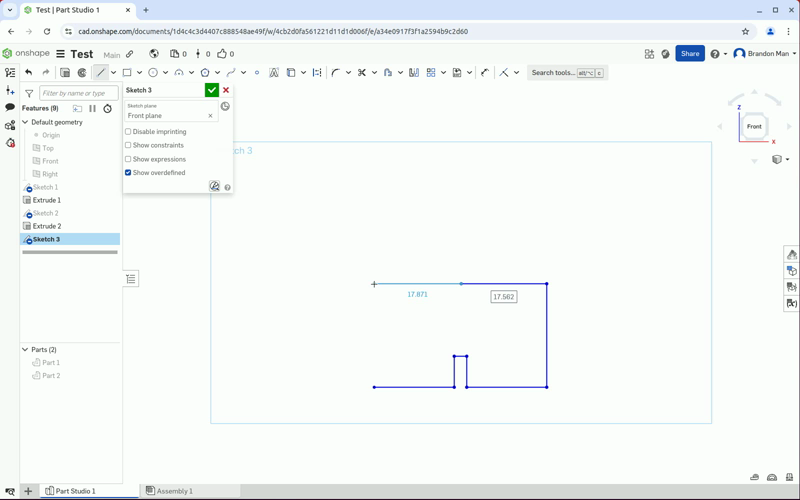
key_down(shift)
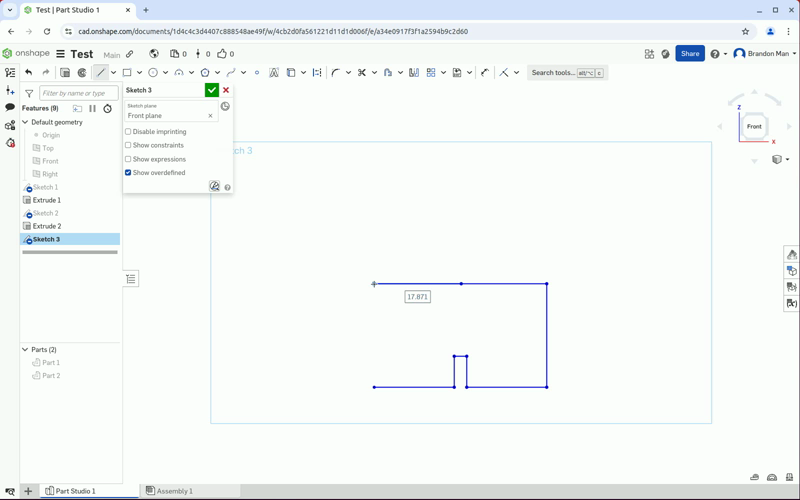
mouse_move(374, 387)
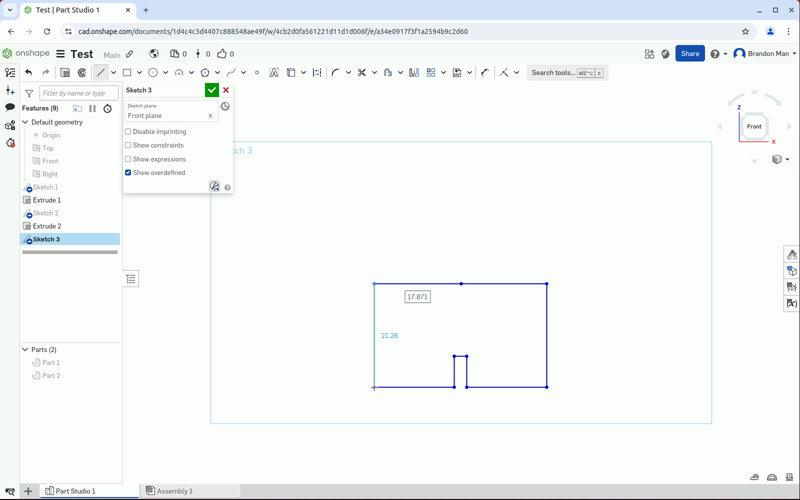
key_up(shift)
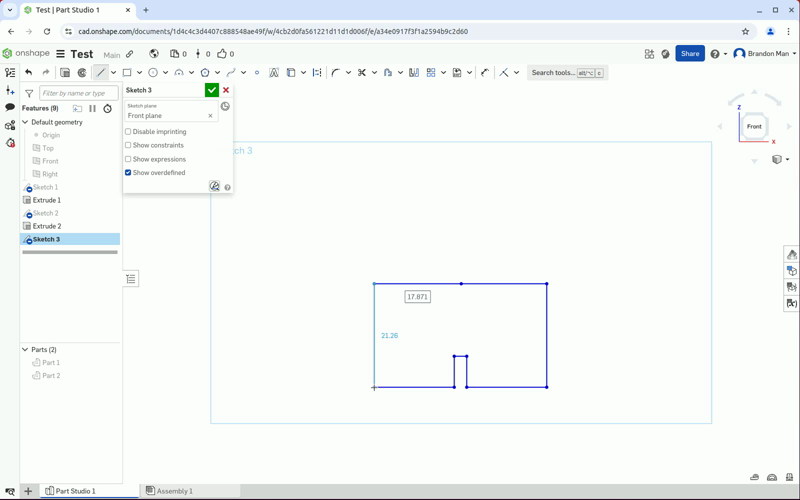
click(374, 387)
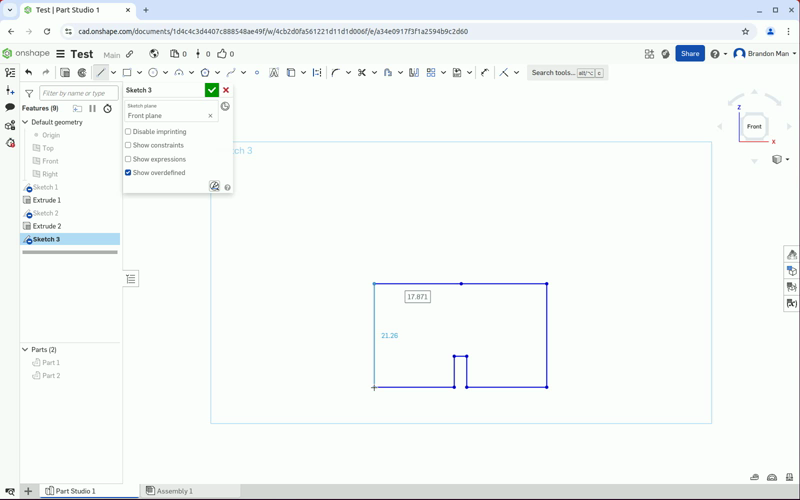
key(esc)
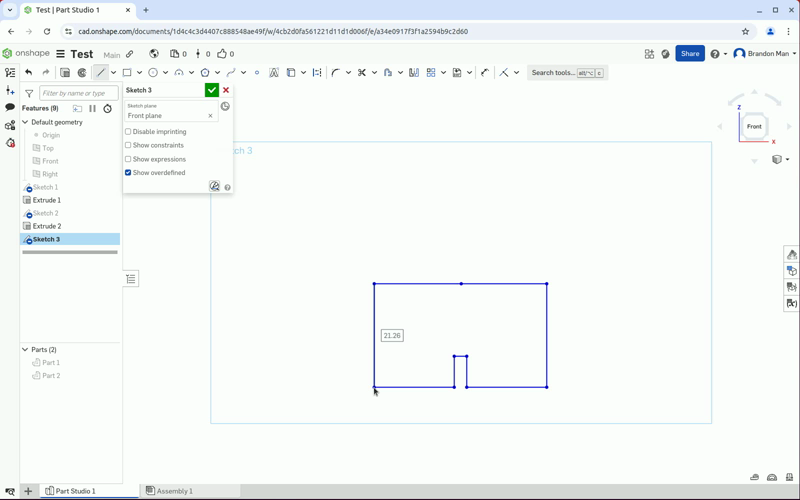
mouse_move(459, 334)
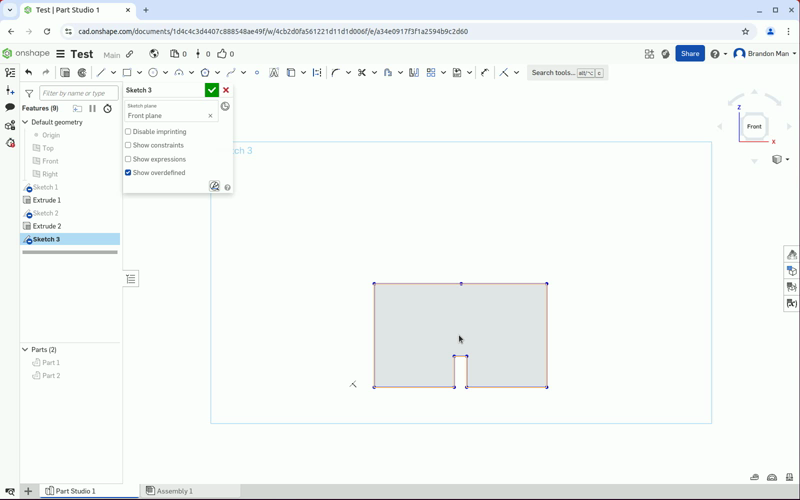
click(459, 334)
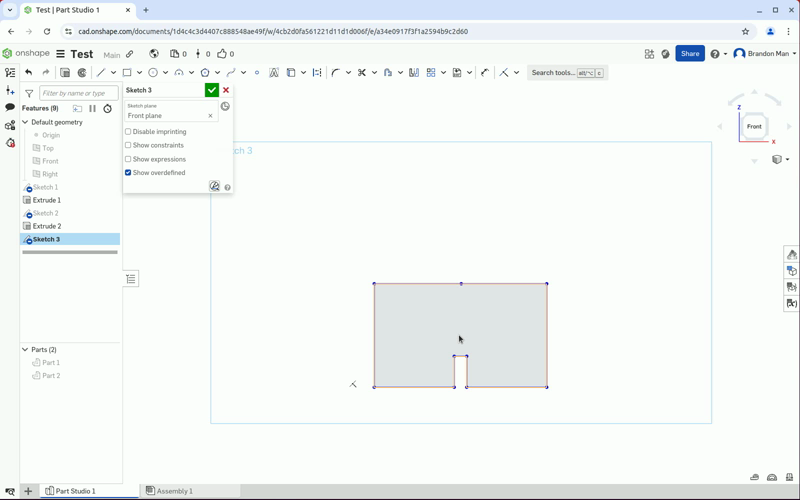
mouse_move(73, 352)
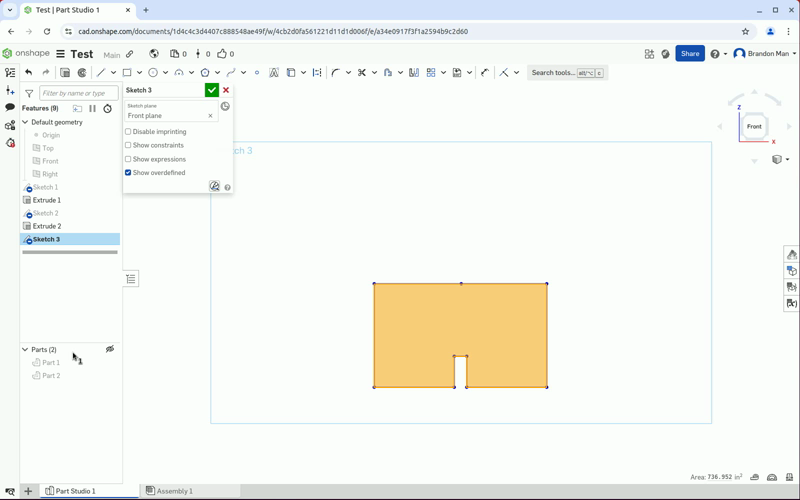
key(shift+y)
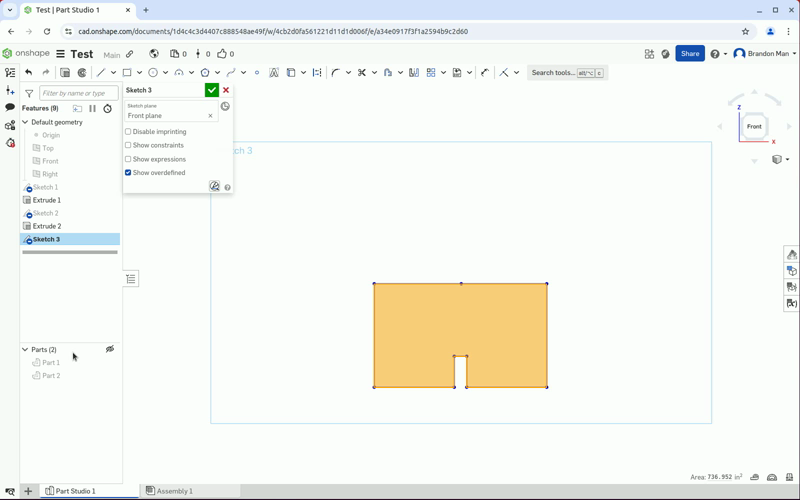
key(shift+e)
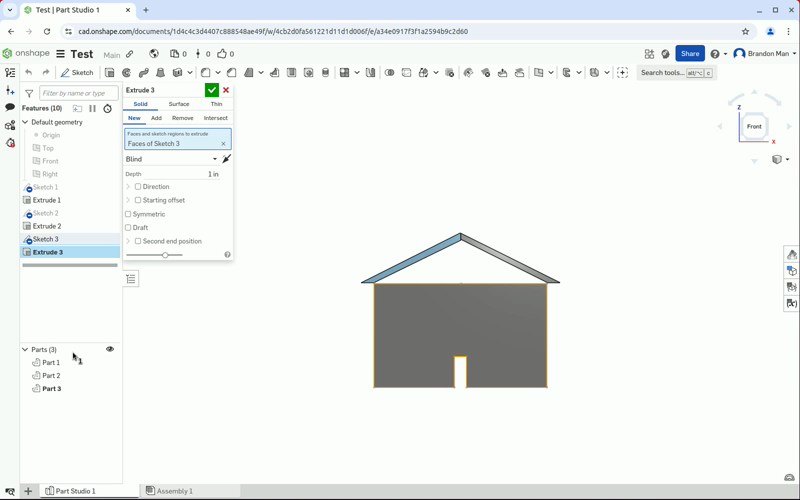
mouse_move(143, 106)
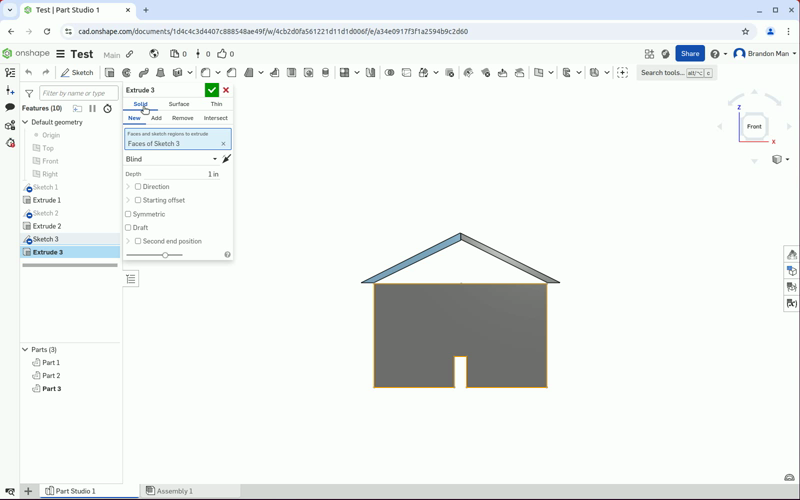
click(143, 106)
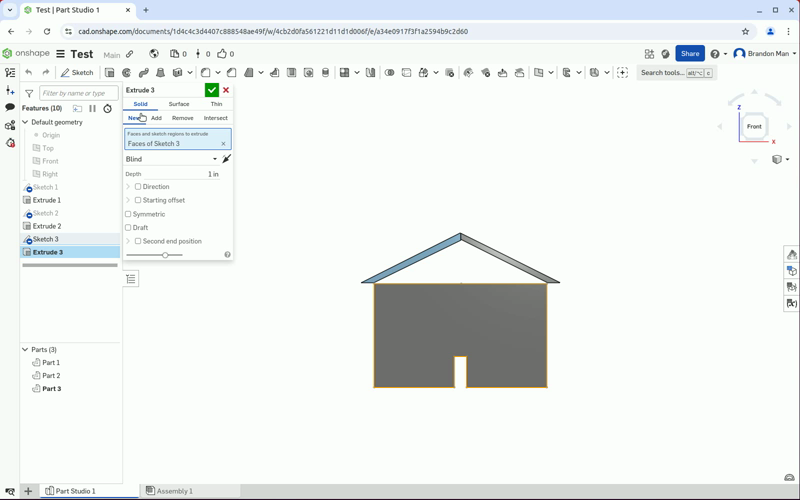
mouse_move(137, 120)
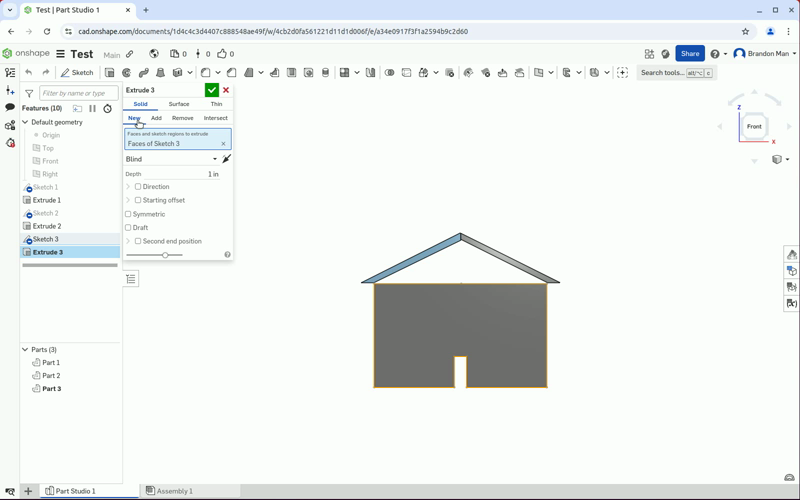
click(137, 120)
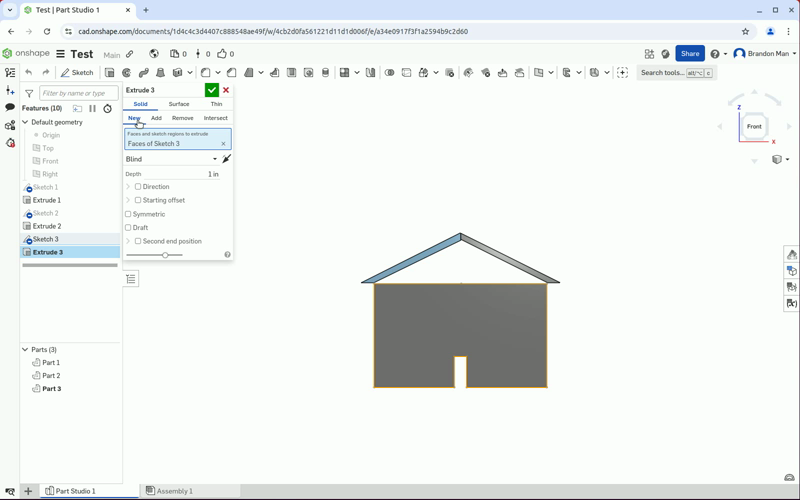
key(tab, 4)
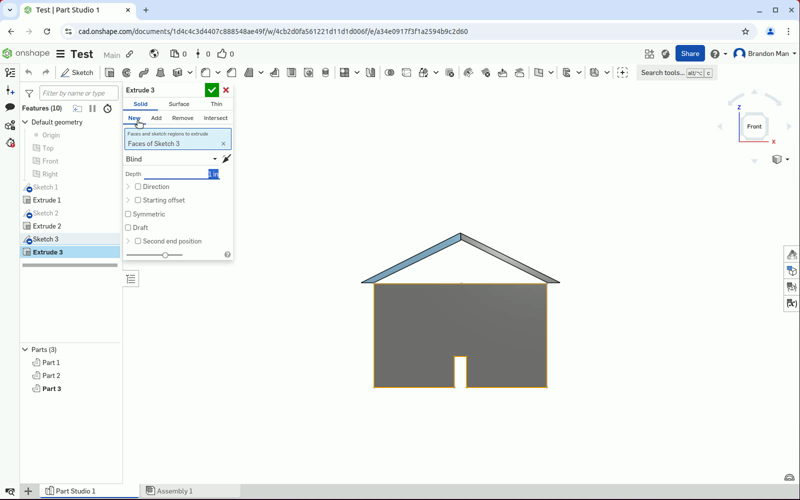
text(35.626)
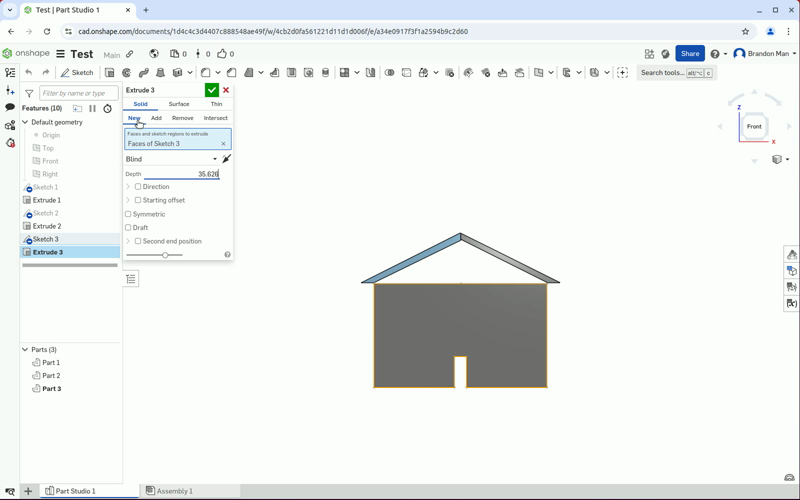
key(tab, 3)
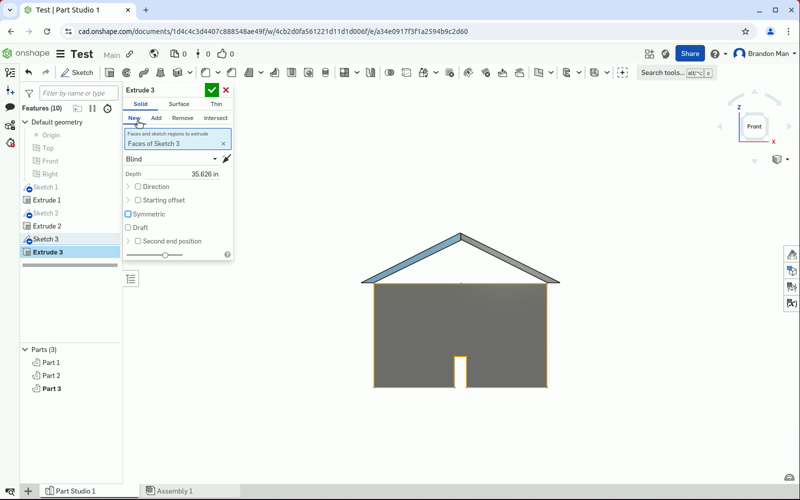
key(space)
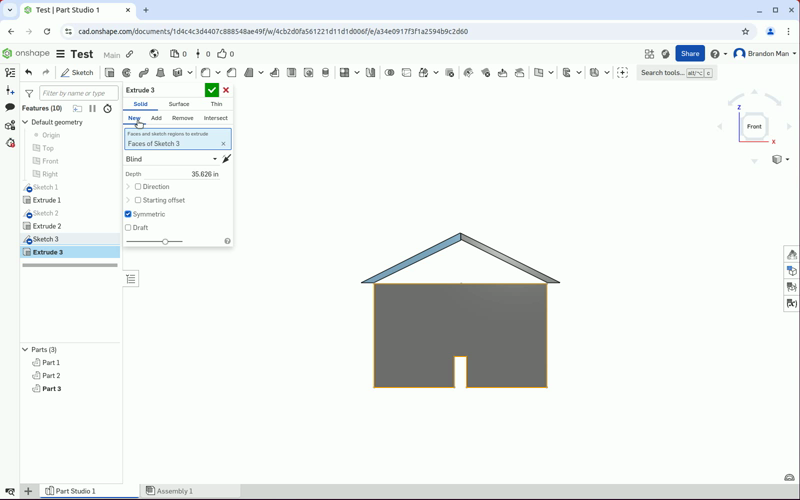
key(enter)
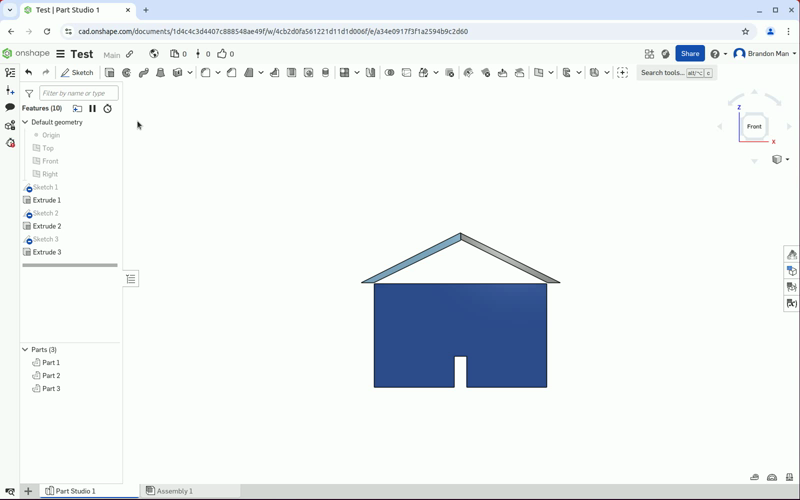
key(shift+h)
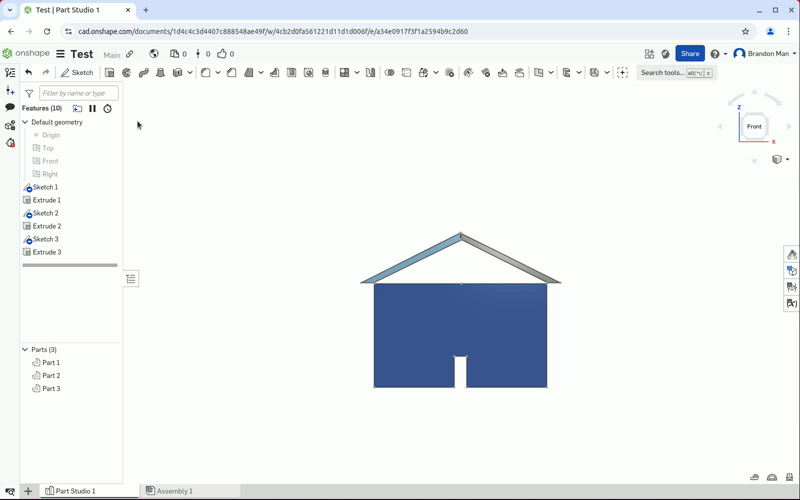
key(shift+h)
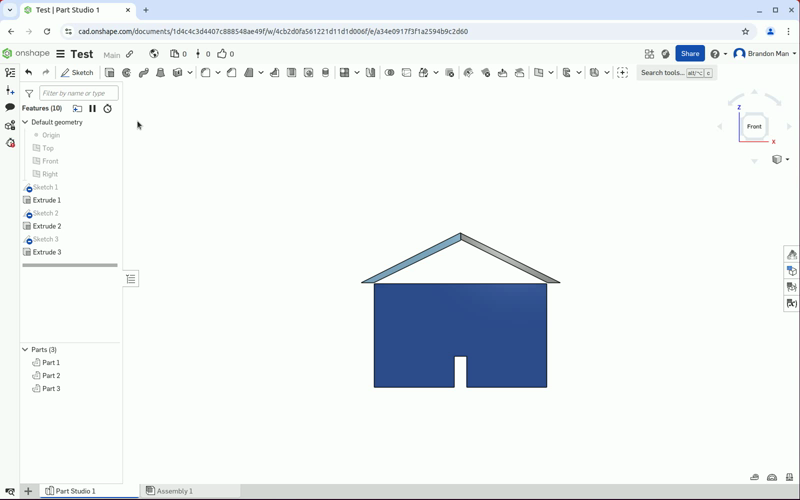
mouse_move(73, 189)
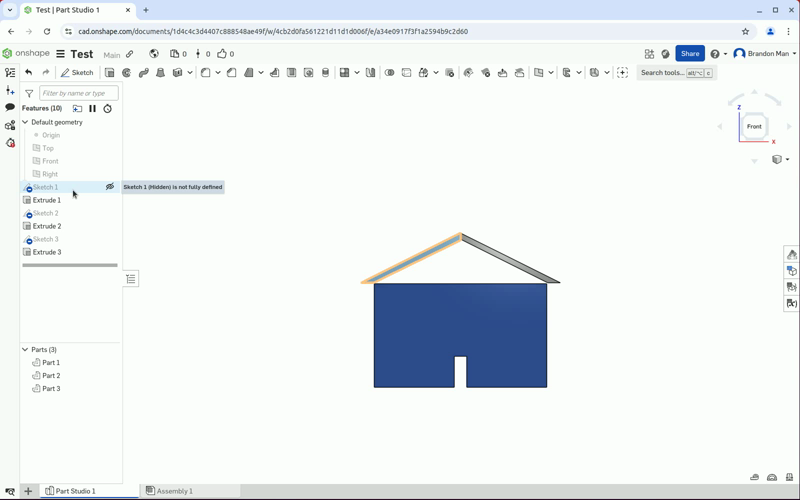
click(73, 189)
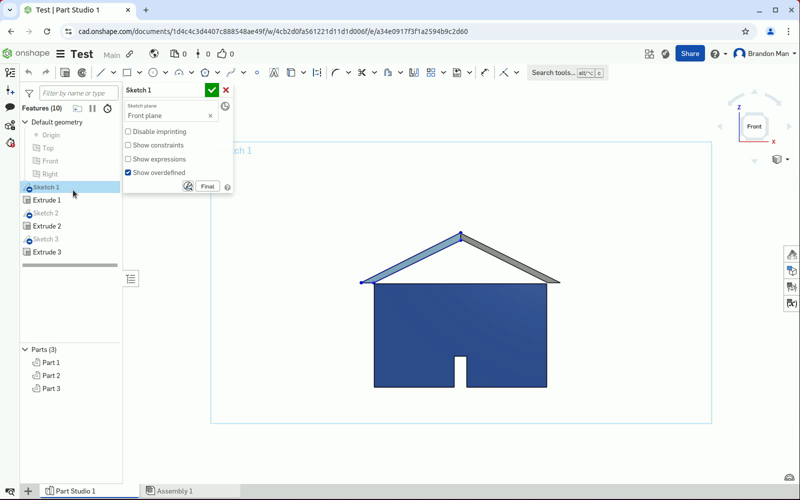
mouse_move(229, 92)
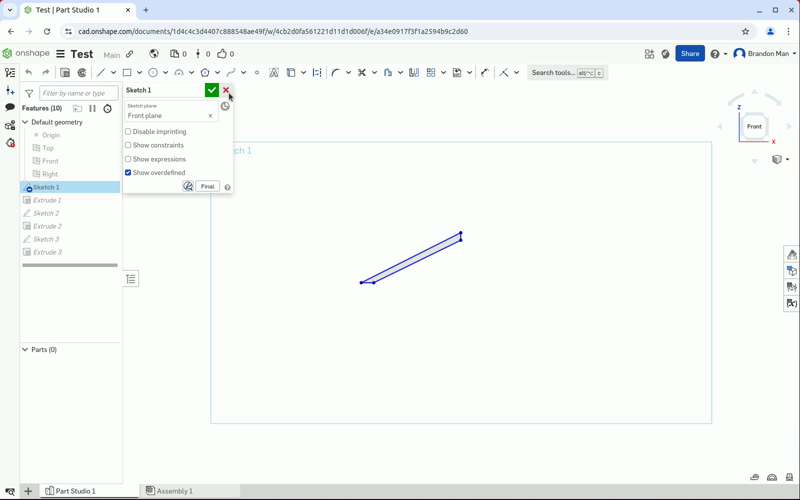
click(229, 92)
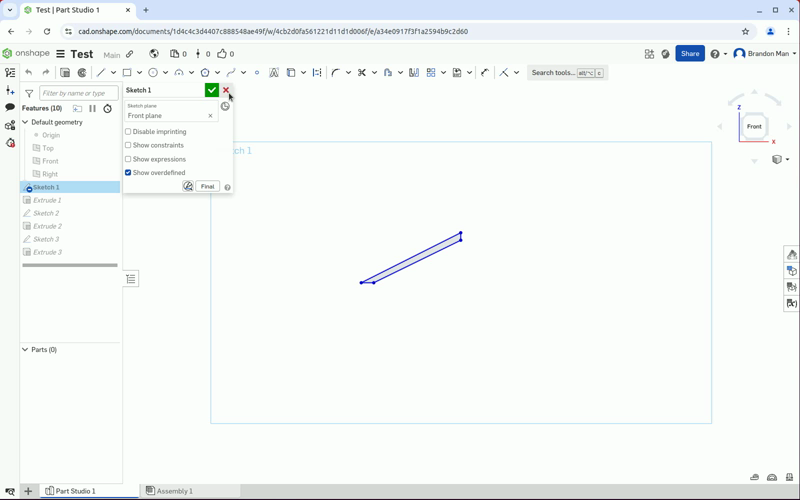
key(shift+s)
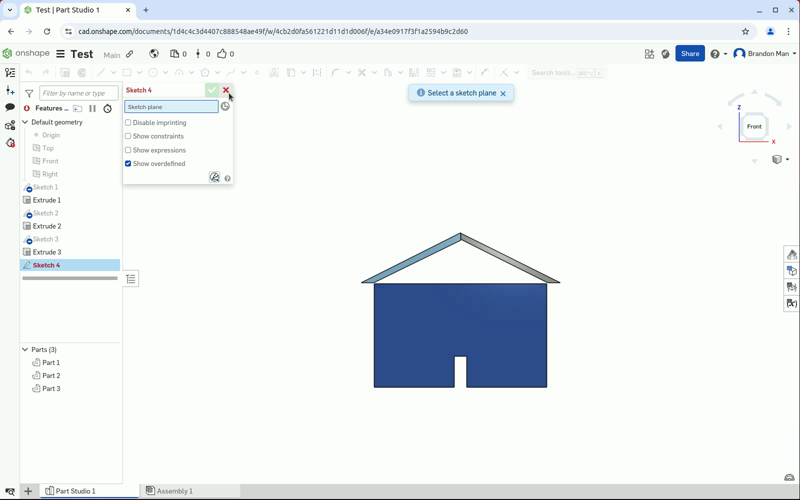
mouse_move(73, 163)
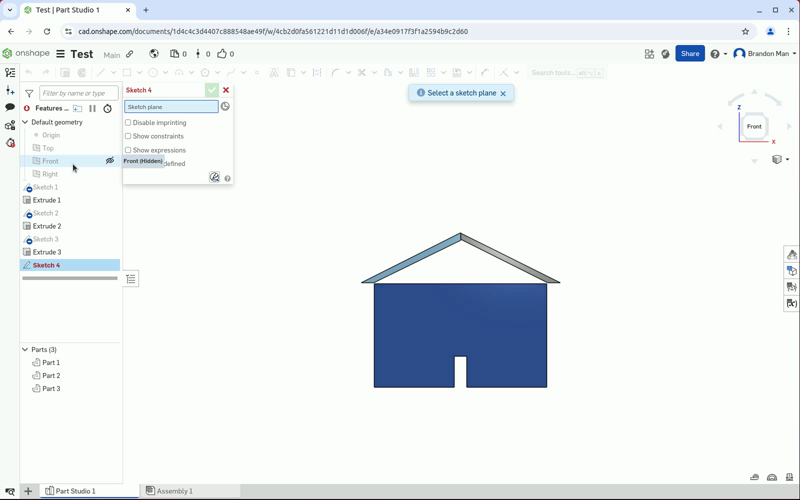
click(73, 163)
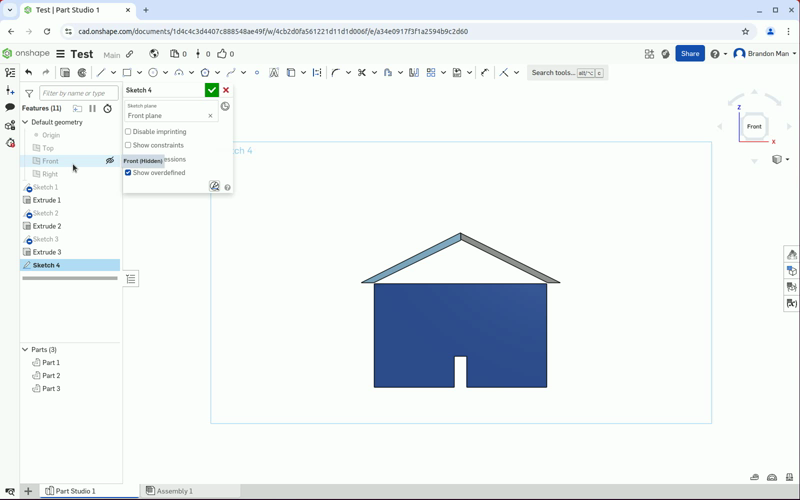
mouse_move(73, 352)
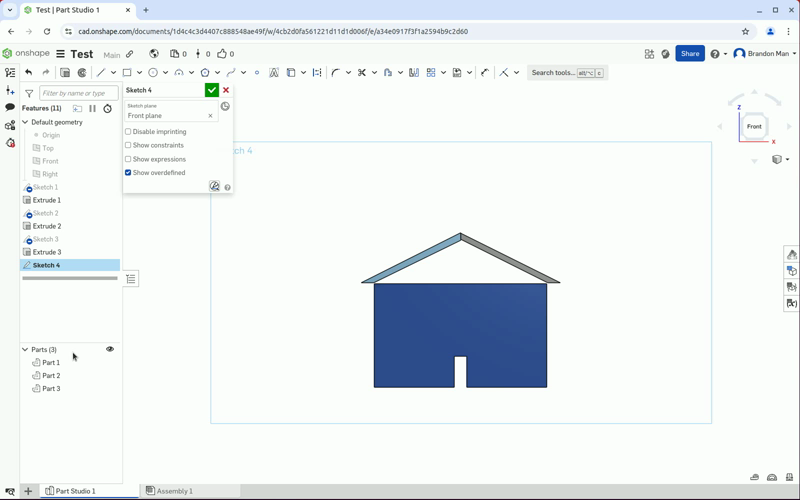
key(y)
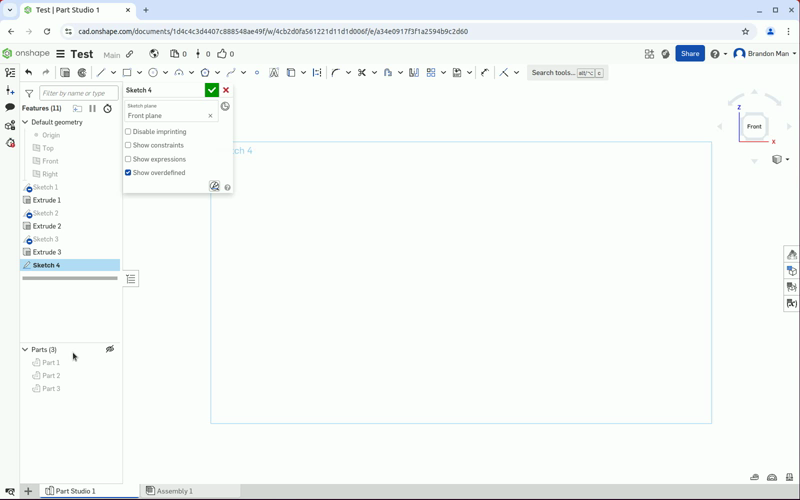
key(l)
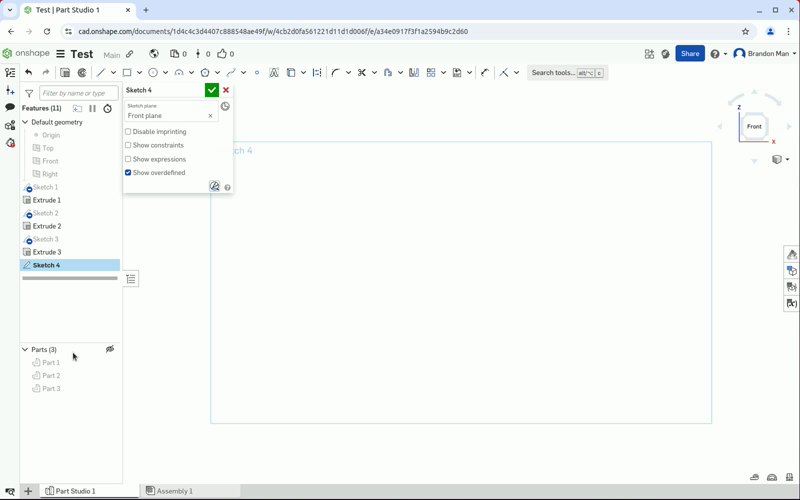
key_down(shift)
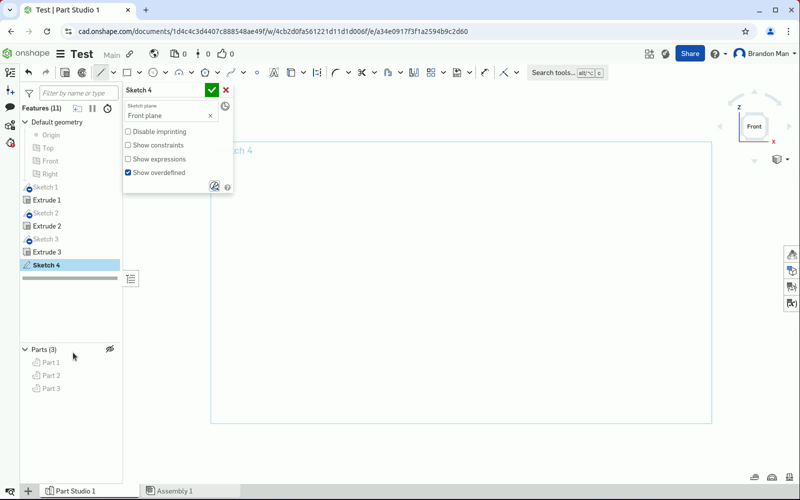
mouse_move(374, 395)
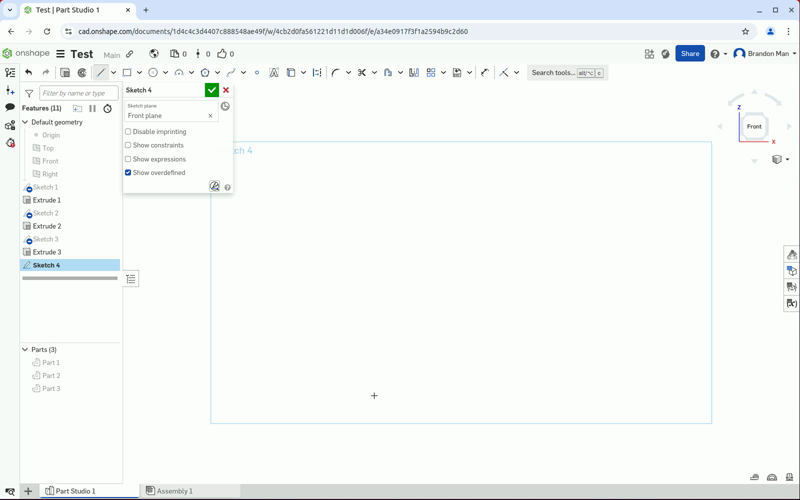
click(374, 395)
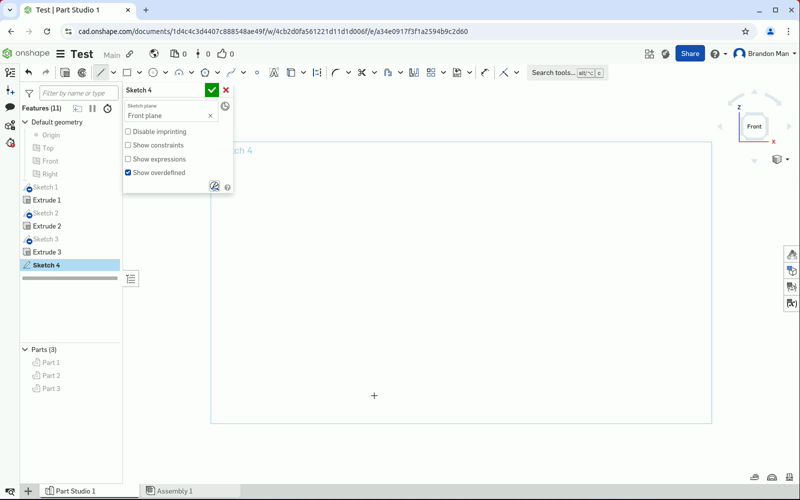
key_up(shift)
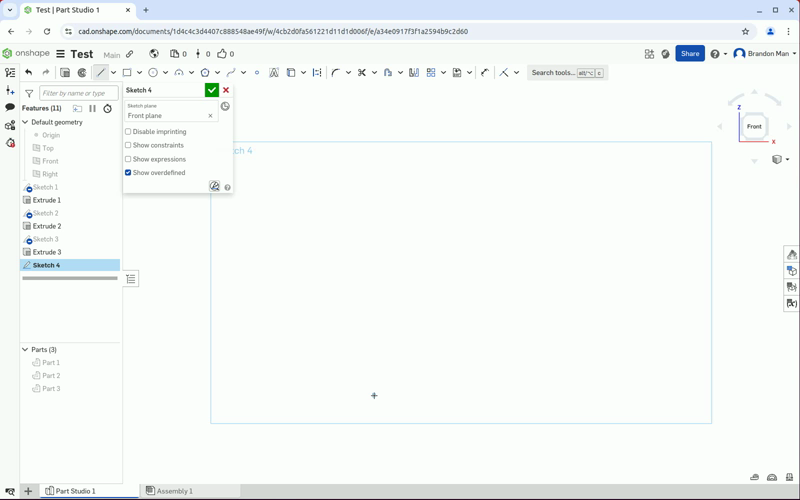
key_down(shift)
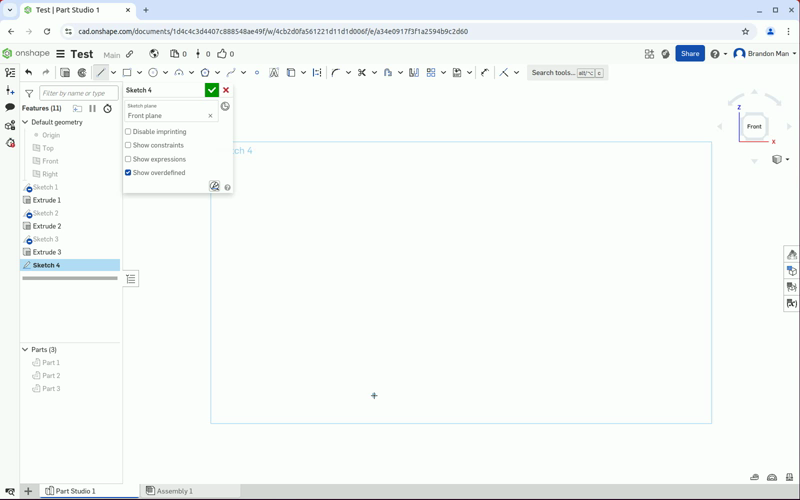
mouse_move(546, 395)
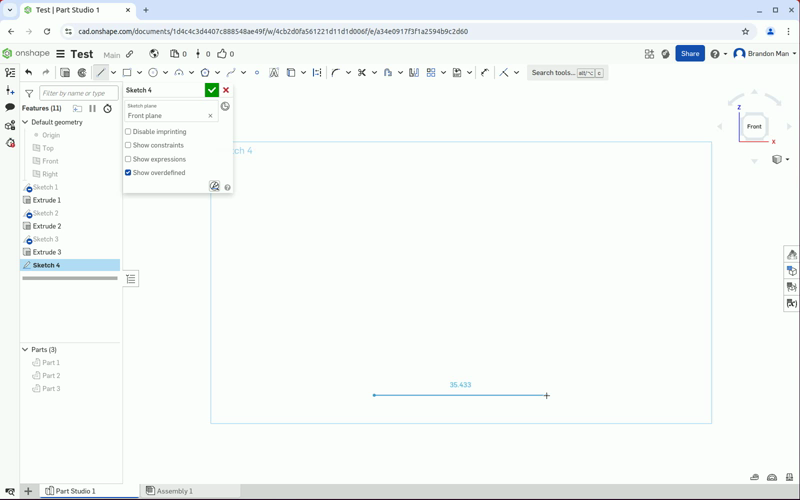
click(546, 395)
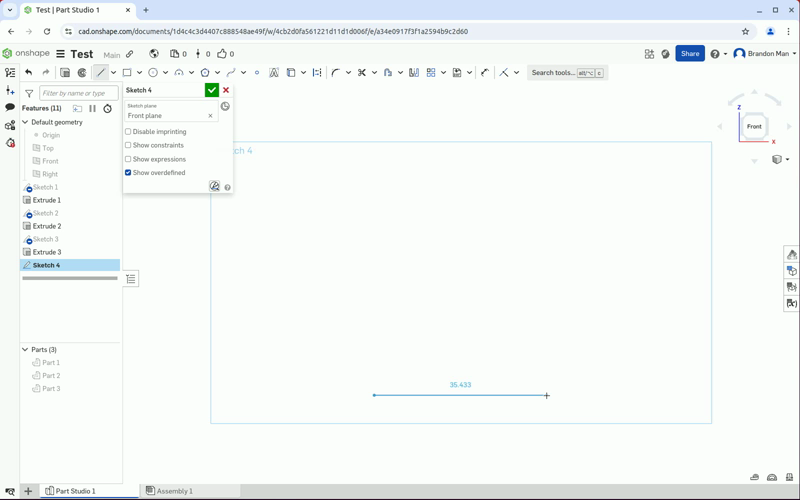
key_up(shift)
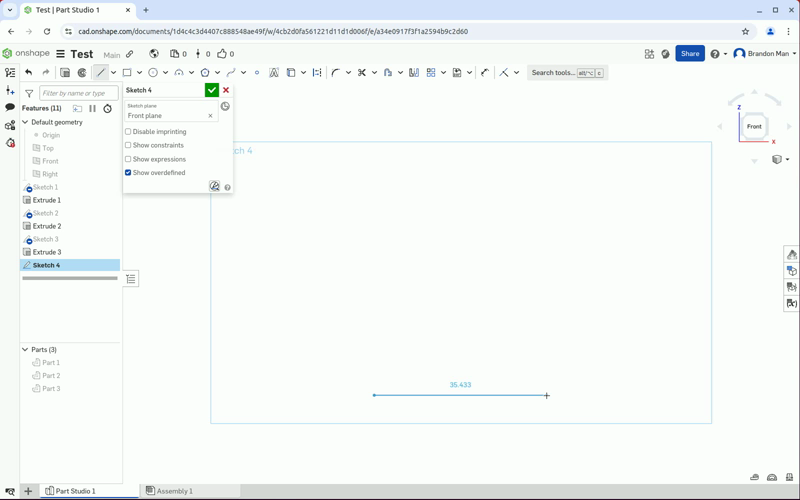
key_down(shift)
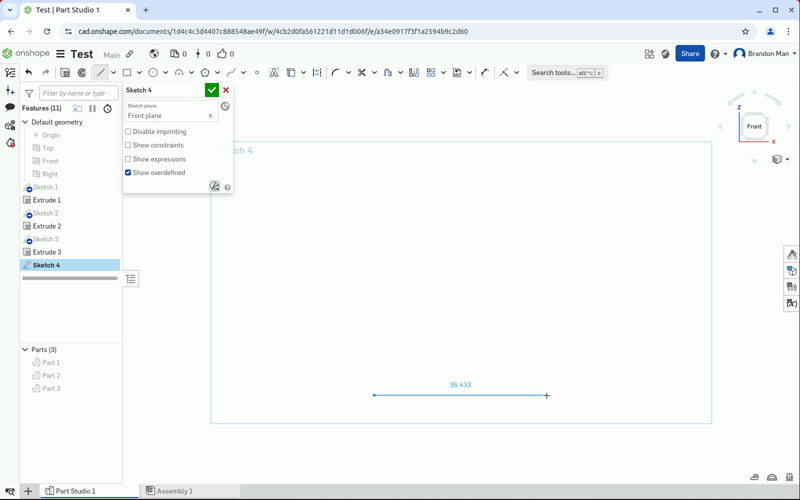
mouse_move(576, 395)
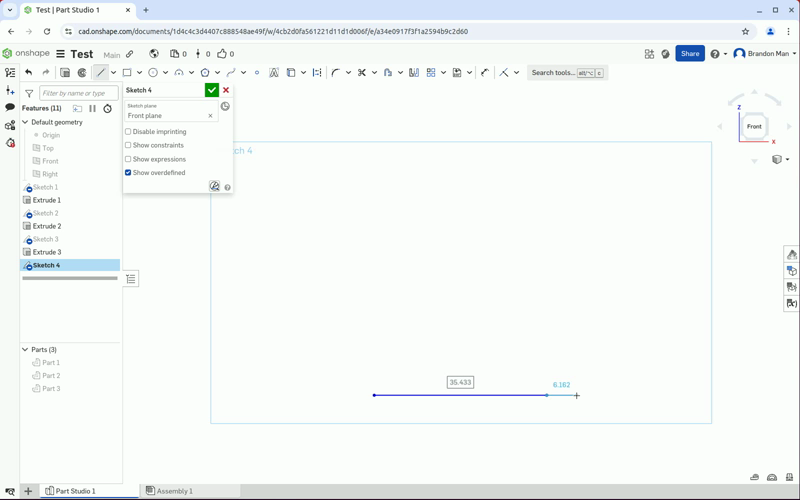
mouse_move(546, 386)
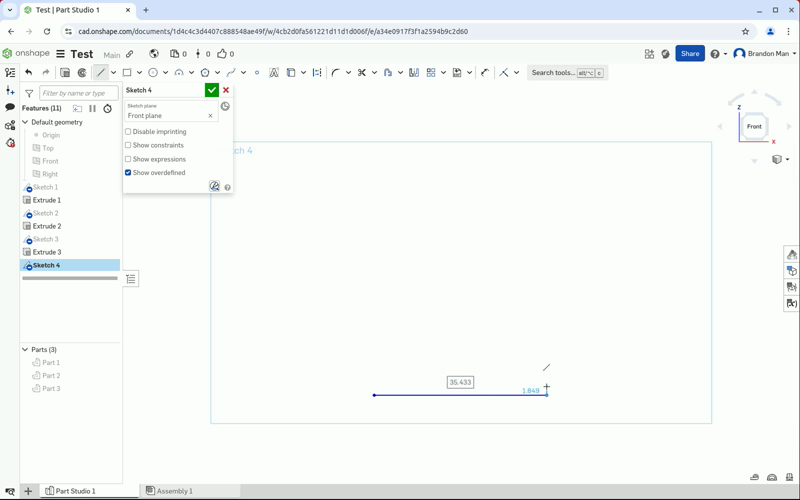
click(546, 386)
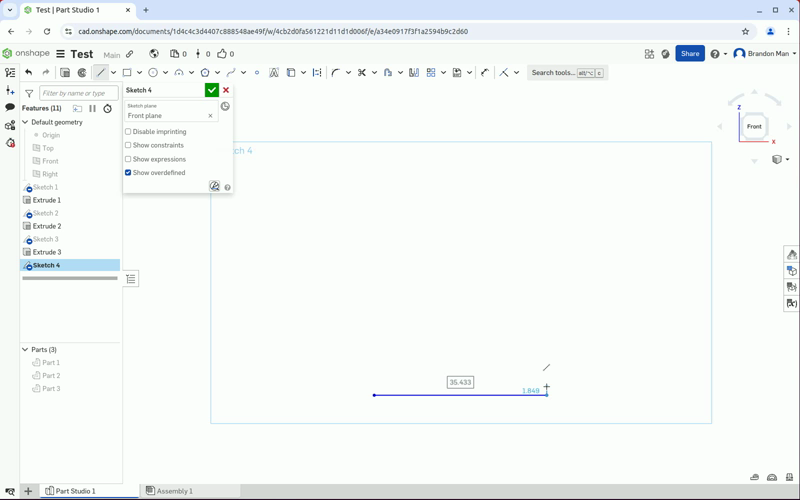
key_up(shift)
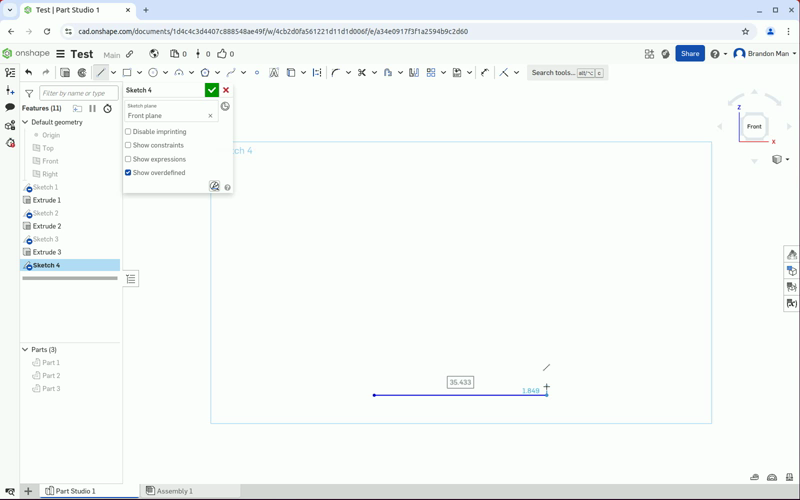
key_down(shift)
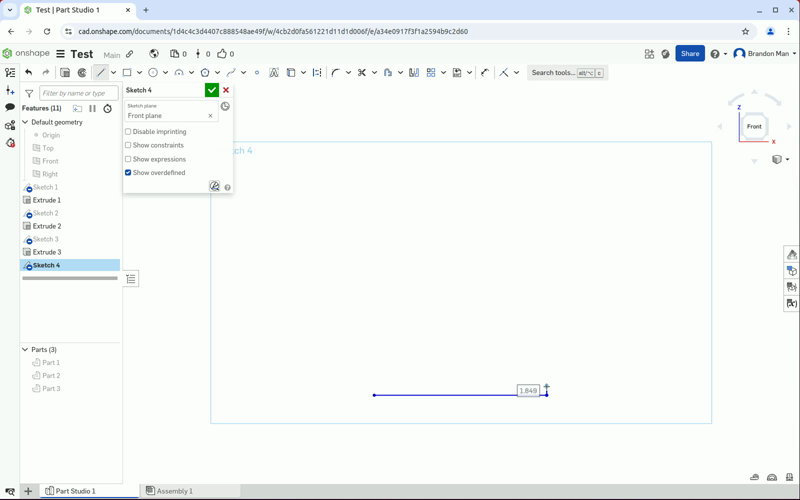
mouse_move(466, 386)
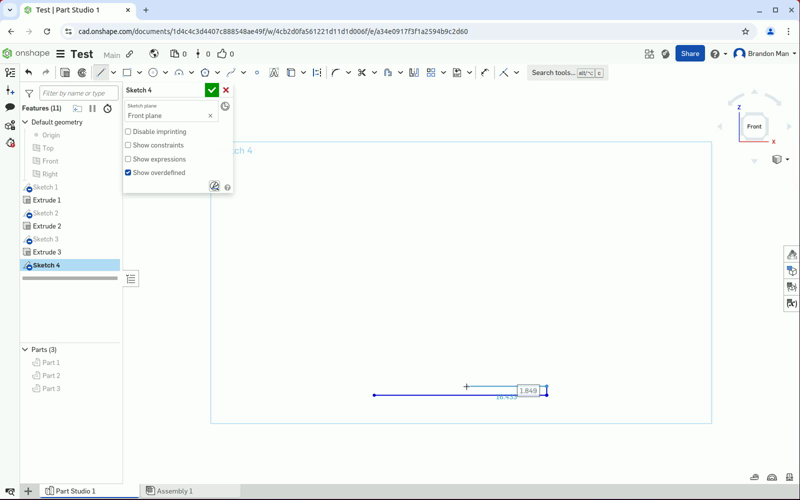
click(466, 386)
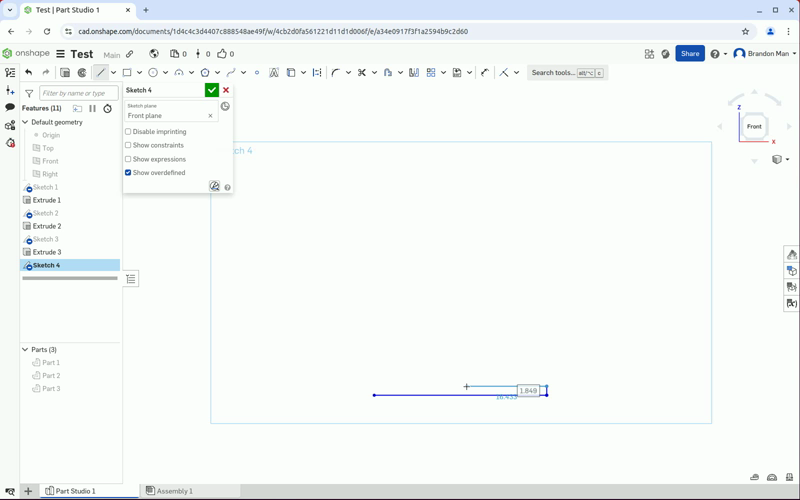
key_up(shift)
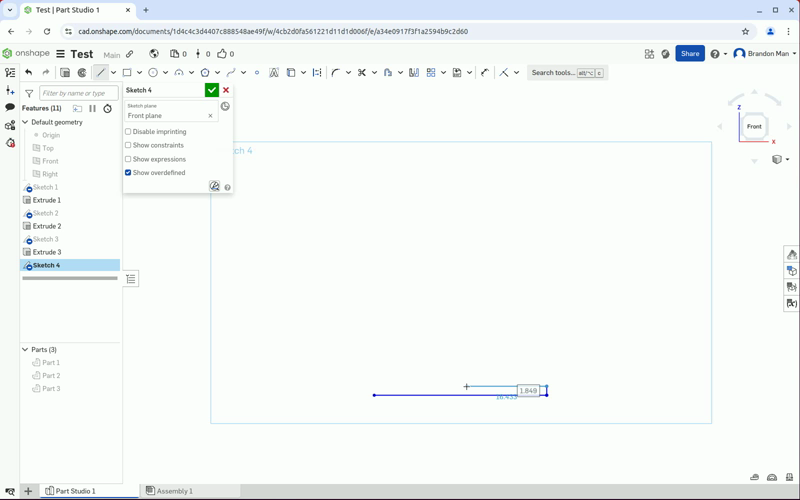
key_down(shift)
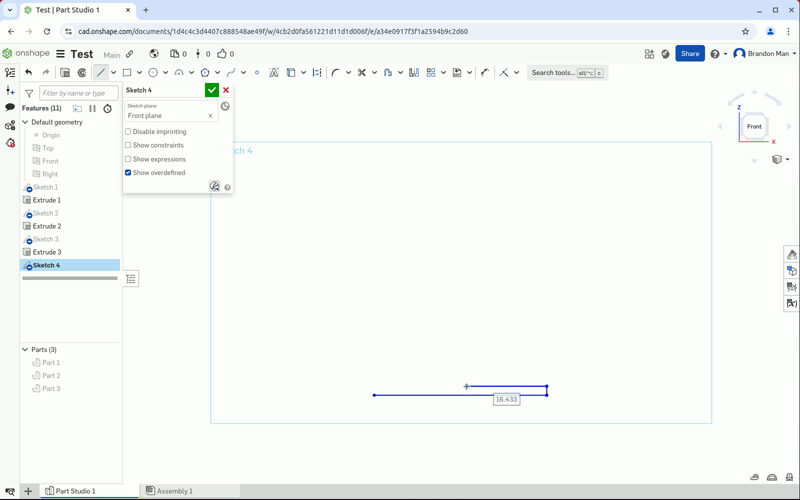
mouse_move(496, 386)
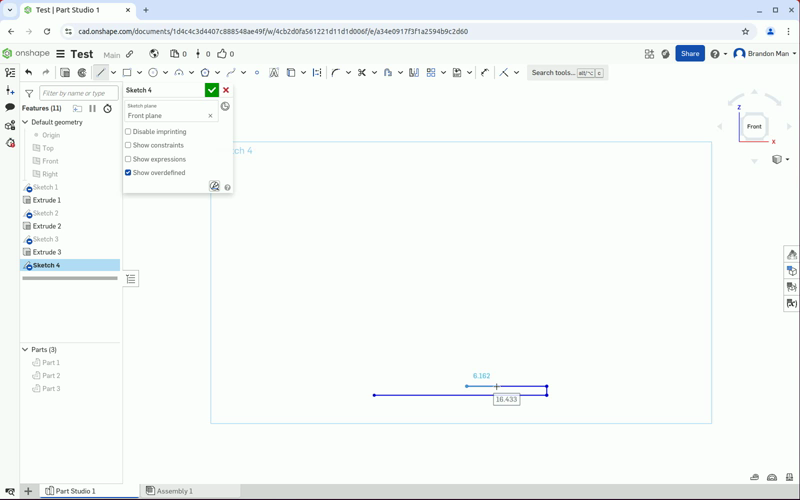
mouse_move(461, 386)
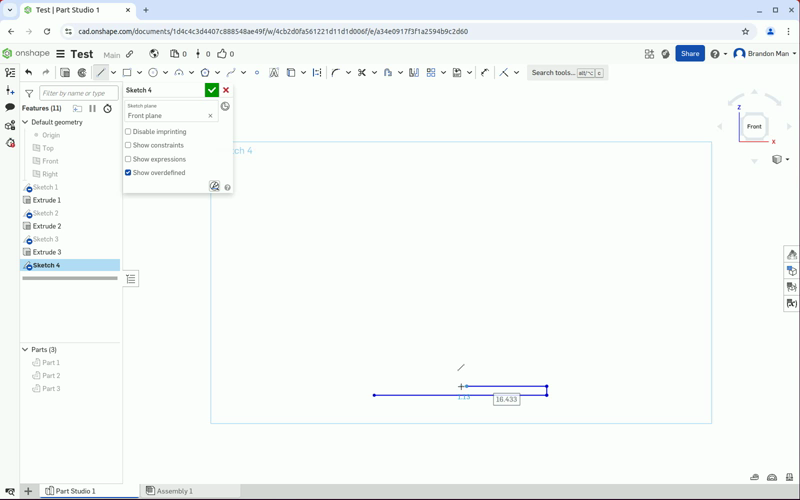
scroll(6)
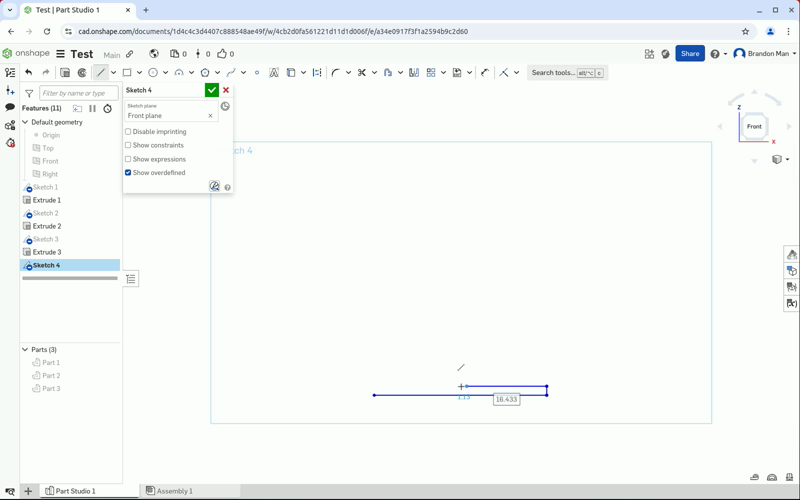
scroll(6)
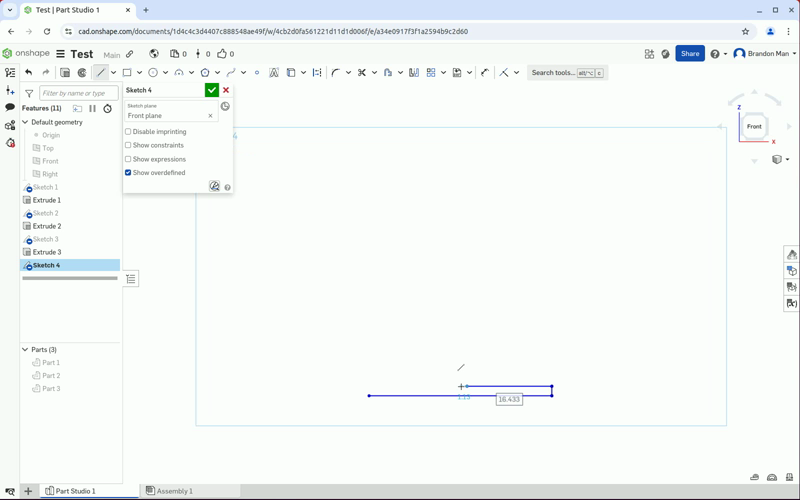
scroll(6)
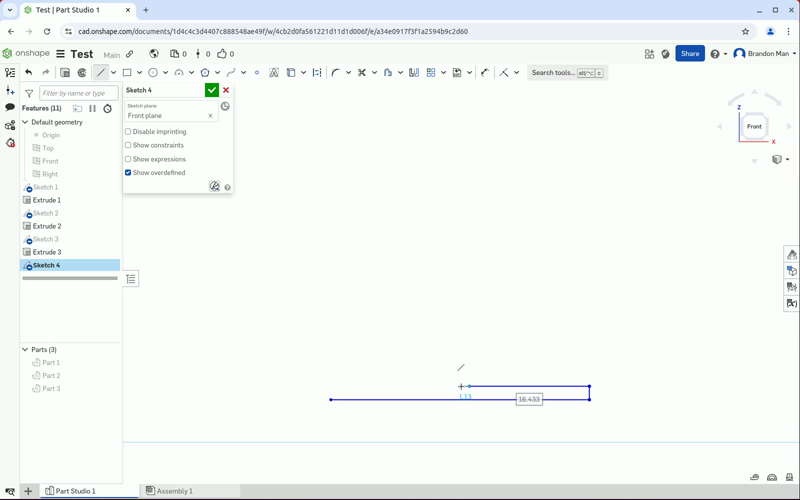
scroll(6)
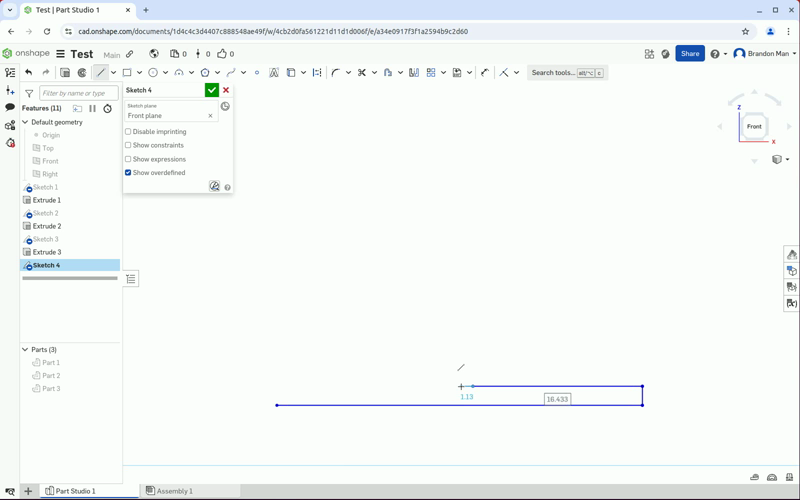
scroll(6)
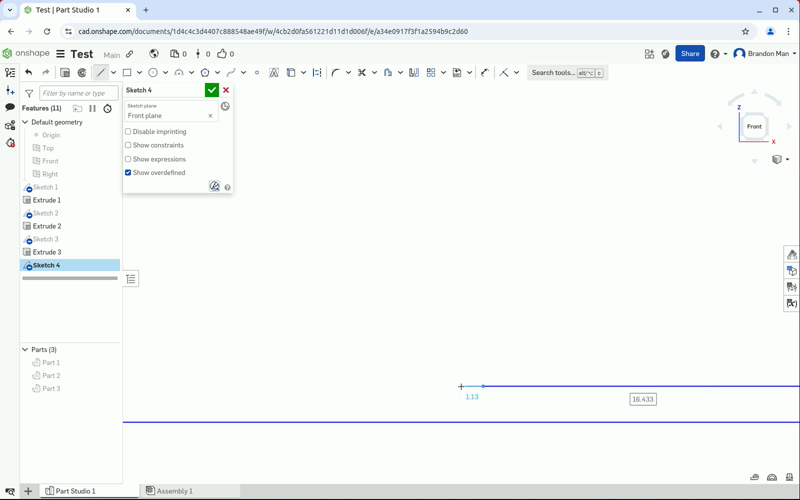
scroll(6)
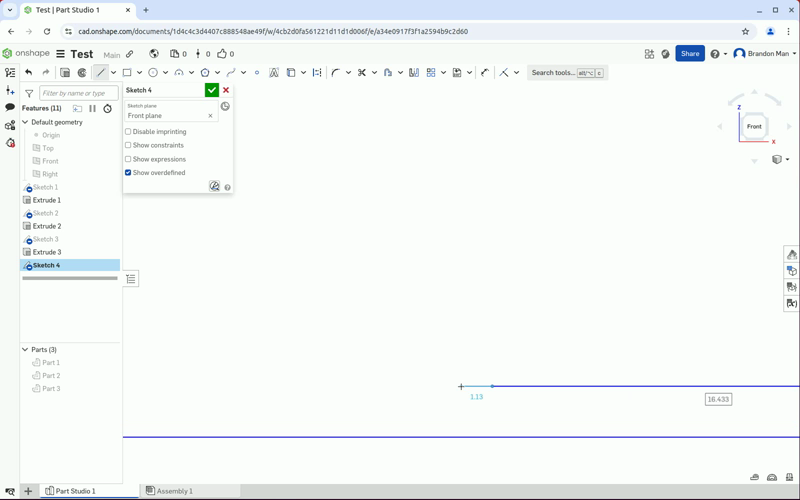
scroll(6)
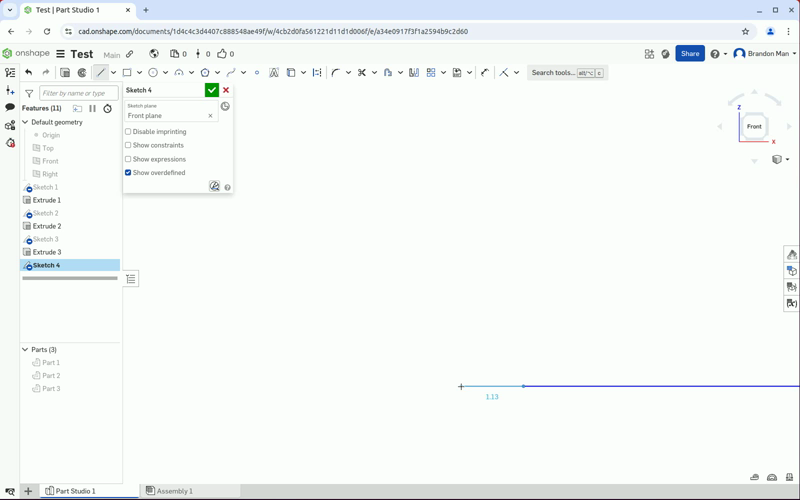
click(461, 386)
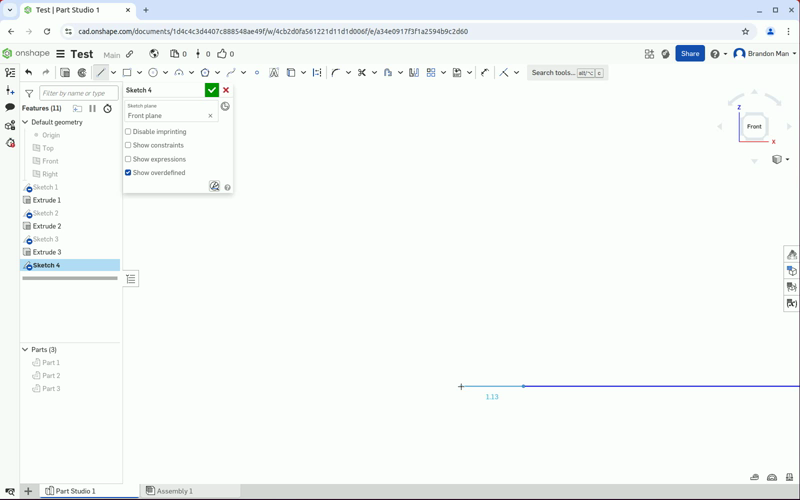
scroll(-6)
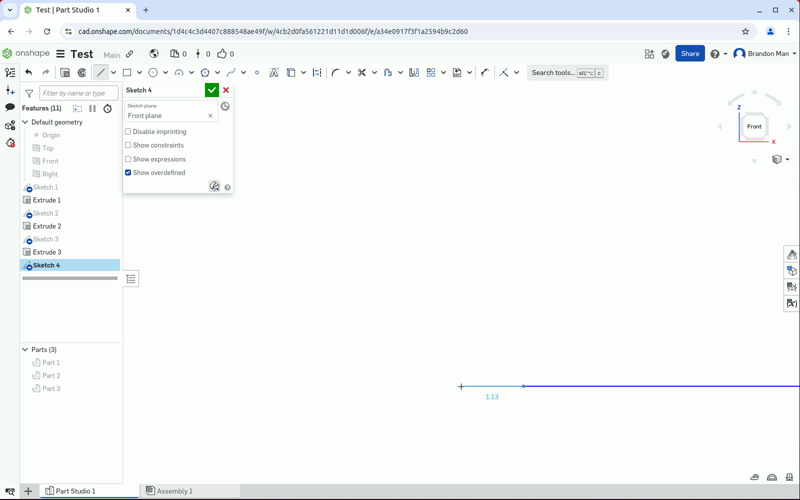
scroll(-6)
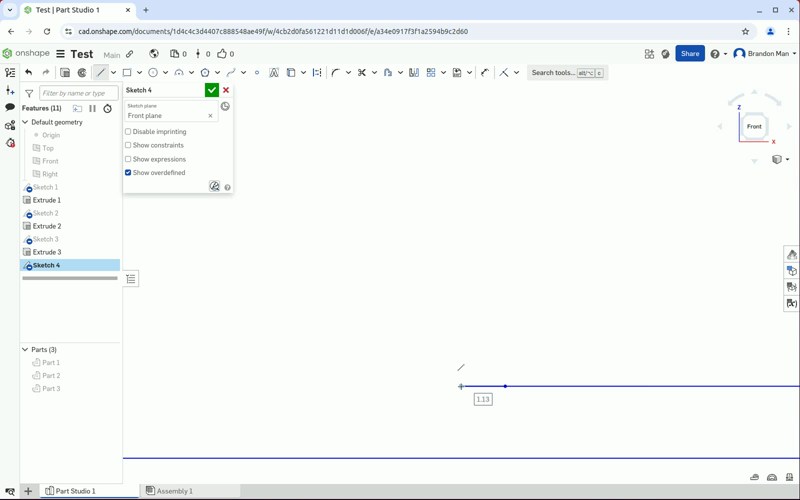
scroll(-6)
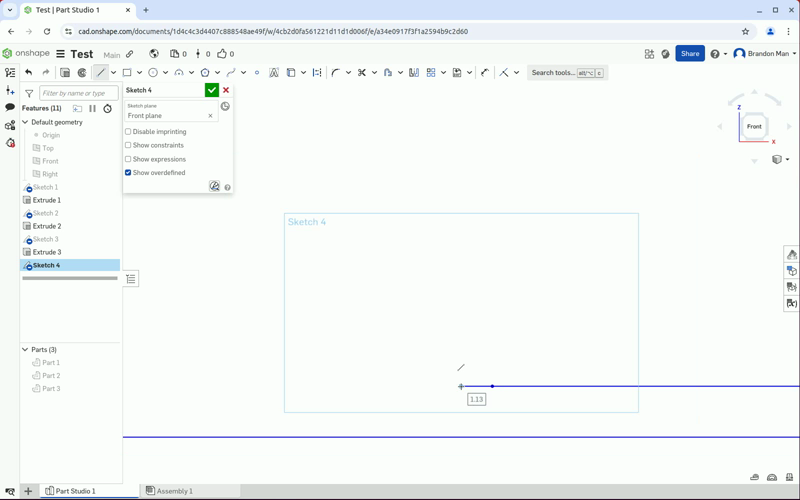
scroll(-6)
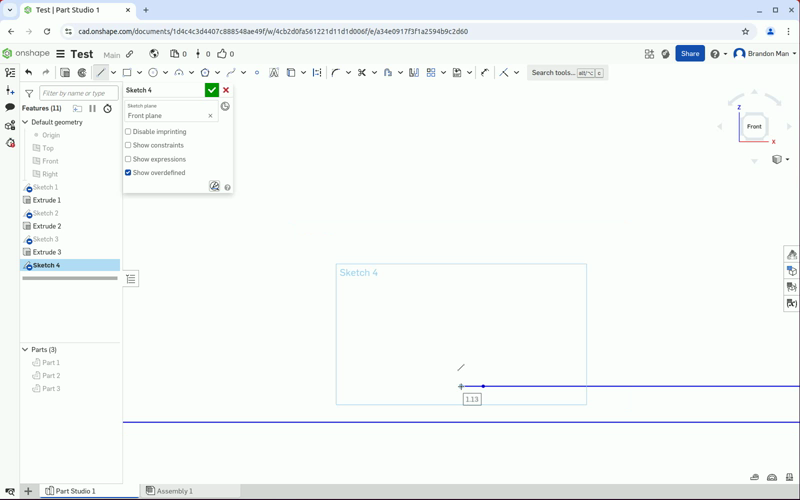
scroll(-6)
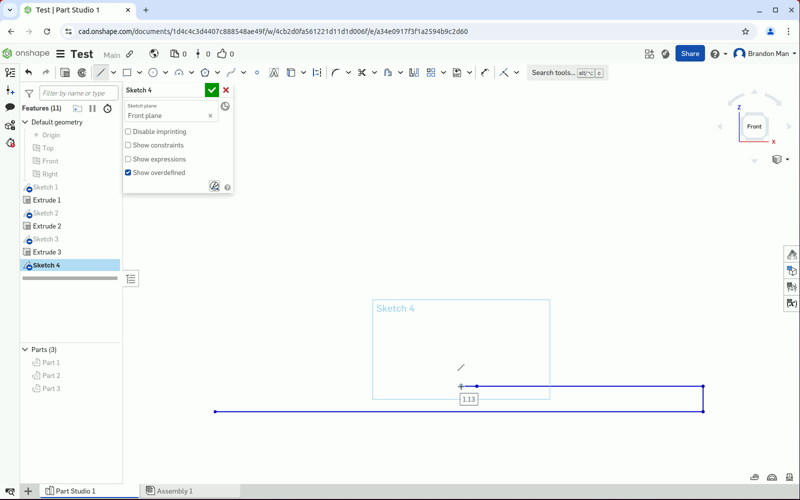
scroll(-6)
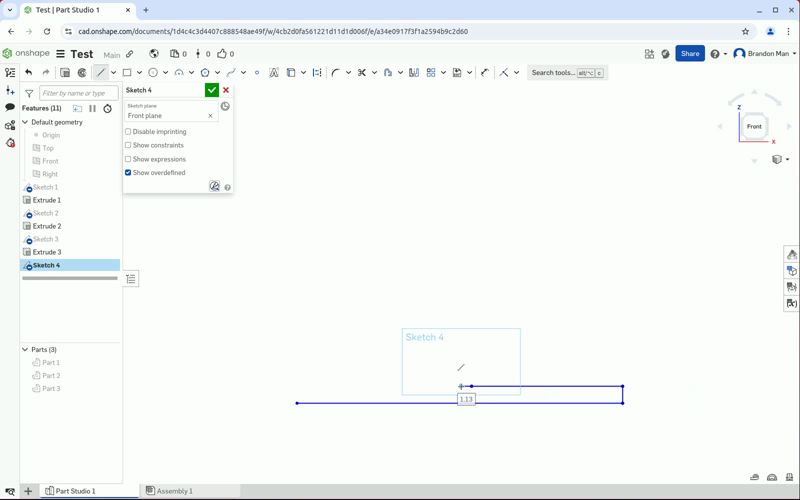
scroll(-6)
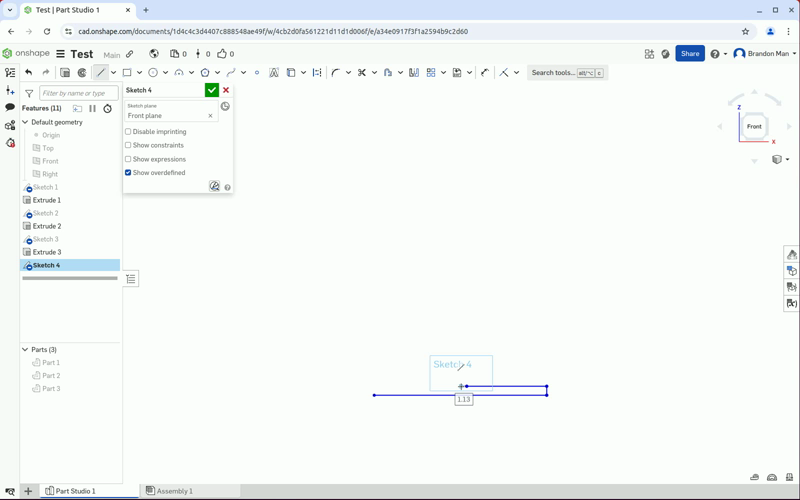
key_up(shift)
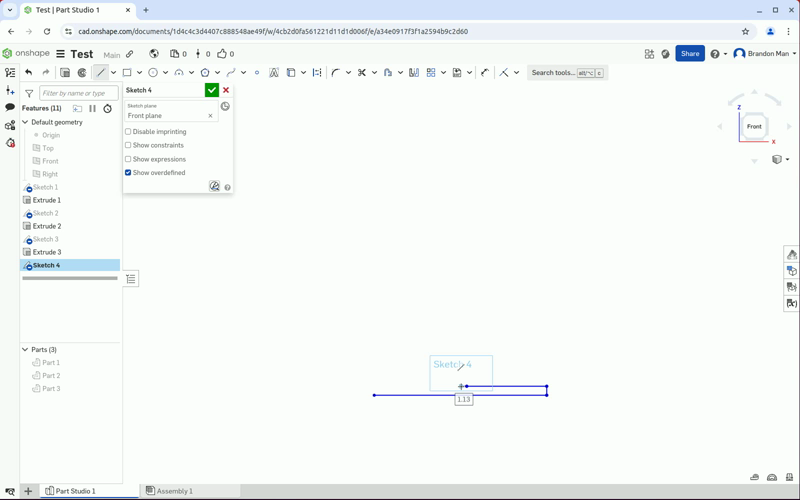
key_down(shift)
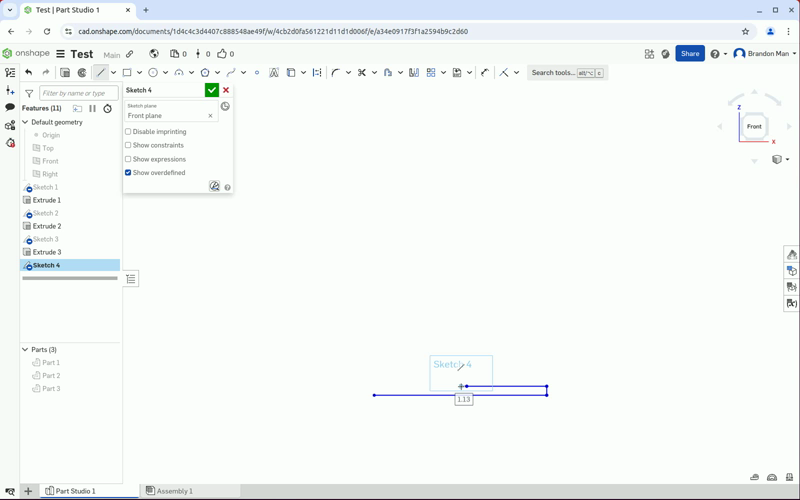
mouse_move(491, 386)
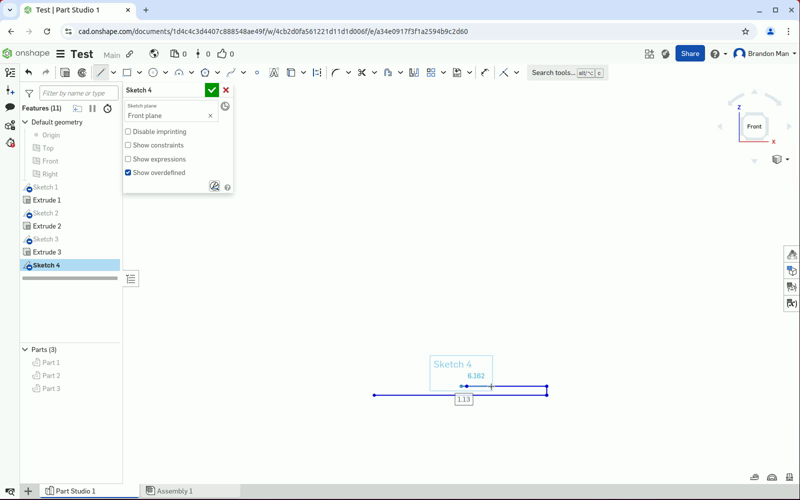
mouse_move(454, 386)
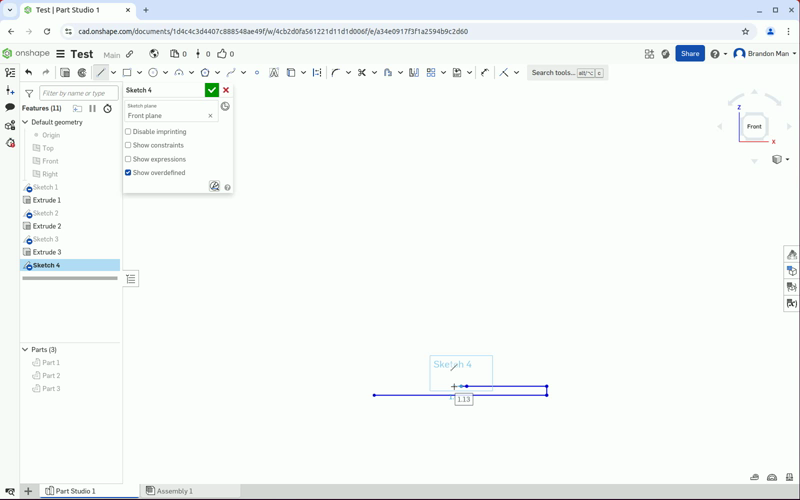
scroll(6)
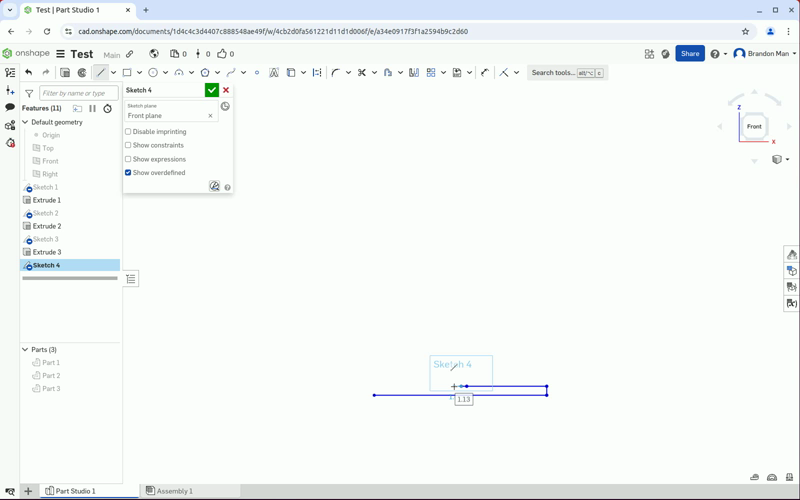
scroll(6)
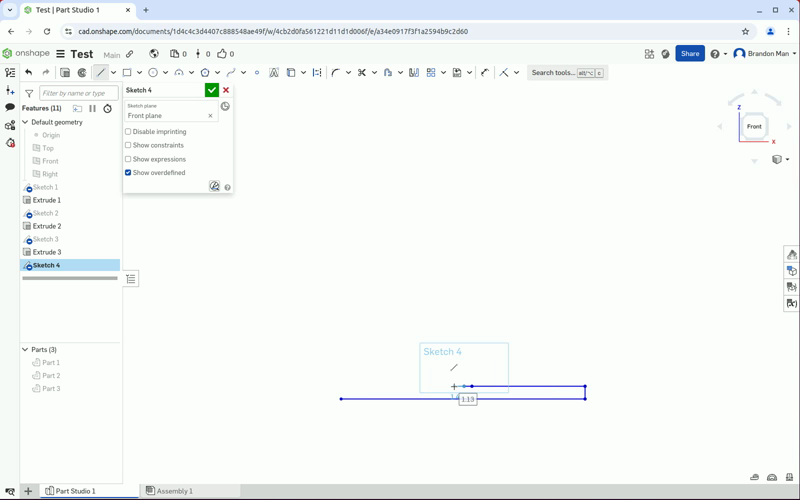
scroll(6)
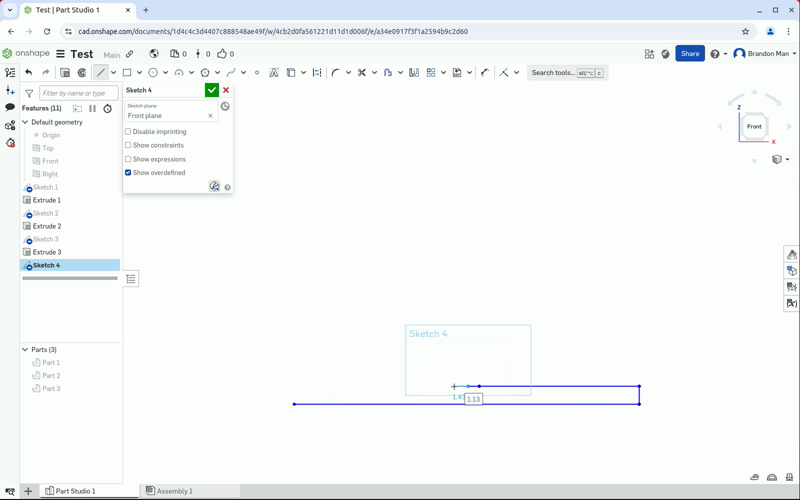
scroll(6)
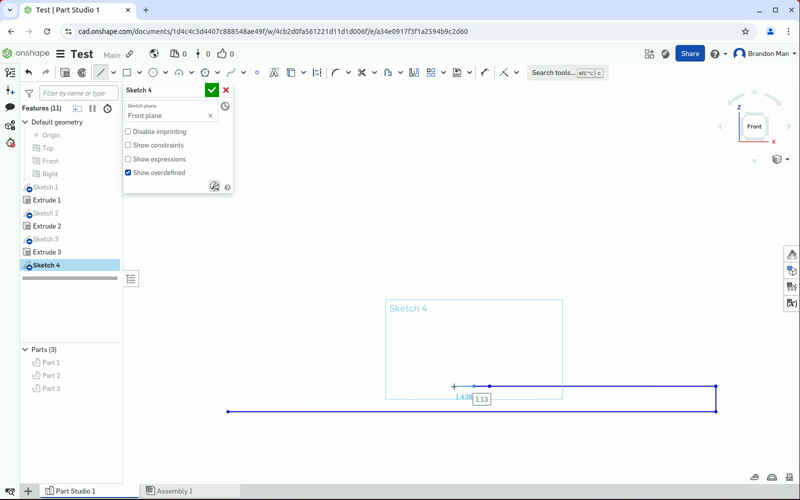
scroll(6)
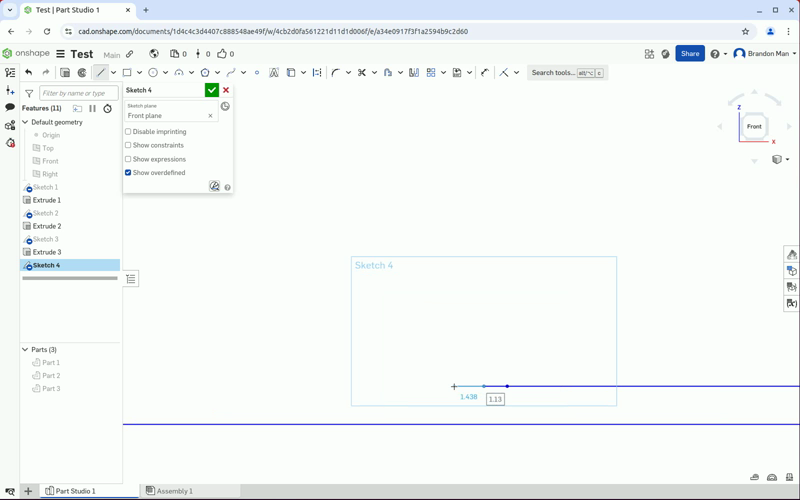
scroll(6)
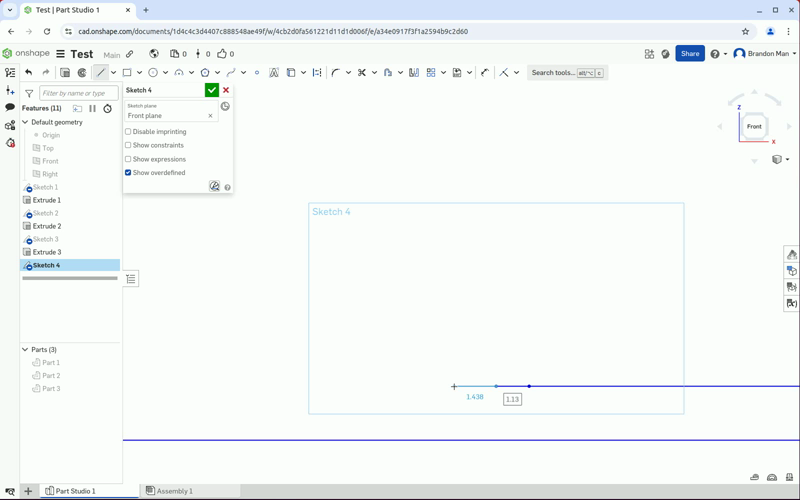
scroll(6)
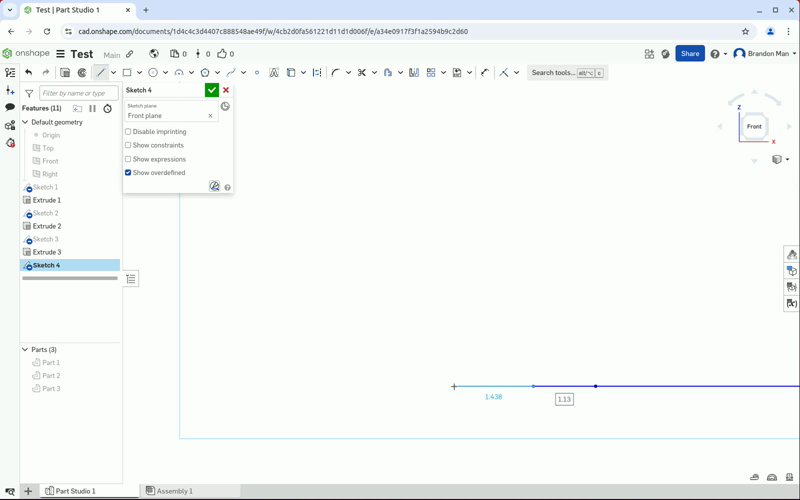
click(454, 386)
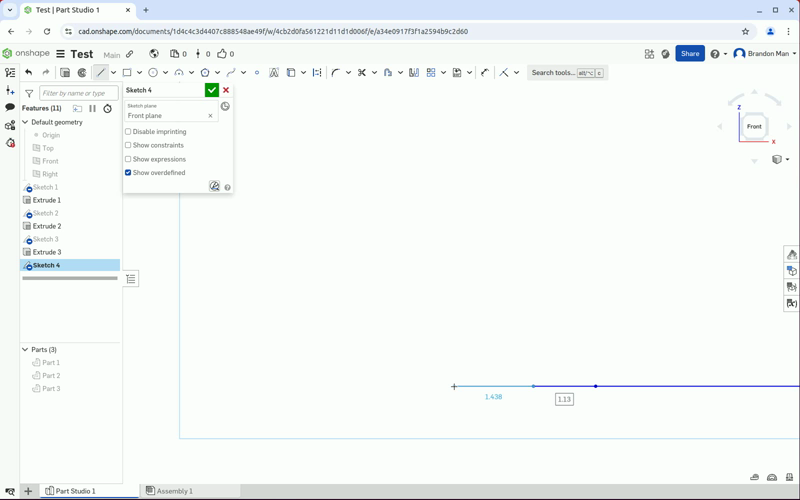
scroll(-6)
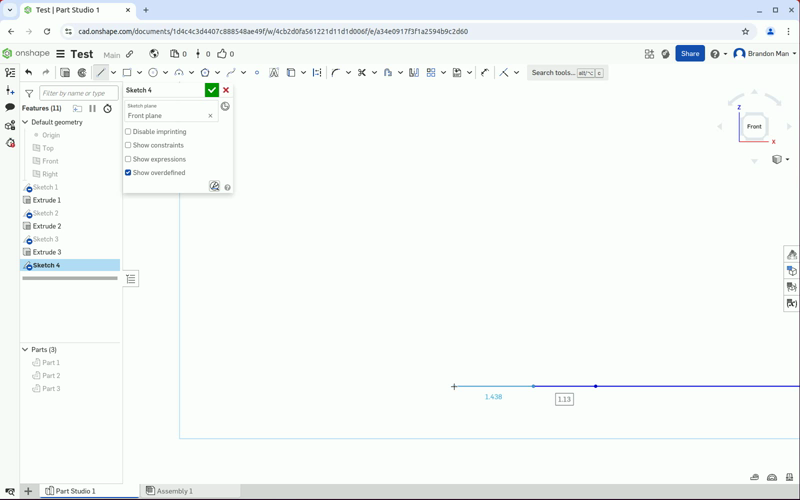
scroll(-6)
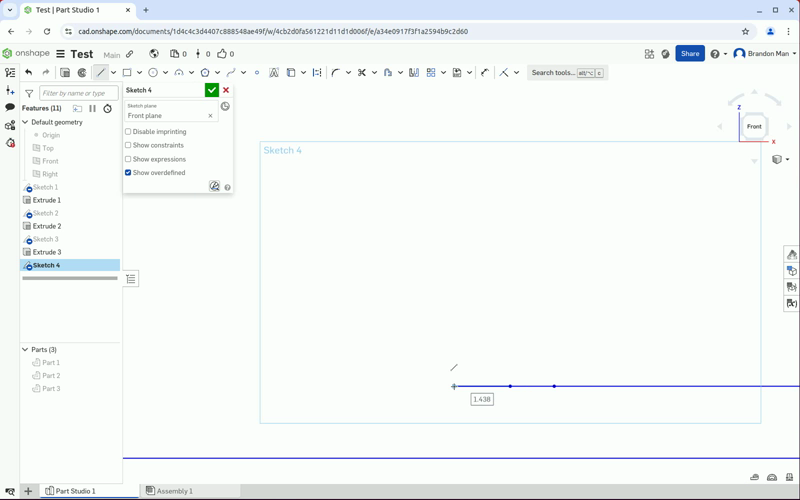
scroll(-6)
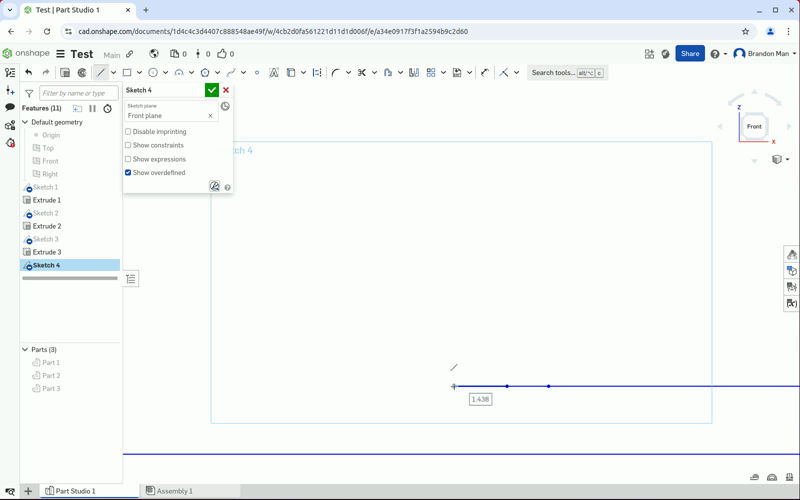
scroll(-6)
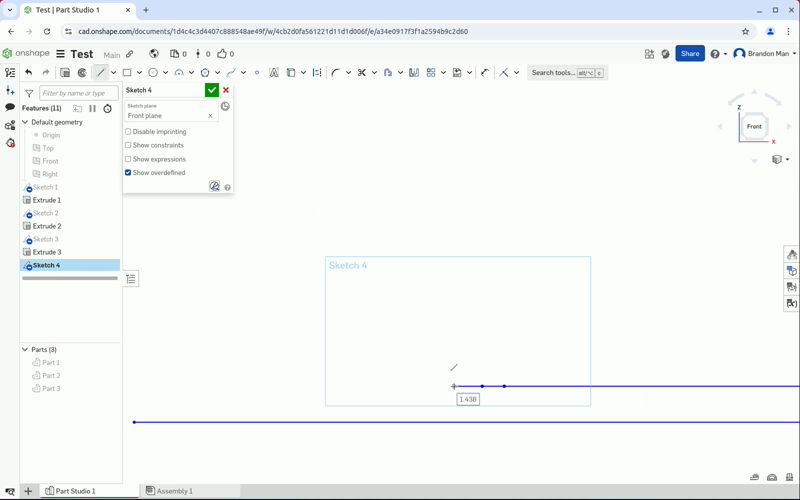
scroll(-6)
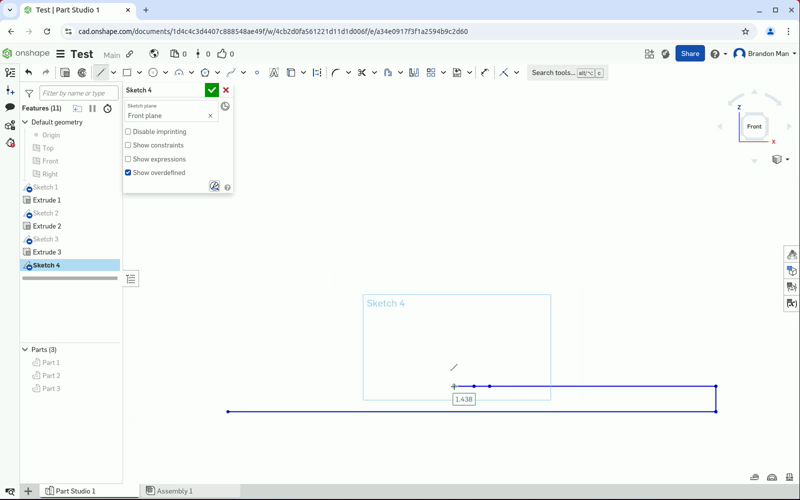
scroll(-6)
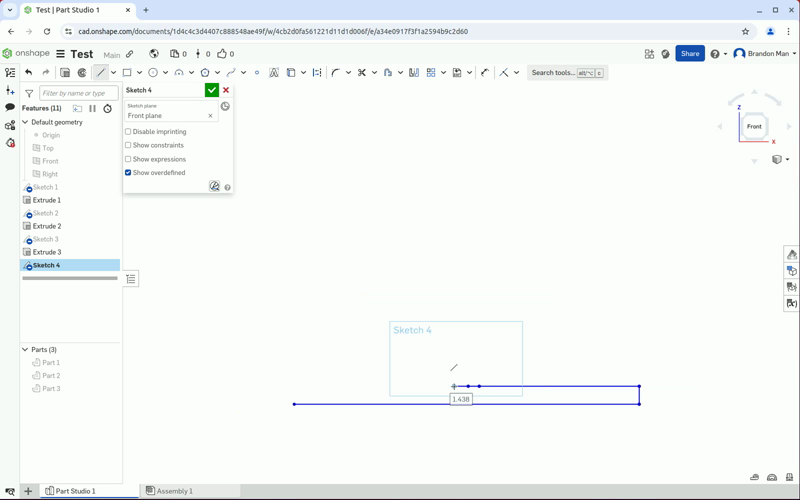
scroll(-6)
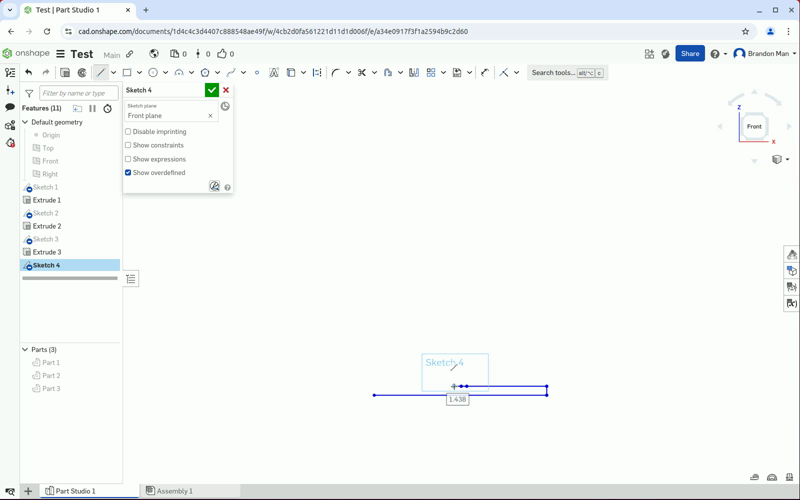
key_up(shift)
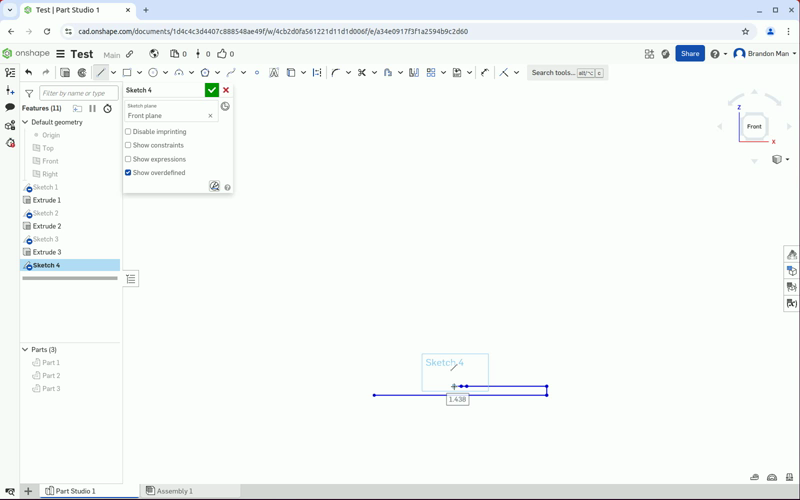
key_down(shift)
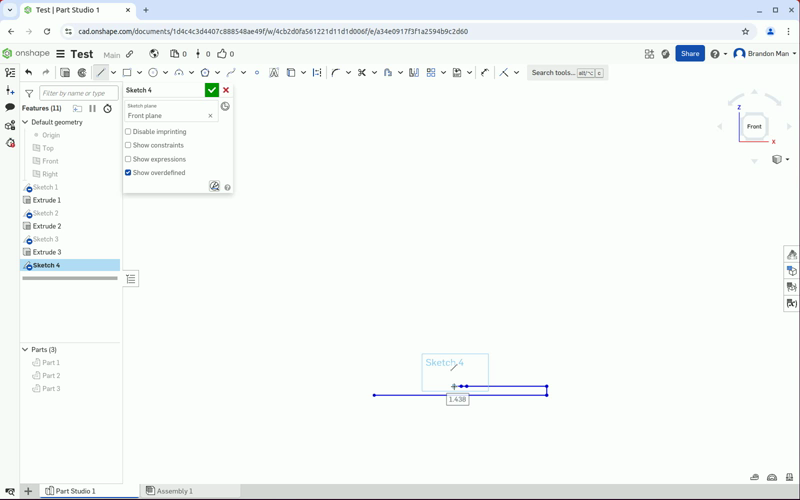
mouse_move(374, 386)
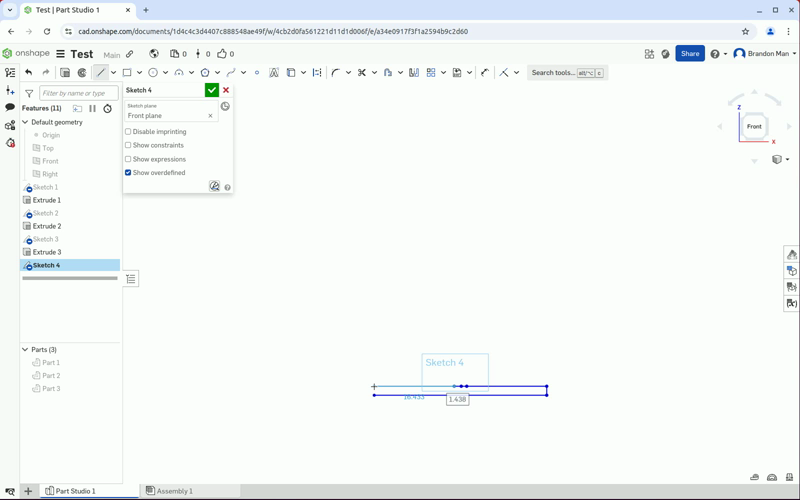
click(374, 386)
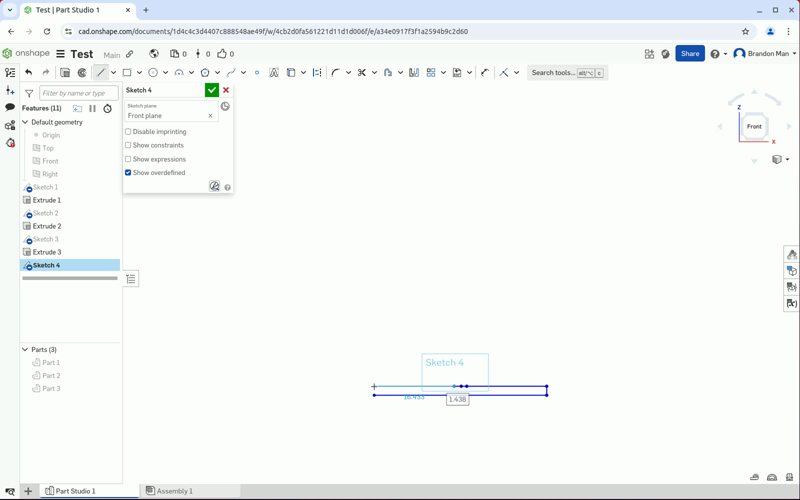
key_up(shift)
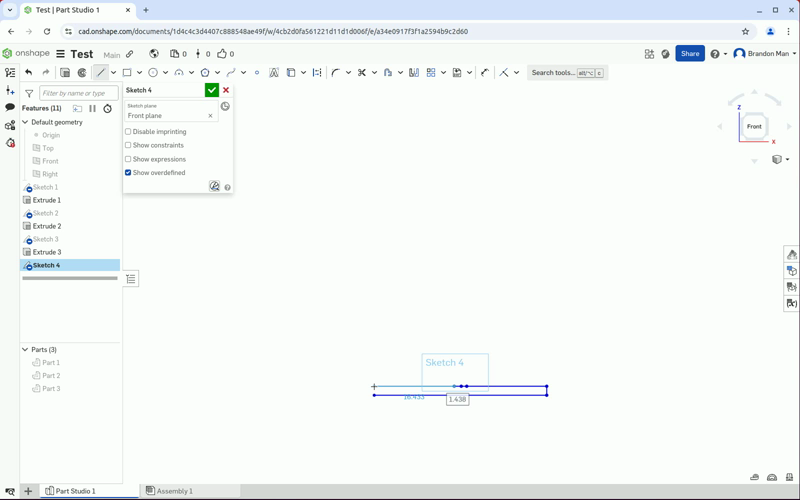
mouse_move(404, 386)
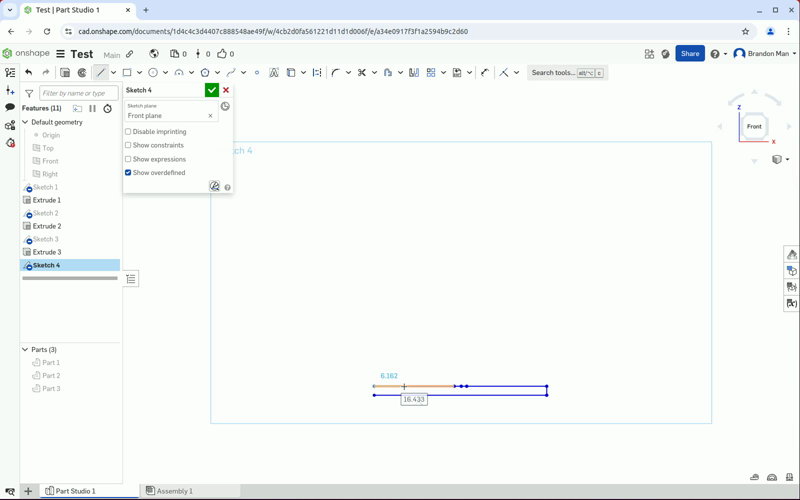
key_down(shift)
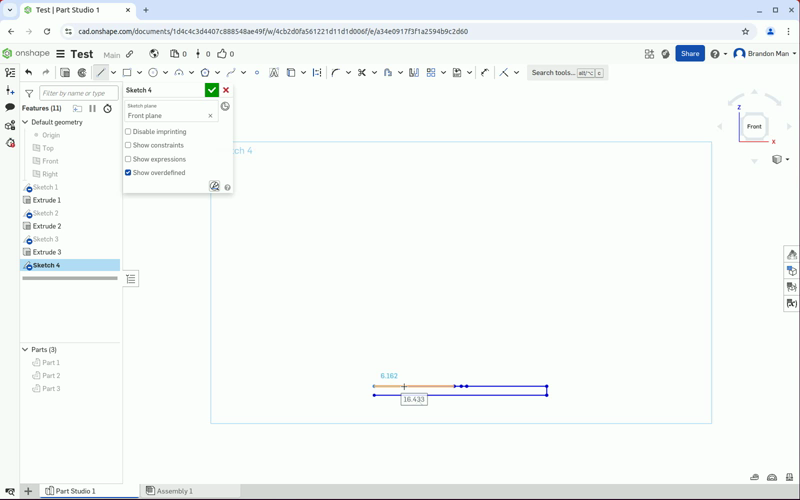
mouse_move(374, 395)
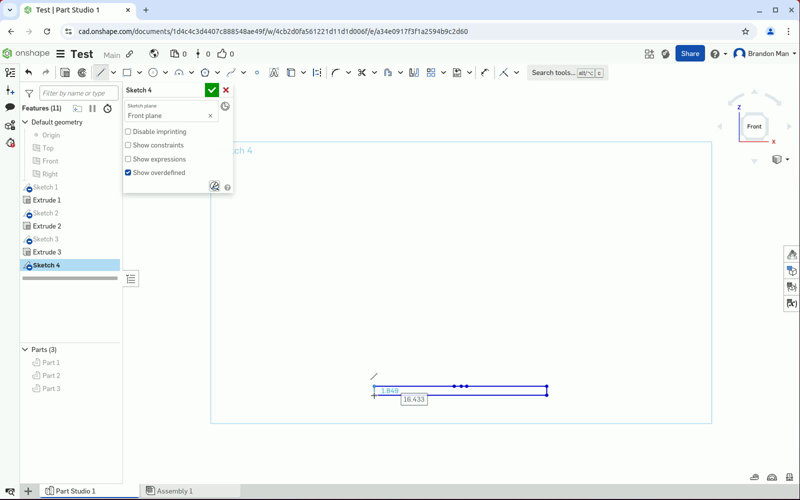
key_up(shift)
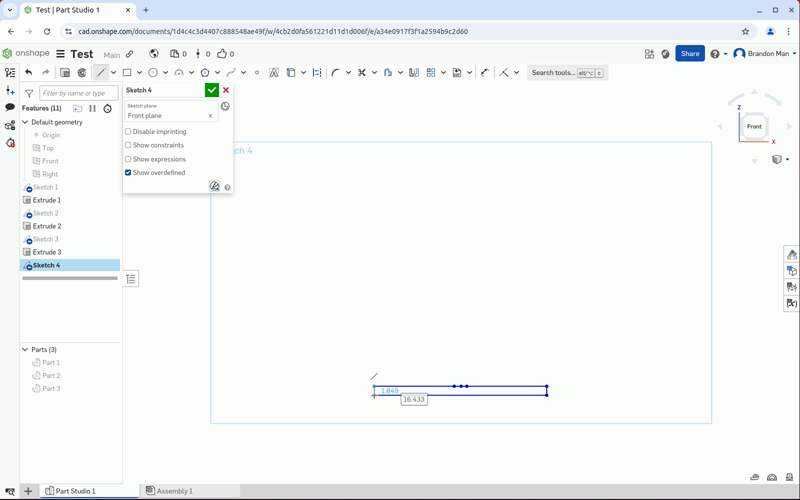
click(374, 395)
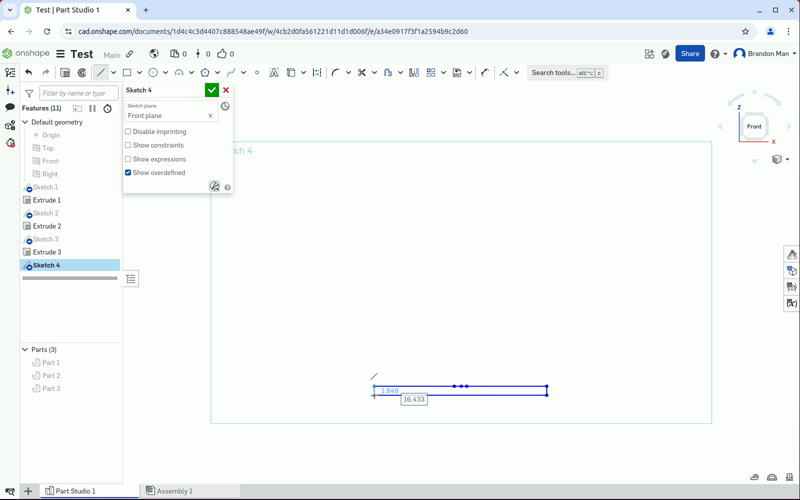
key(esc)
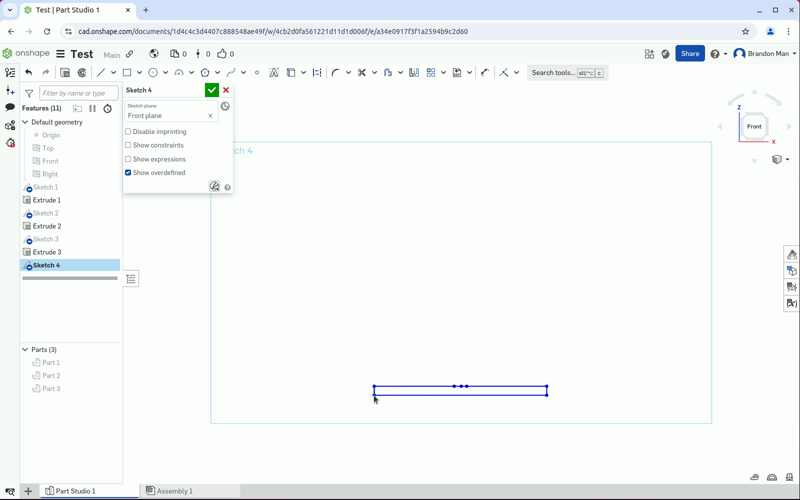
mouse_move(405, 393)
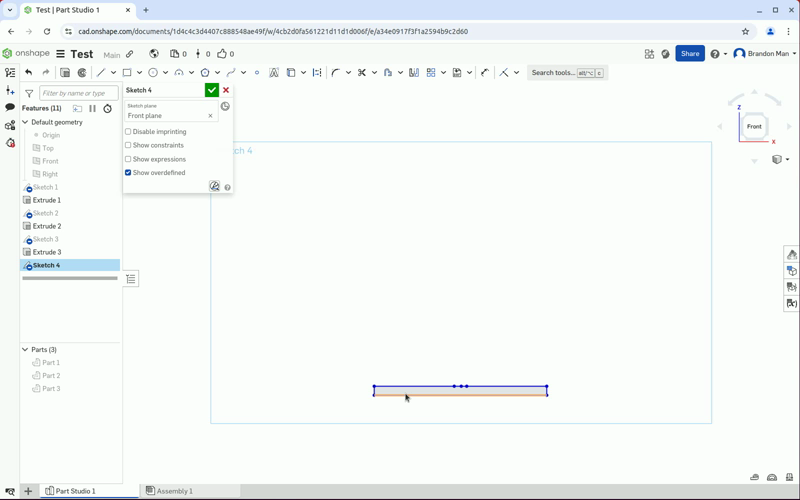
scroll(6)
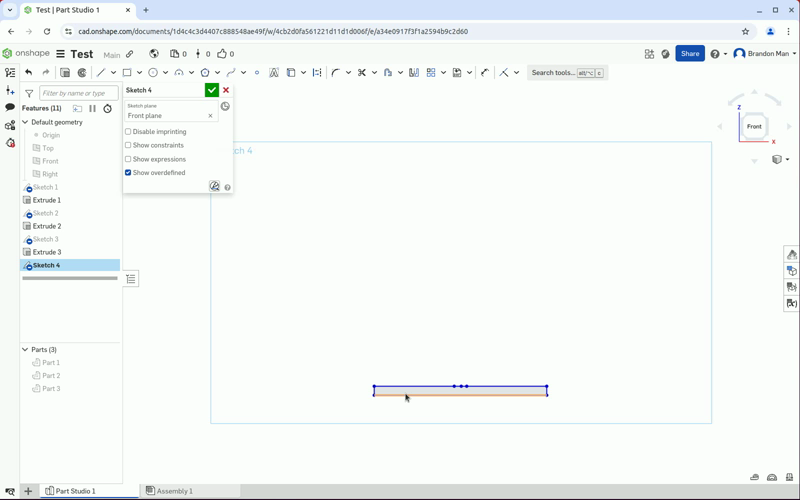
scroll(6)
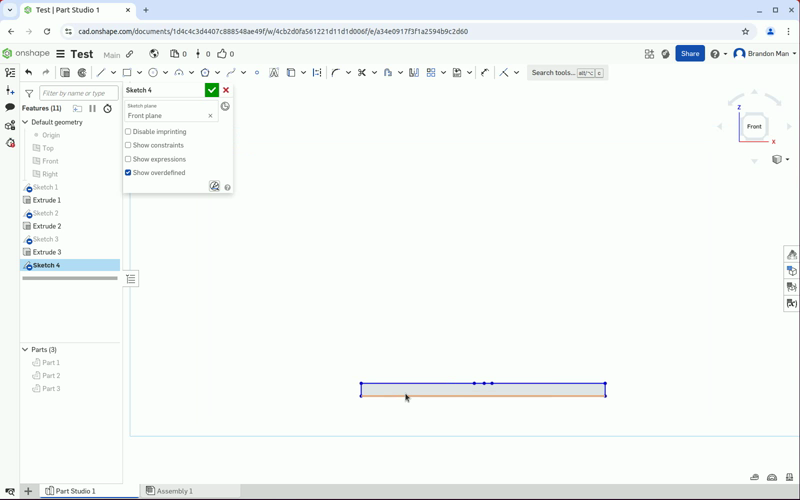
scroll(6)
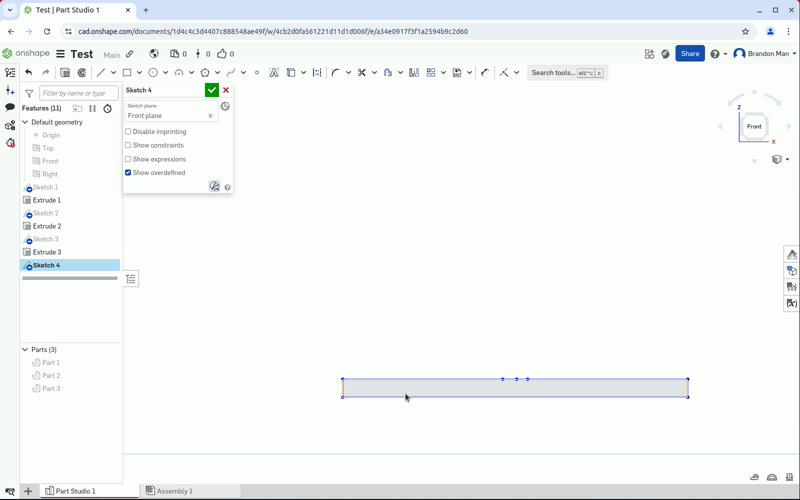
scroll(6)
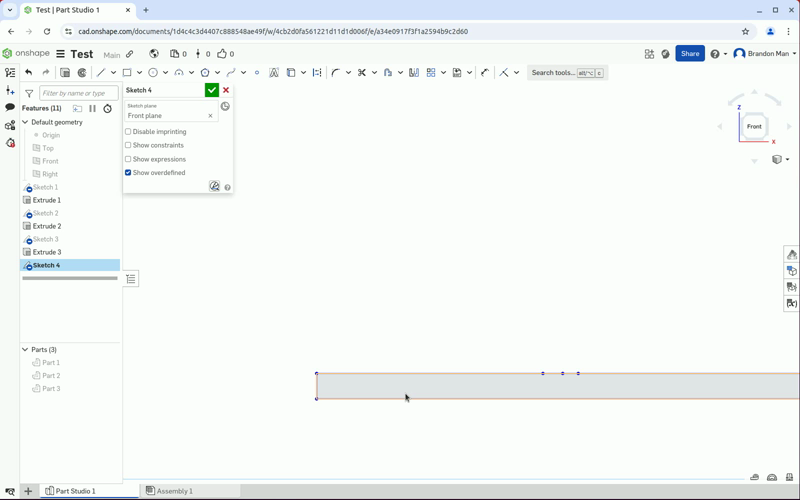
scroll(6)
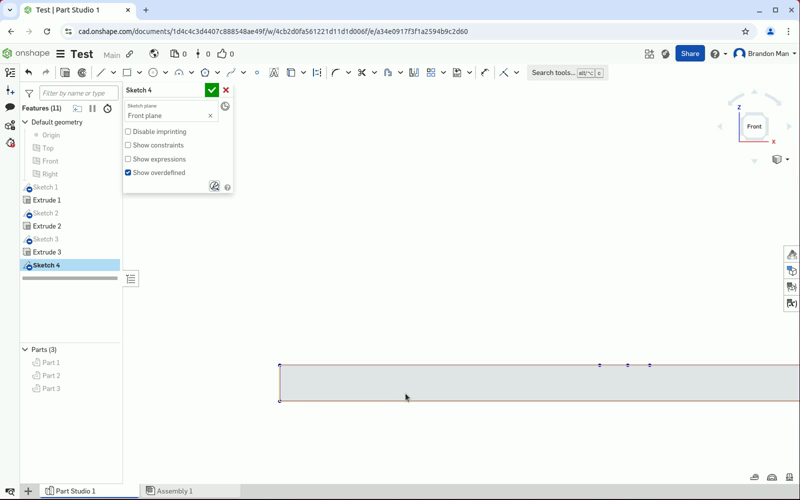
scroll(6)
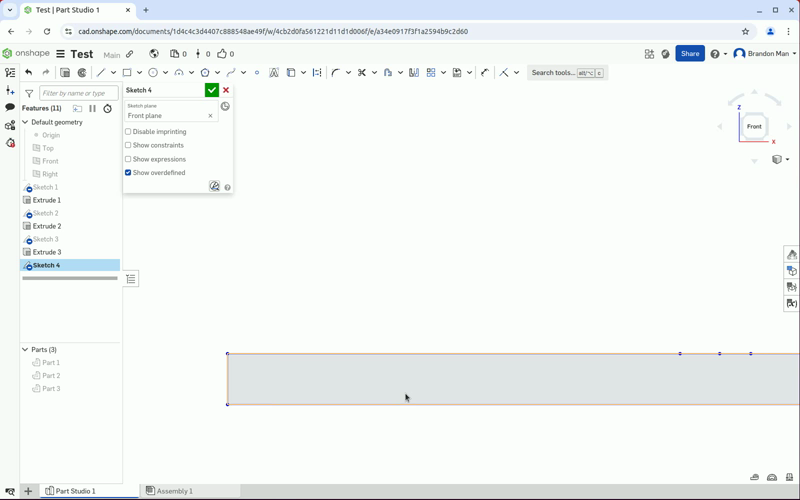
scroll(6)
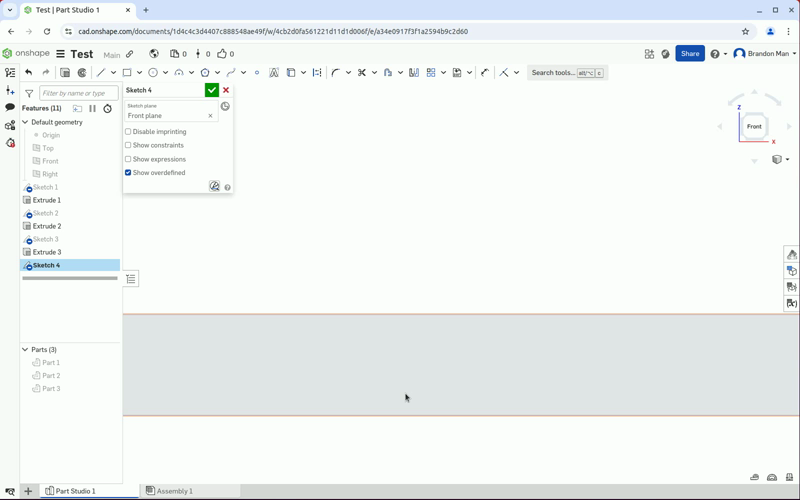
click(405, 393)
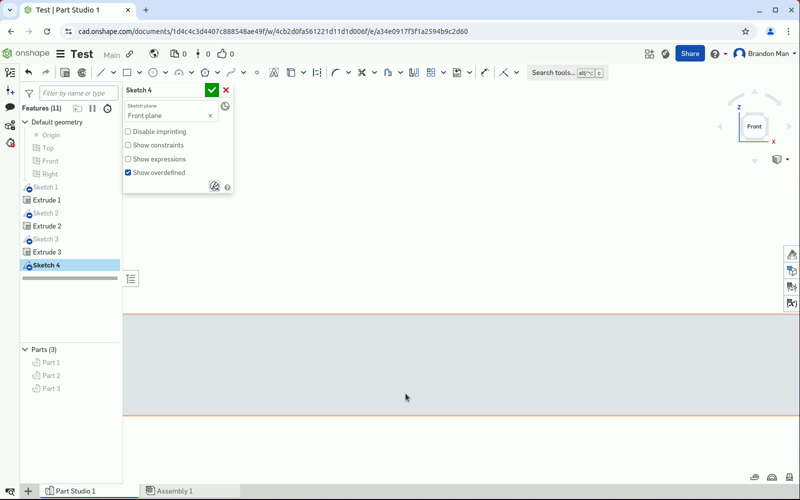
scroll(-6)
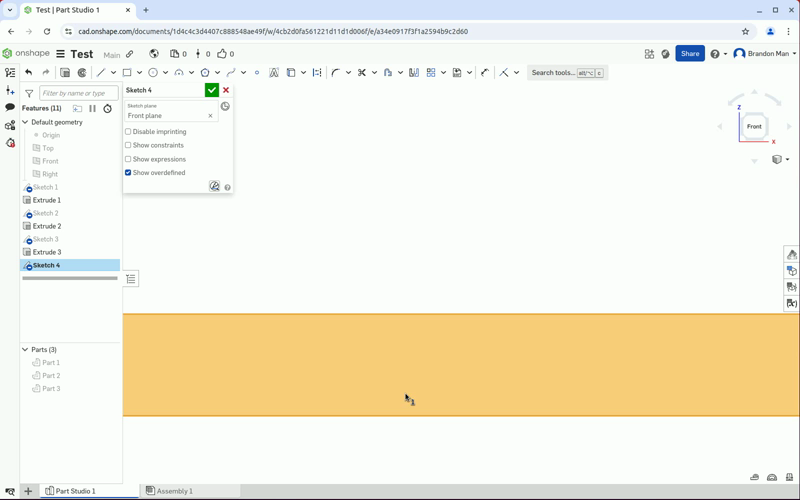
scroll(-6)
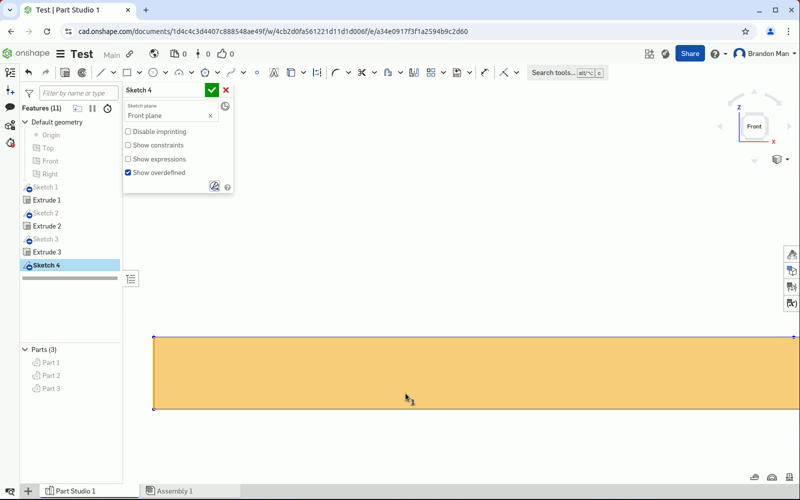
scroll(-6)
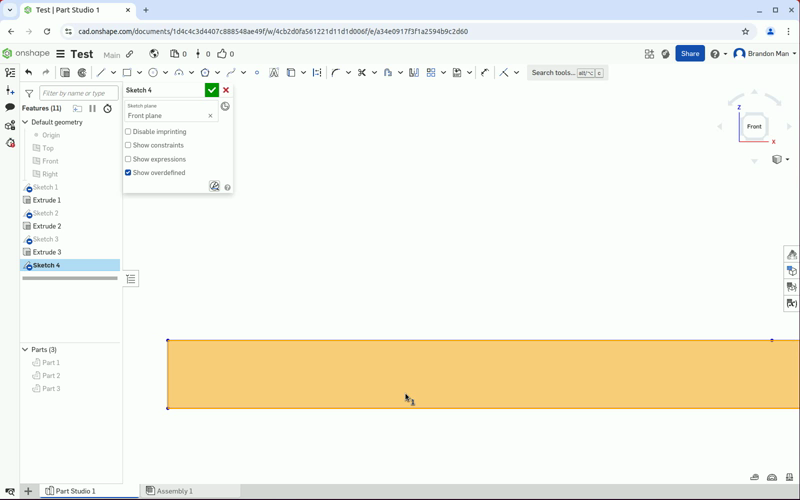
scroll(-6)
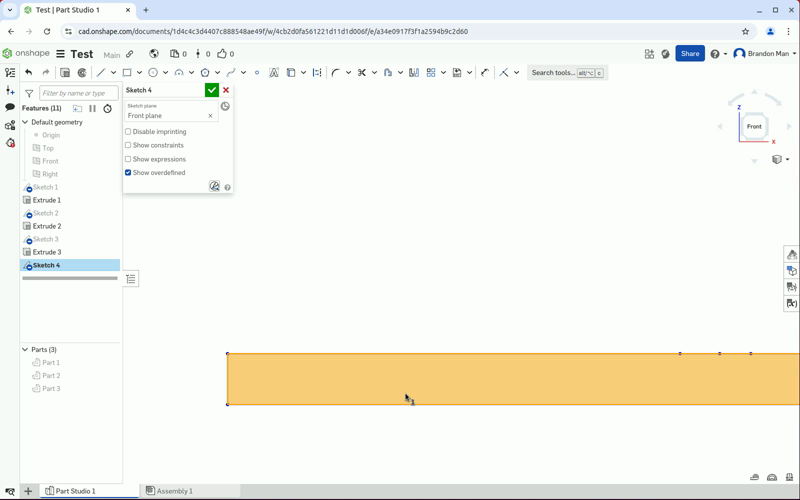
scroll(-6)
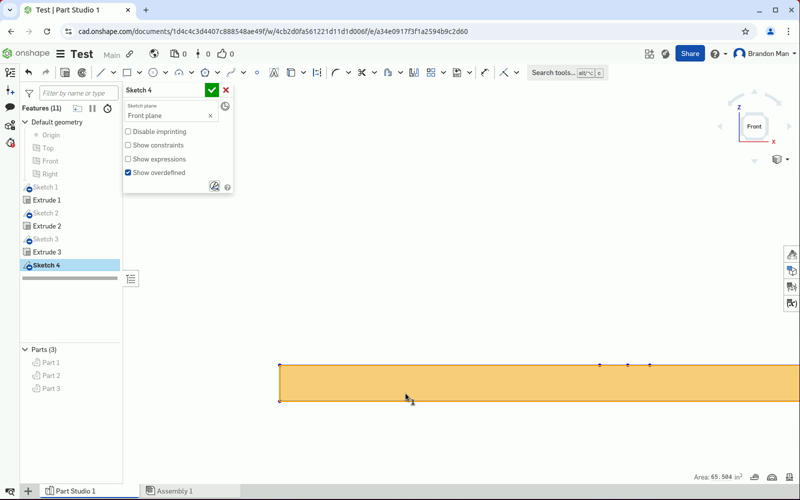
scroll(-6)
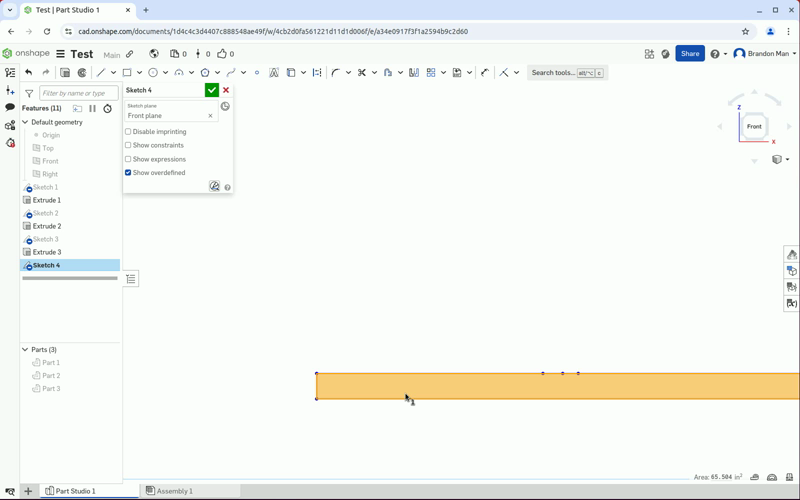
scroll(-6)
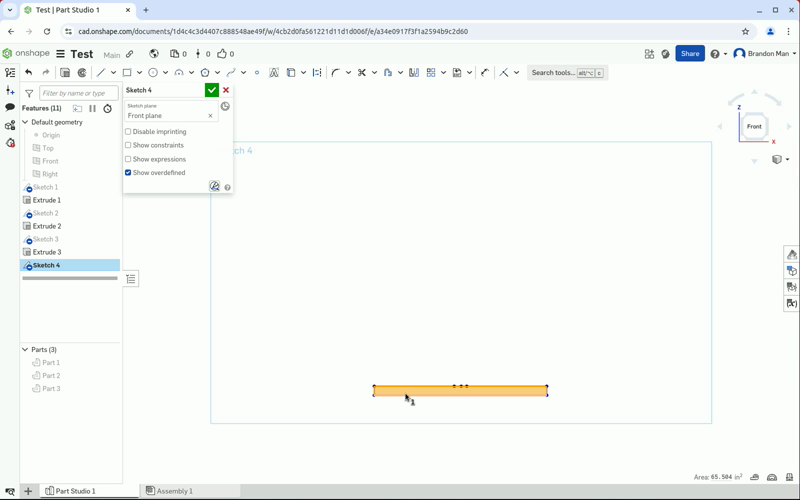
mouse_move(73, 352)
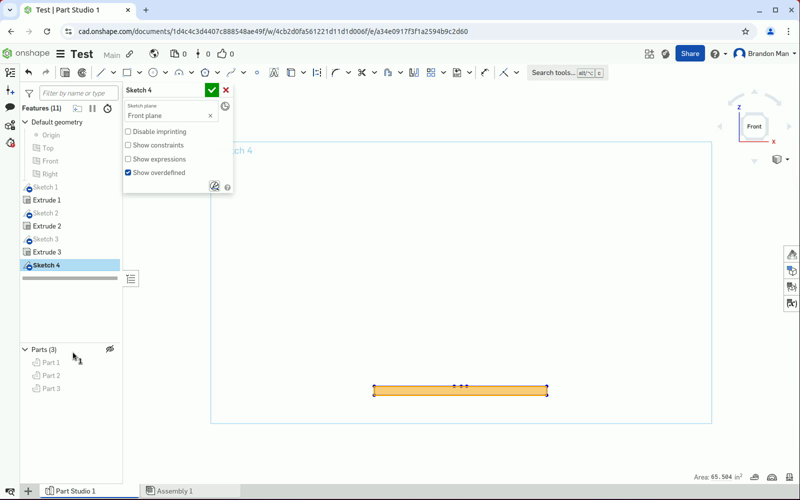
key(shift+y)
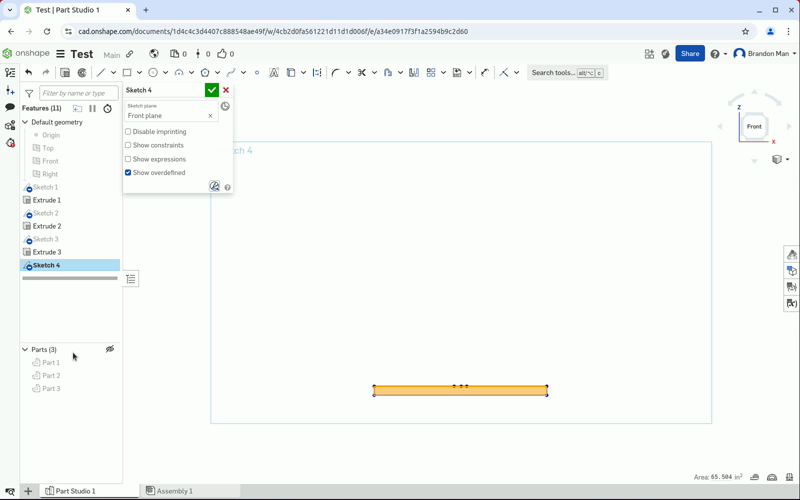
key(shift+e)
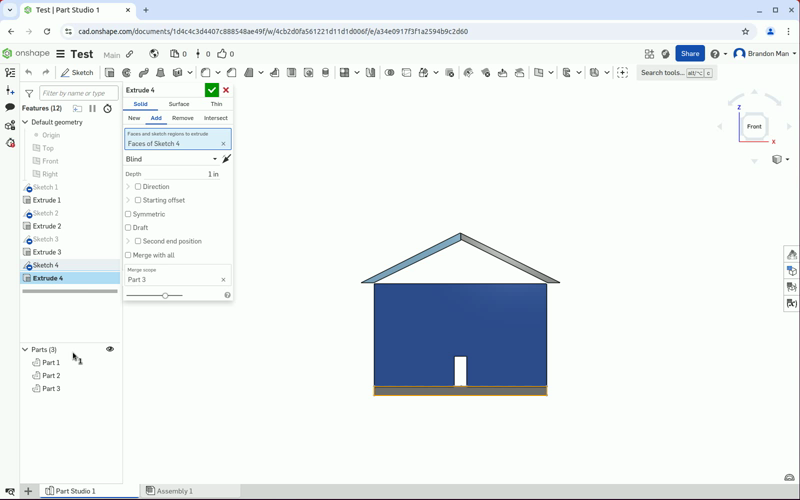
mouse_move(143, 106)
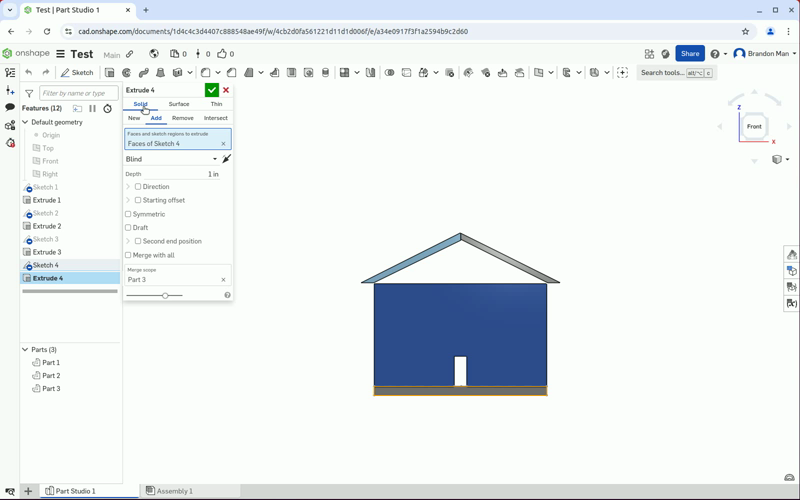
click(143, 106)
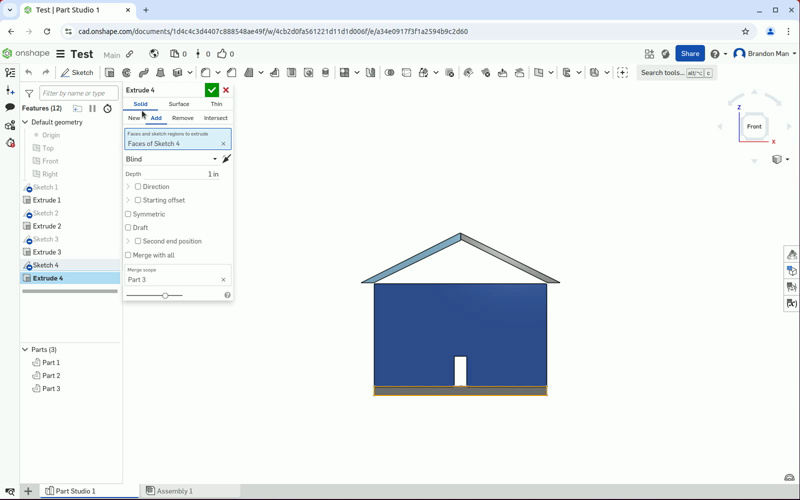
mouse_move(137, 120)
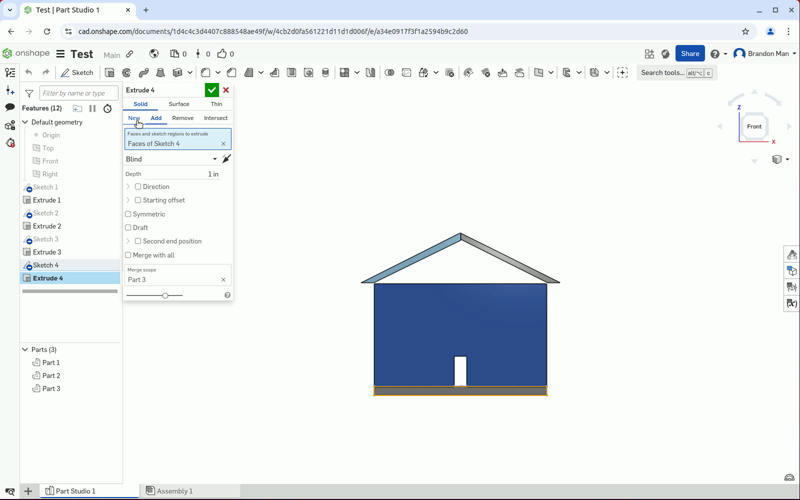
click(137, 120)
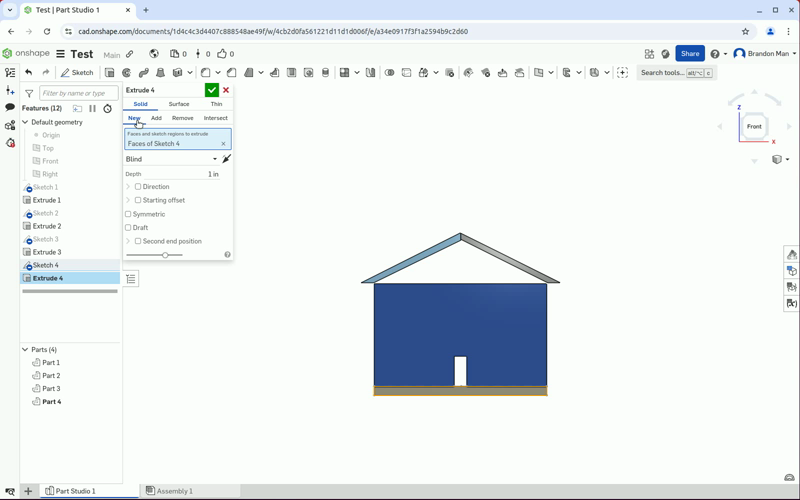
key(tab, 4)
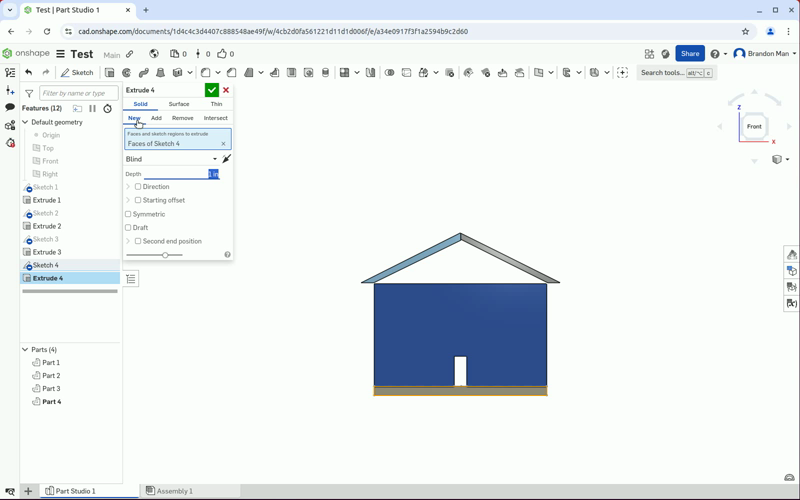
text(44.29)
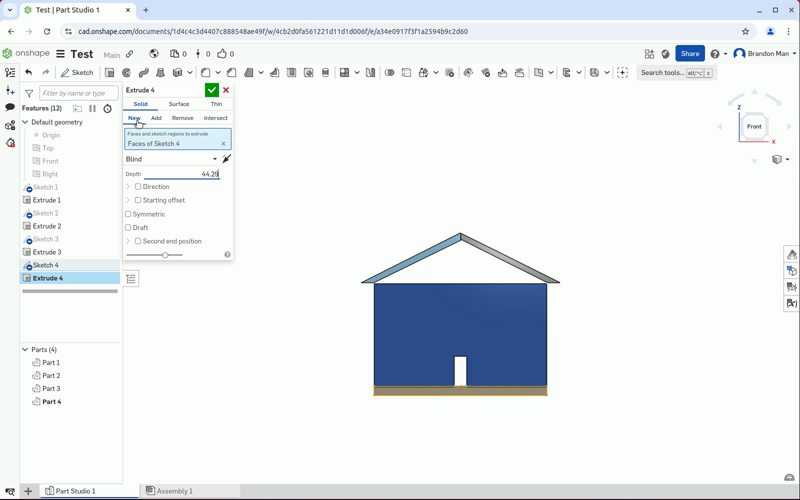
key(tab, 3)
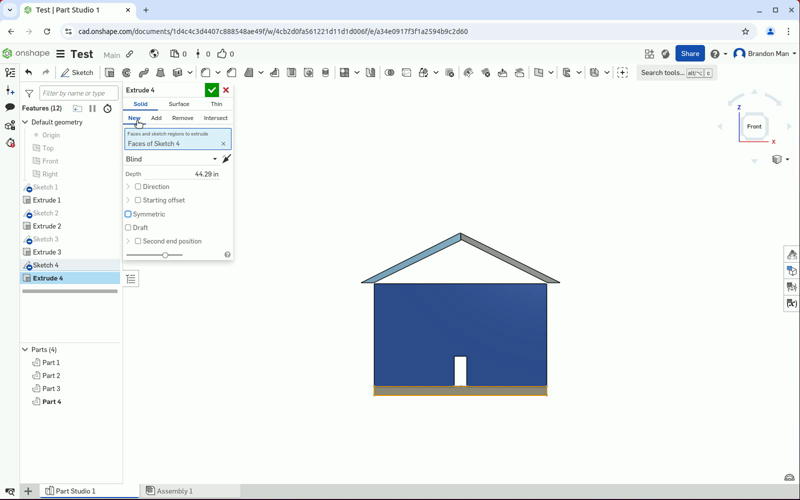
key(space)
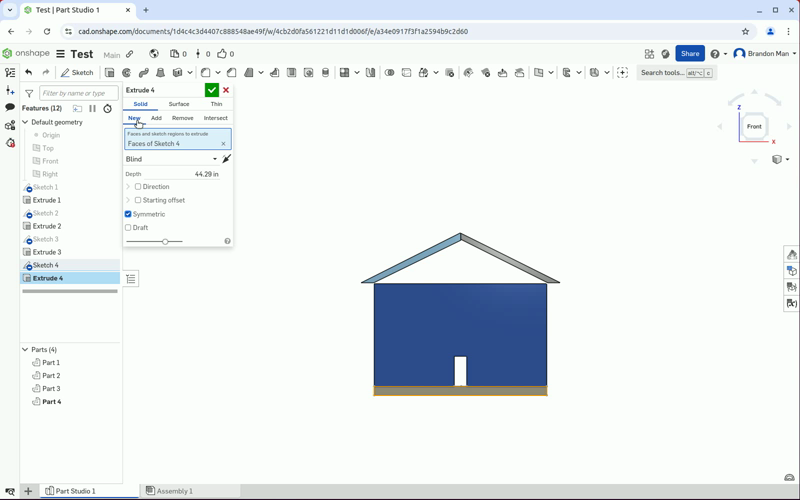
key(enter)
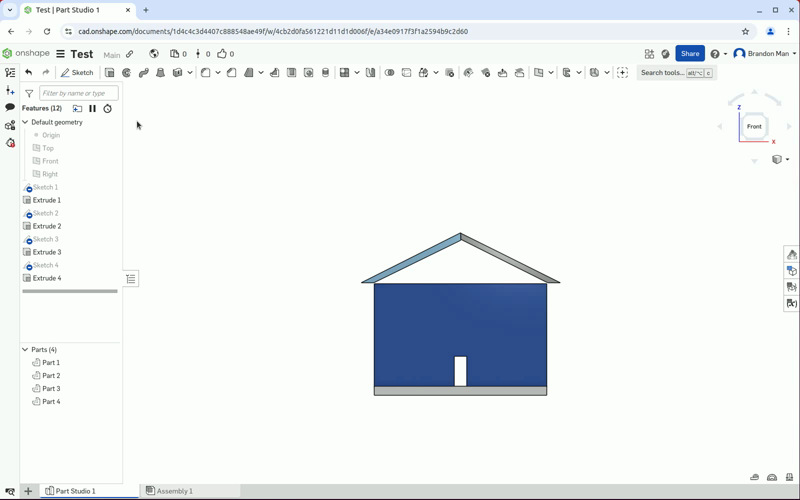
key(shift+h)
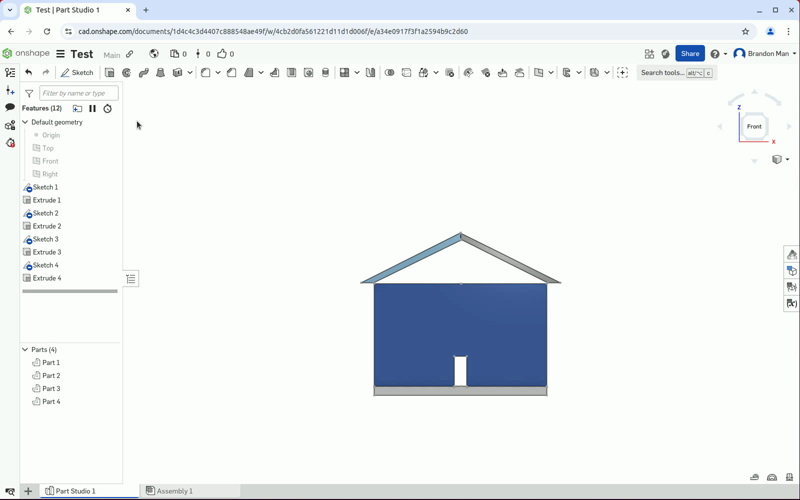
key(shift+h)
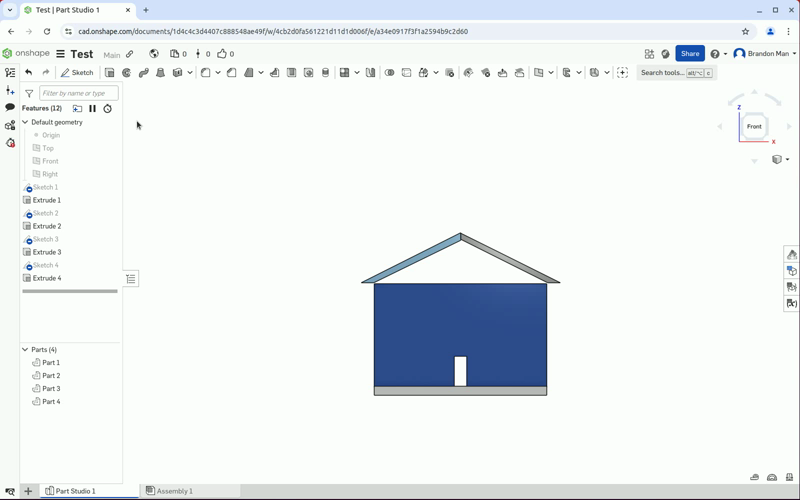
mouse_move(73, 189)
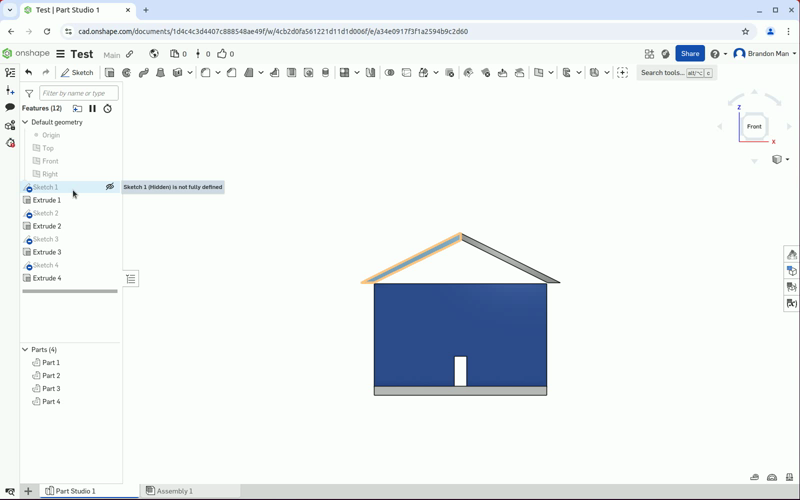
click(73, 189)
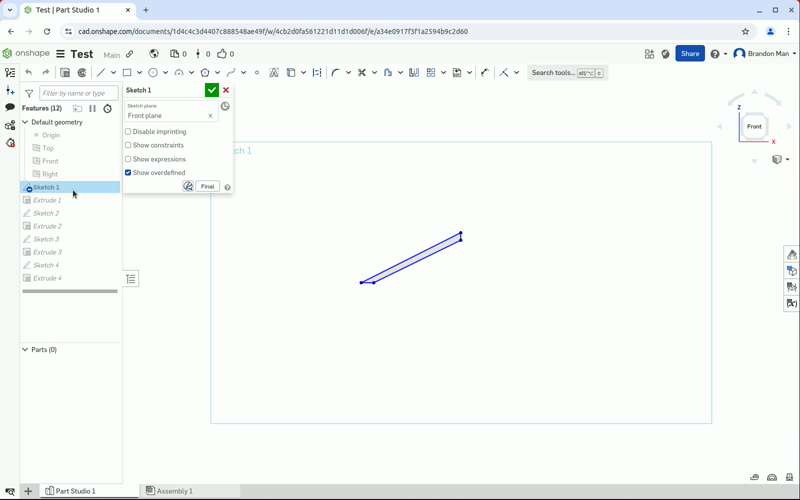
mouse_move(229, 92)
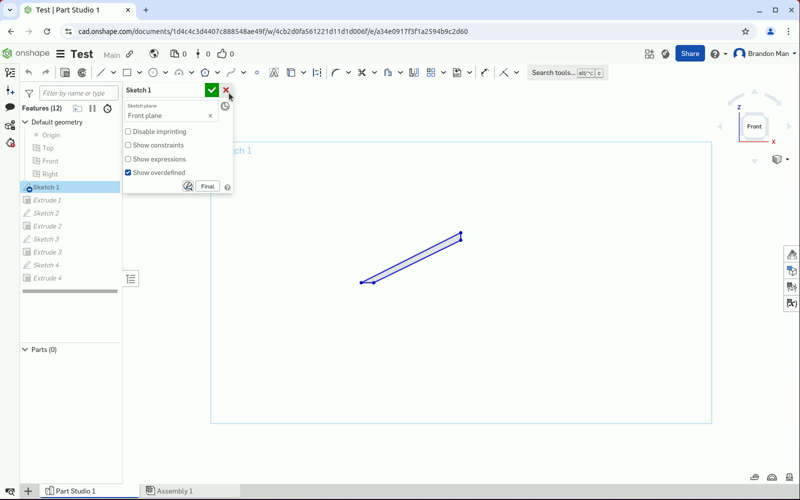
click(229, 92)
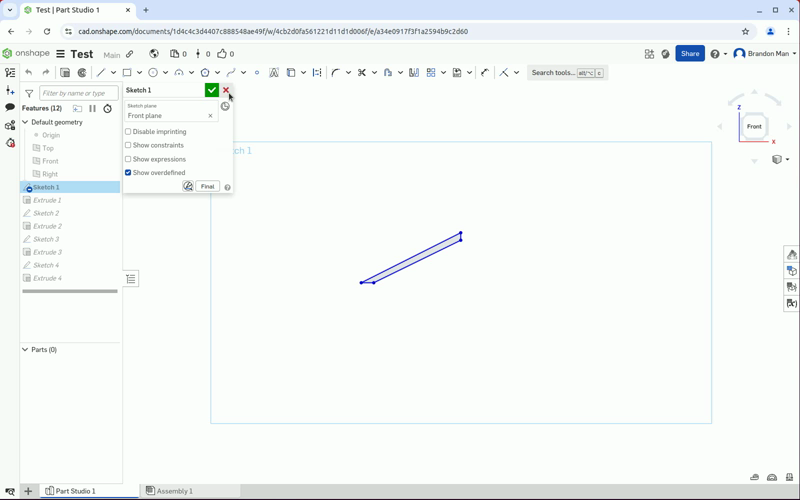
key(shift+s)
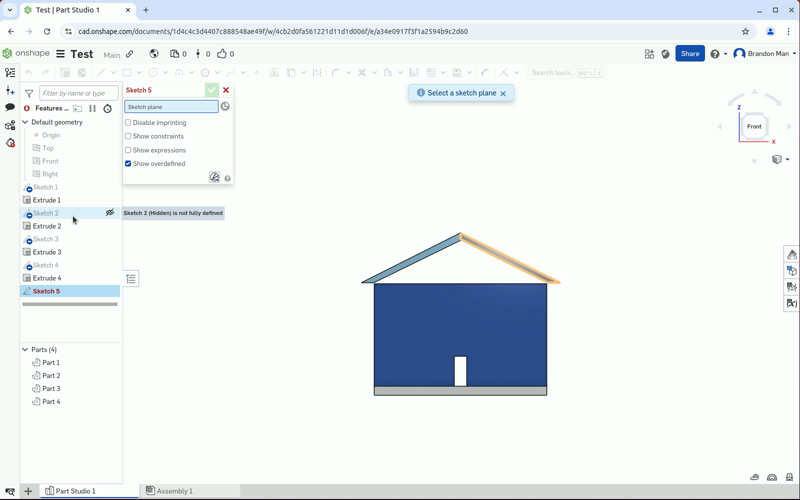
scroll(3)
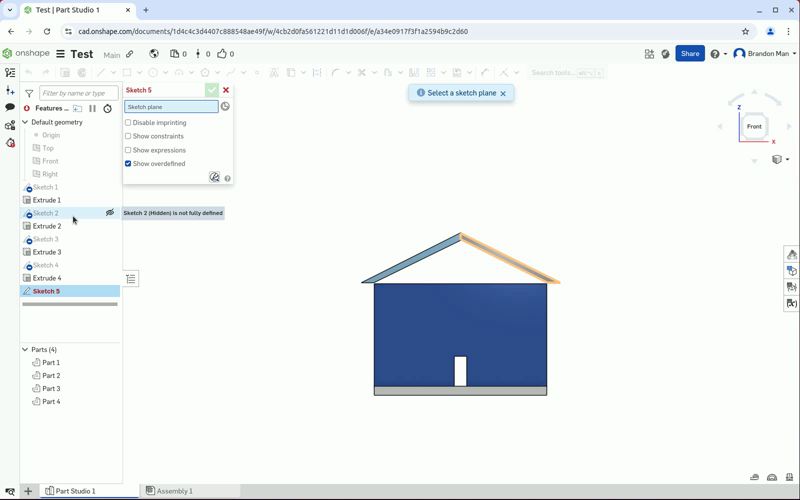
mouse_move(73, 163)
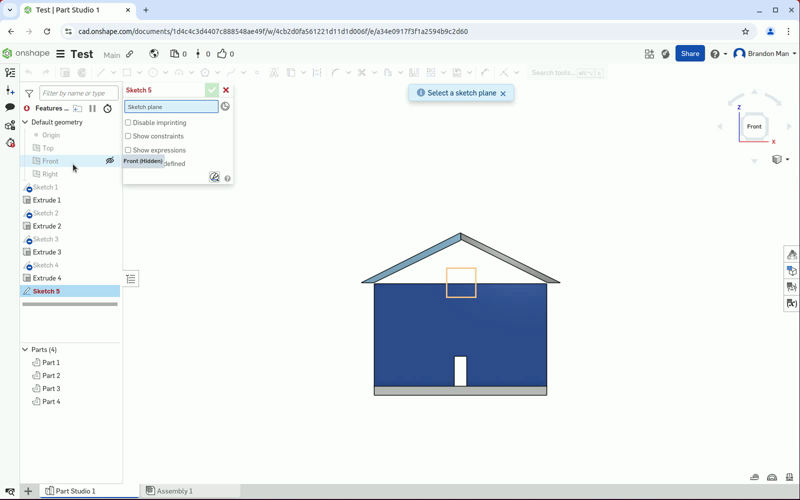
click(73, 163)
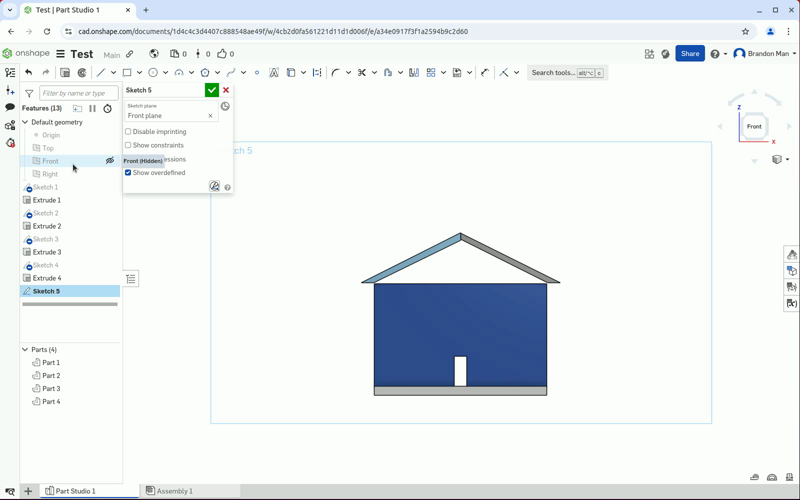
mouse_move(73, 352)
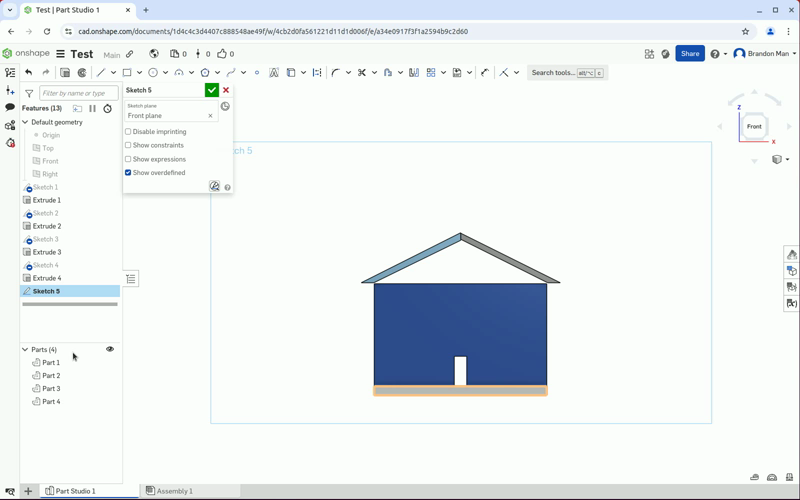
key(y)
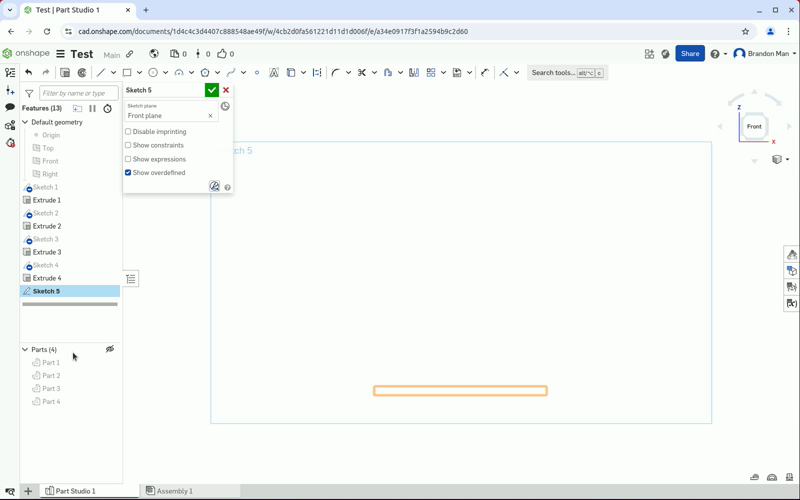
key(l)
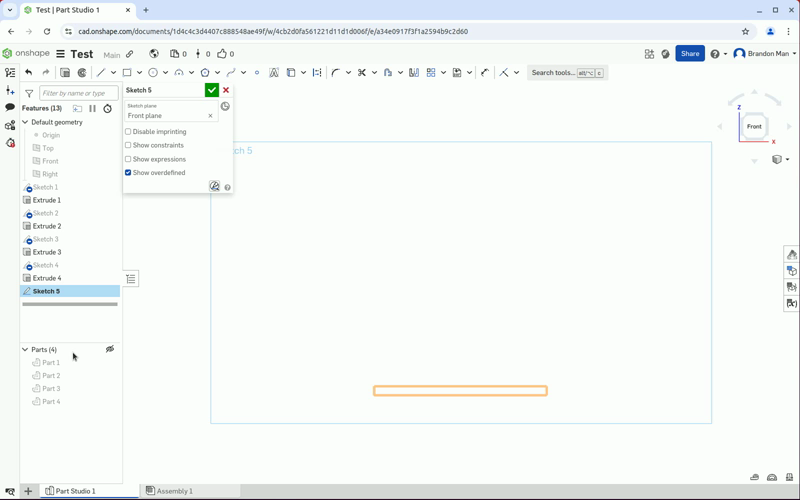
key_down(shift)
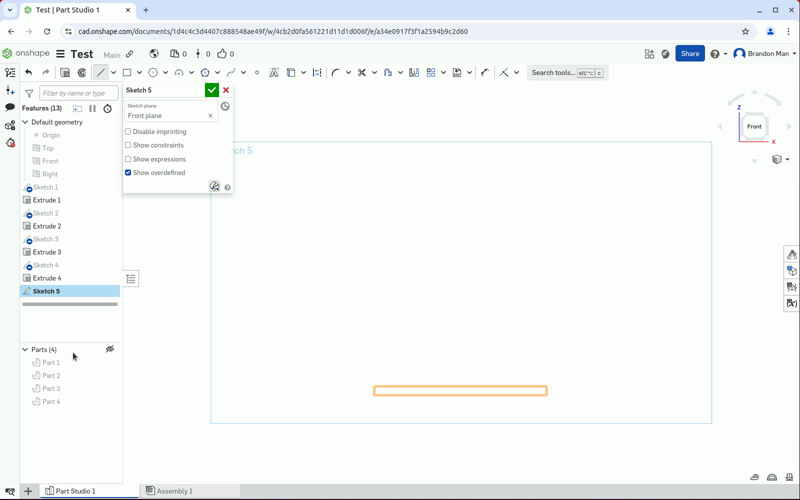
mouse_move(374, 282)
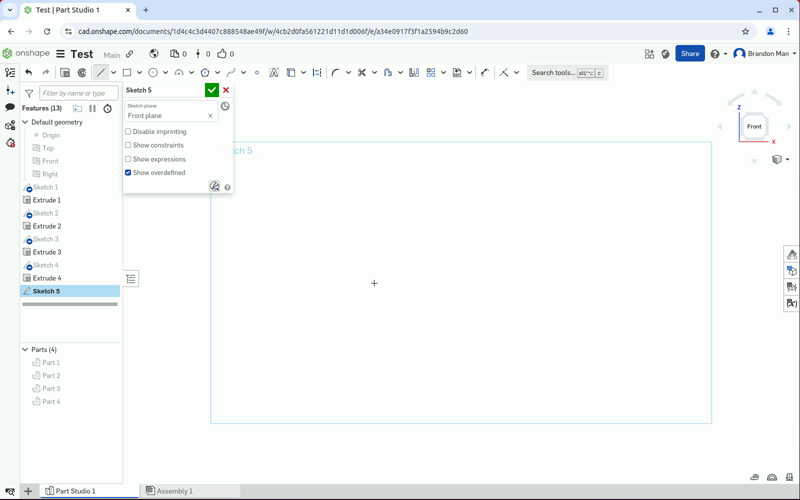
click(374, 282)
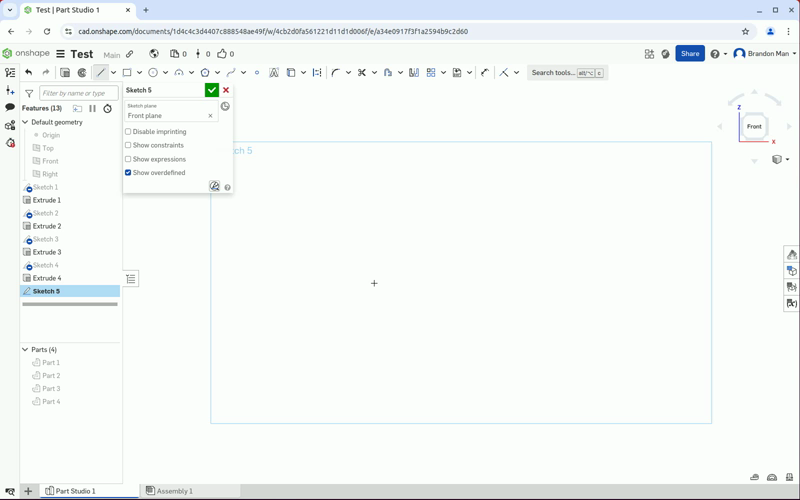
key_up(shift)
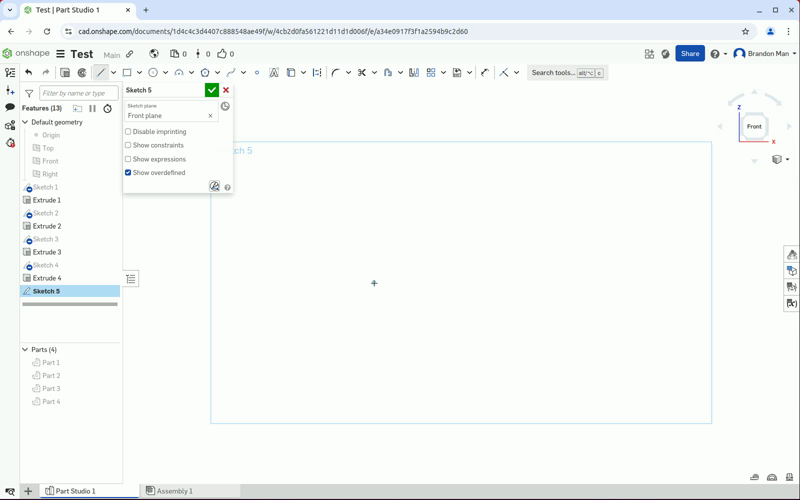
key_down(shift)
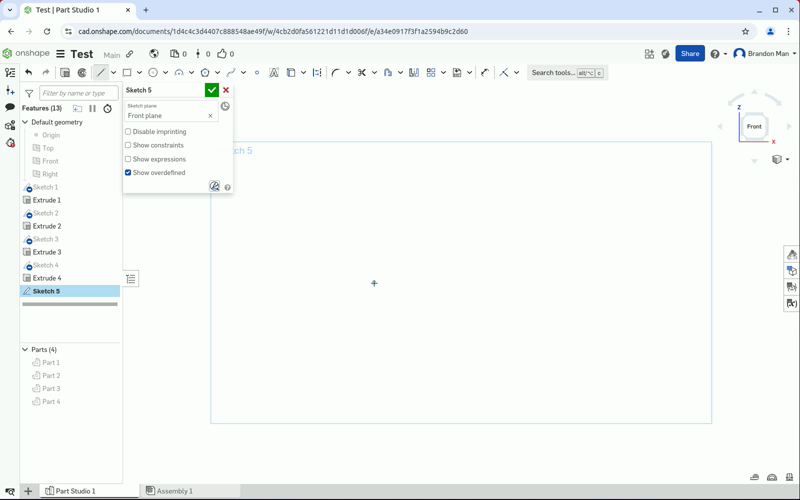
mouse_move(461, 282)
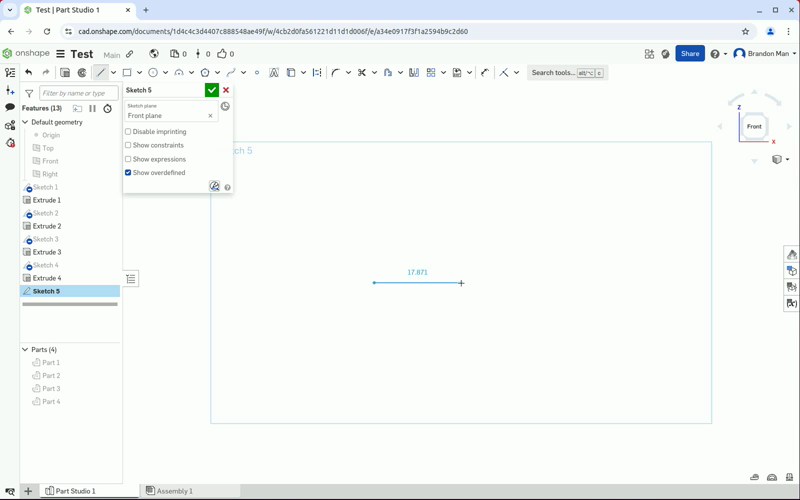
click(461, 282)
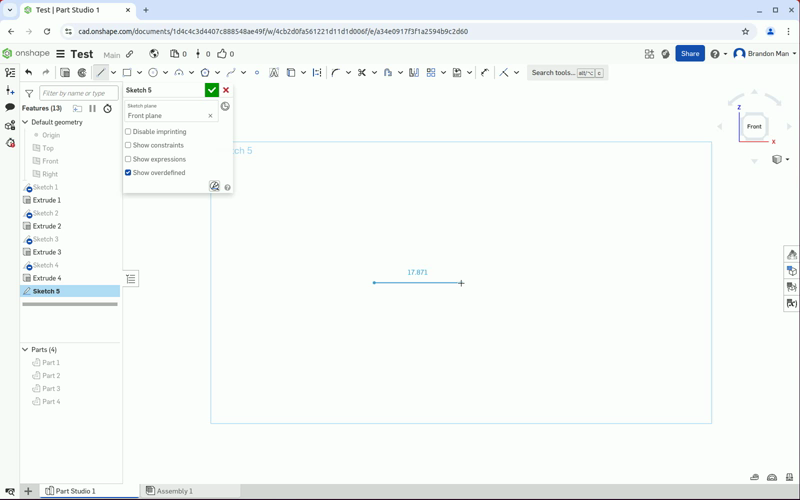
key_up(shift)
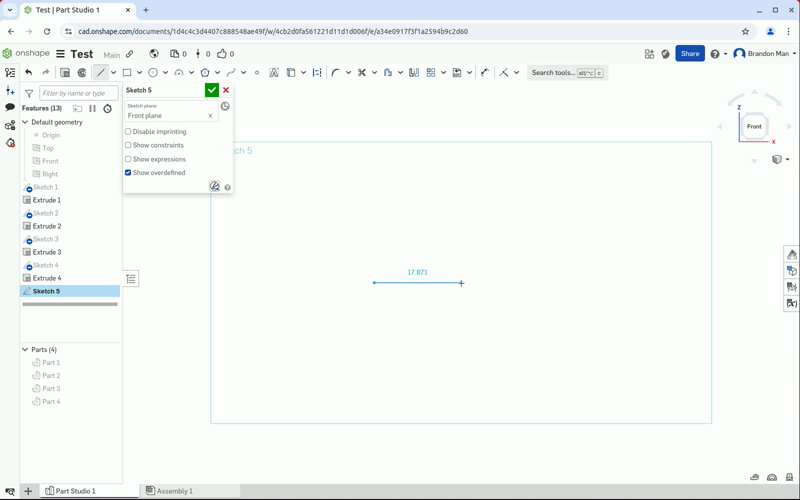
key_down(shift)
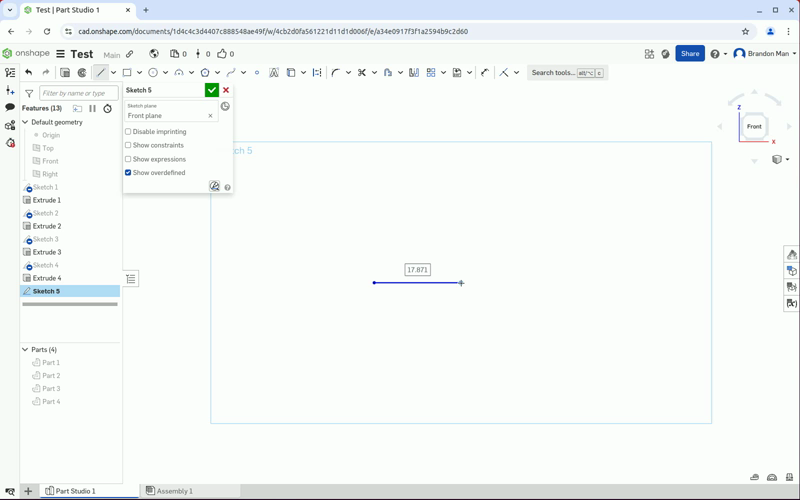
mouse_move(491, 282)
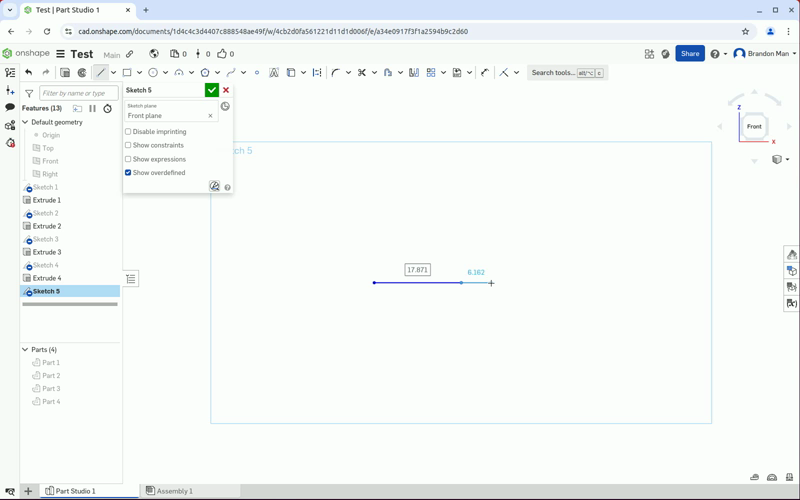
mouse_move(461, 239)
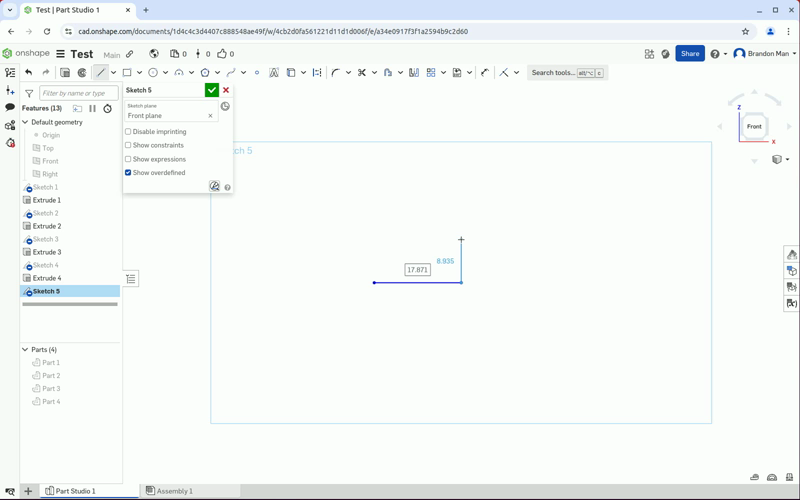
click(461, 239)
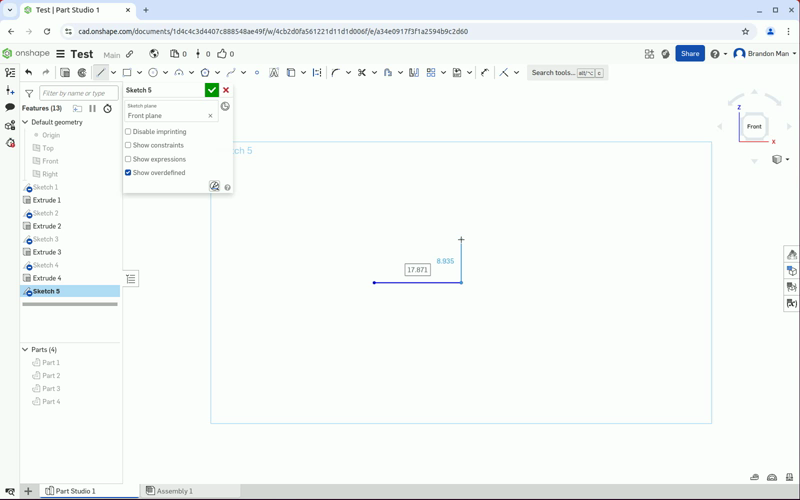
key_up(shift)
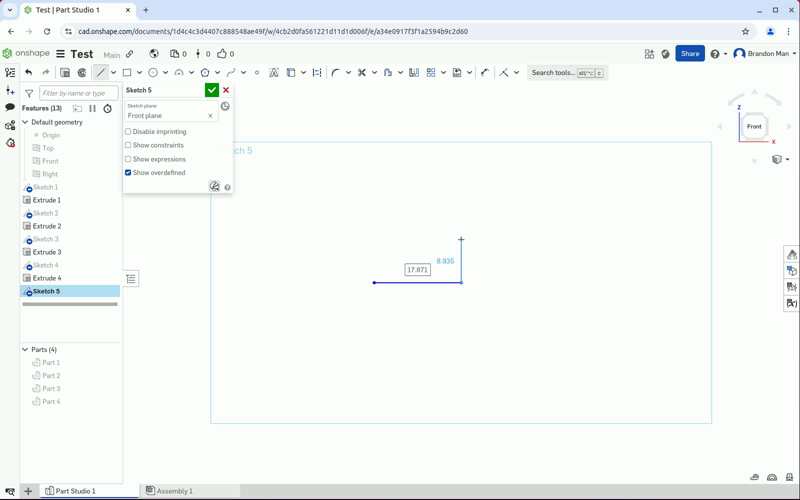
key_down(shift)
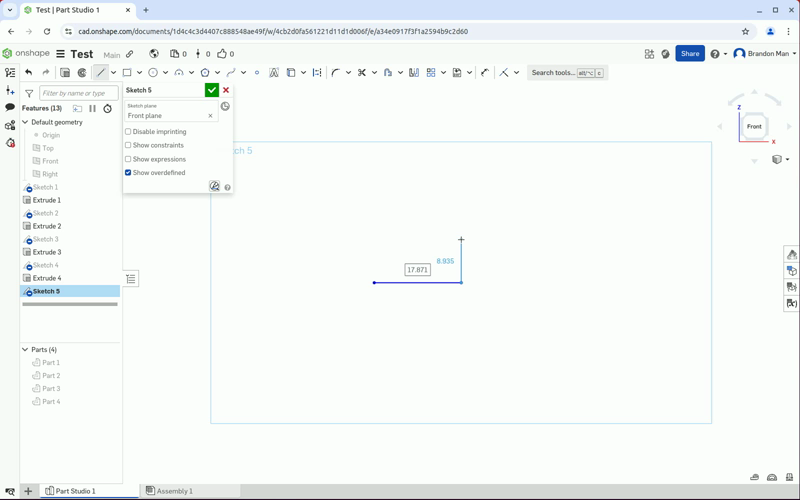
mouse_move(374, 282)
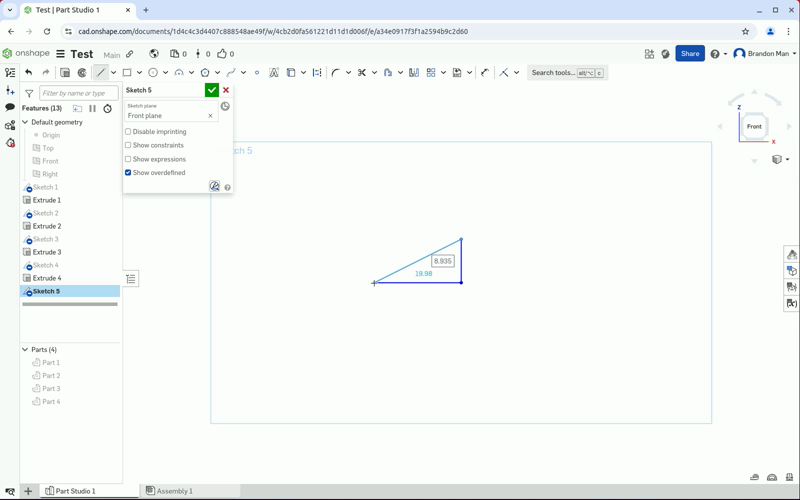
key_up(shift)
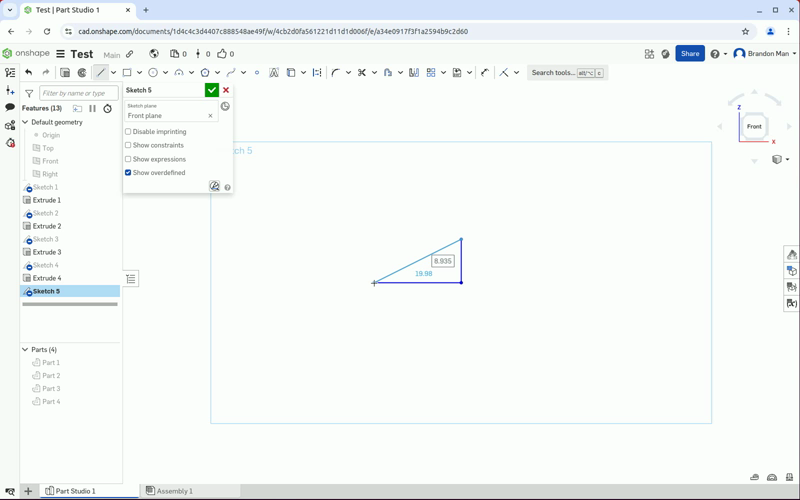
click(374, 282)
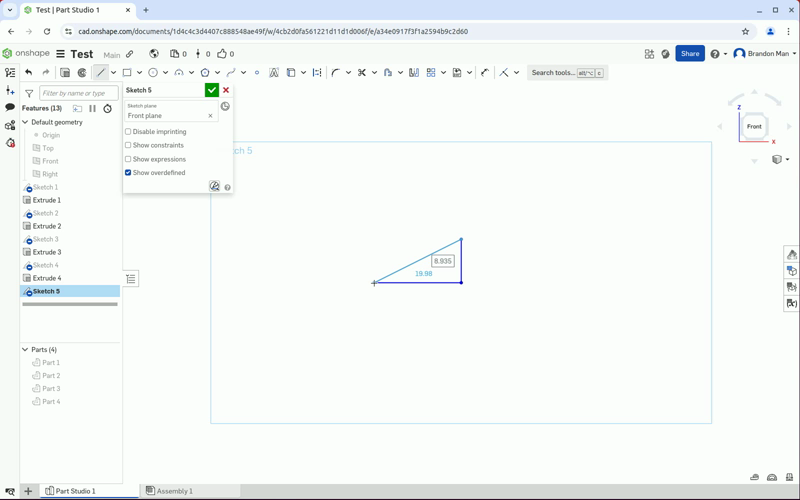
key(esc)
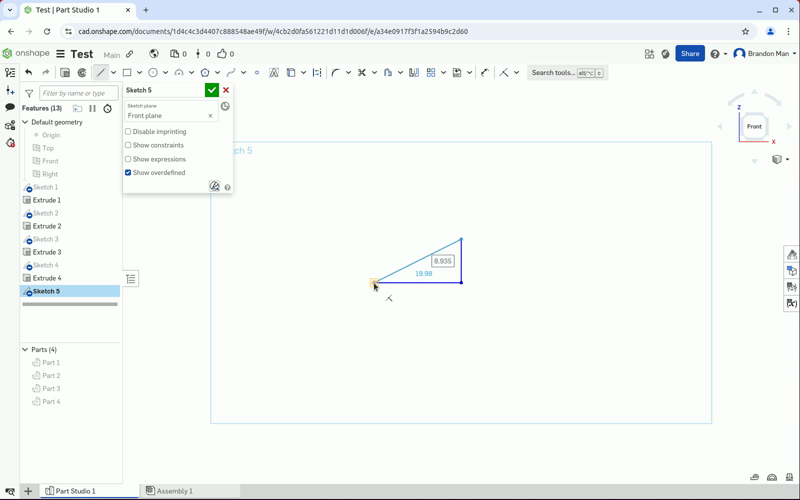
mouse_move(456, 276)
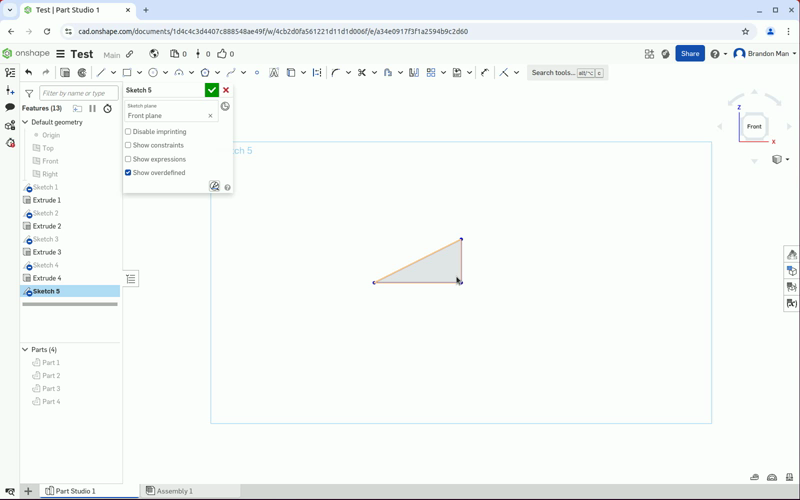
click(456, 276)
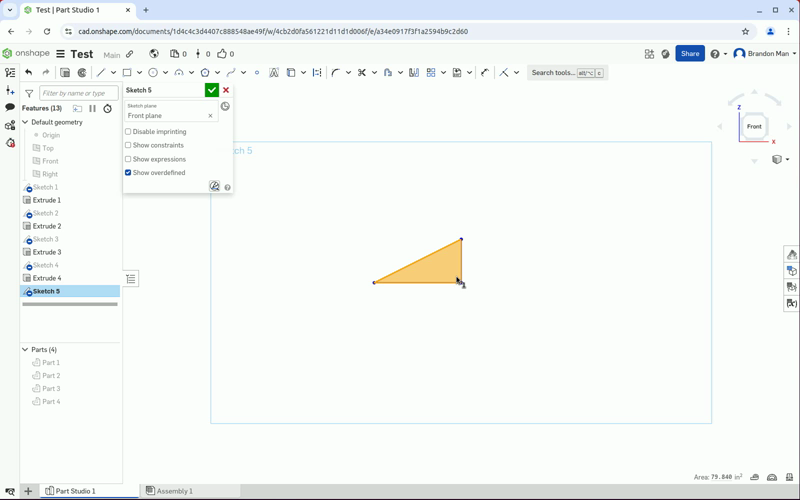
mouse_move(73, 352)
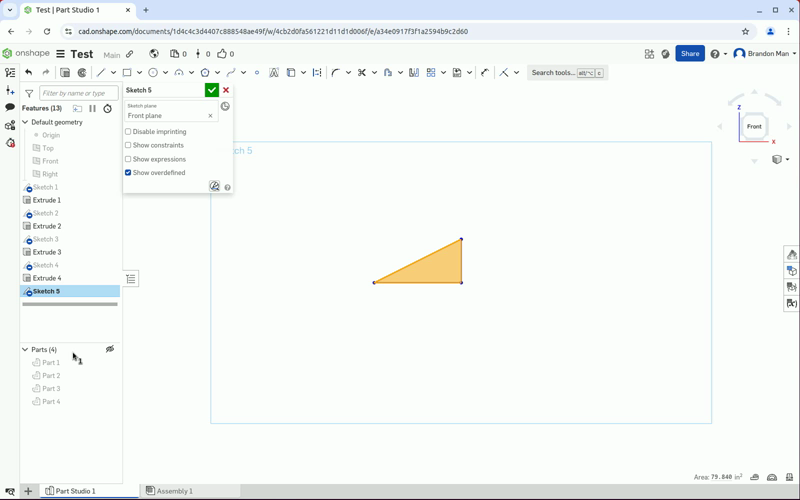
key(shift+y)
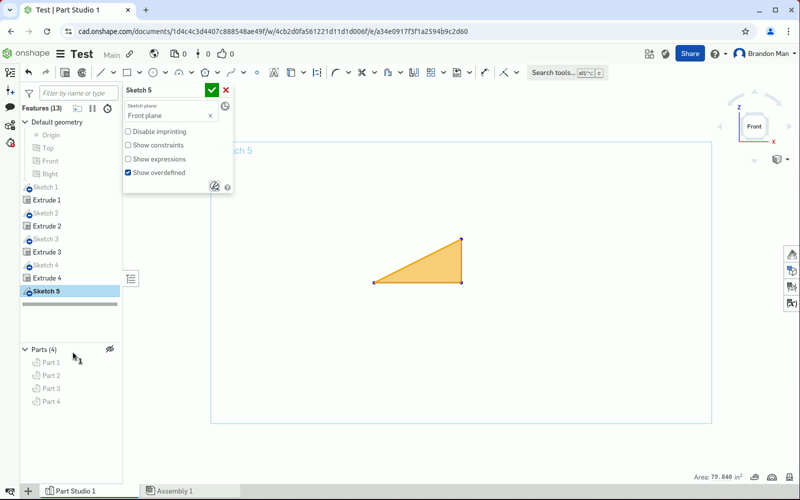
key(shift+e)
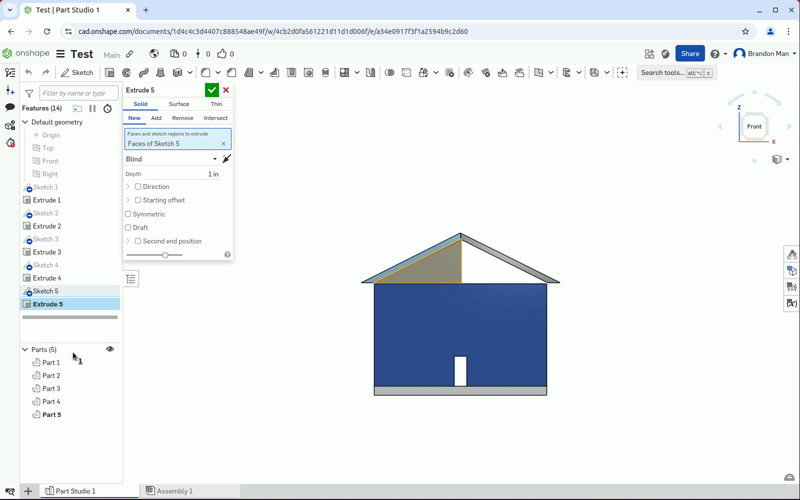
mouse_move(143, 106)
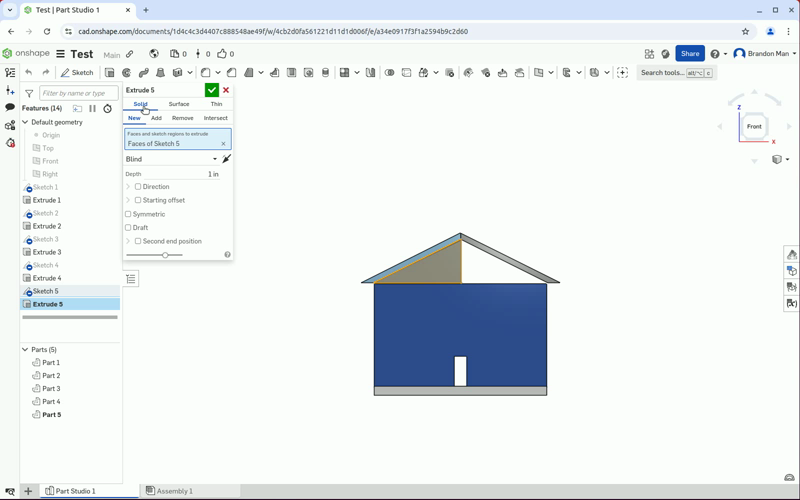
click(143, 106)
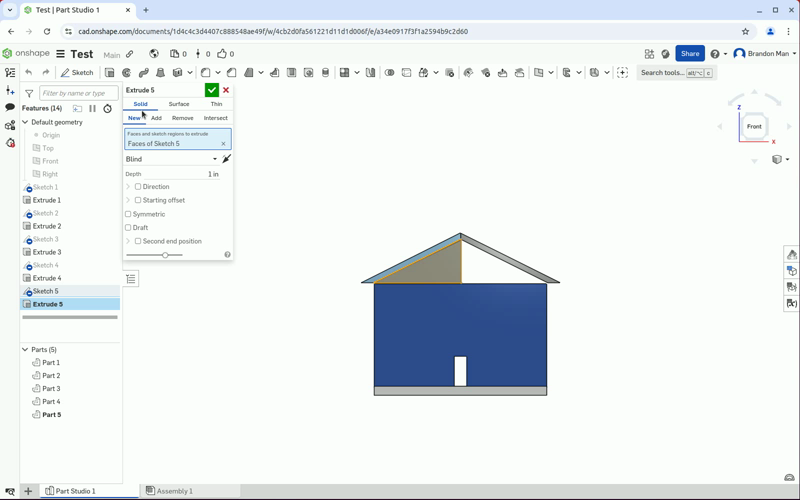
mouse_move(137, 120)
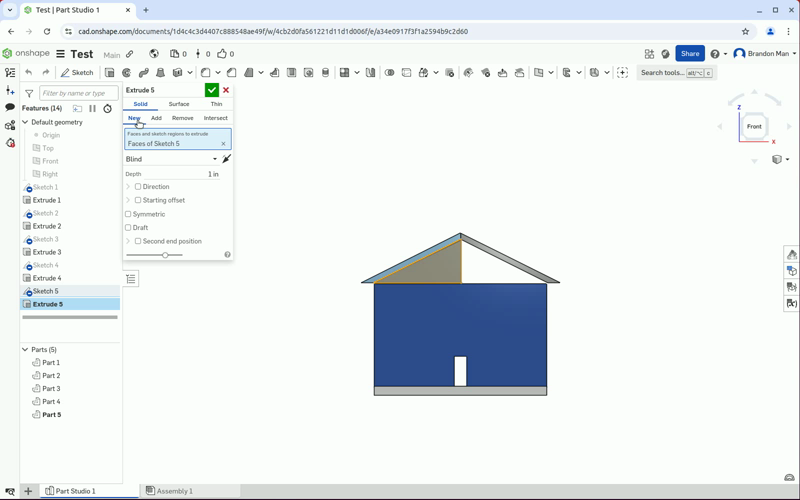
click(137, 120)
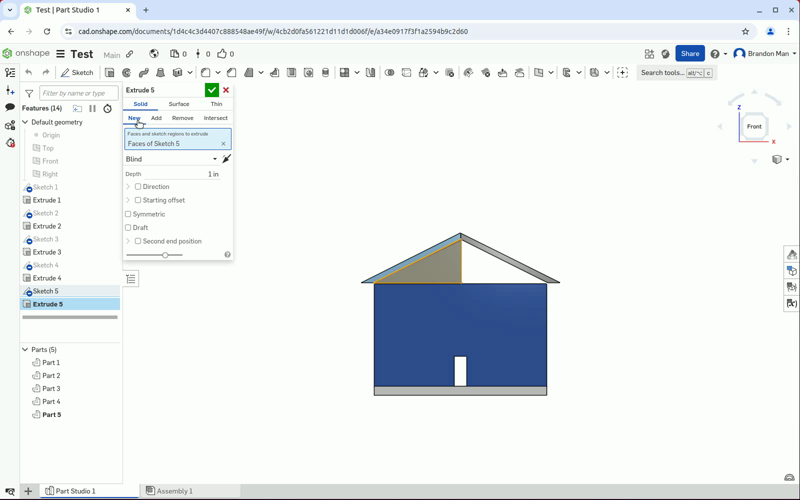
key(tab, 4)
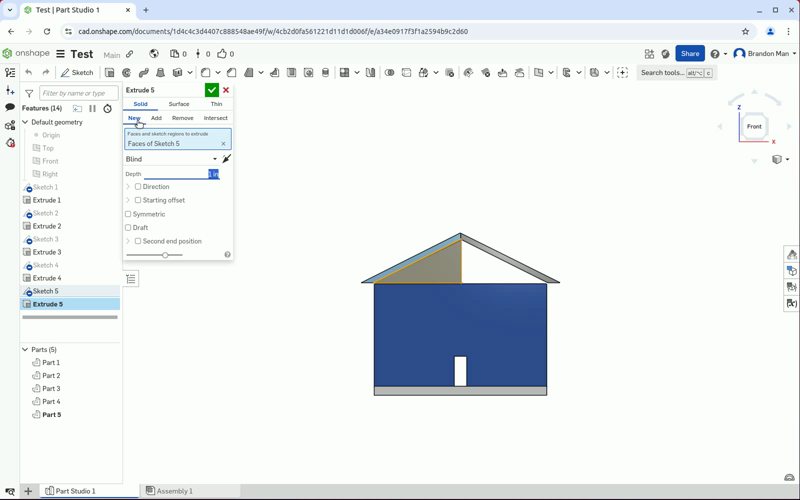
text(35.626)
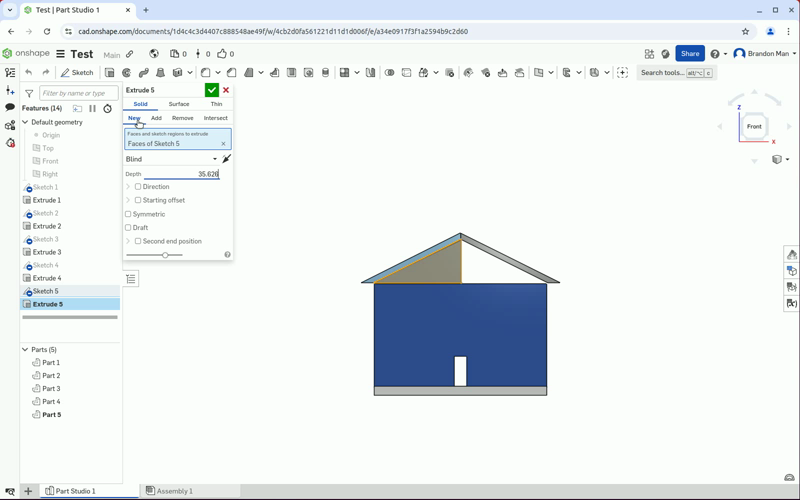
key(tab, 3)
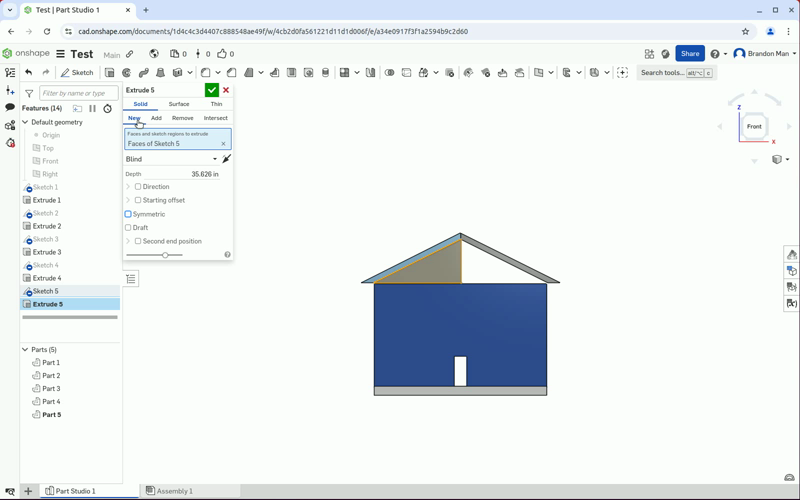
key(space)
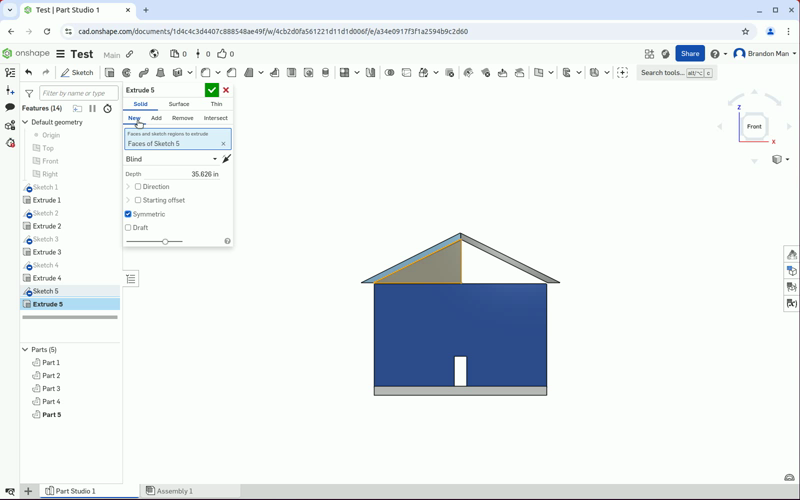
key(enter)
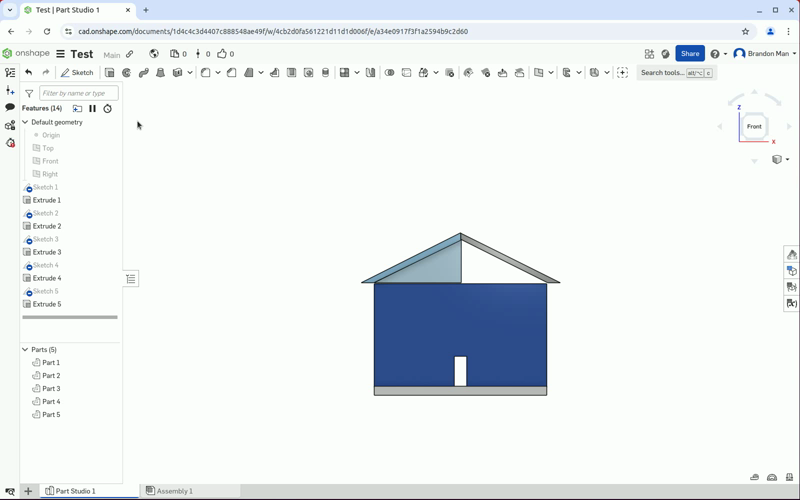
key(shift+h)
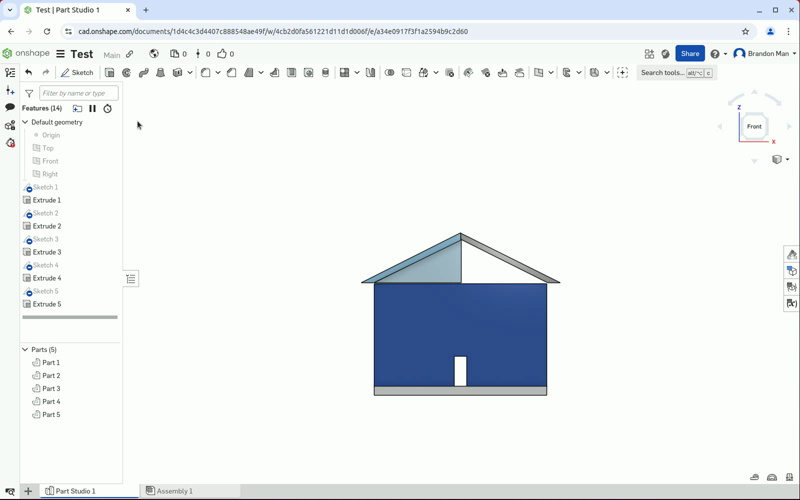
key(shift+h)
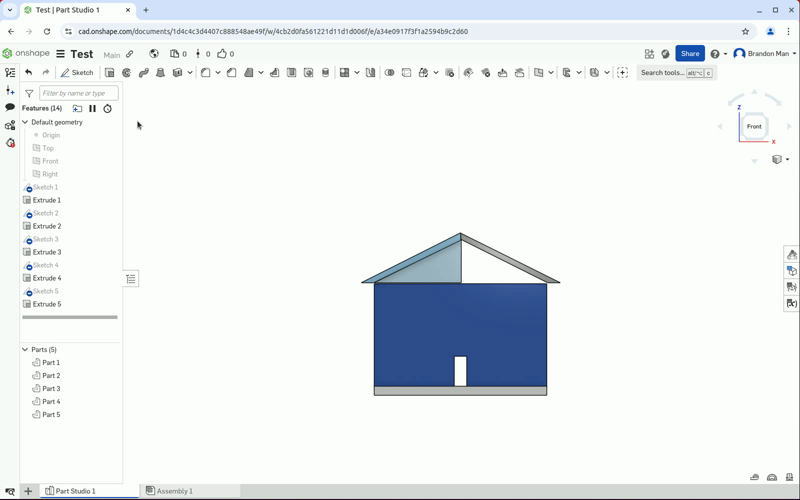
mouse_move(73, 189)
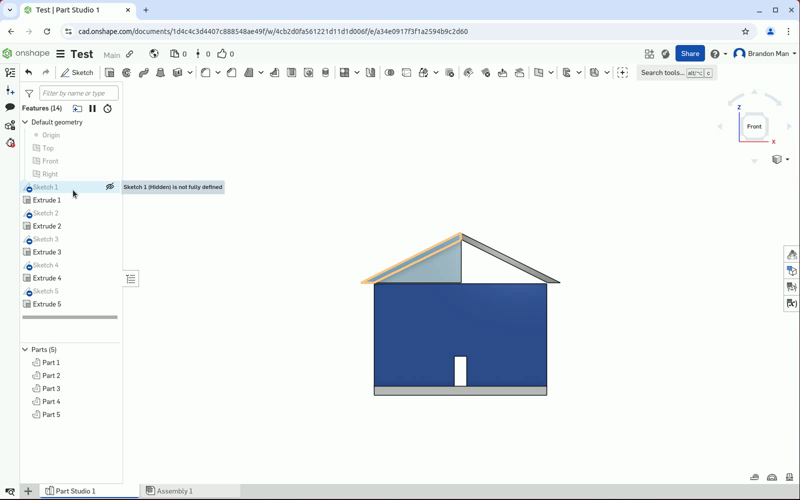
click(73, 189)
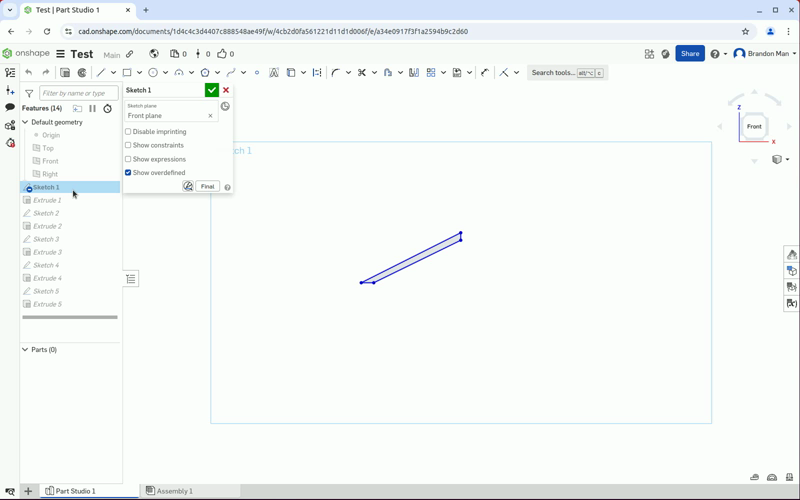
mouse_move(229, 92)
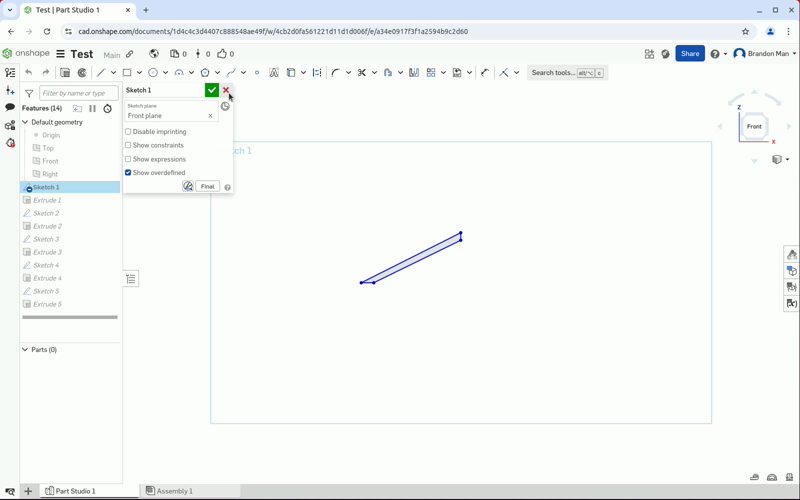
click(229, 92)
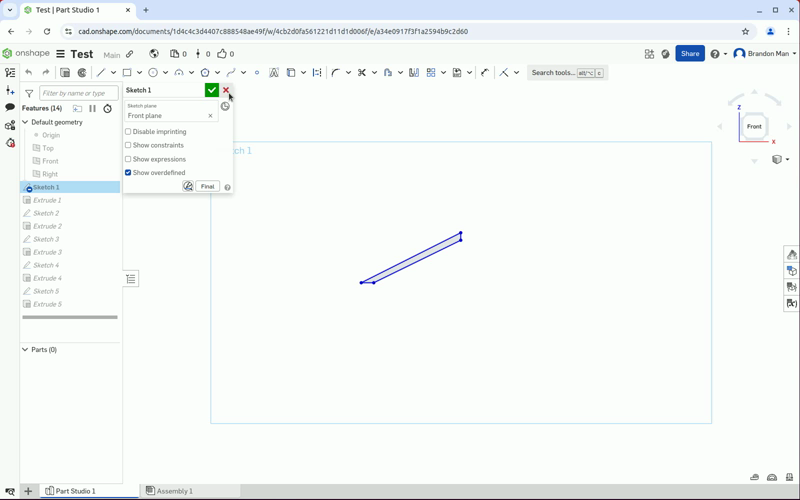
key(shift+s)
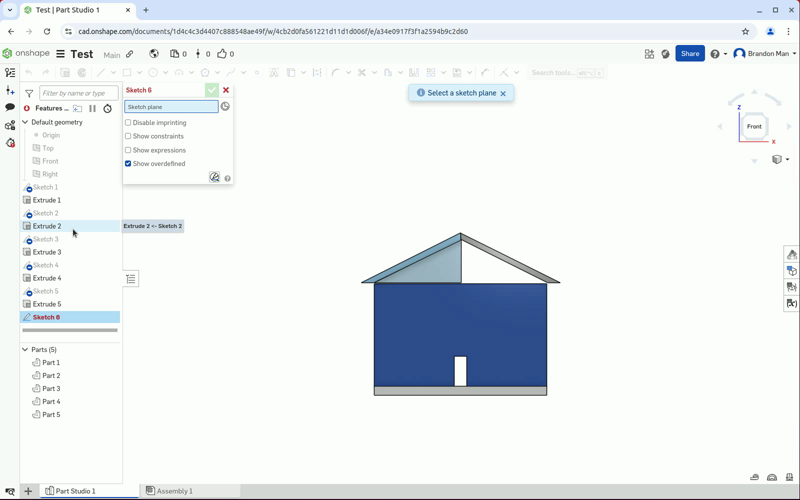
scroll(3)
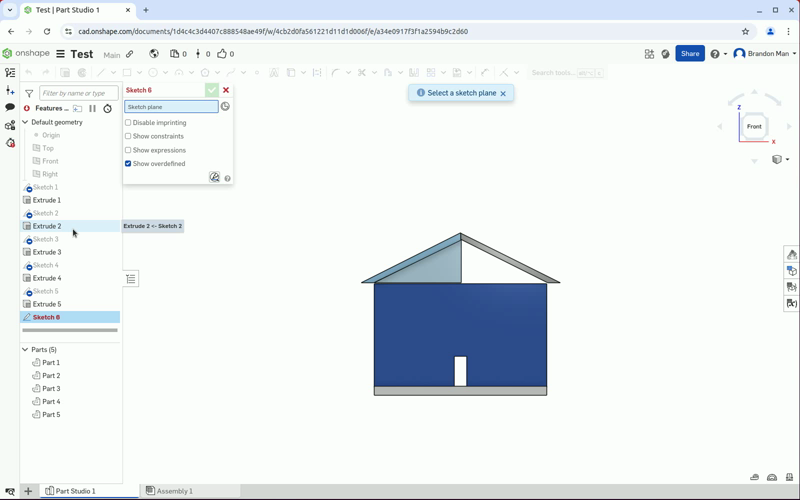
mouse_move(73, 163)
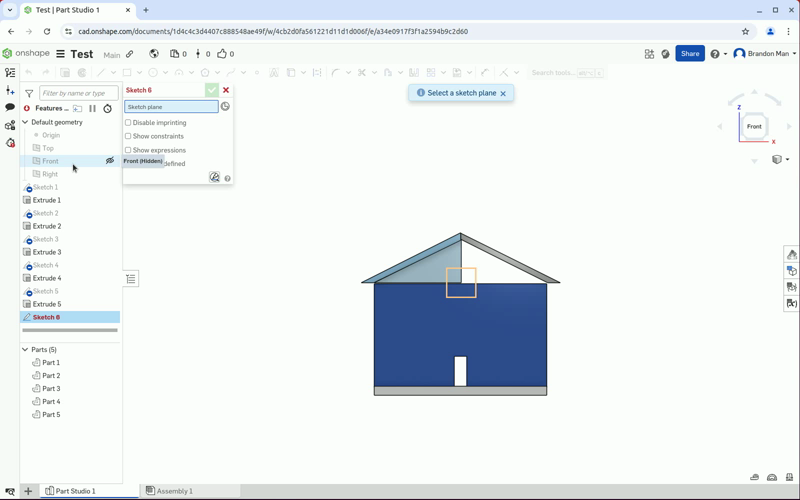
click(73, 163)
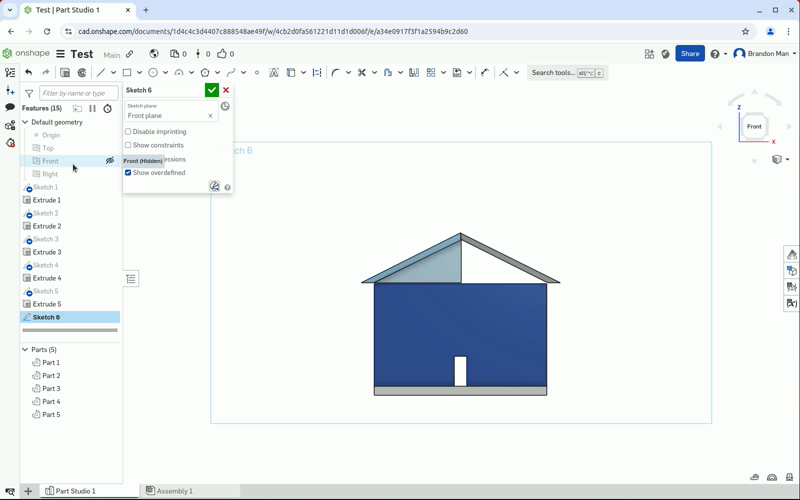
mouse_move(73, 352)
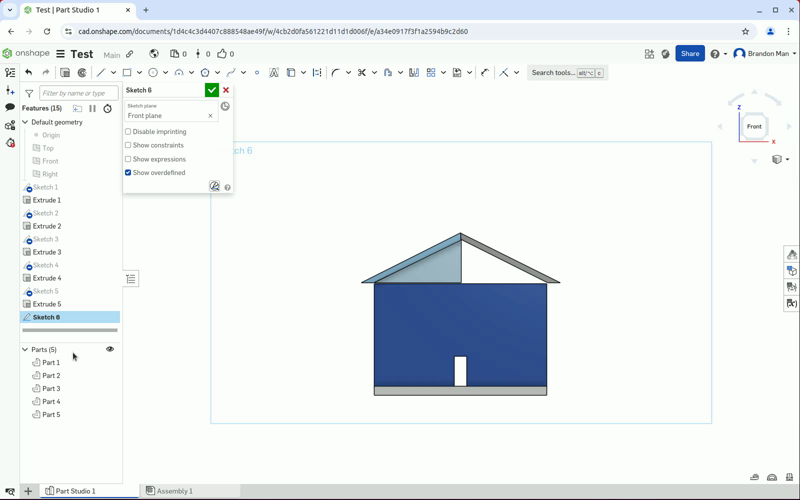
key(y)
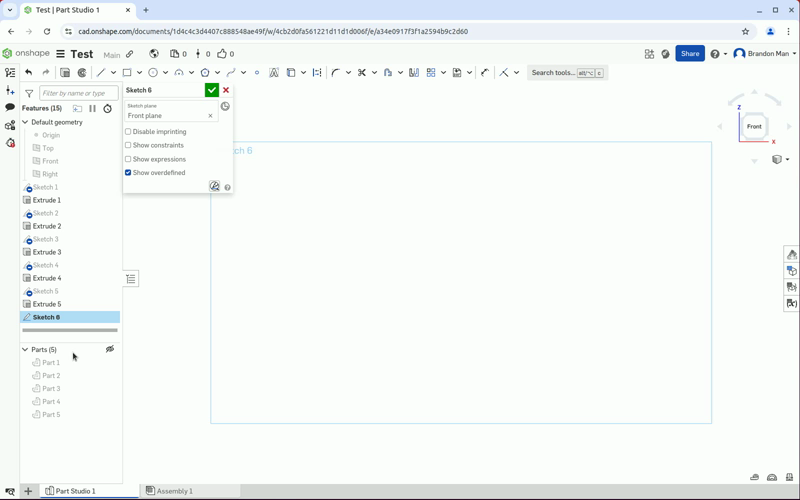
key(l)
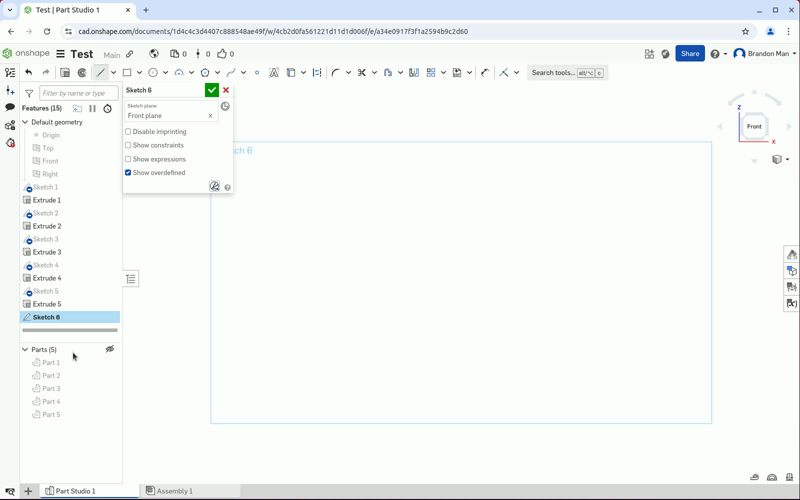
key_down(shift)
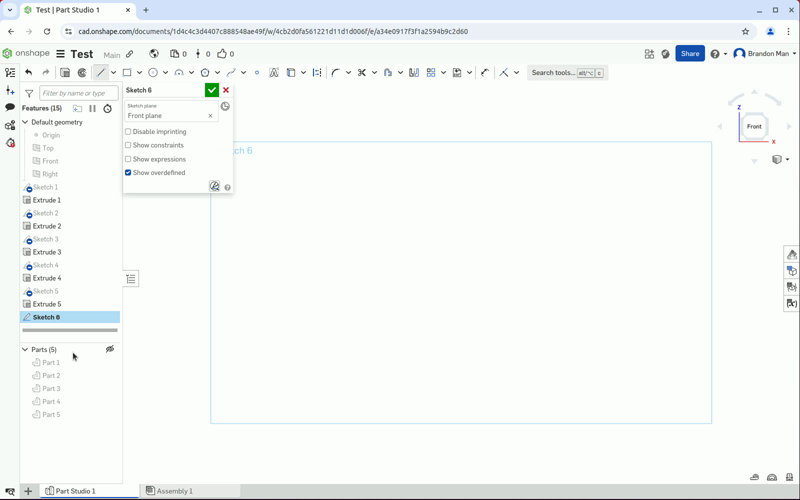
mouse_move(460, 282)
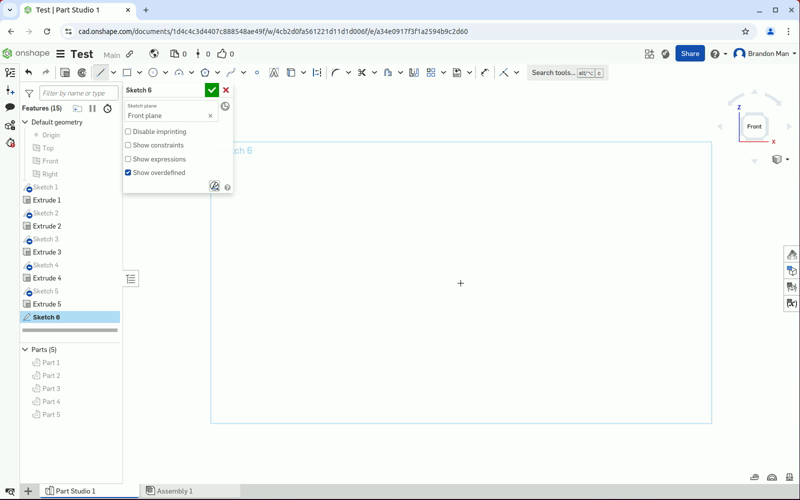
click(460, 282)
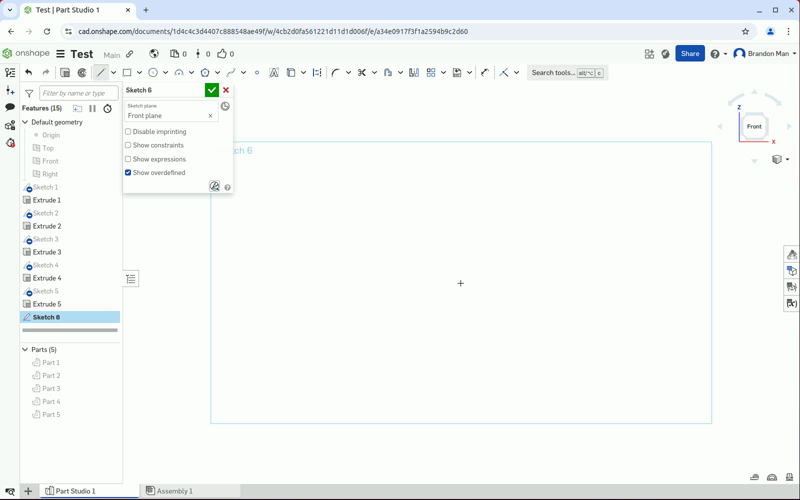
key_up(shift)
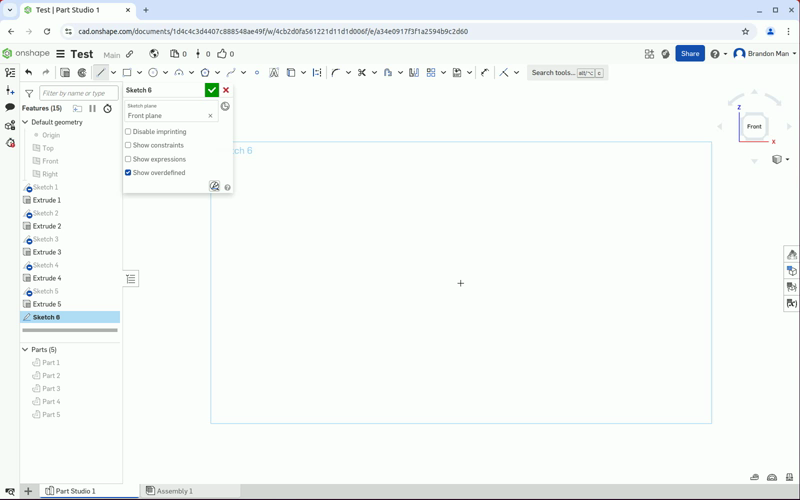
key_down(shift)
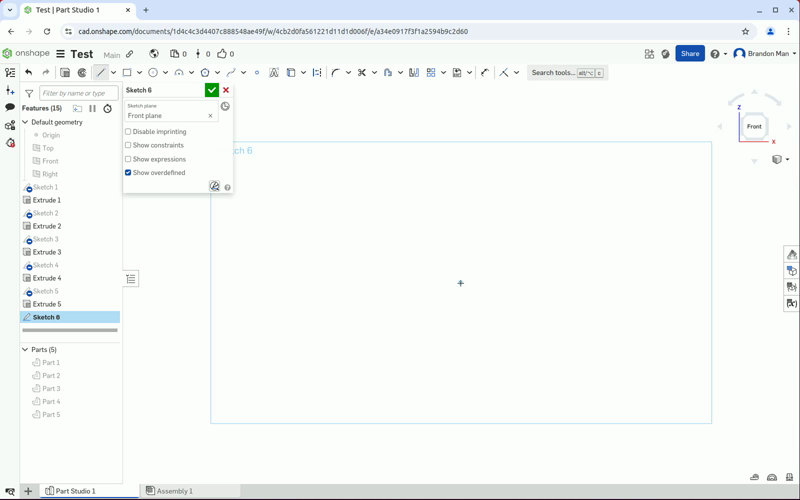
mouse_move(547, 282)
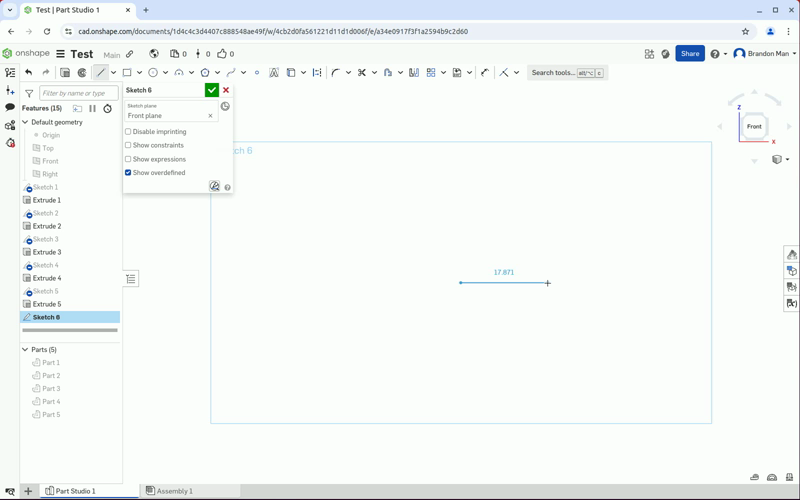
click(547, 282)
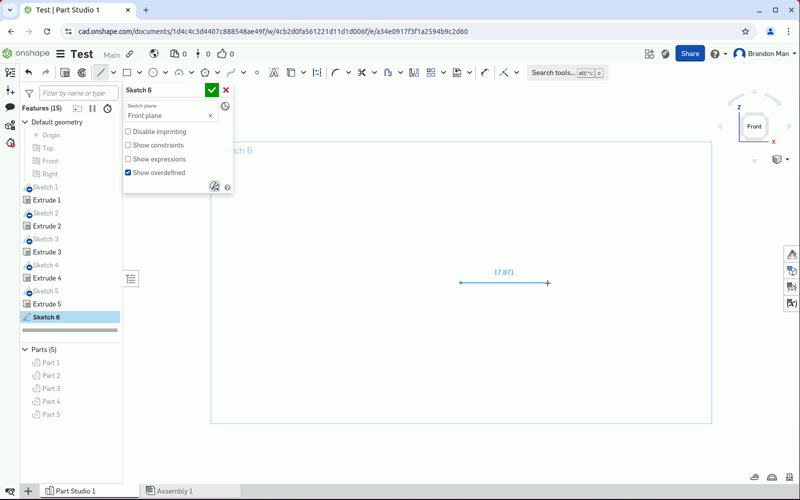
key_up(shift)
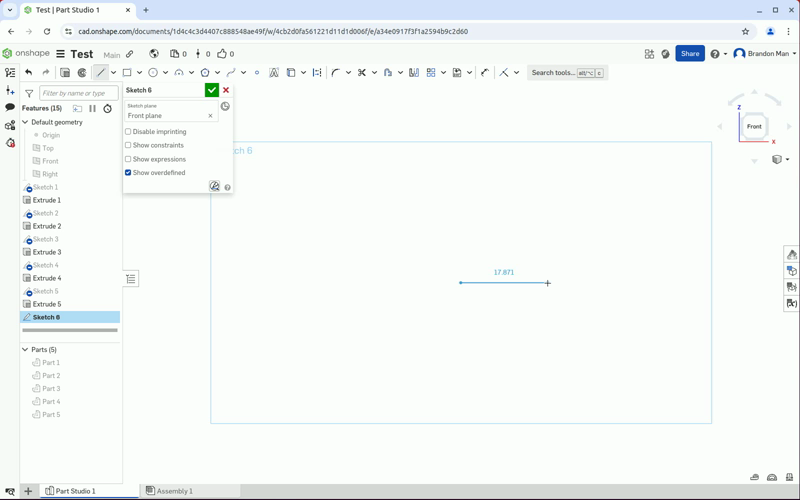
key_down(shift)
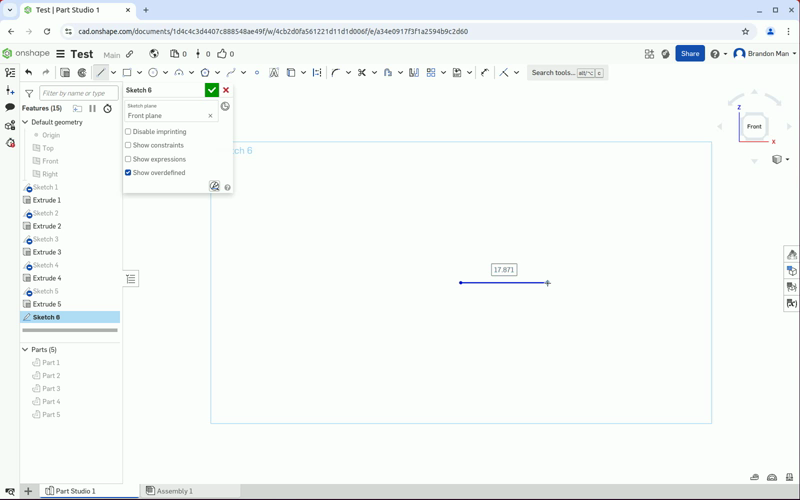
mouse_move(460, 239)
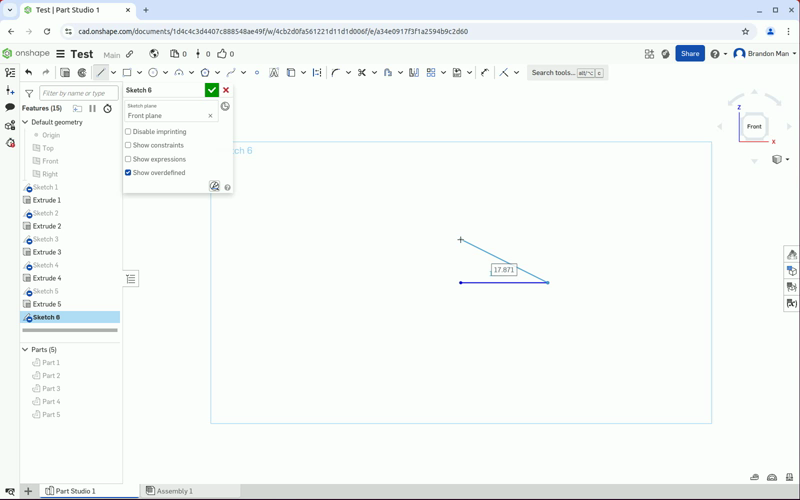
click(460, 239)
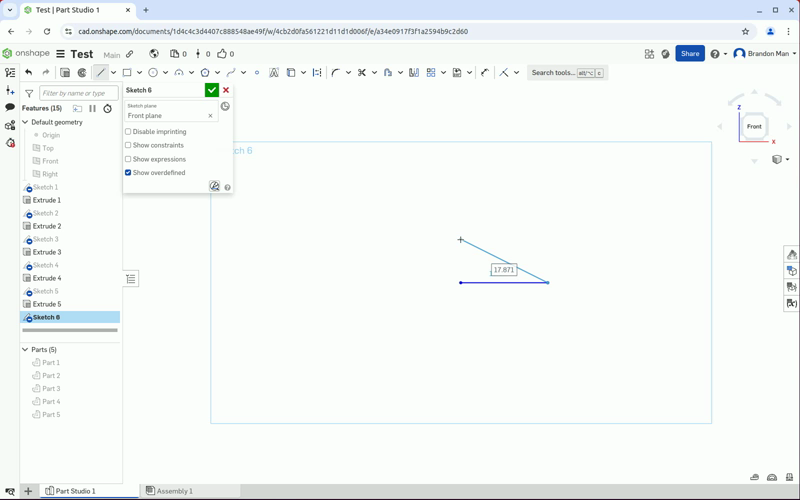
key_up(shift)
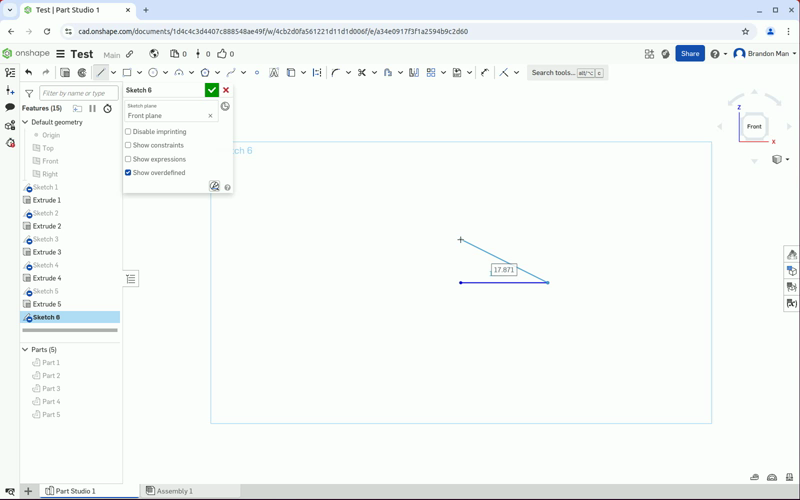
mouse_move(490, 239)
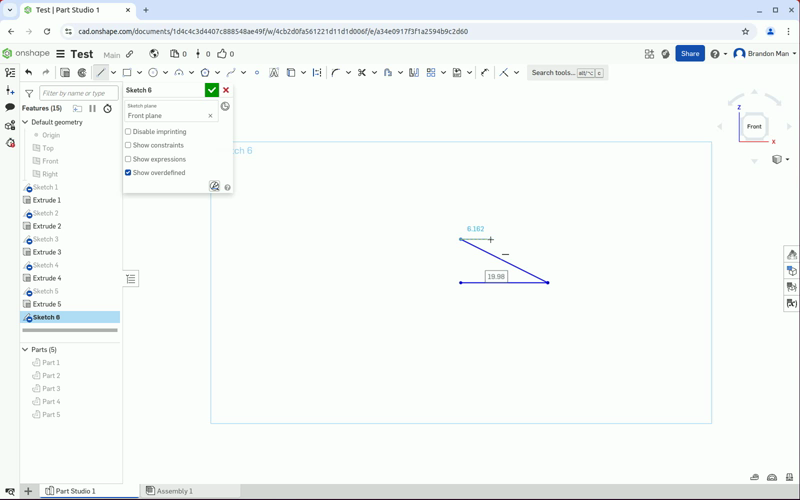
key_down(shift)
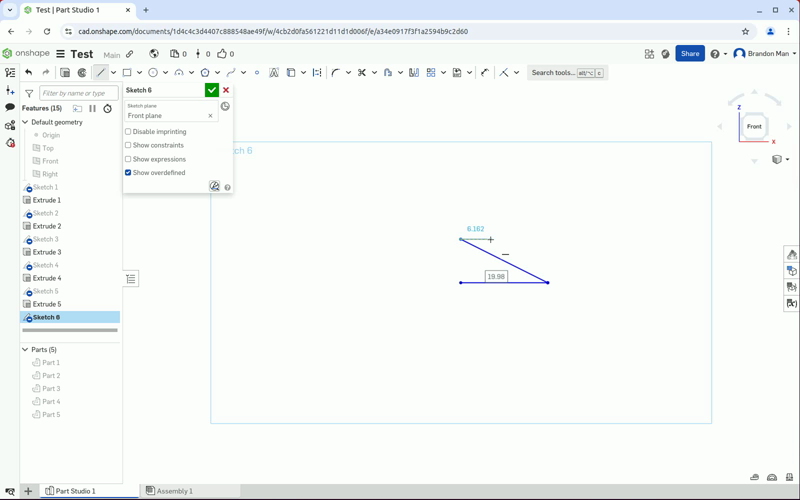
mouse_move(460, 282)
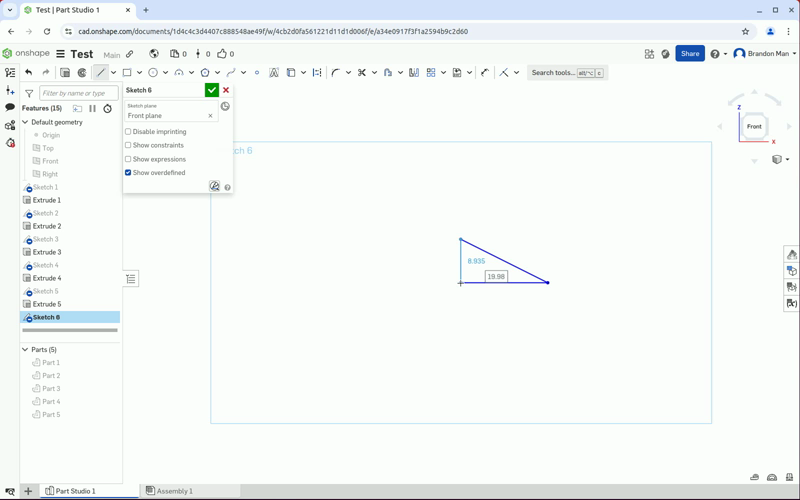
key_up(shift)
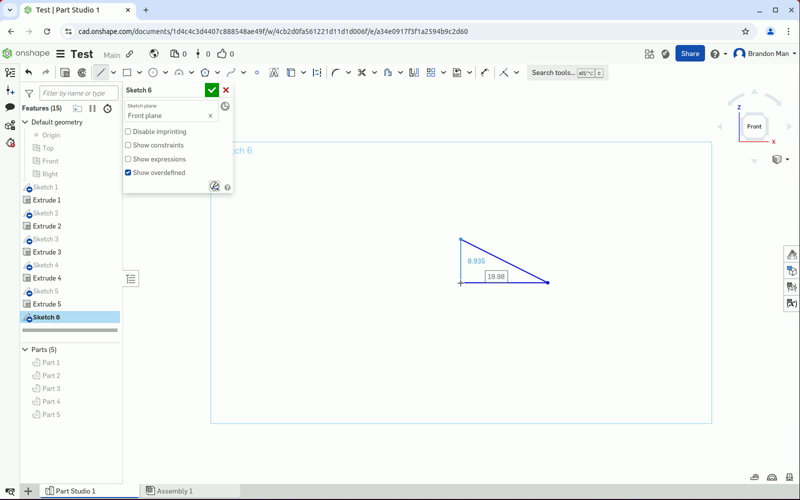
click(460, 282)
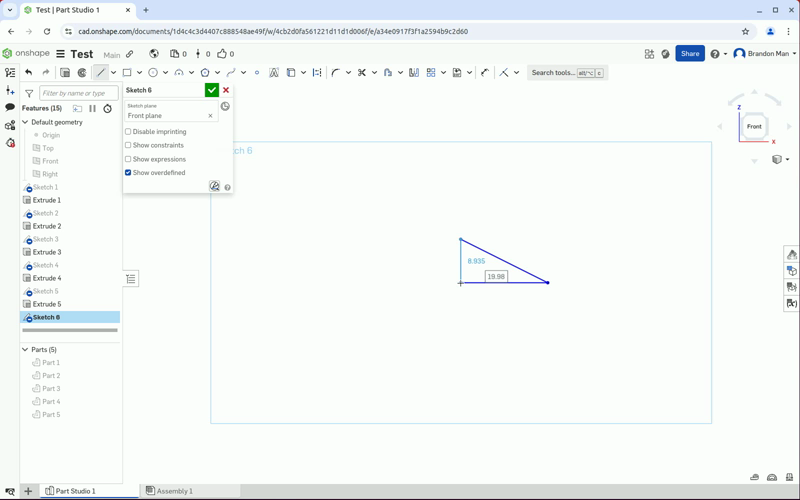
key(esc)
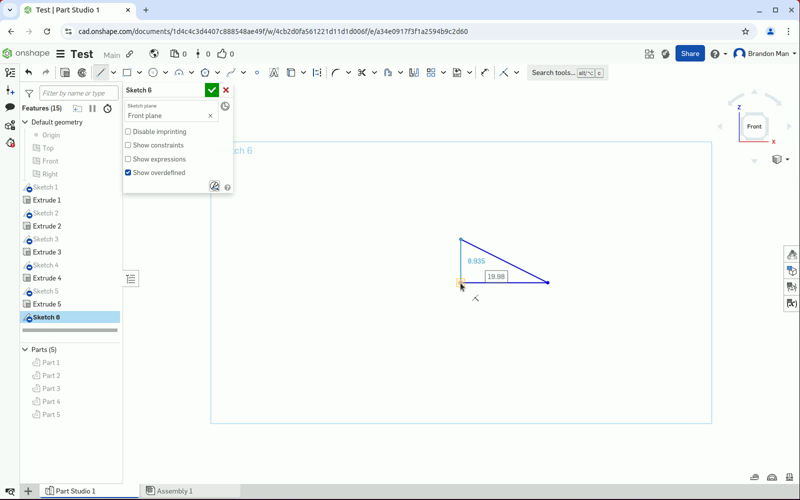
mouse_move(501, 279)
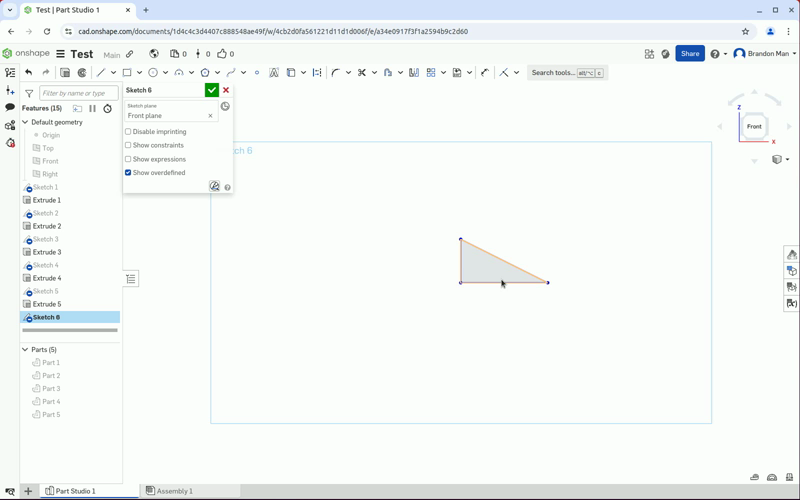
click(501, 279)
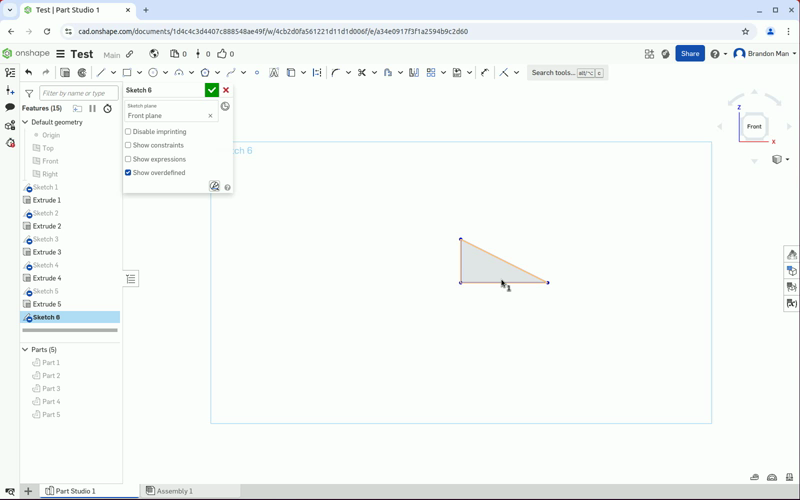
mouse_move(73, 352)
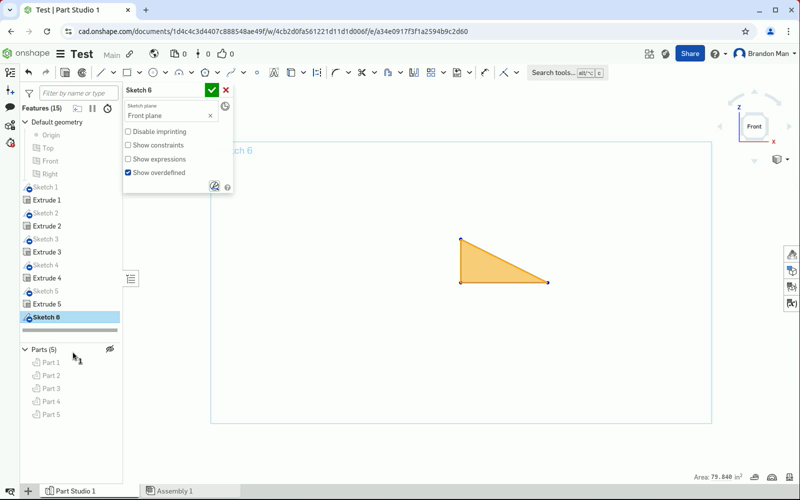
key(shift+y)
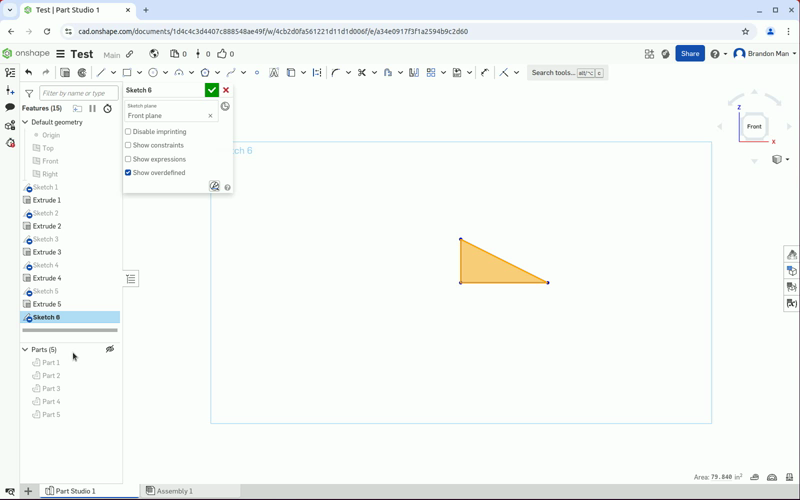
key(shift+e)
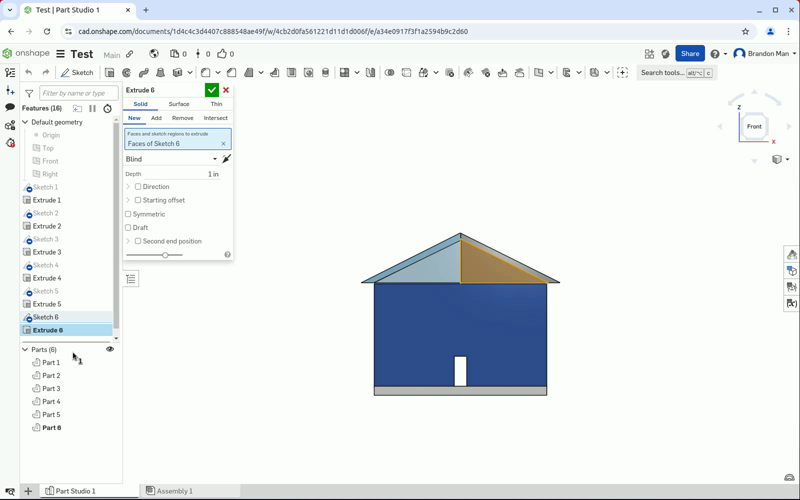
mouse_move(143, 106)
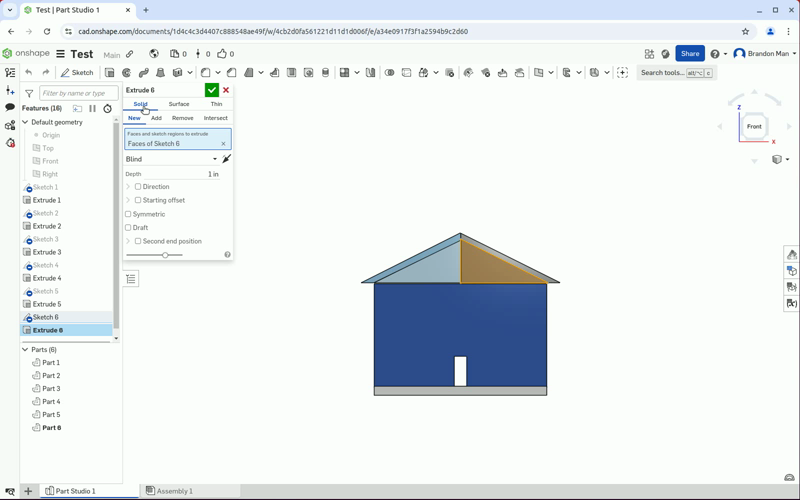
click(143, 106)
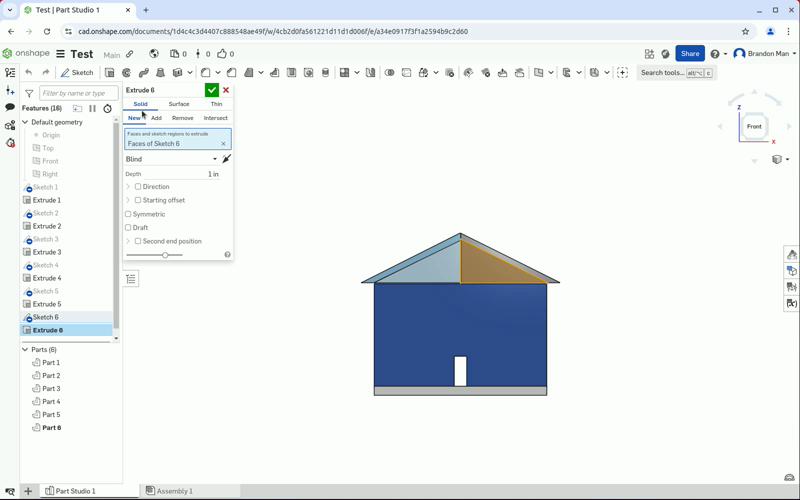
mouse_move(137, 120)
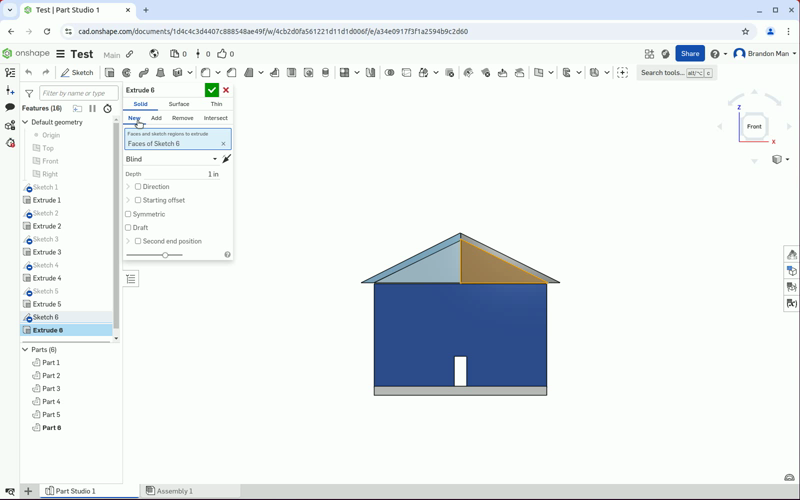
click(137, 120)
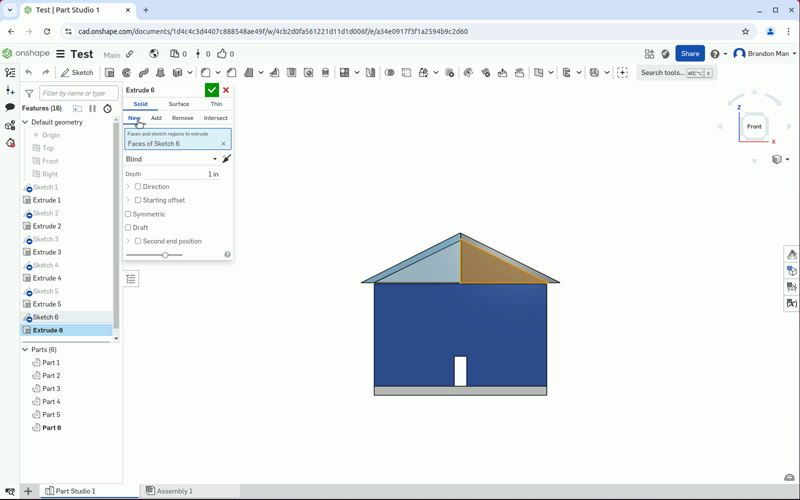
key(tab, 4)
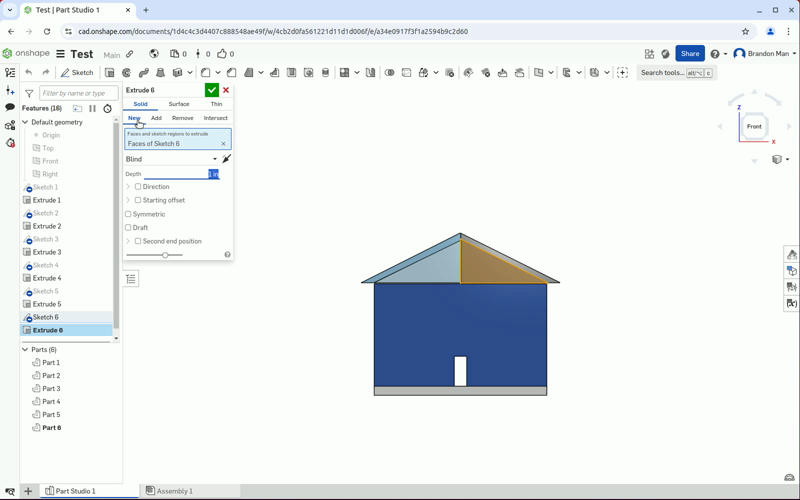
text(35.626)
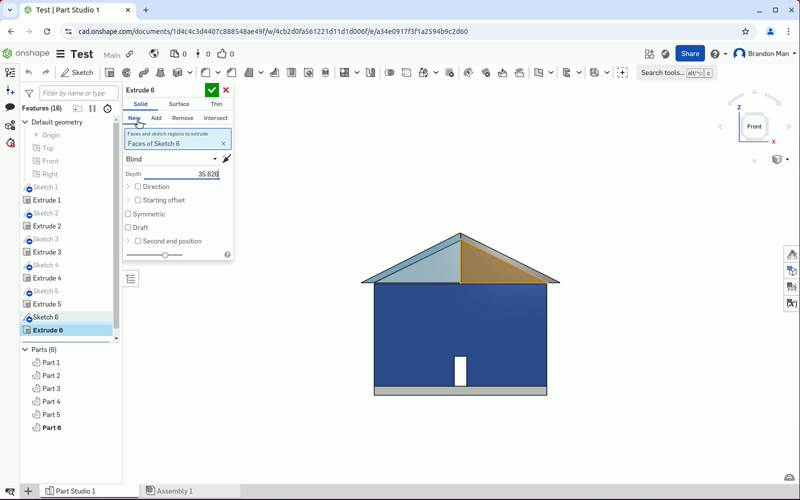
key(tab, 3)
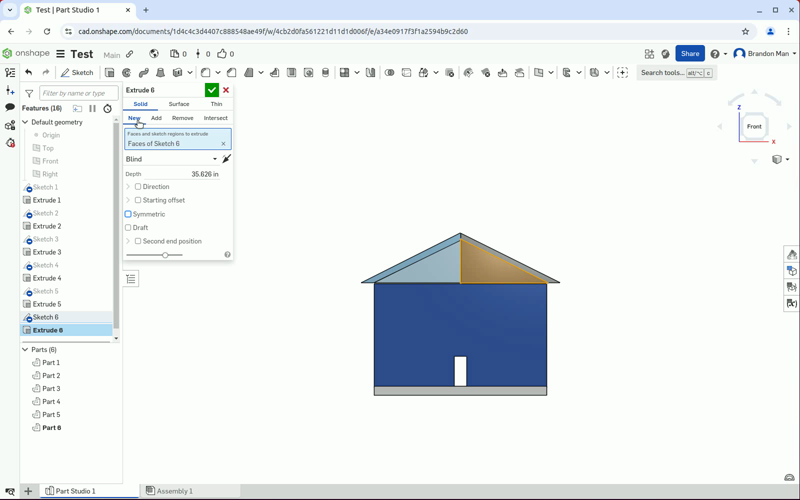
key(space)
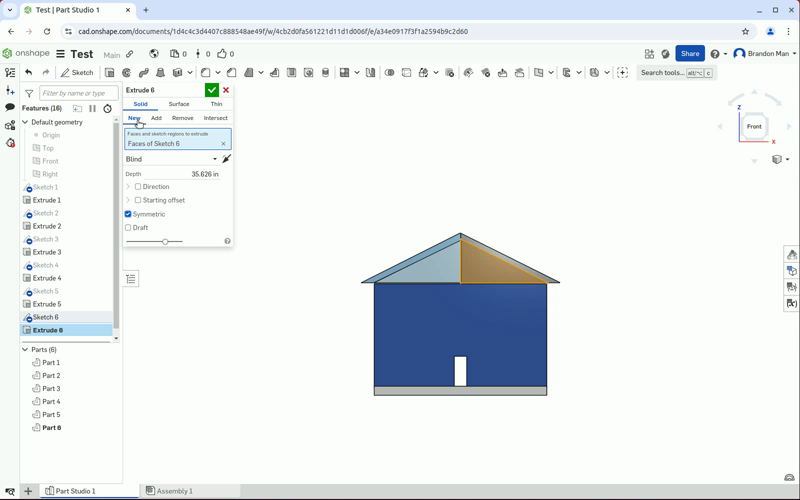
key(enter)
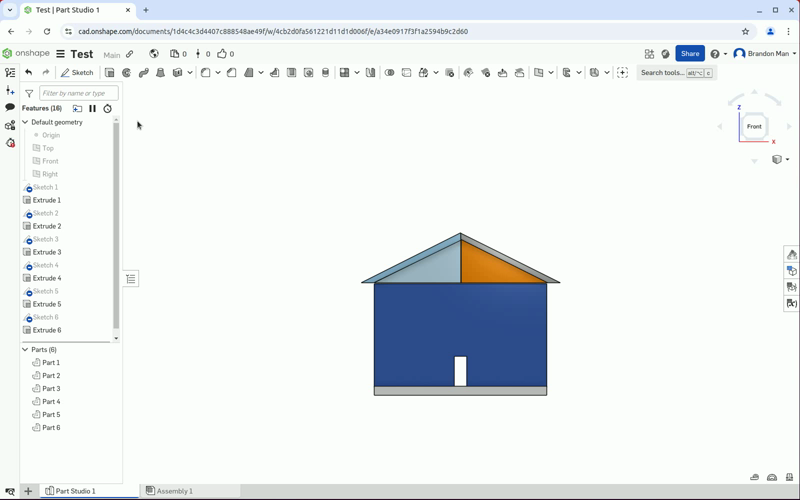
key(shift+h)
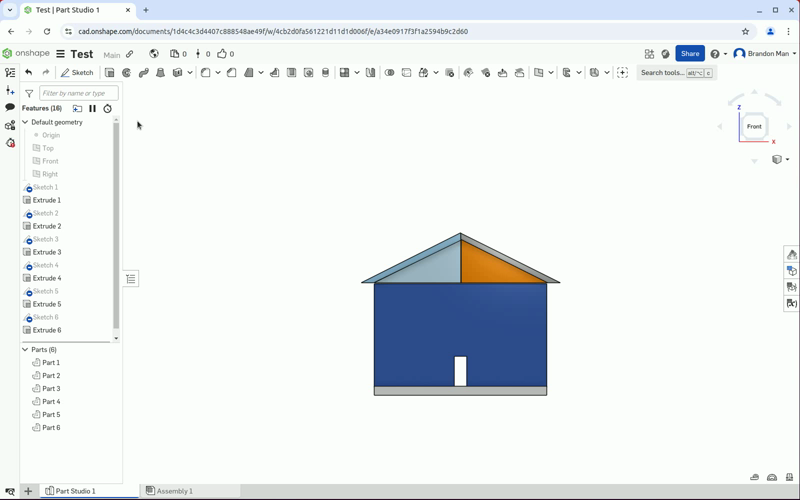
key(shift+h)
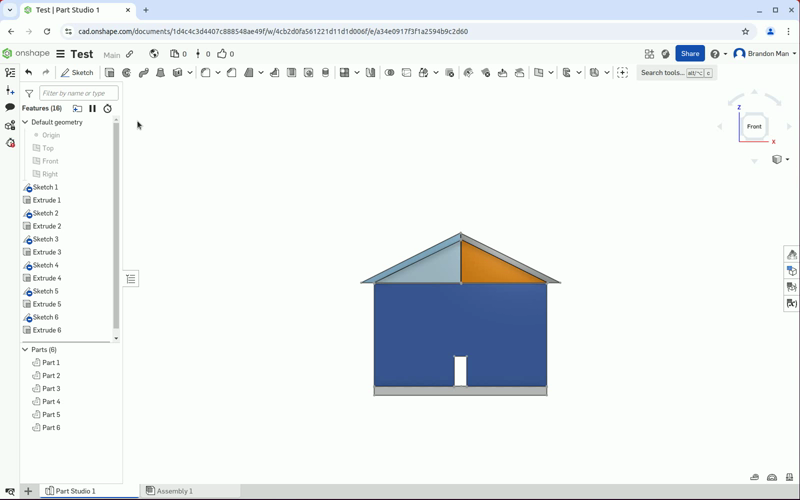
key(shift+7)
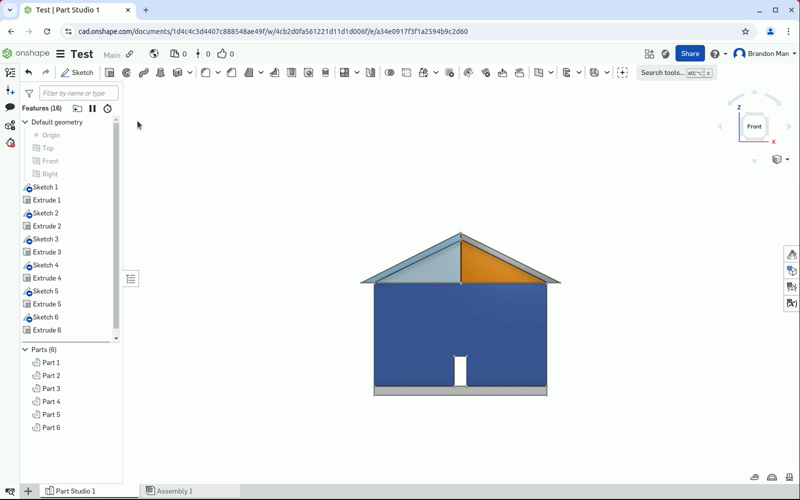
key(left, 2)
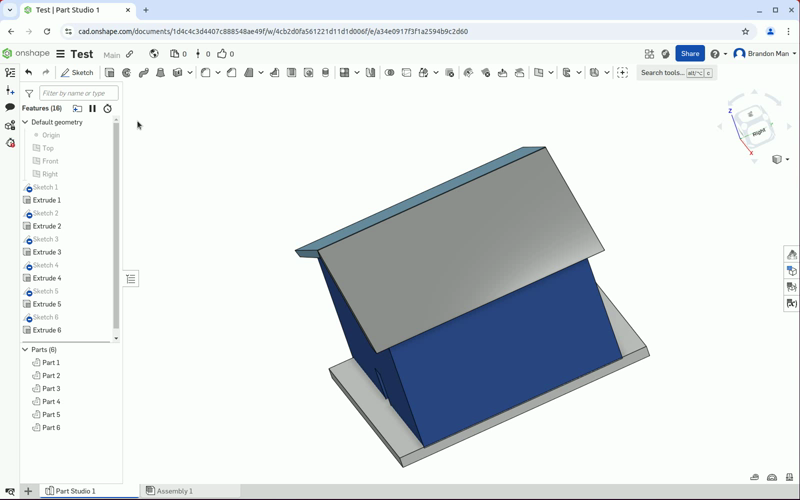
key(down, 2)
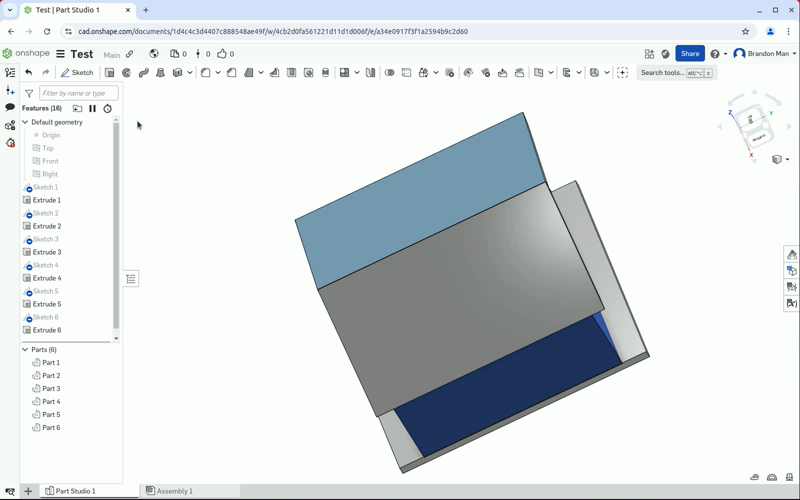
key(up, 2)
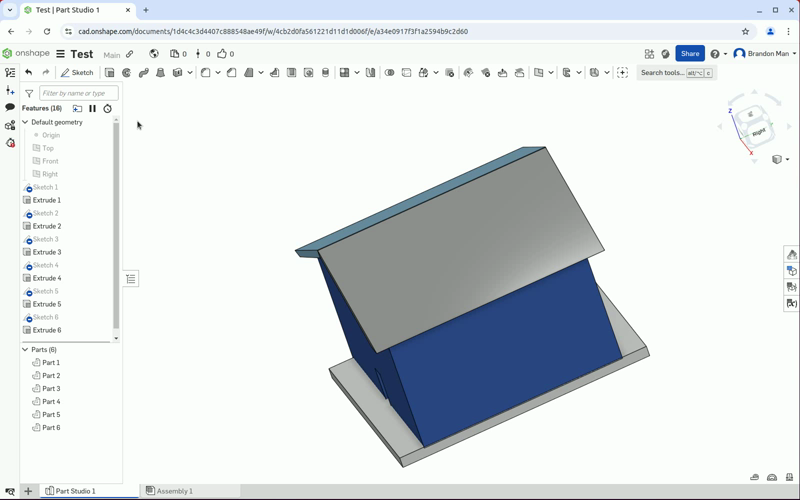
key(right, 2)
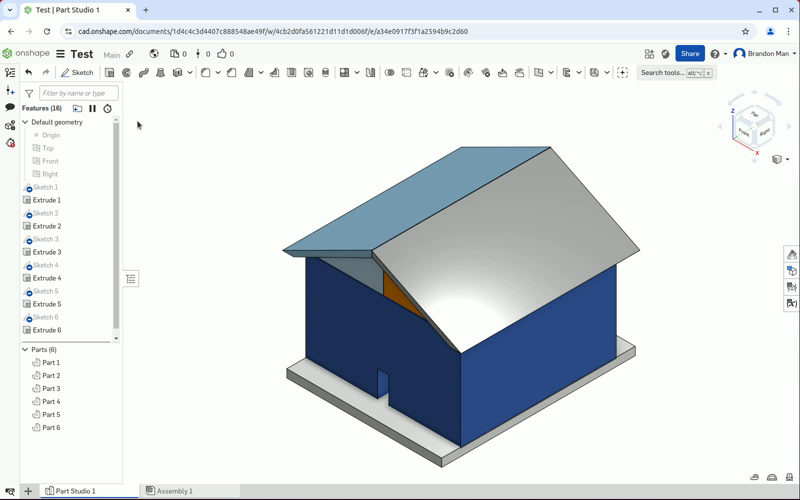
mouse_move(69, 189)
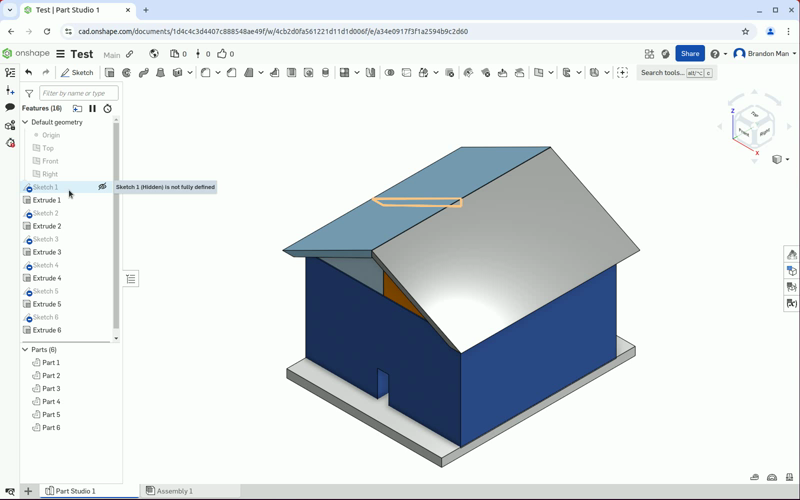
click(69, 189)